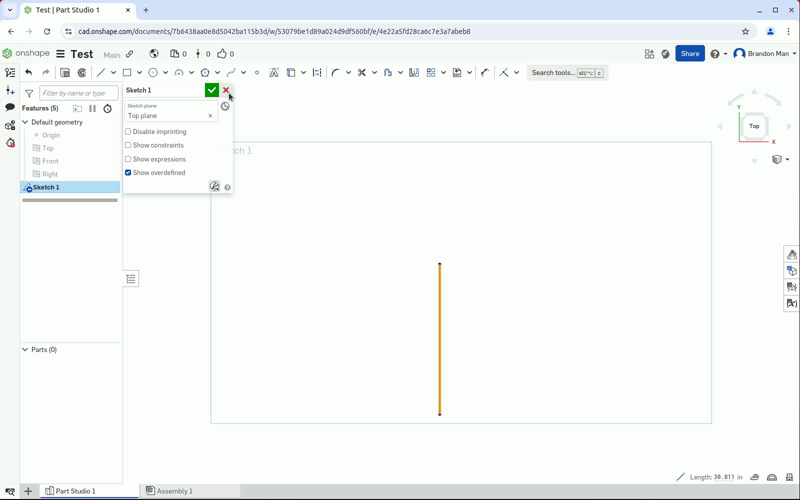
key(shift+h)
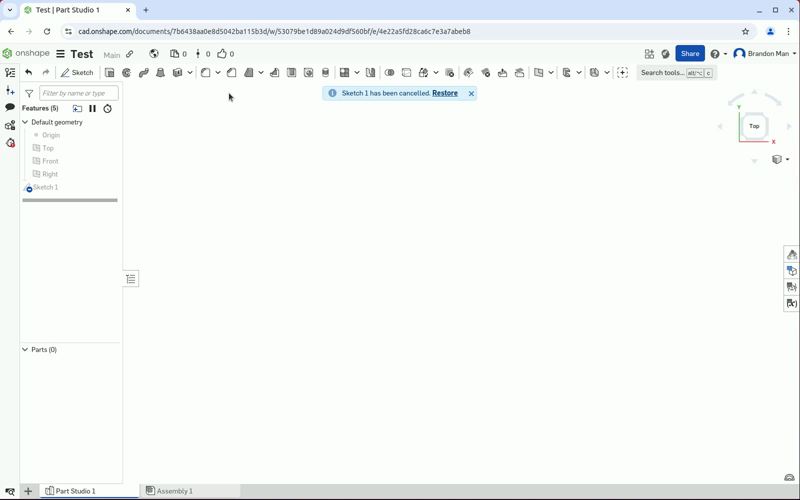
mouse_move(73, 352)
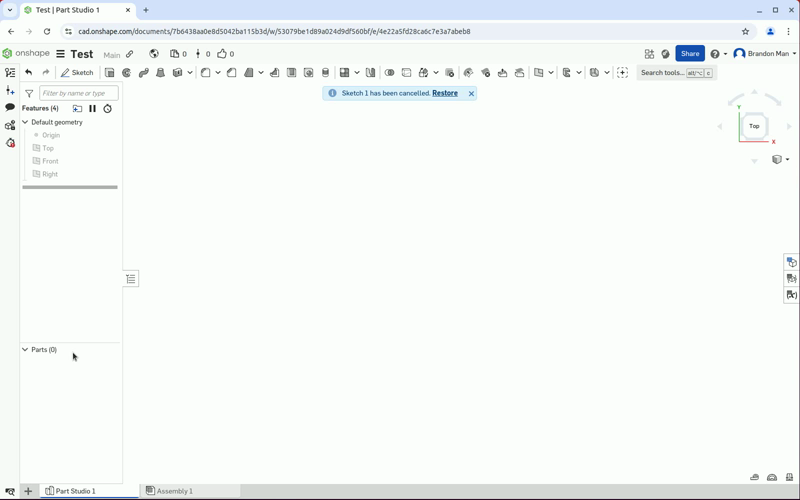
key(y)
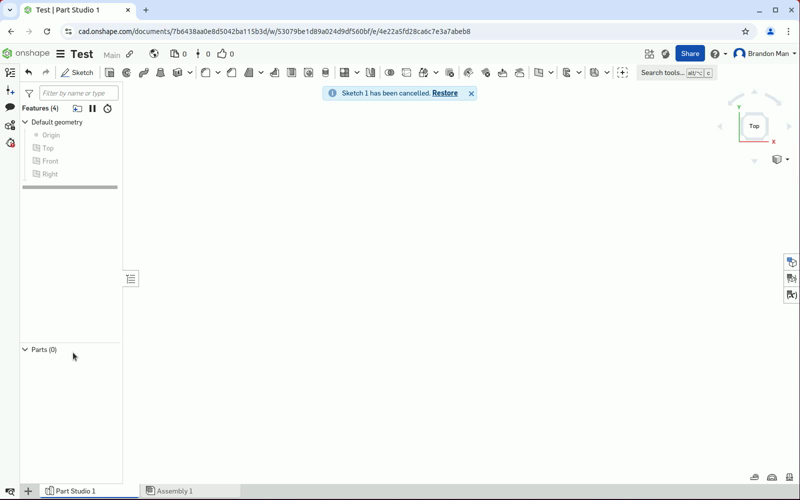
key(shift+p)
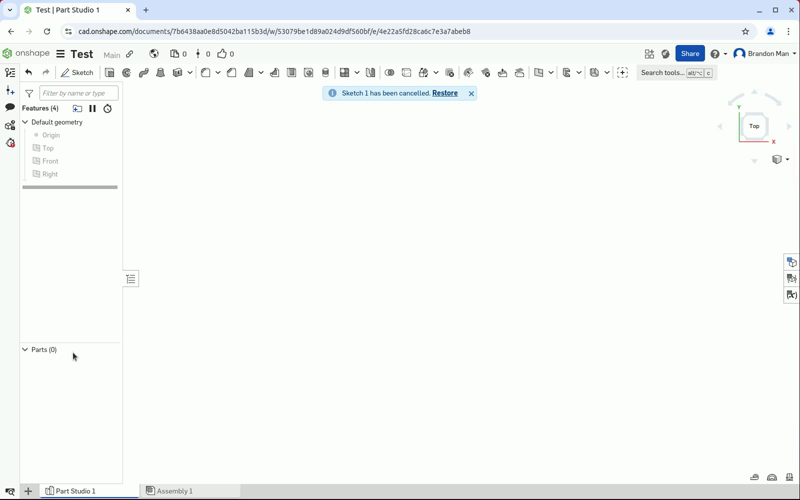
key(space)
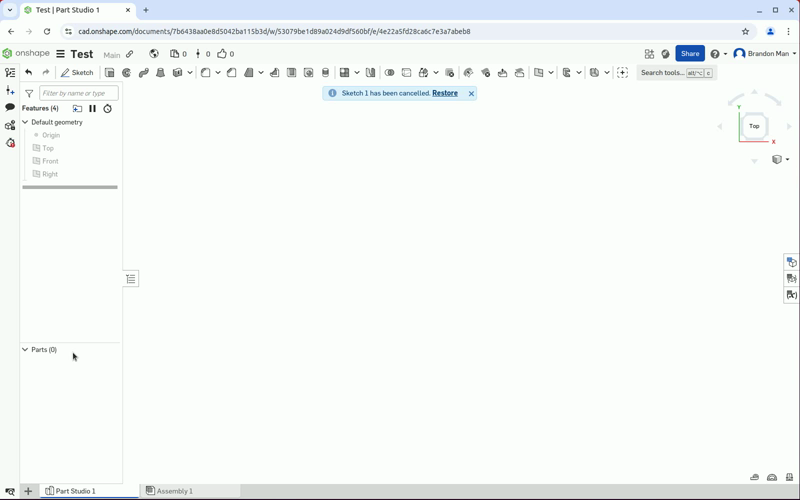
key_down(shift)
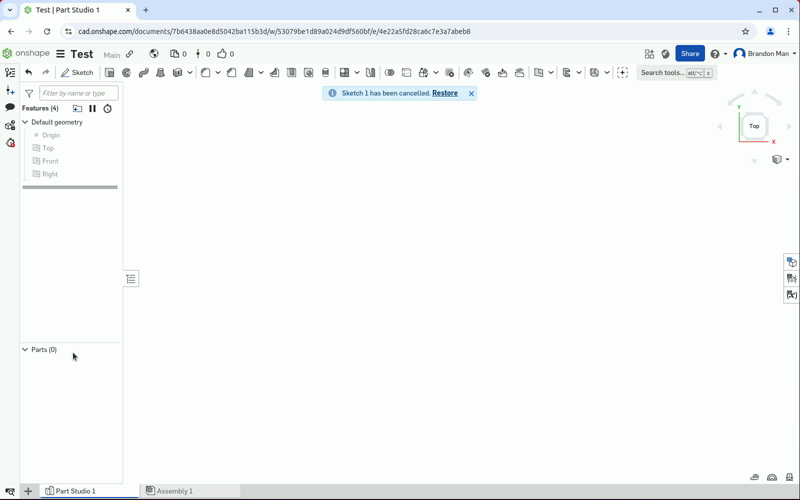
key(up)
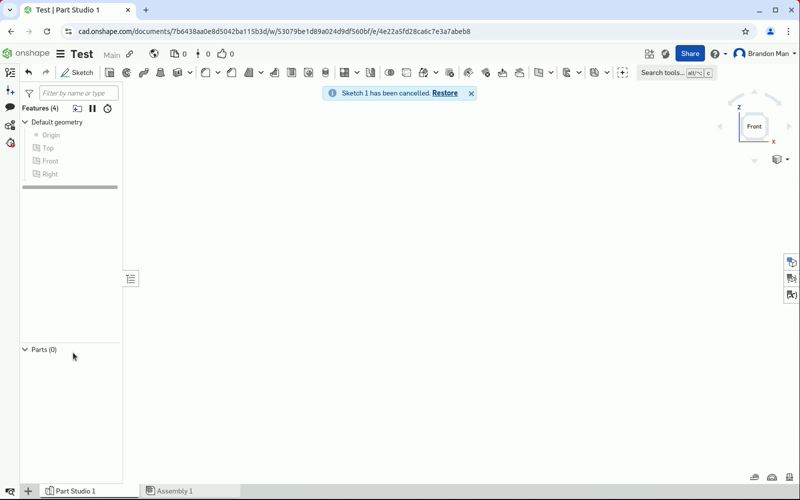
key_up(shift)
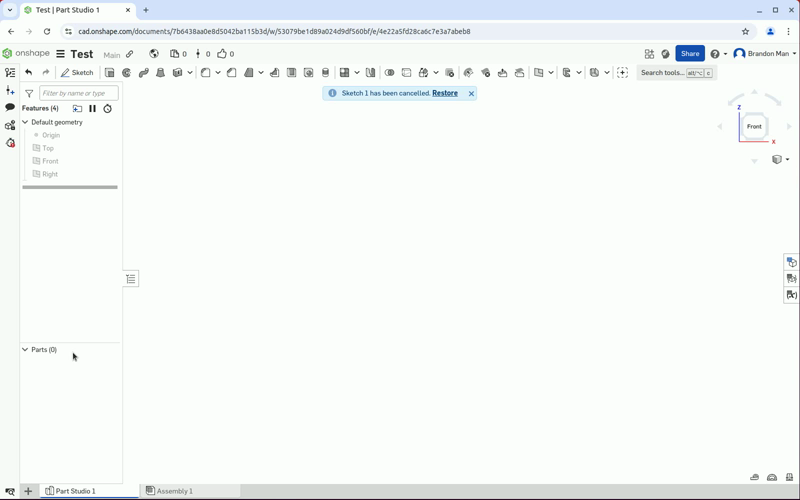
mouse_move(73, 352)
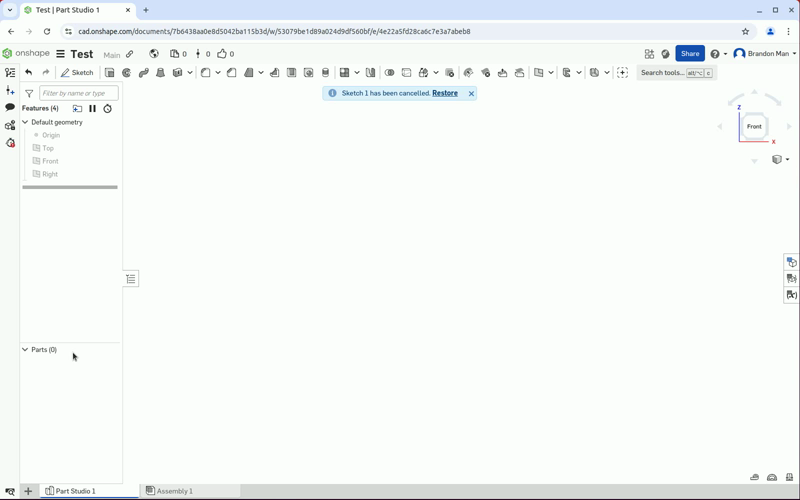
key(shift+y)
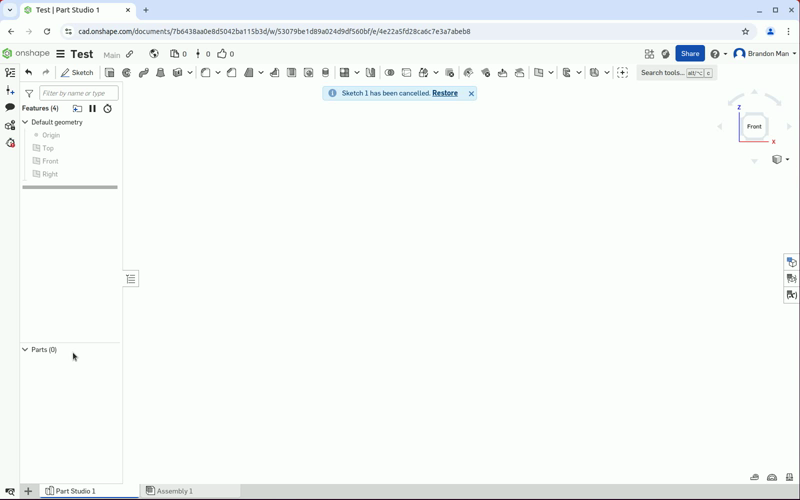
key(shift+s)
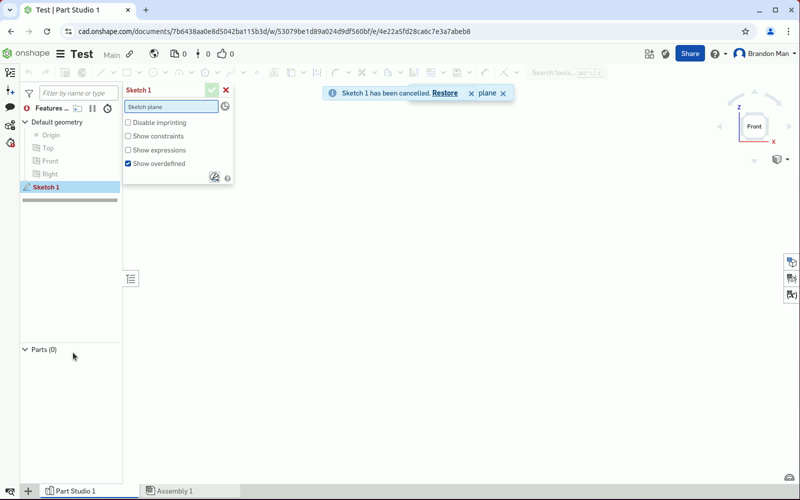
mouse_move(73, 163)
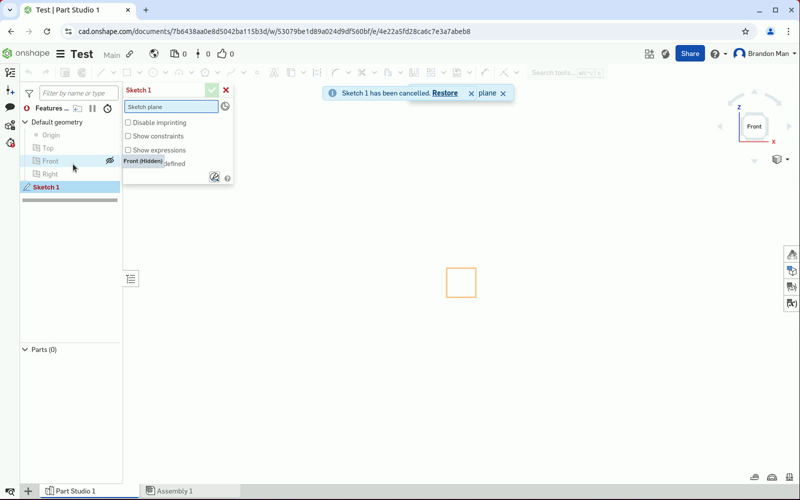
click(73, 163)
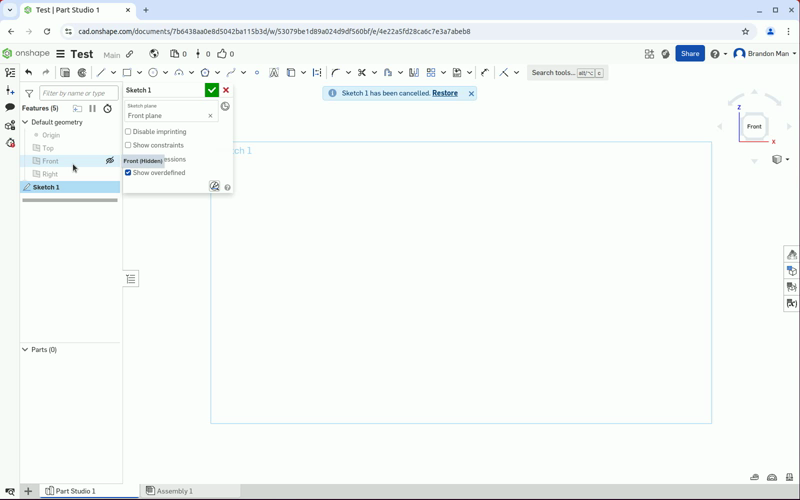
mouse_move(73, 352)
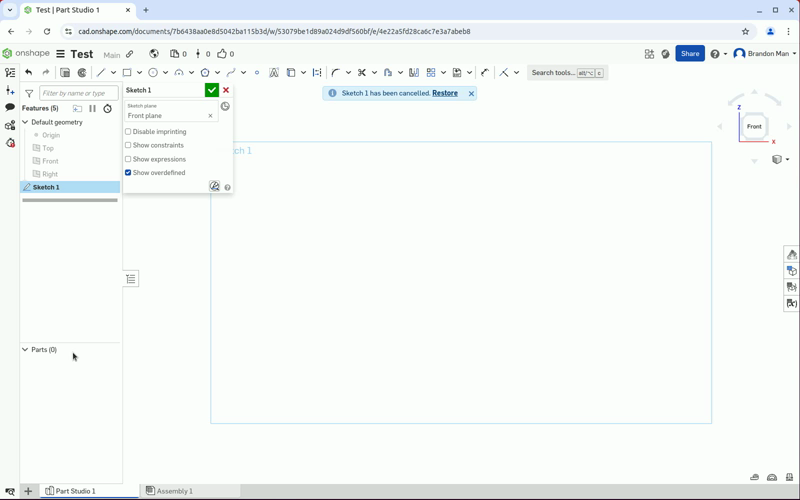
key(y)
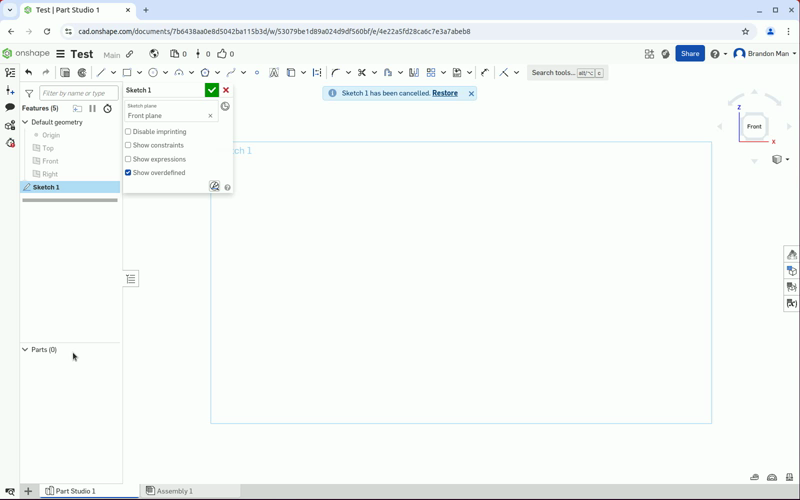
key(l)
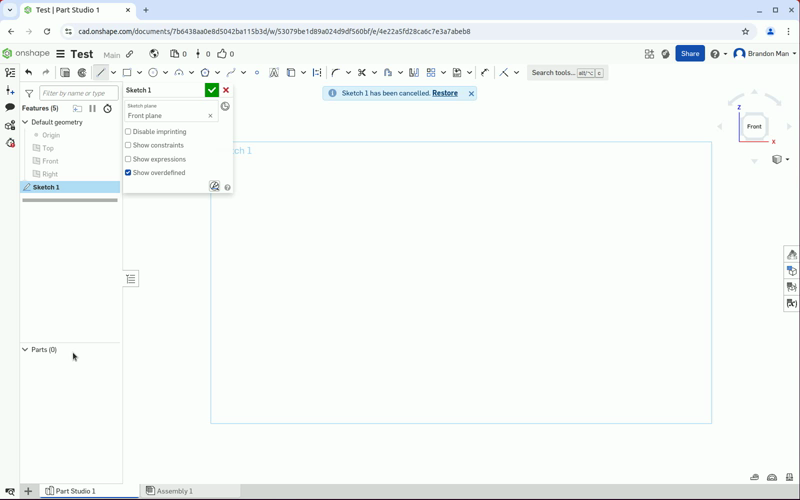
key_down(shift)
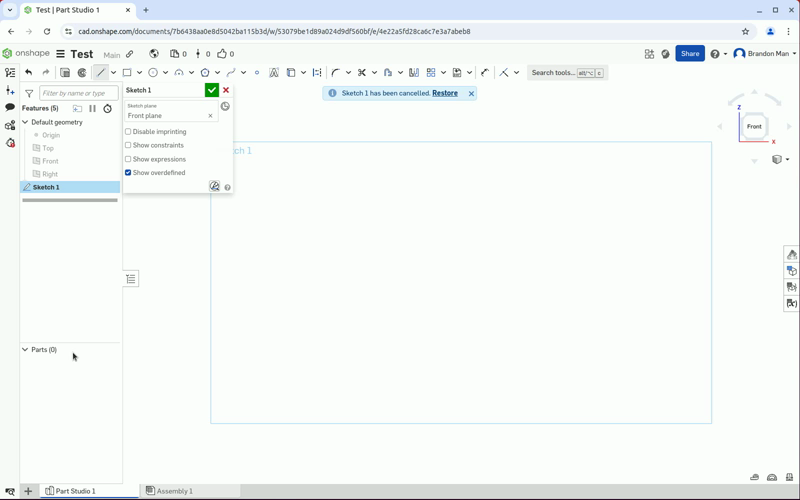
mouse_move(419, 286)
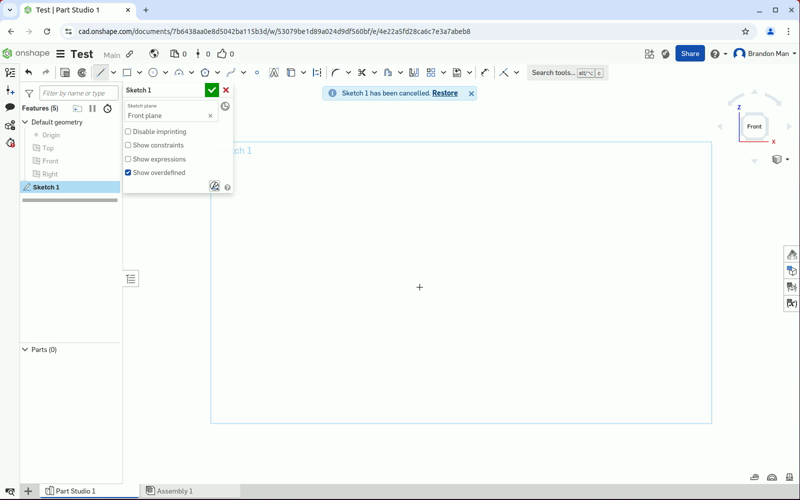
click(419, 286)
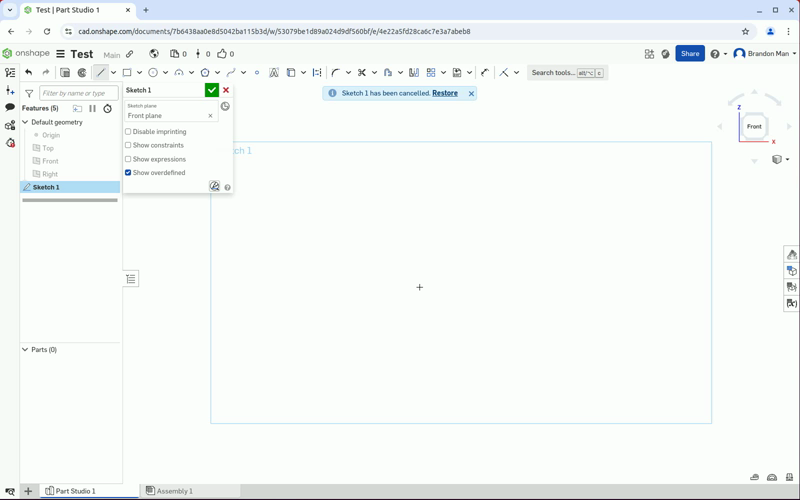
key_up(shift)
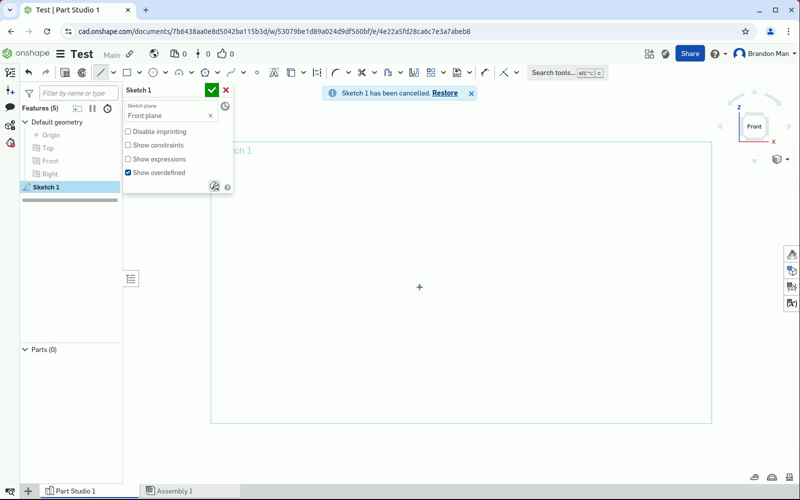
key_down(shift)
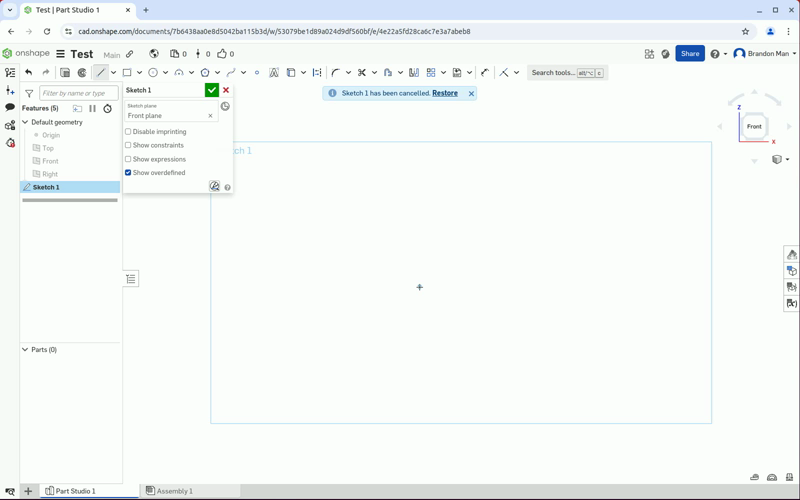
mouse_move(449, 286)
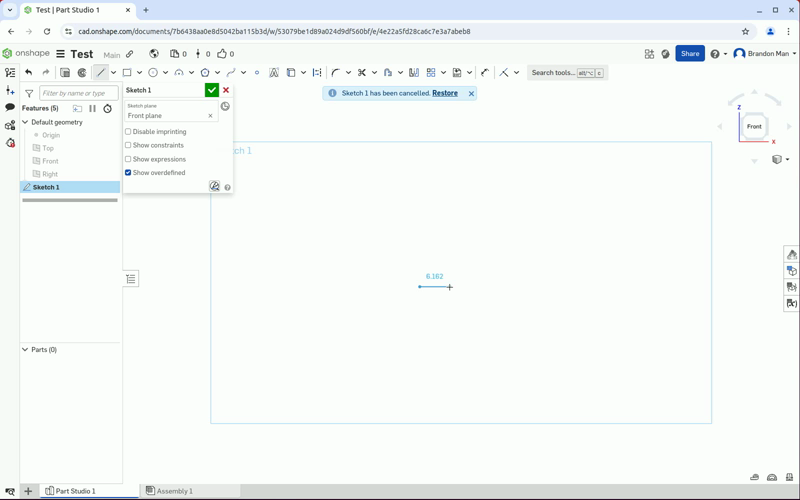
mouse_move(422, 286)
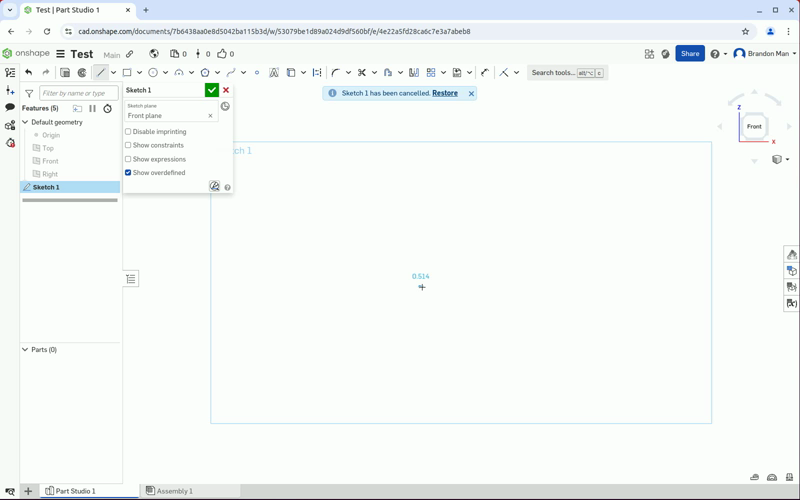
scroll(6)
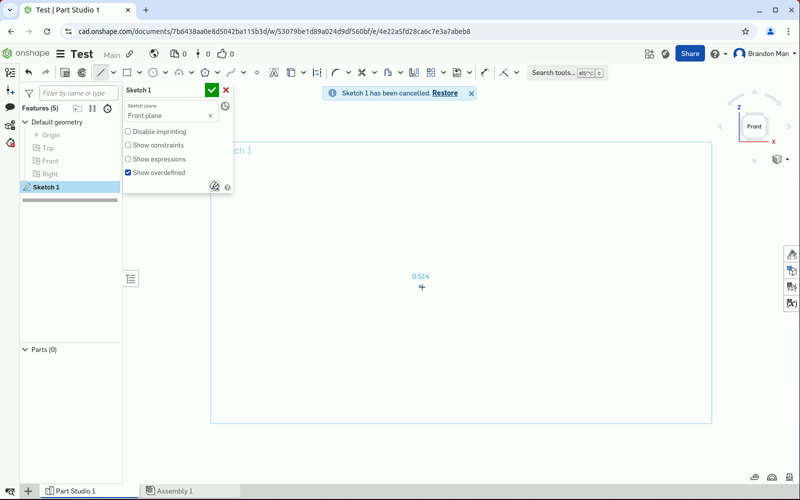
scroll(6)
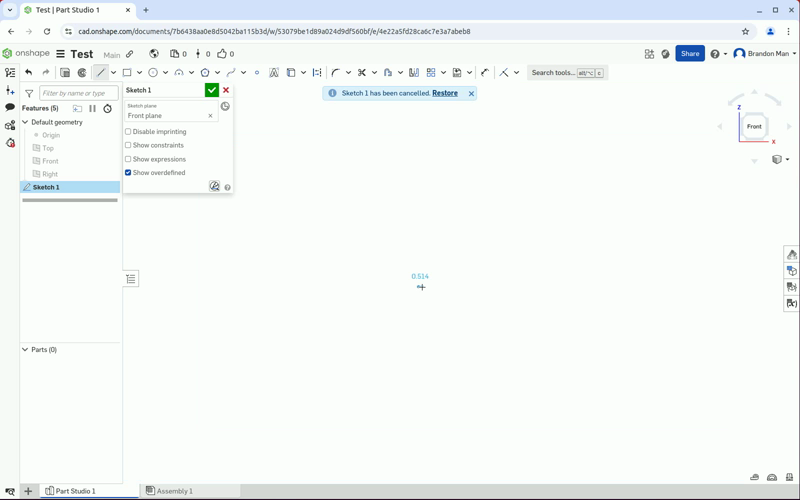
scroll(6)
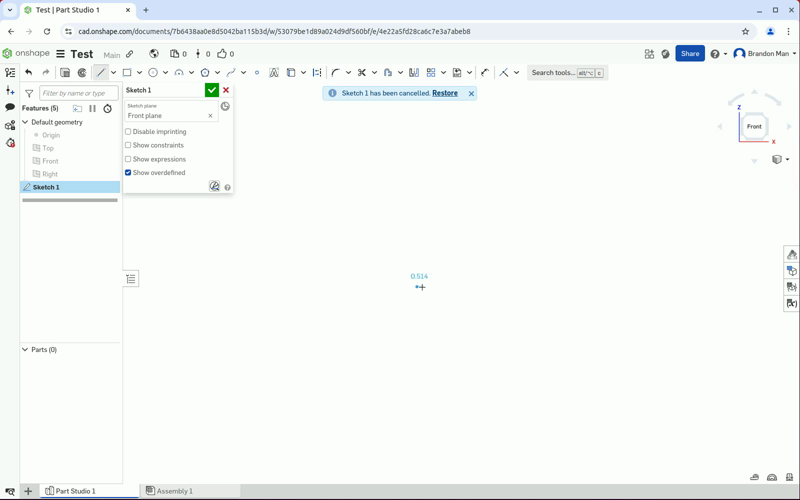
scroll(6)
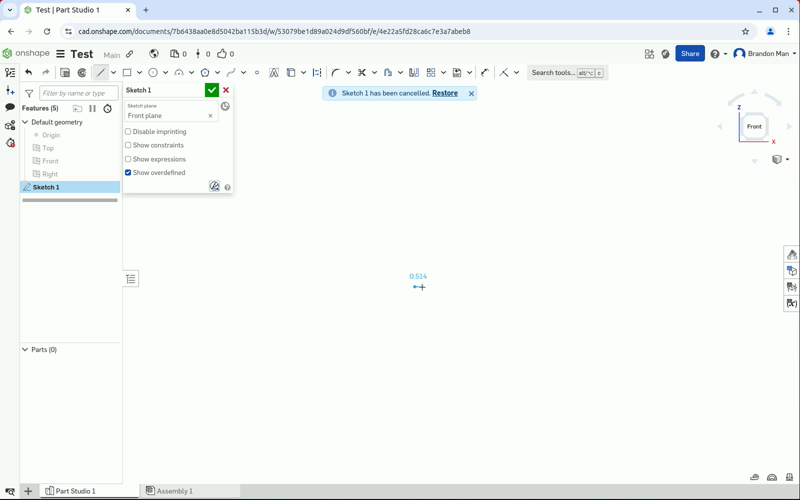
scroll(6)
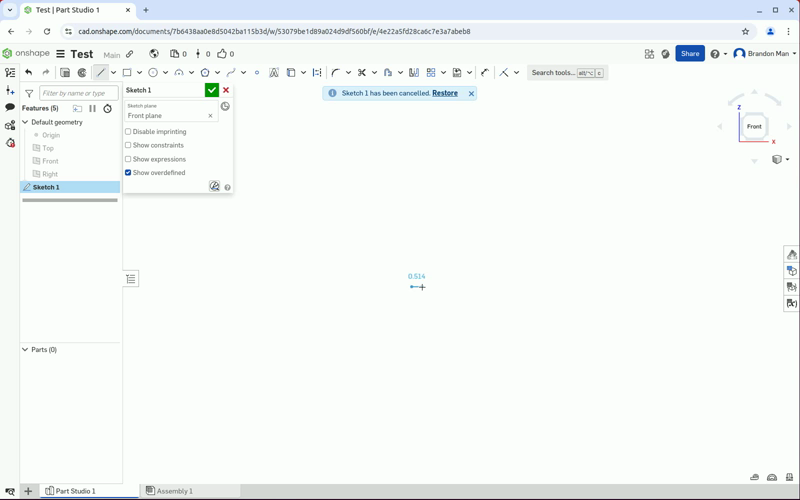
scroll(6)
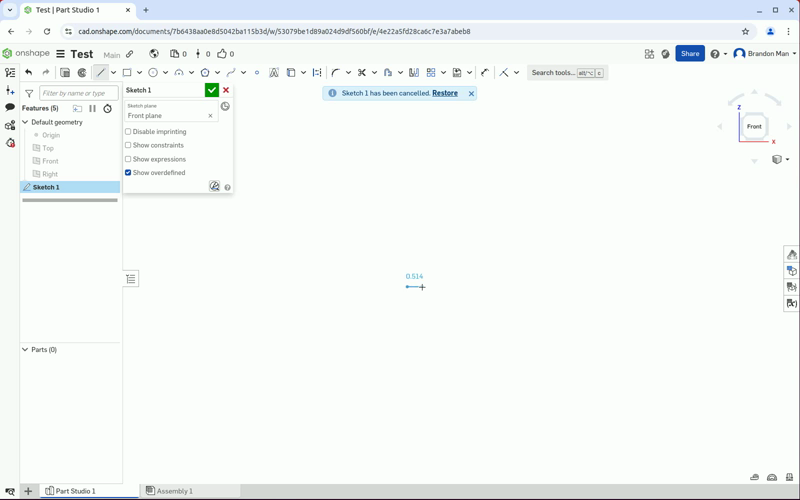
scroll(6)
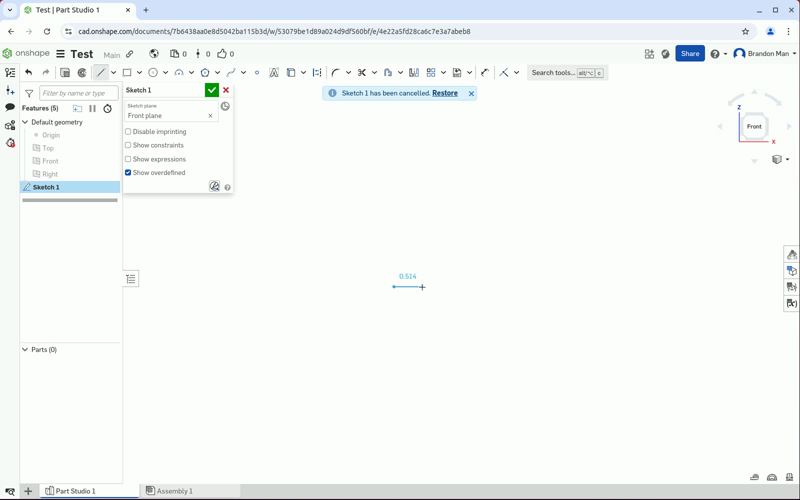
click(422, 286)
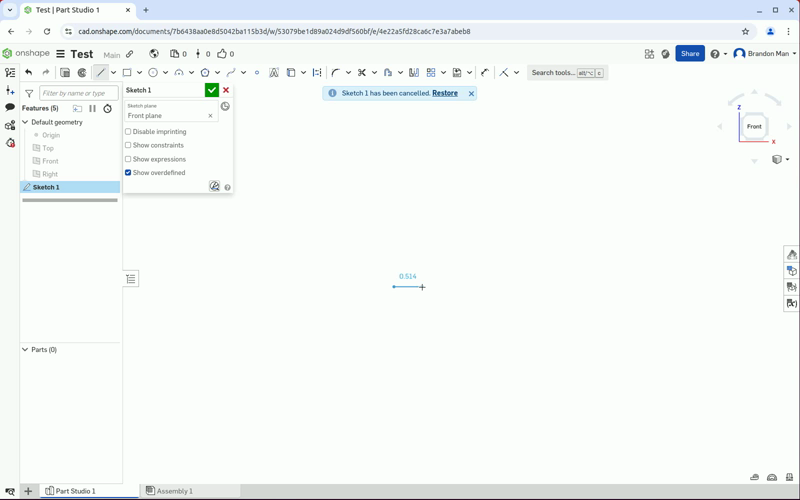
scroll(-6)
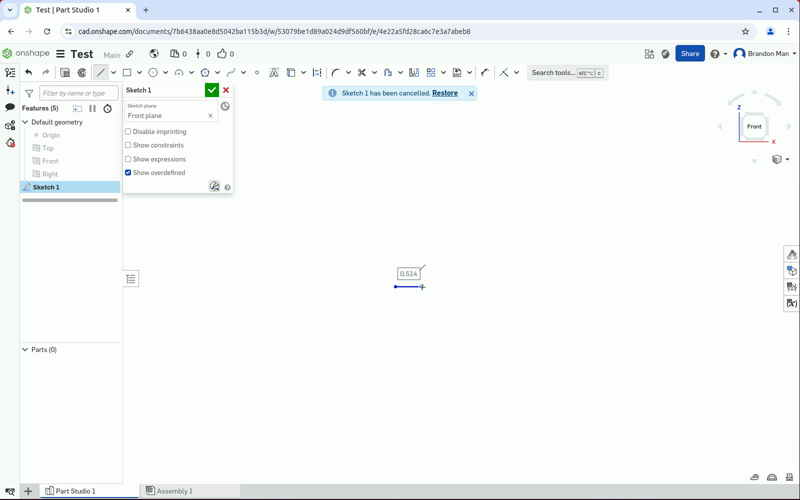
scroll(-6)
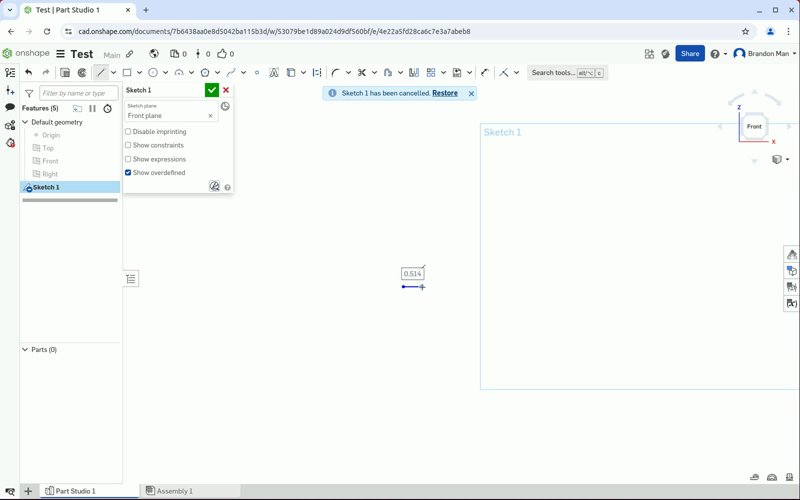
scroll(-6)
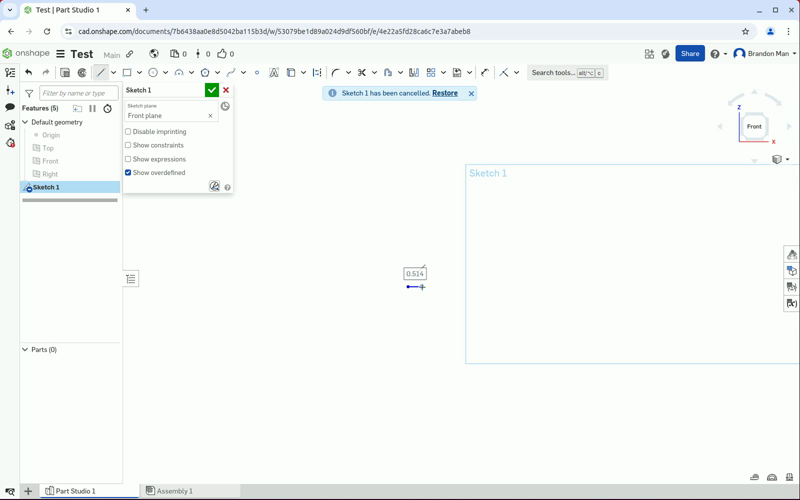
scroll(-6)
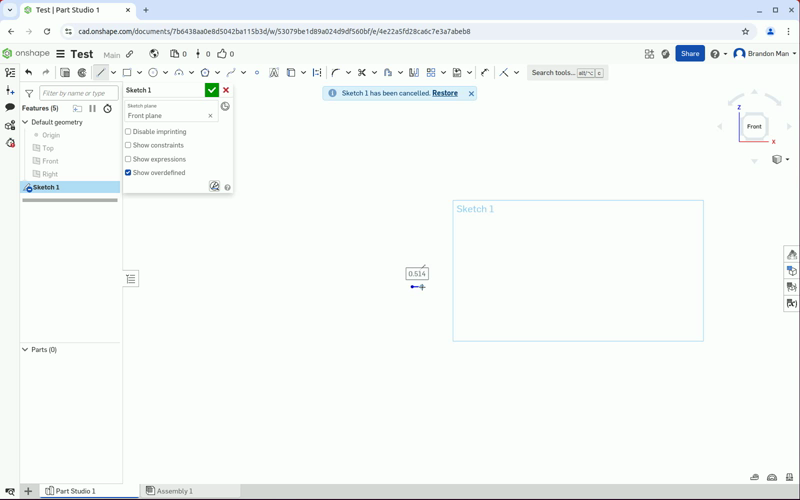
scroll(-6)
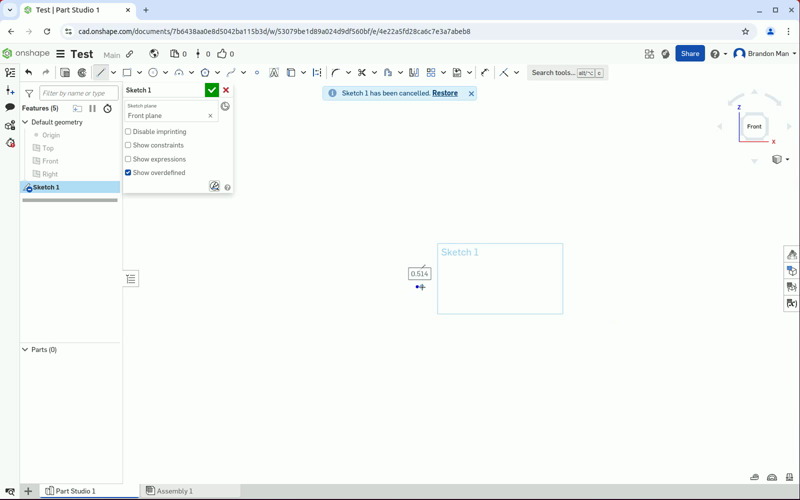
scroll(-6)
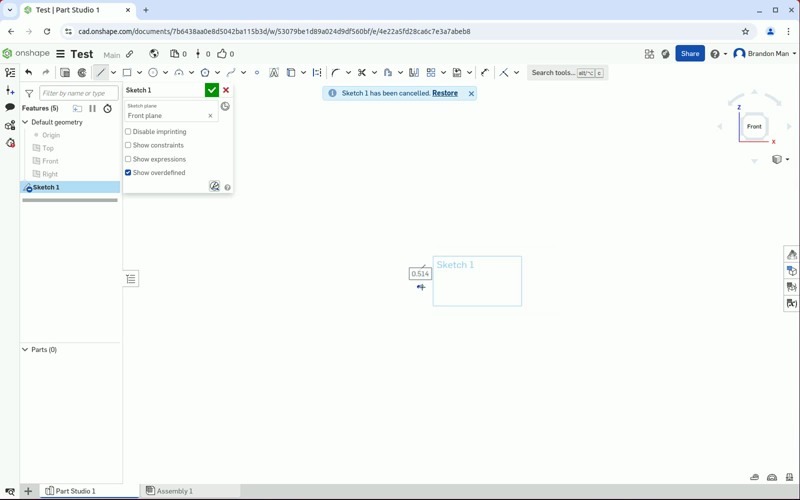
scroll(-6)
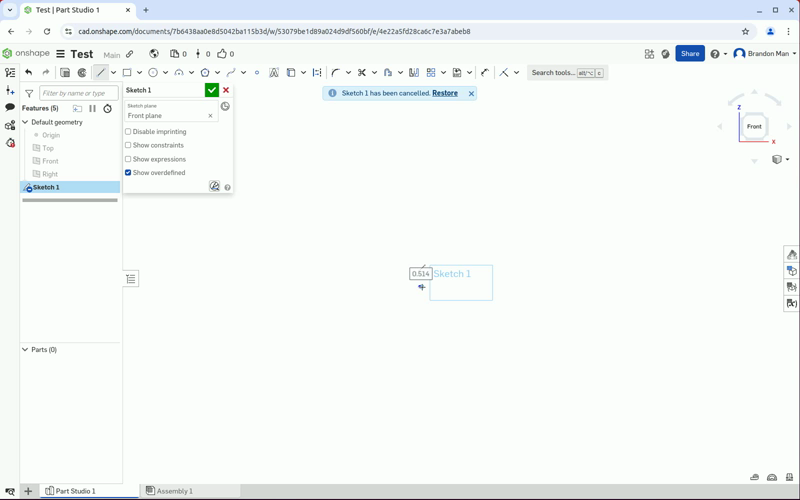
key_up(shift)
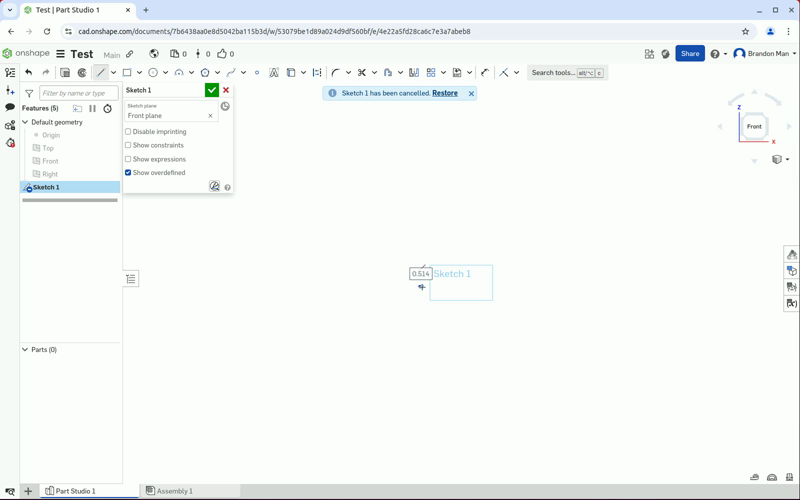
key_down(shift)
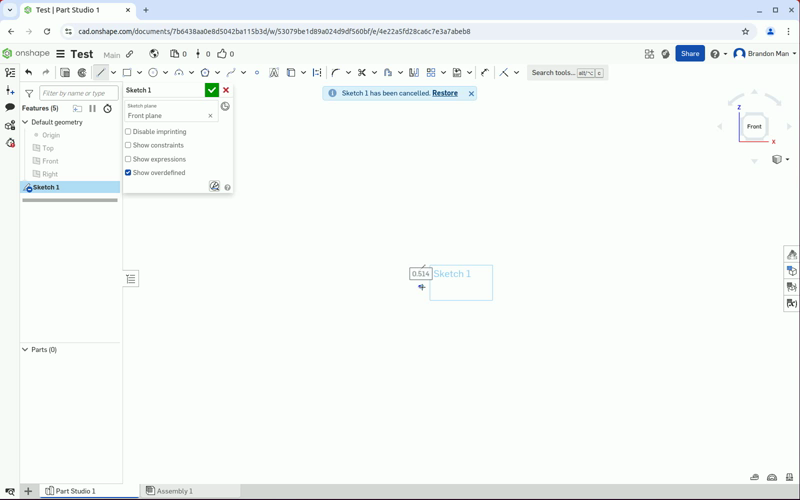
mouse_move(452, 286)
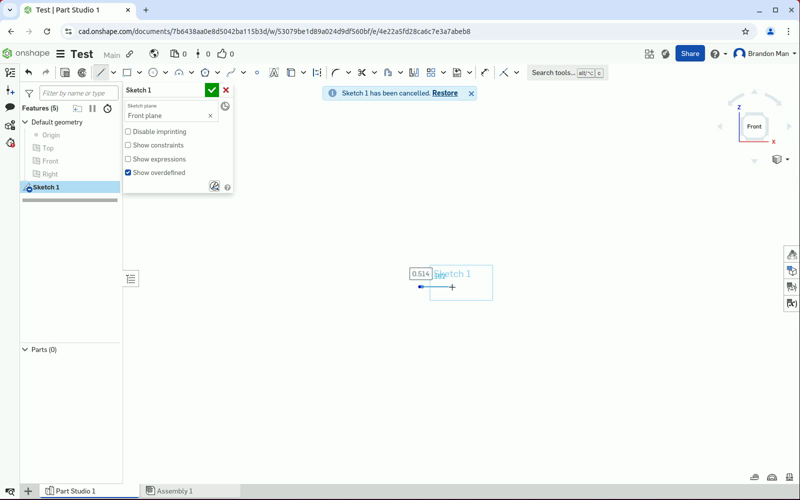
mouse_move(422, 283)
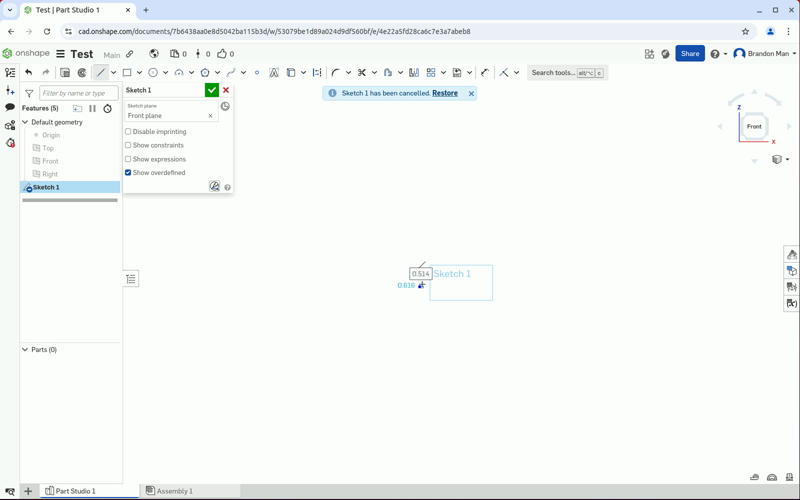
scroll(6)
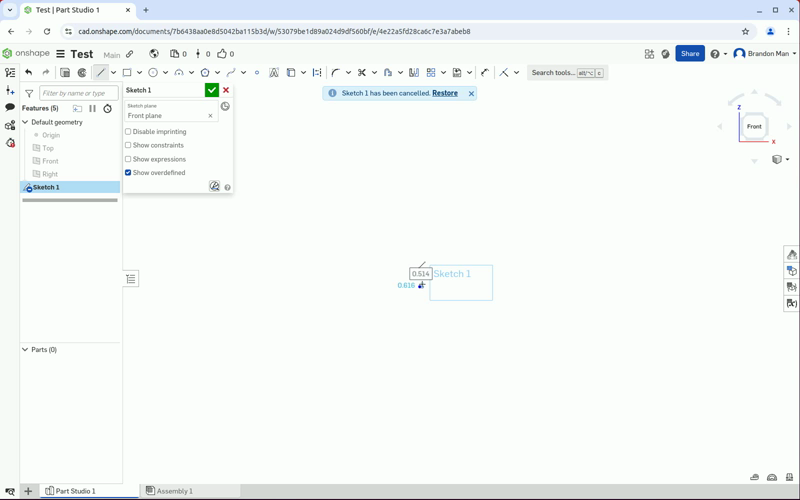
scroll(6)
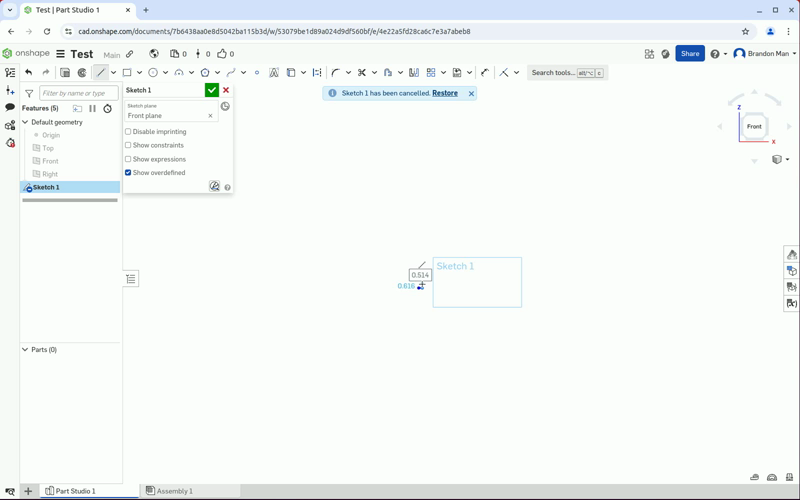
scroll(6)
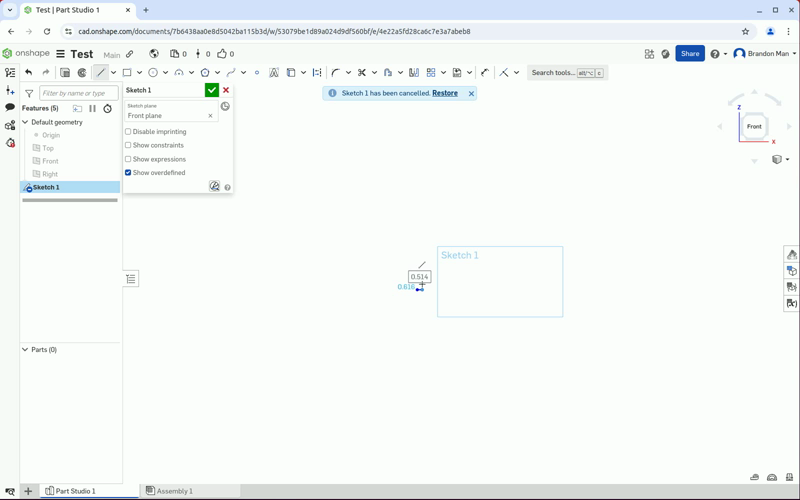
scroll(6)
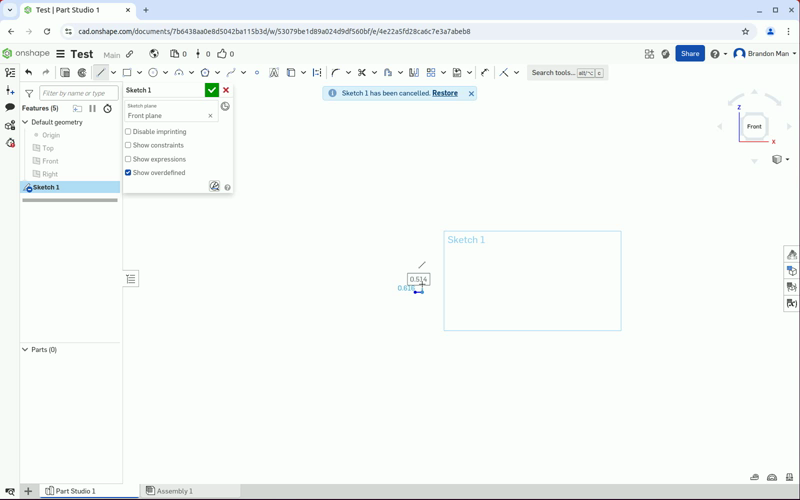
scroll(6)
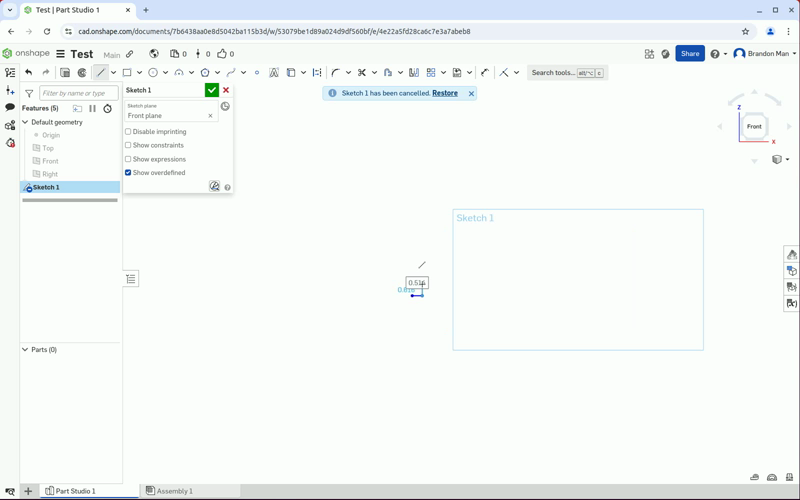
scroll(6)
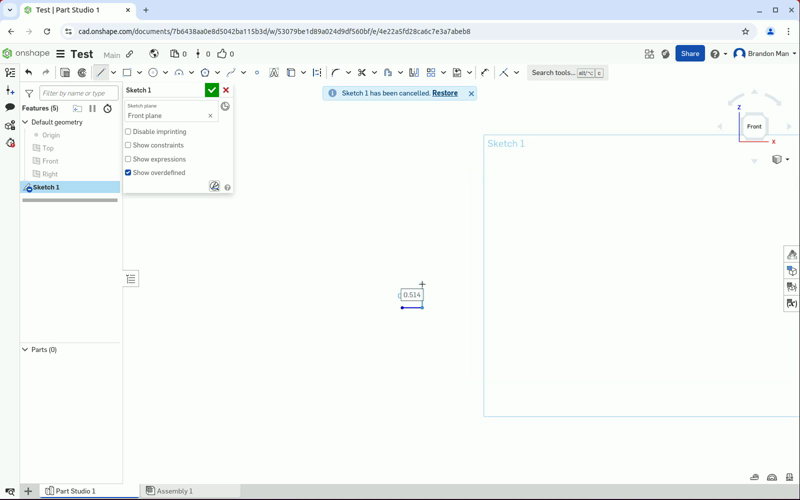
scroll(6)
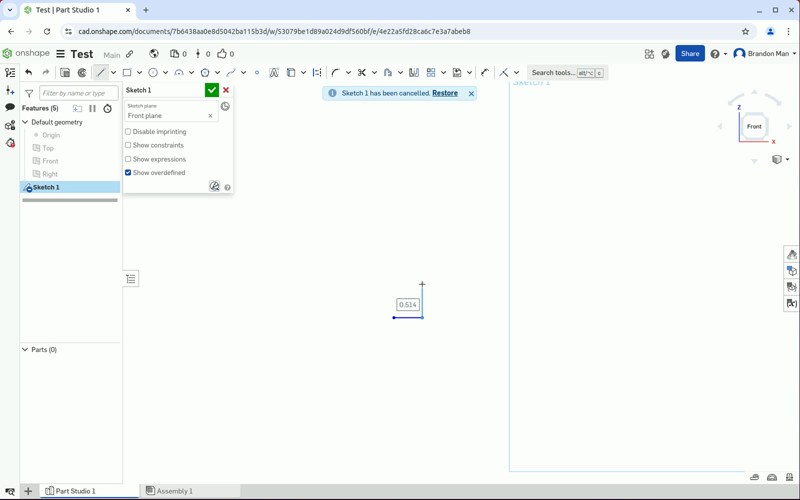
click(422, 283)
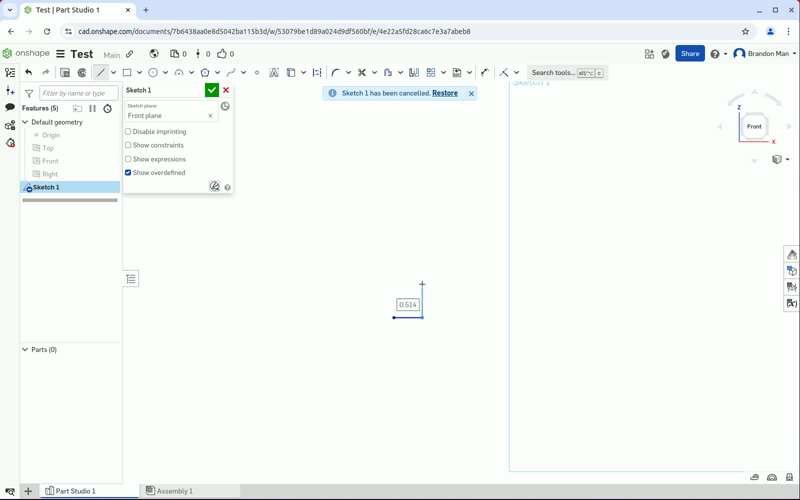
scroll(-6)
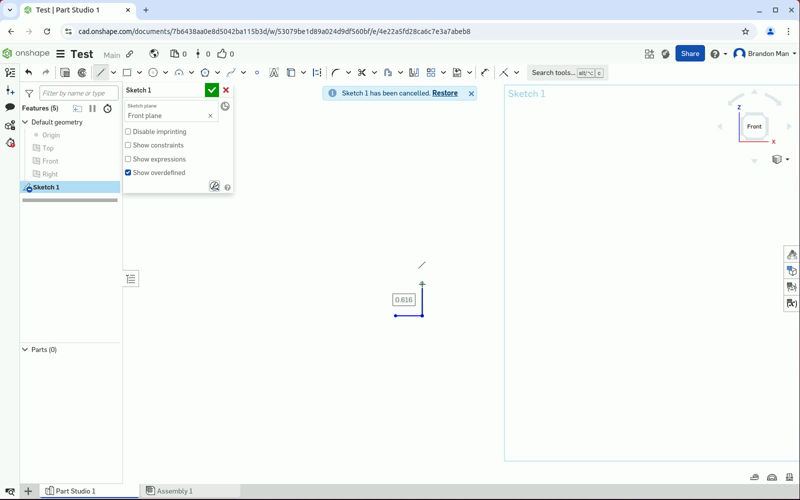
scroll(-6)
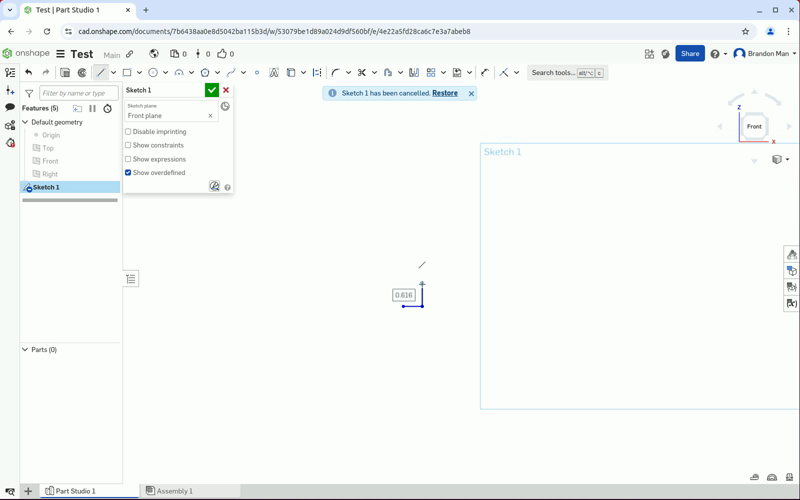
scroll(-6)
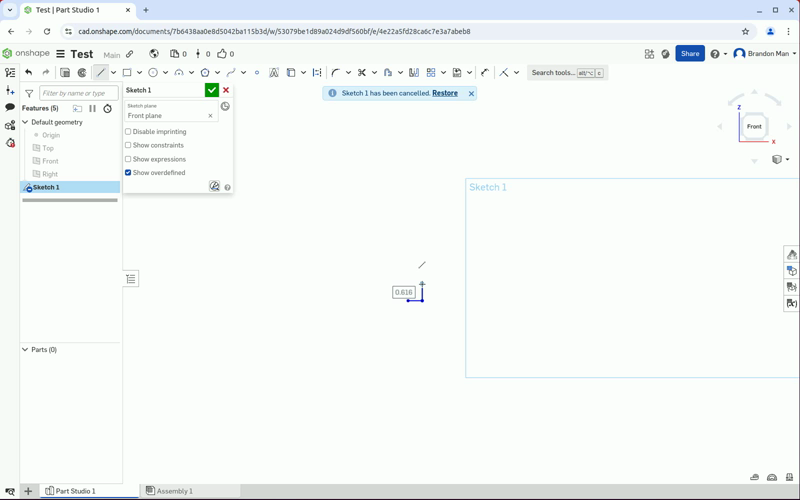
scroll(-6)
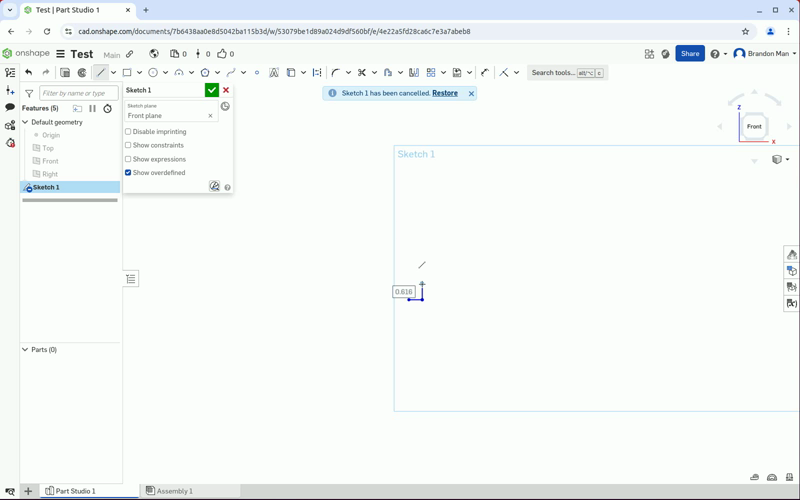
scroll(-6)
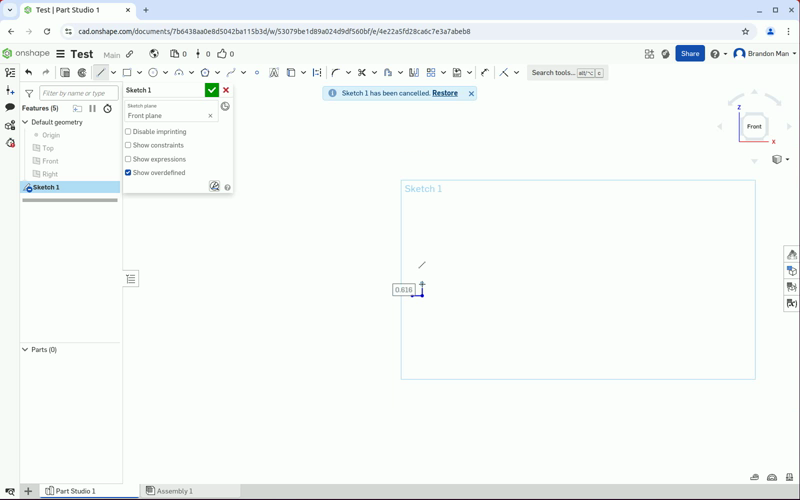
scroll(-6)
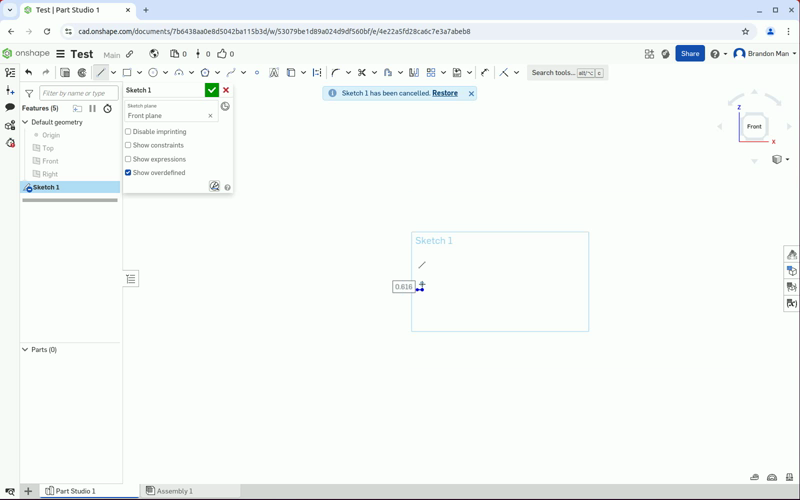
scroll(-6)
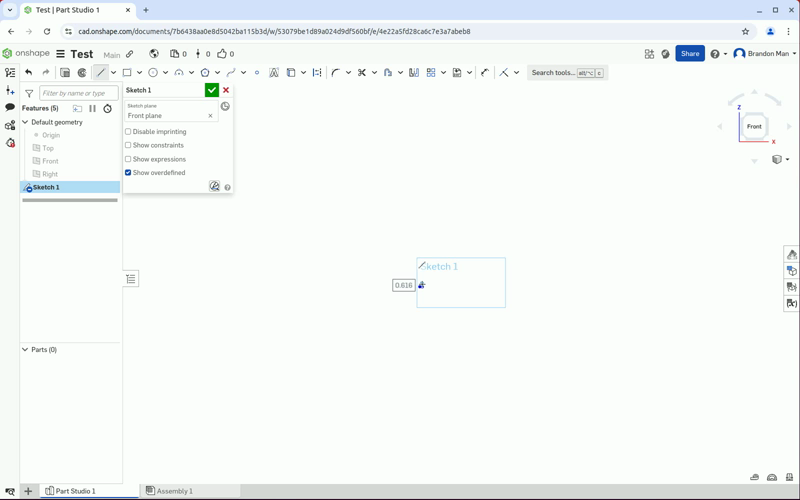
key_up(shift)
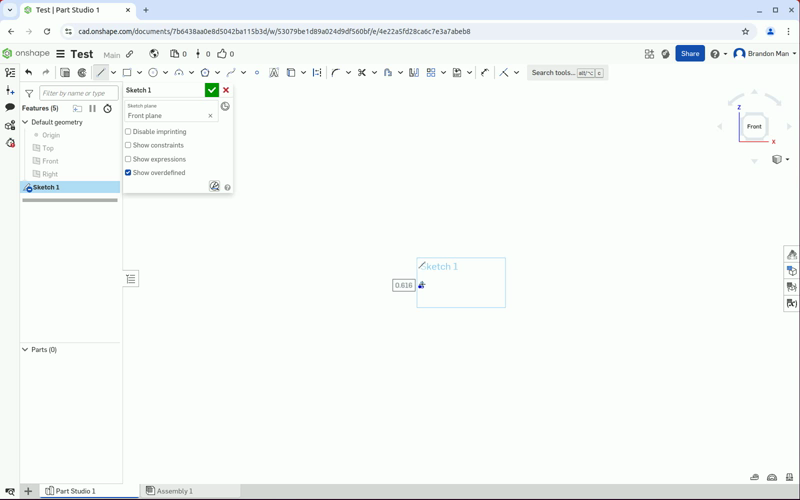
key_down(shift)
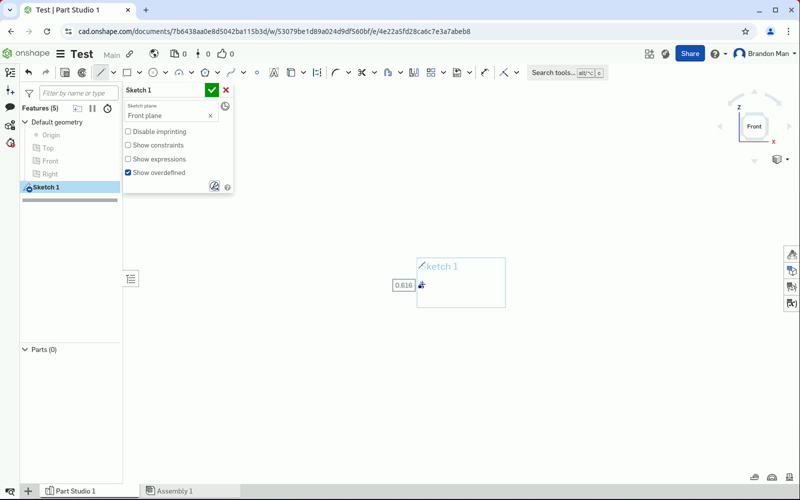
mouse_move(500, 283)
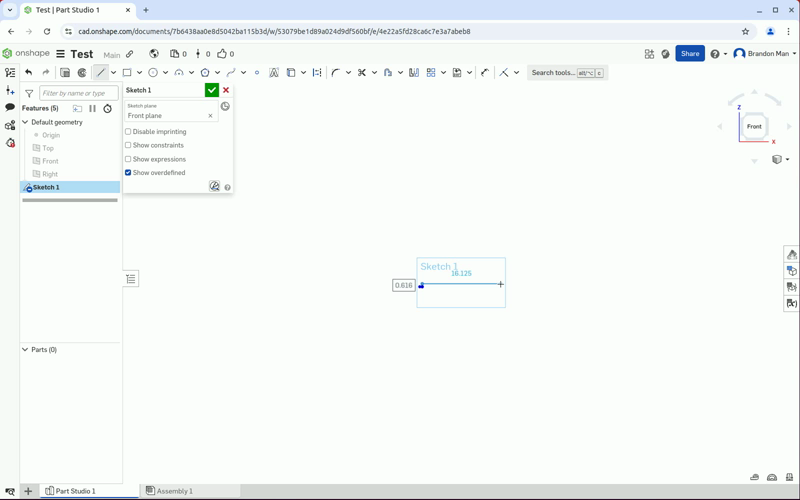
click(500, 283)
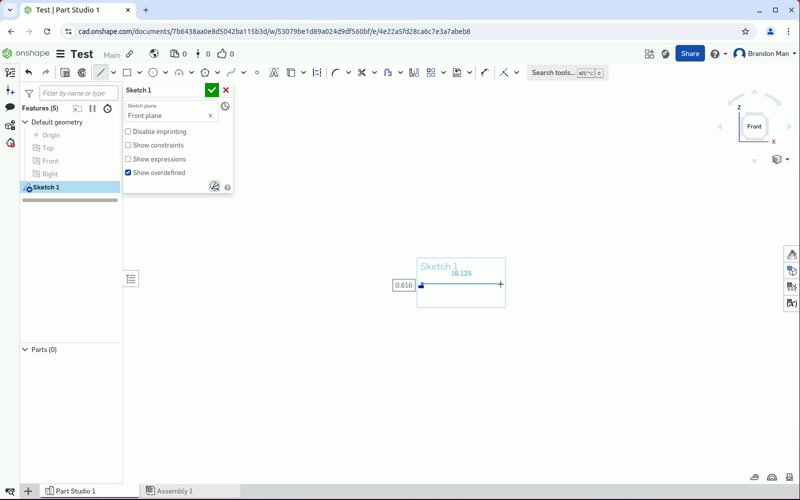
key_up(shift)
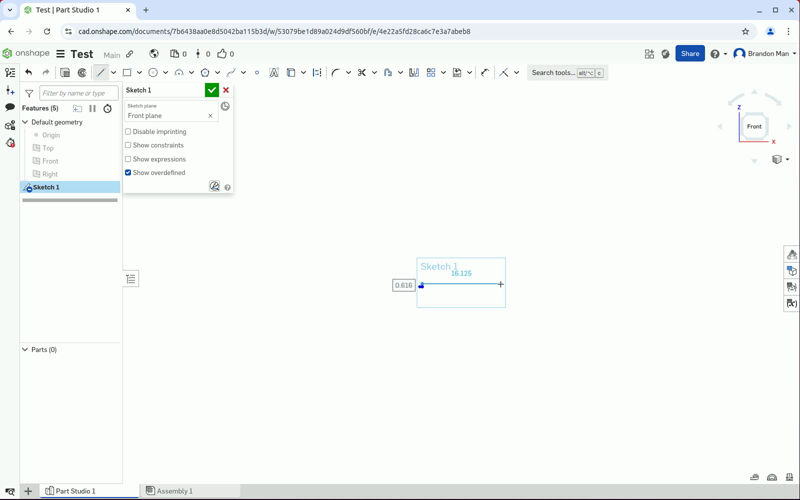
key_down(shift)
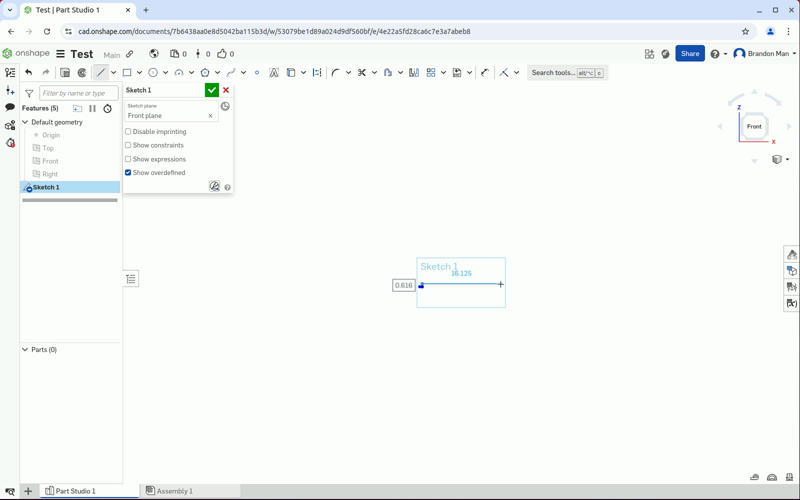
mouse_move(530, 283)
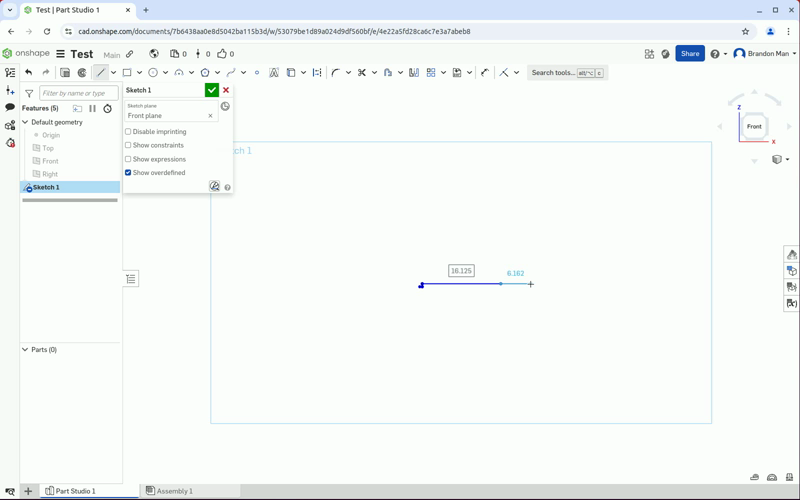
mouse_move(500, 286)
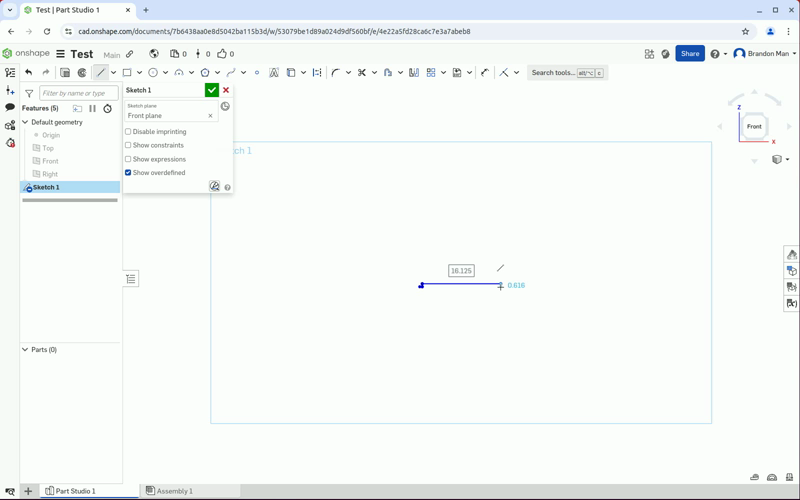
scroll(6)
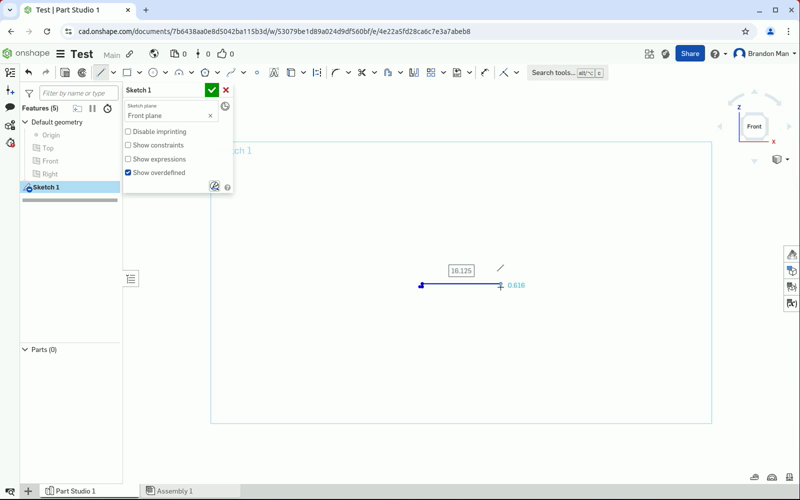
scroll(6)
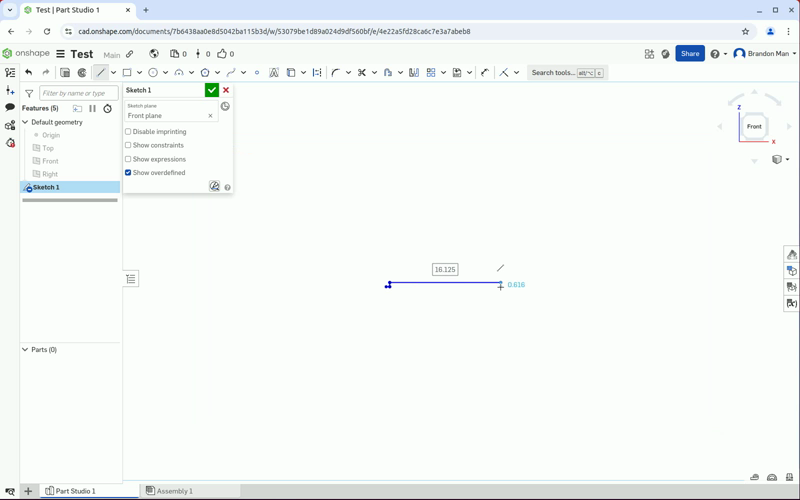
scroll(6)
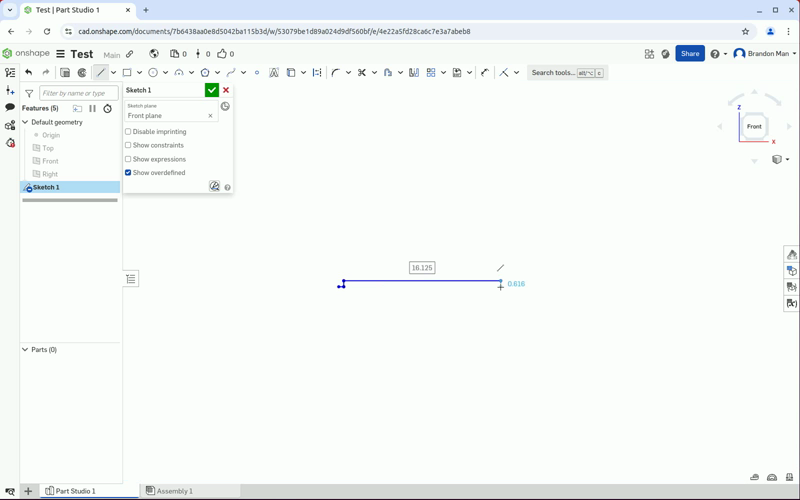
scroll(6)
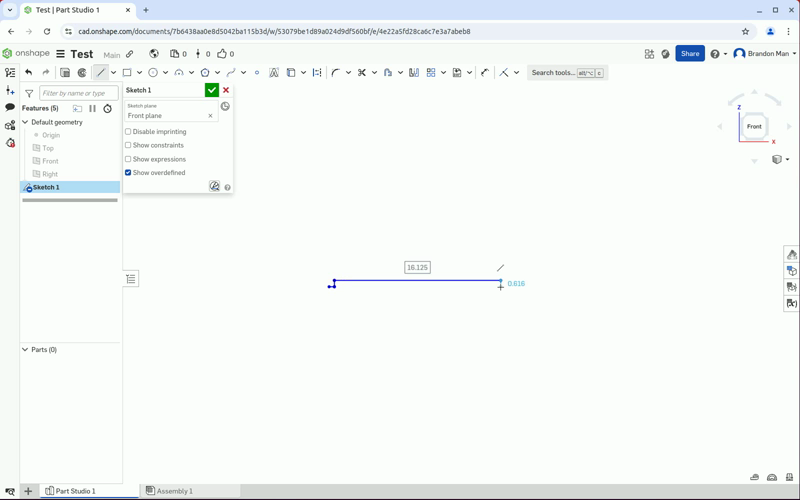
scroll(6)
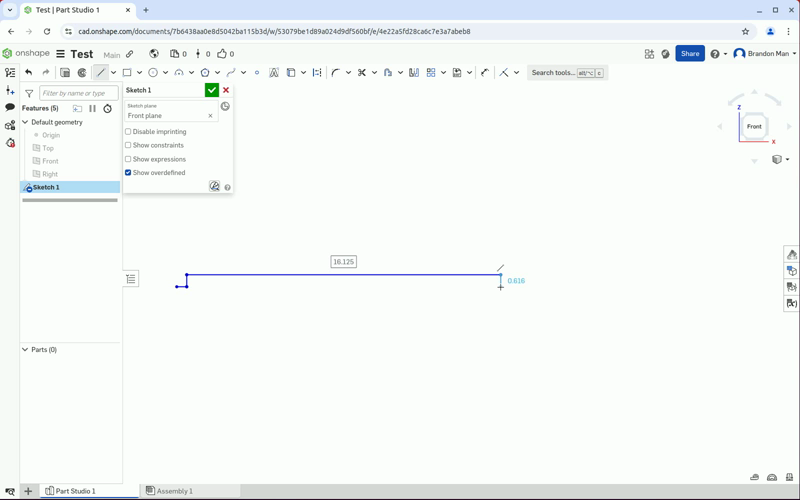
scroll(6)
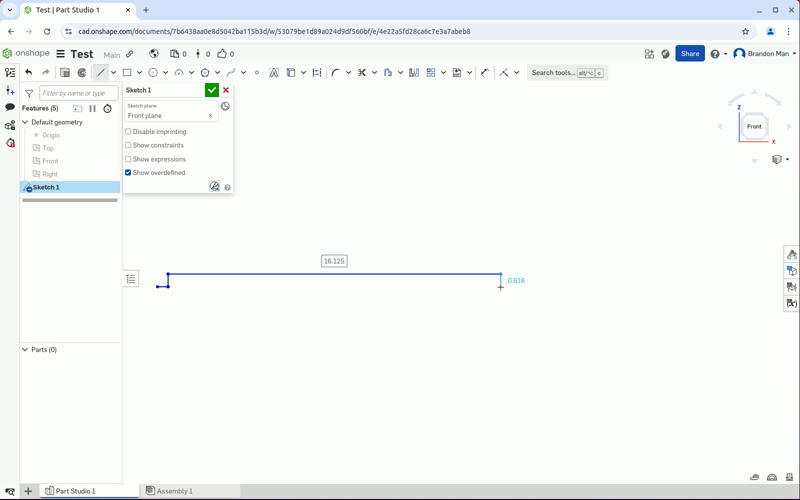
scroll(6)
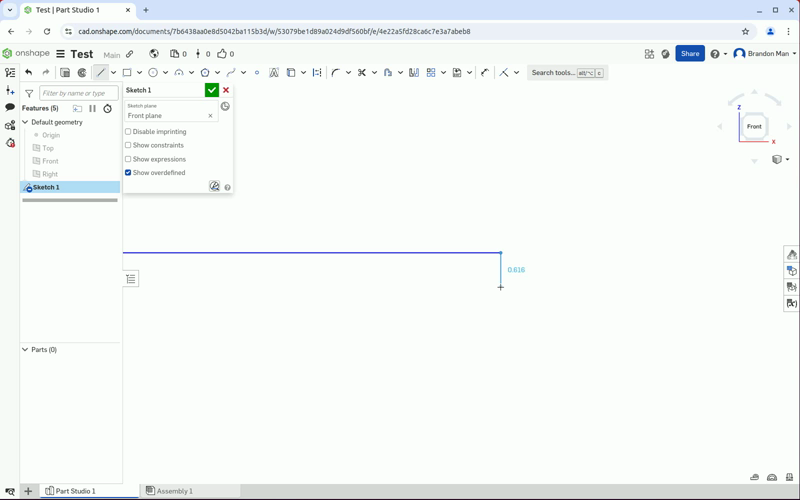
click(500, 286)
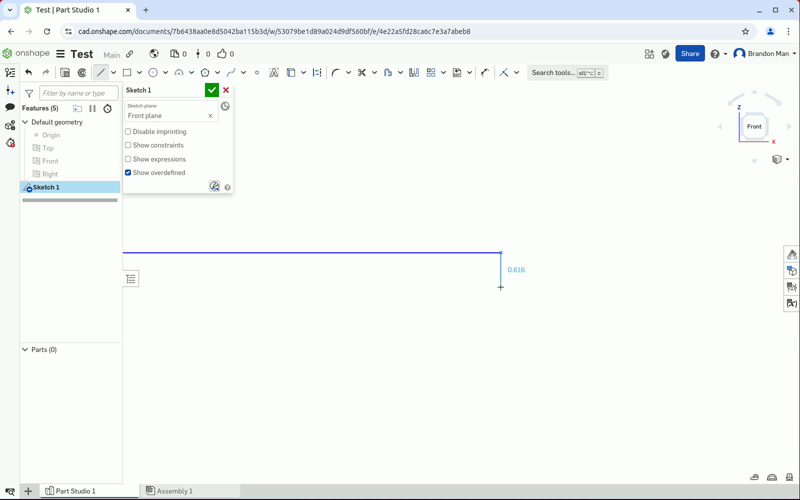
scroll(-6)
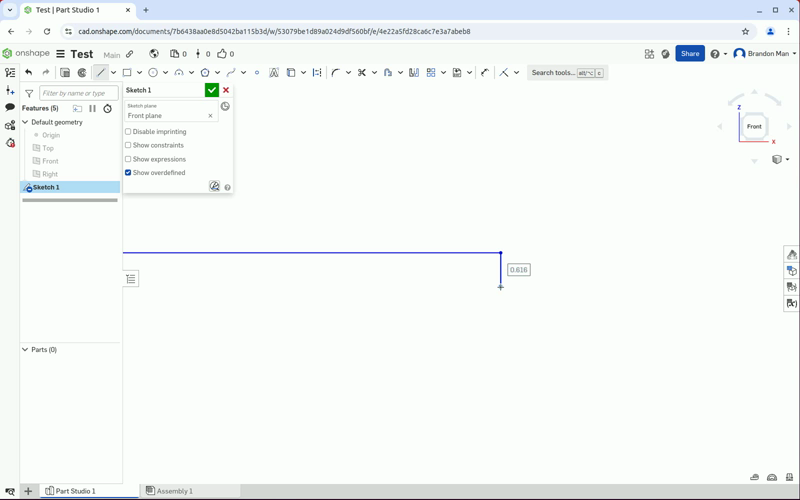
scroll(-6)
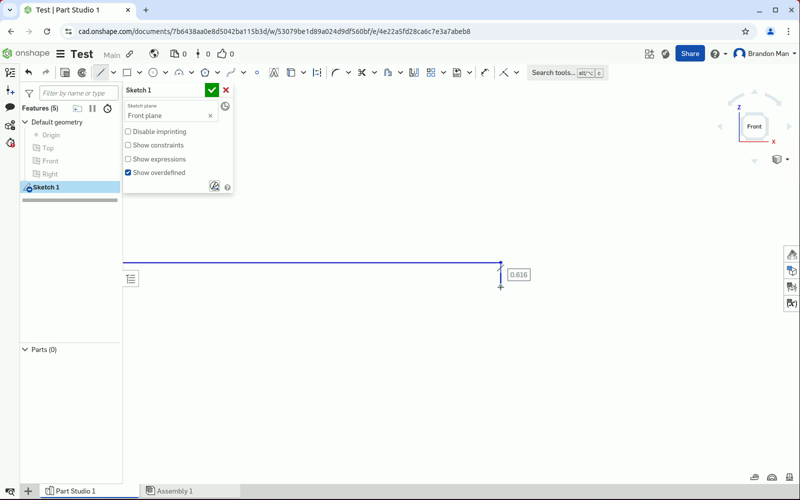
scroll(-6)
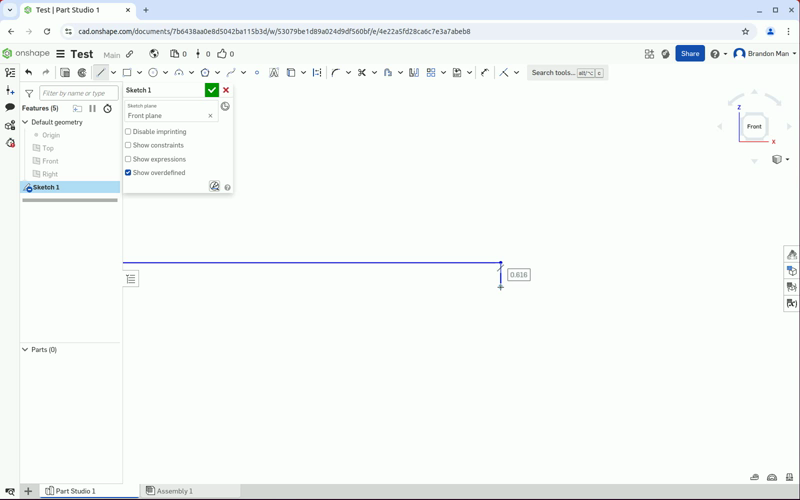
scroll(-6)
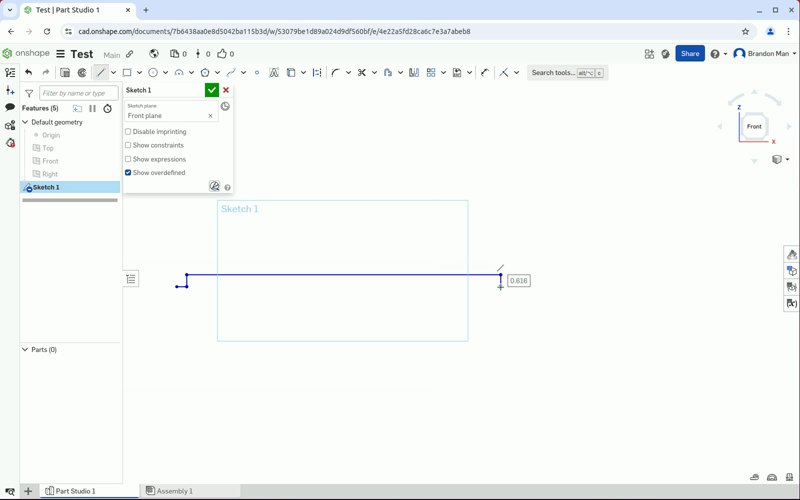
scroll(-6)
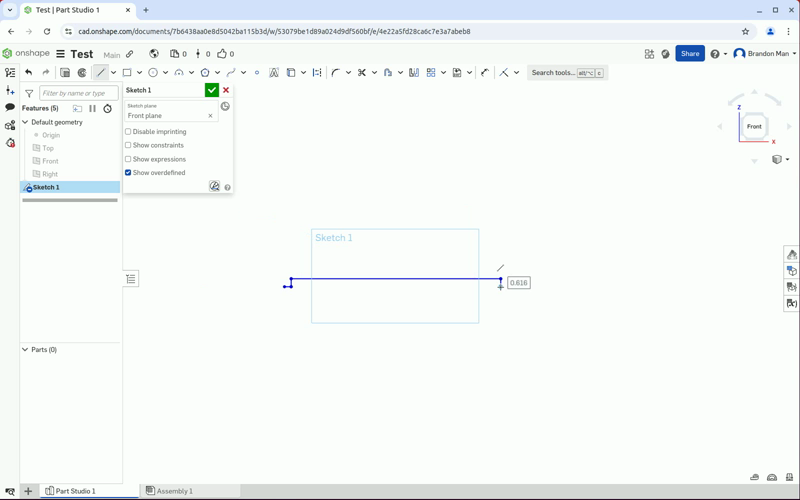
scroll(-6)
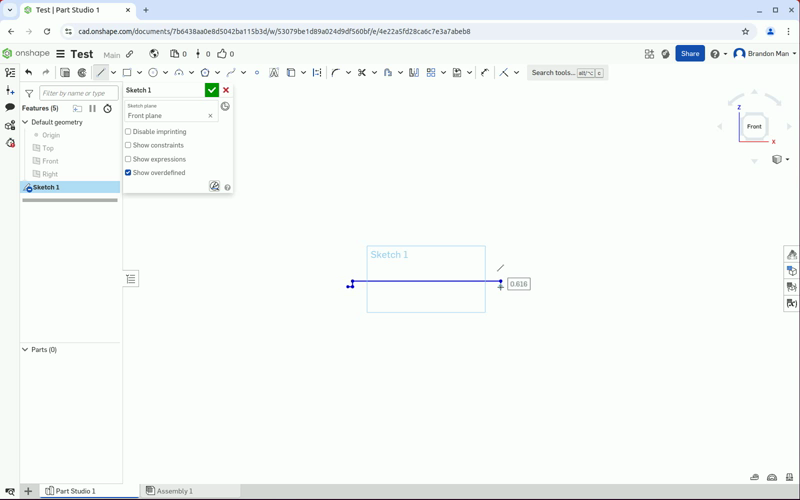
scroll(-6)
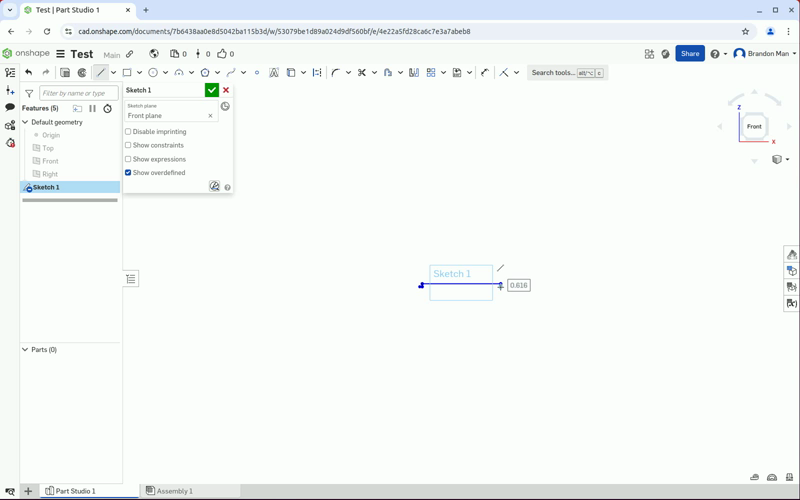
key_up(shift)
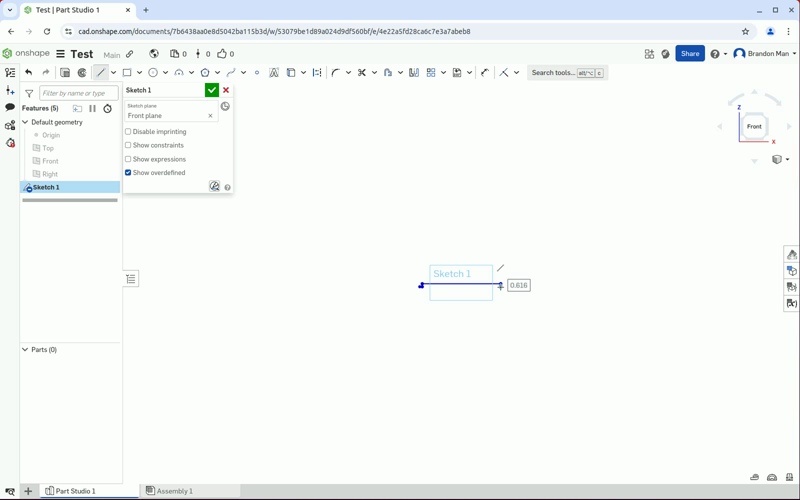
key_down(shift)
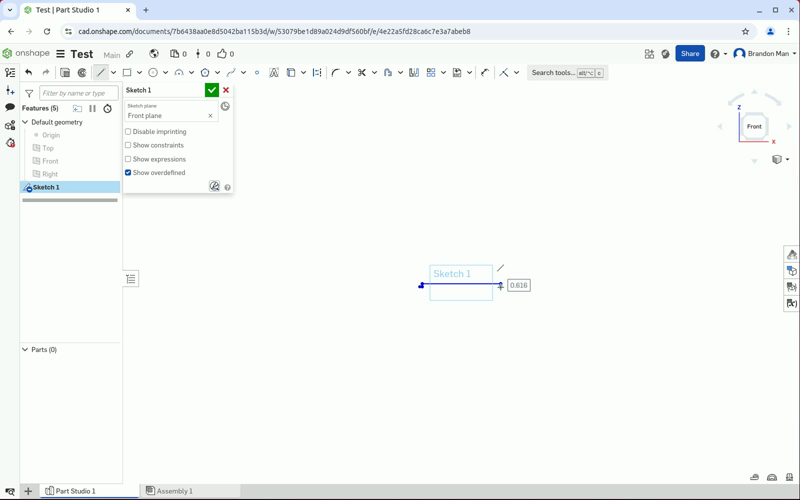
mouse_move(530, 286)
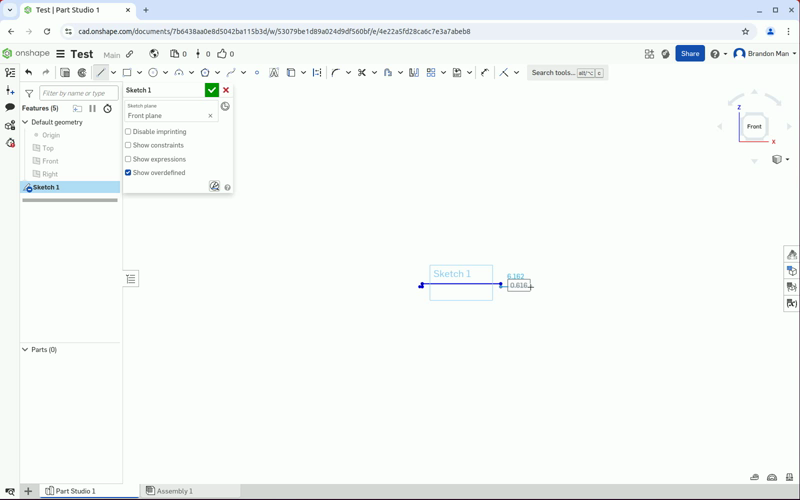
mouse_move(503, 286)
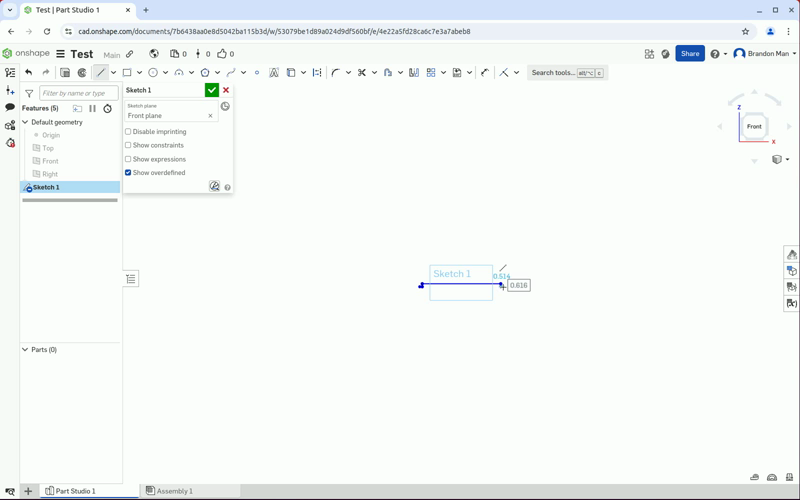
scroll(6)
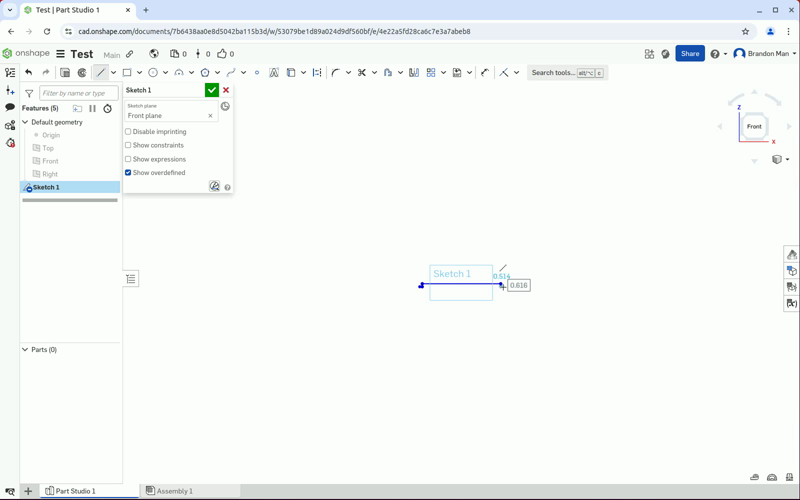
scroll(6)
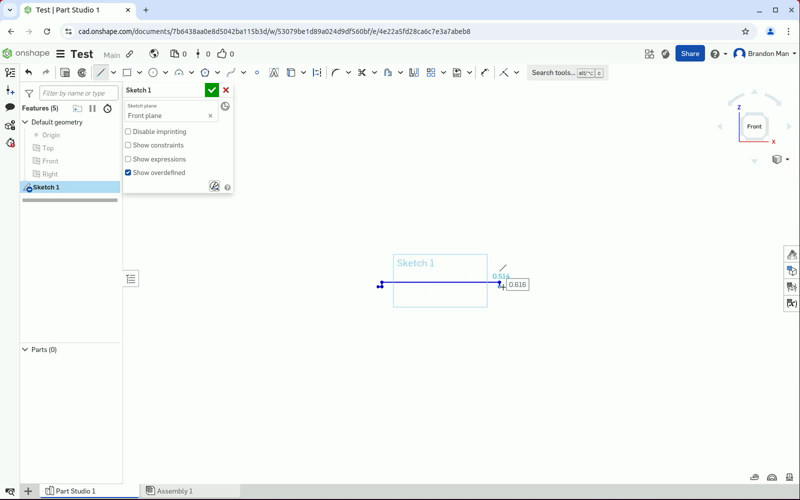
scroll(6)
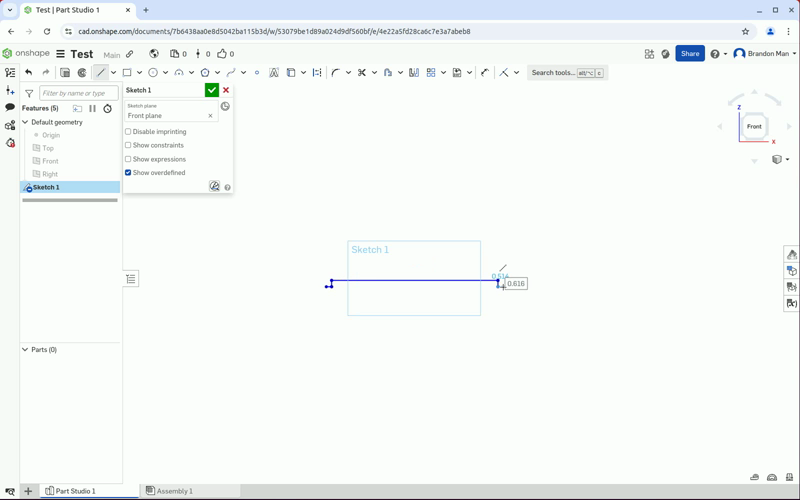
scroll(6)
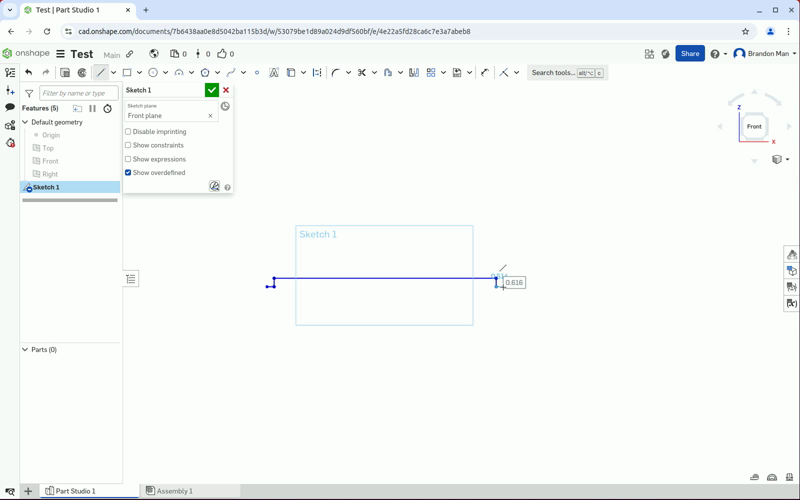
scroll(6)
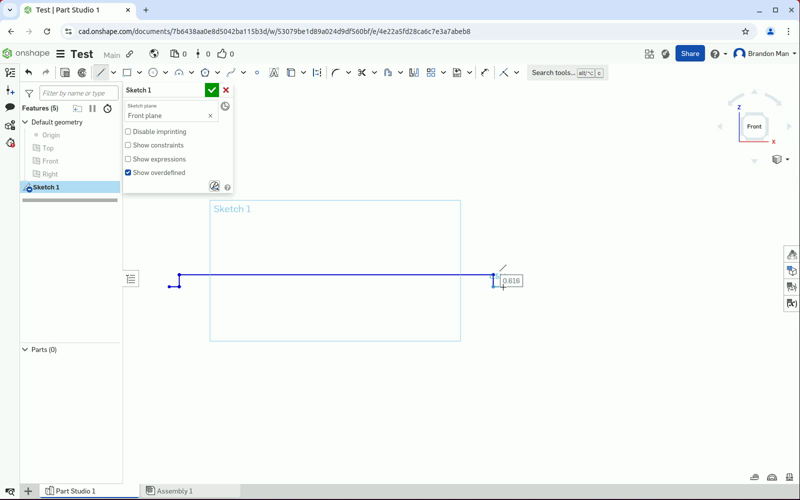
scroll(6)
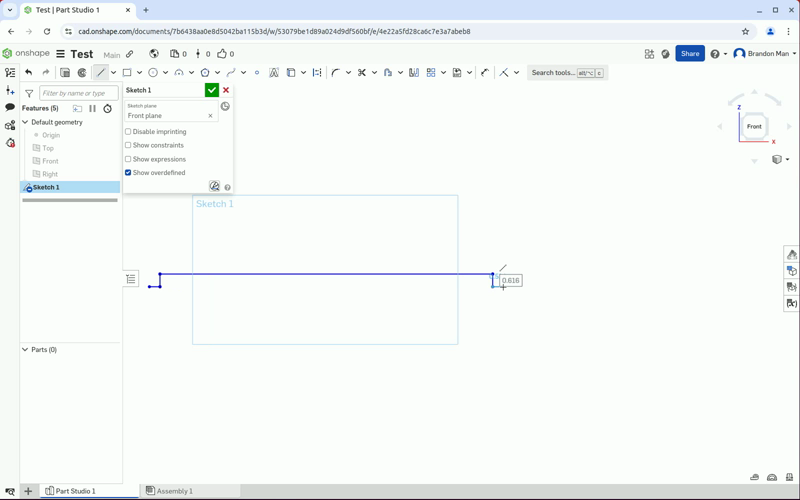
scroll(6)
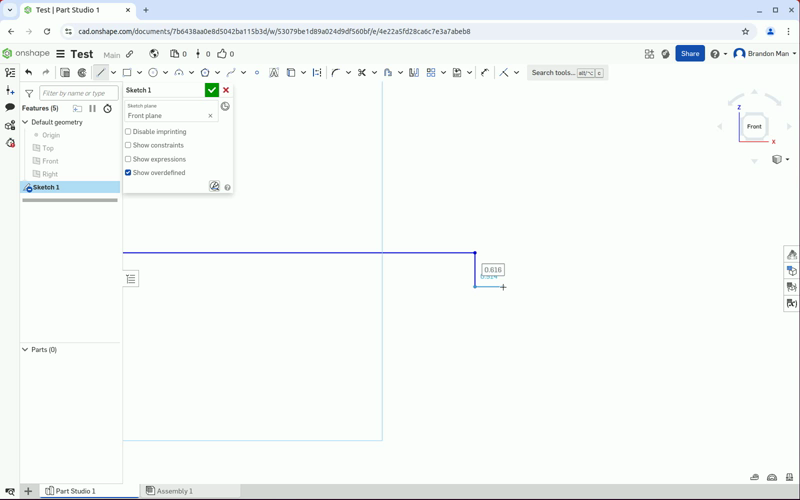
click(503, 286)
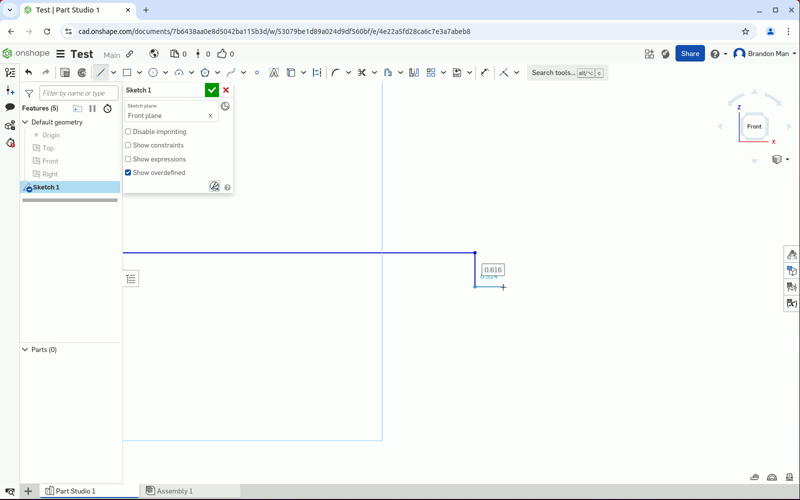
scroll(-6)
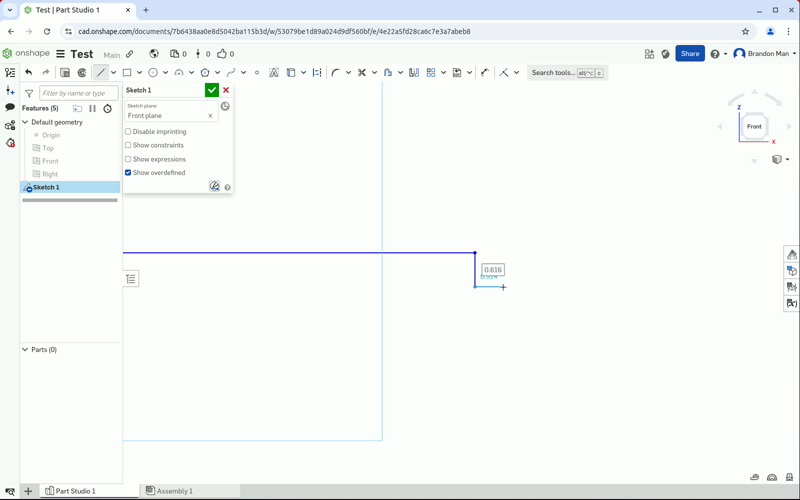
scroll(-6)
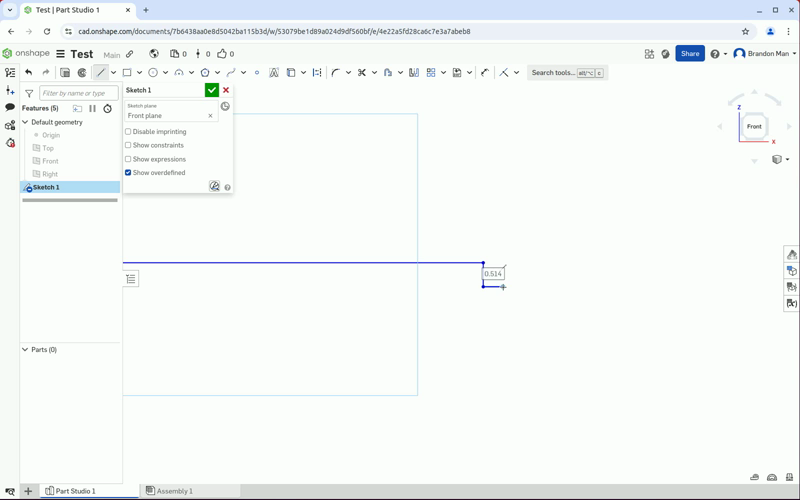
scroll(-6)
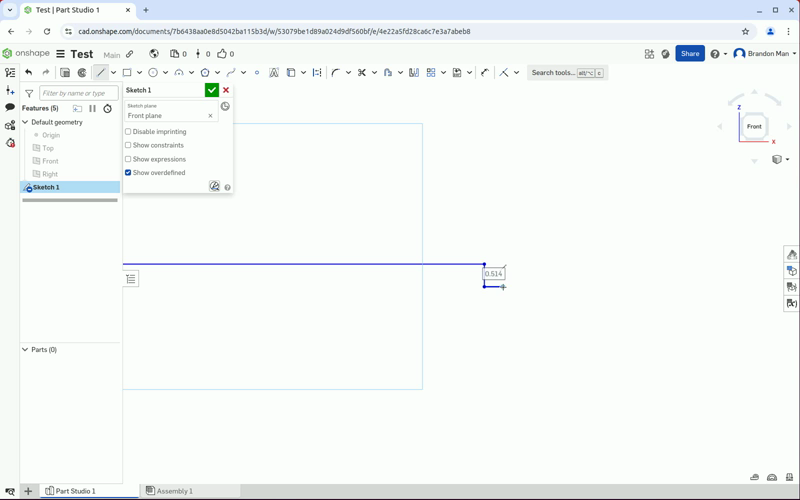
scroll(-6)
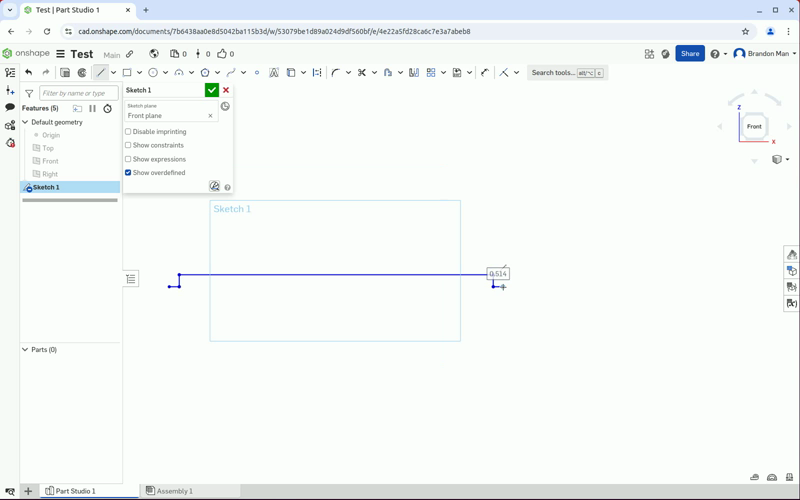
scroll(-6)
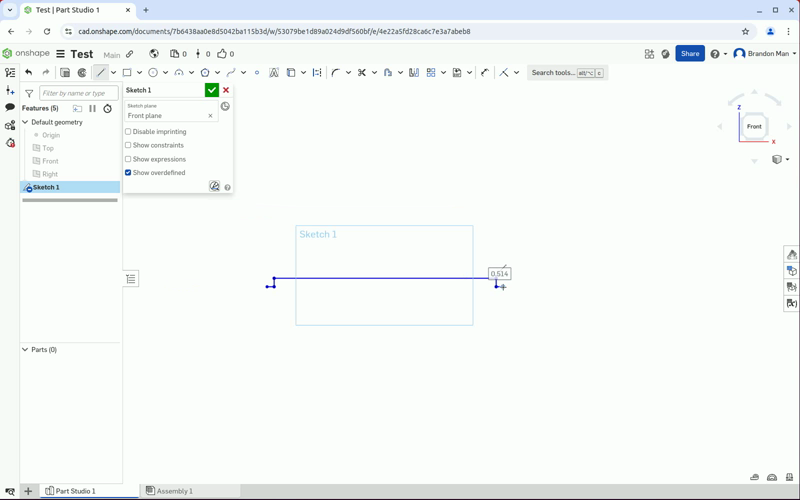
scroll(-6)
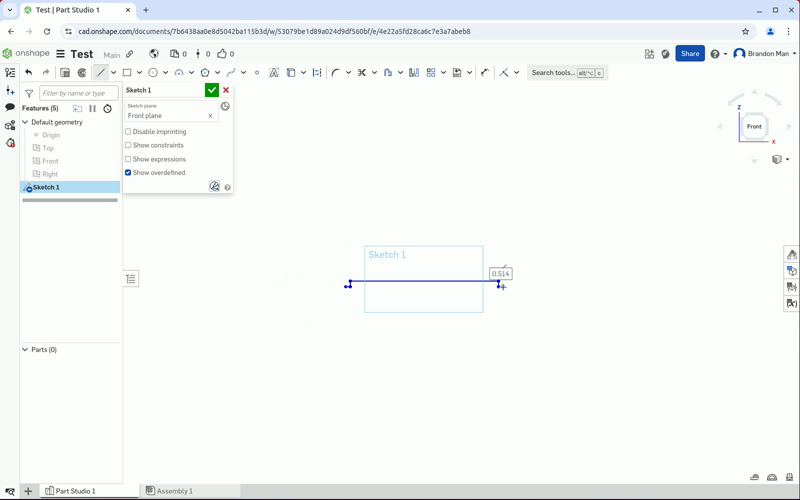
scroll(-6)
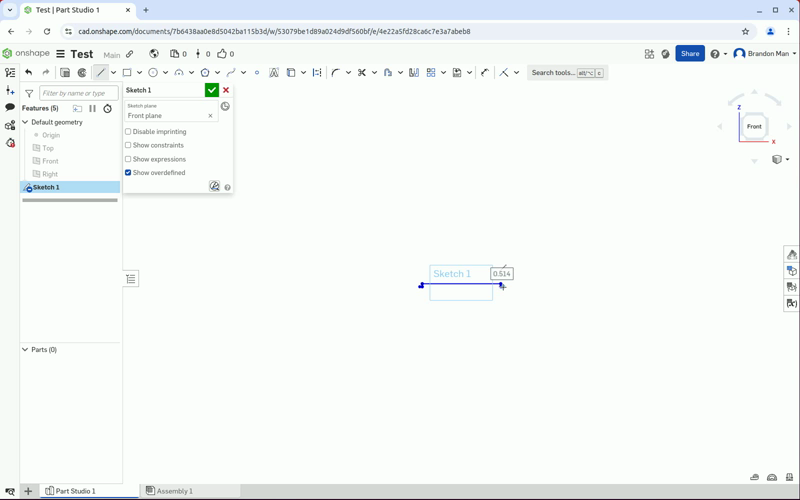
key_up(shift)
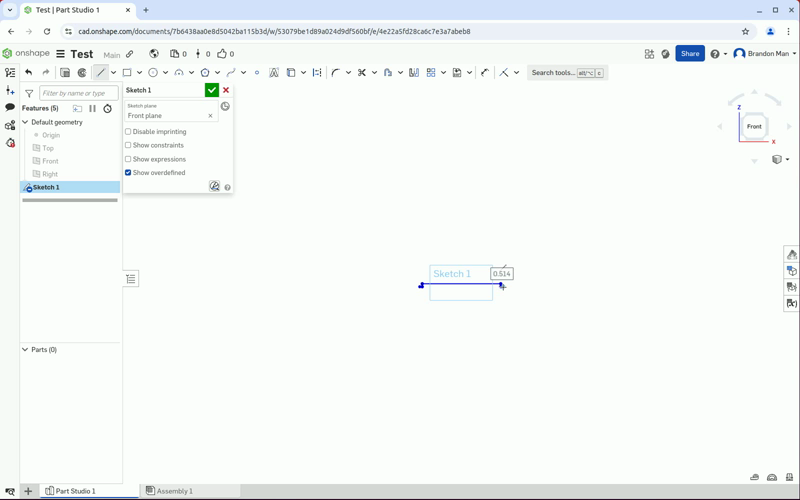
key_down(shift)
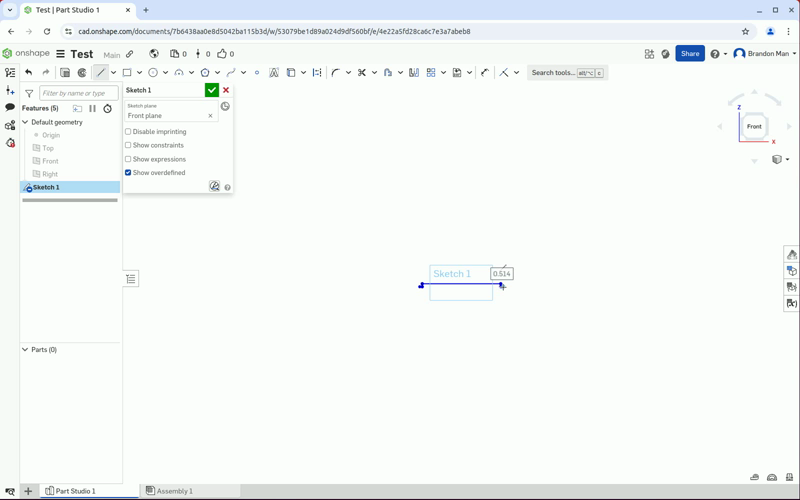
mouse_move(533, 286)
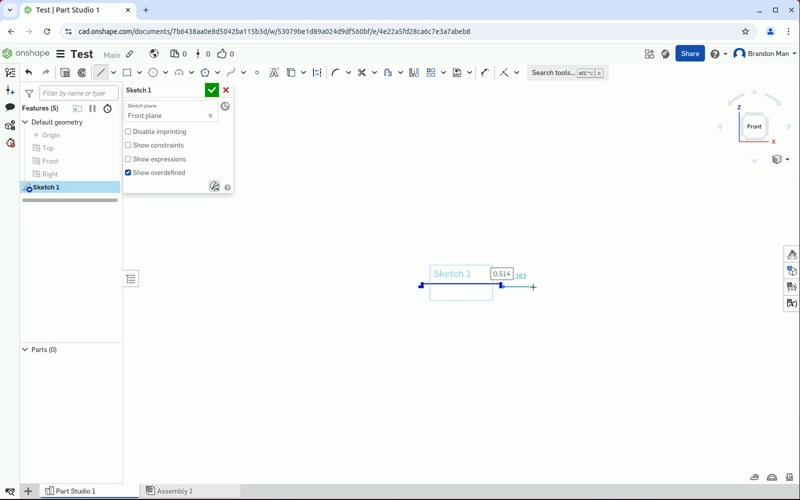
mouse_move(503, 244)
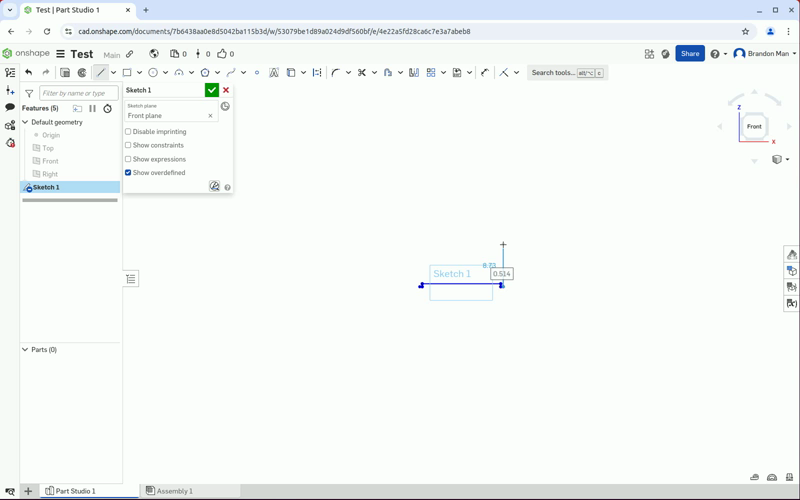
click(503, 244)
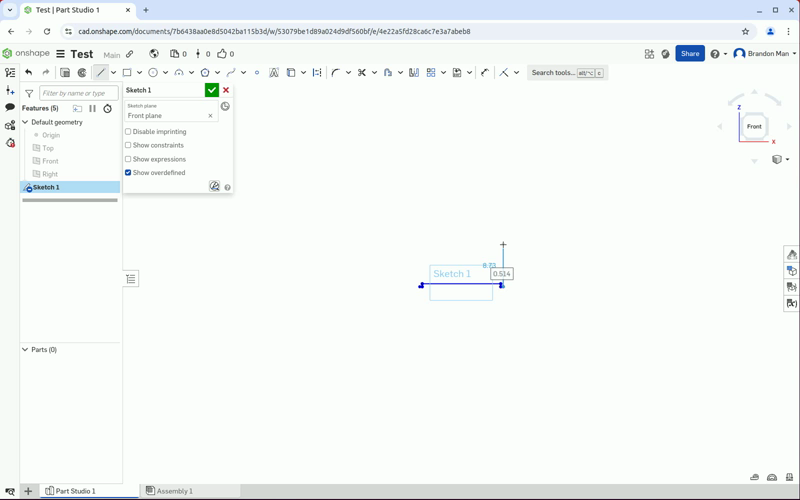
key_up(shift)
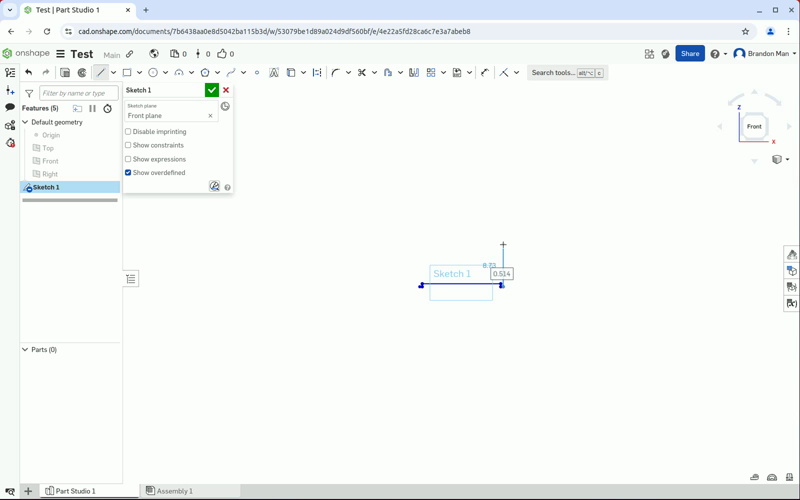
key_down(shift)
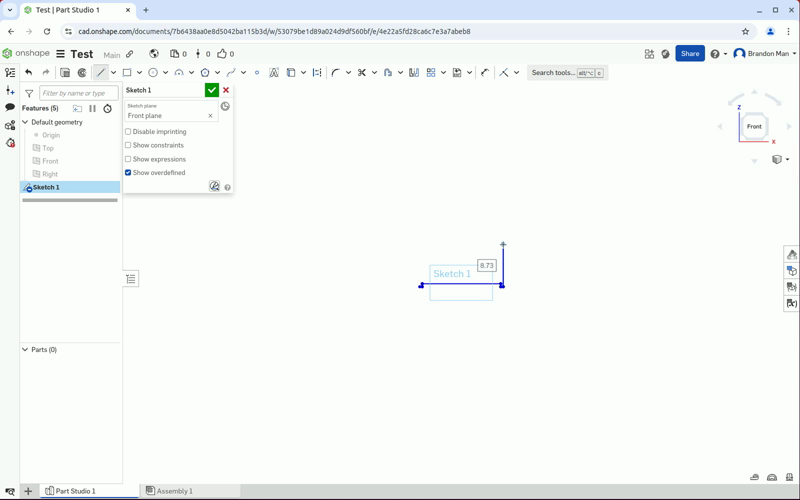
mouse_move(533, 244)
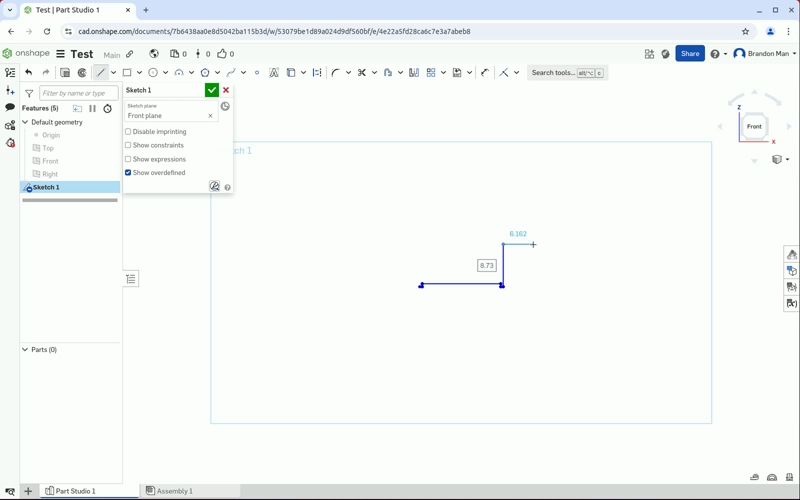
mouse_move(500, 244)
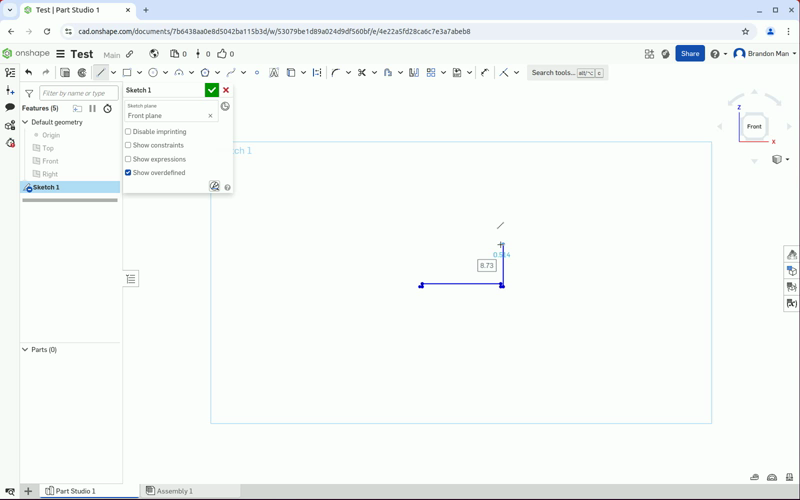
scroll(6)
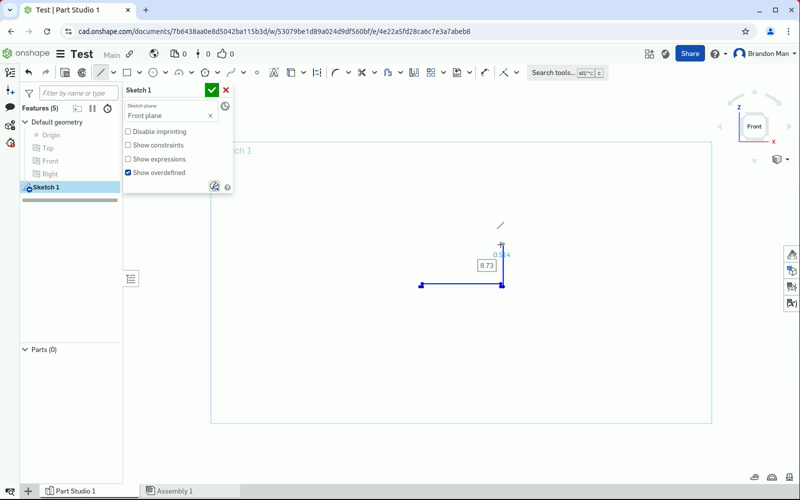
scroll(6)
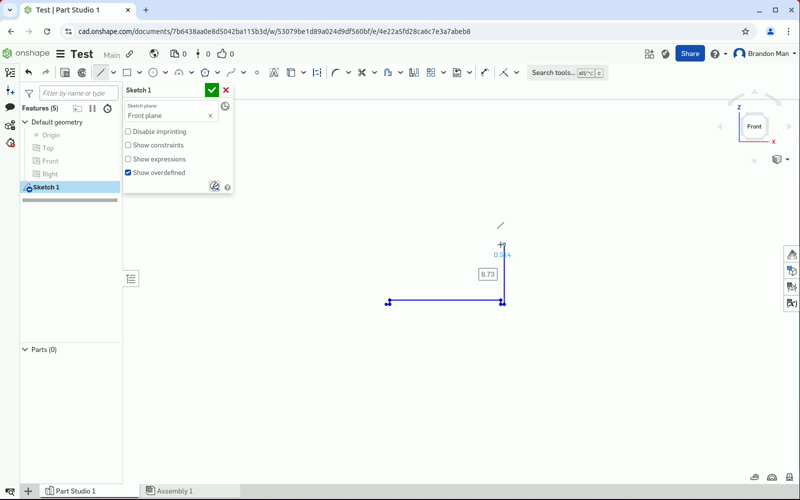
scroll(6)
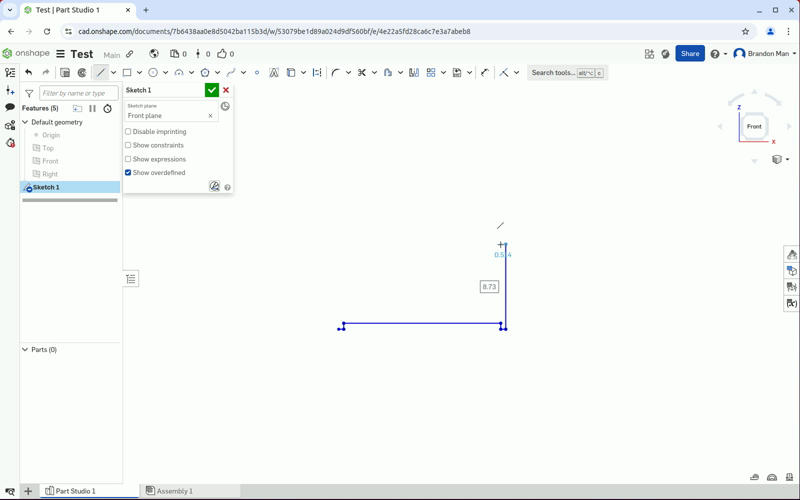
scroll(6)
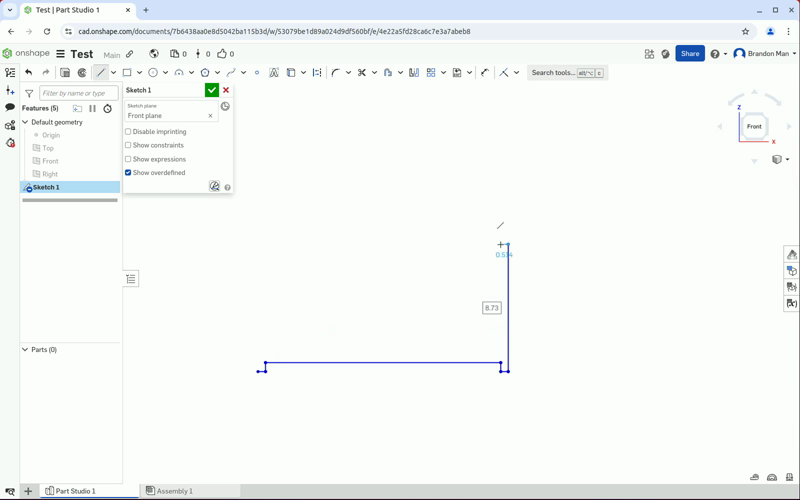
scroll(6)
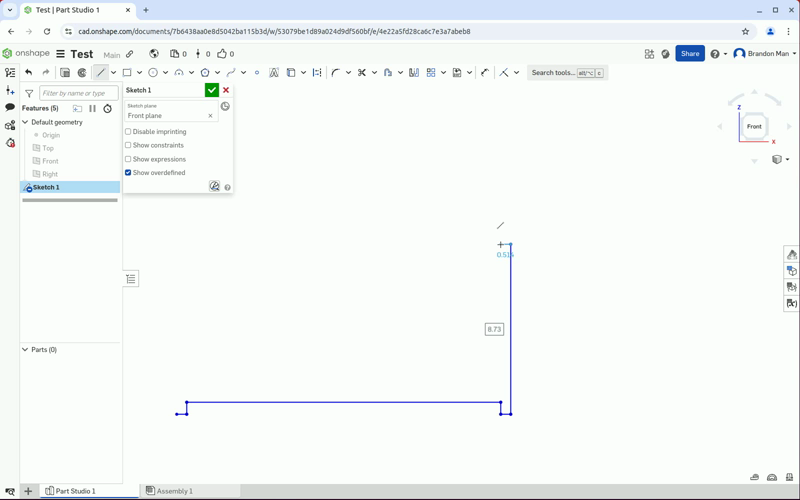
scroll(6)
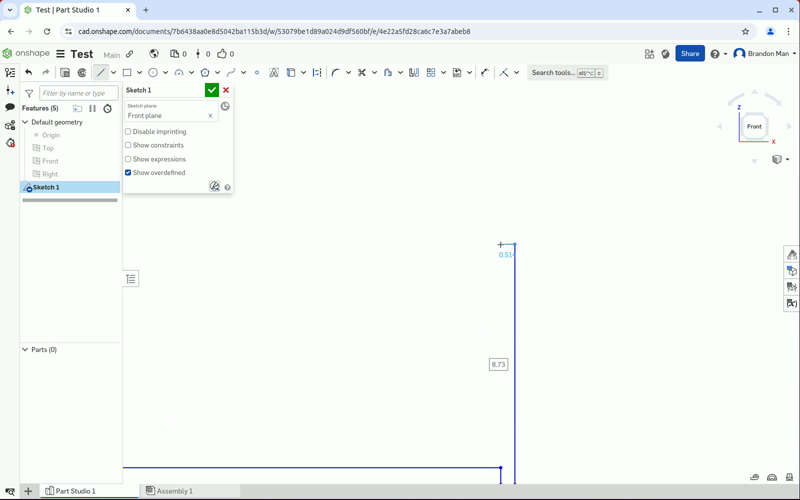
scroll(6)
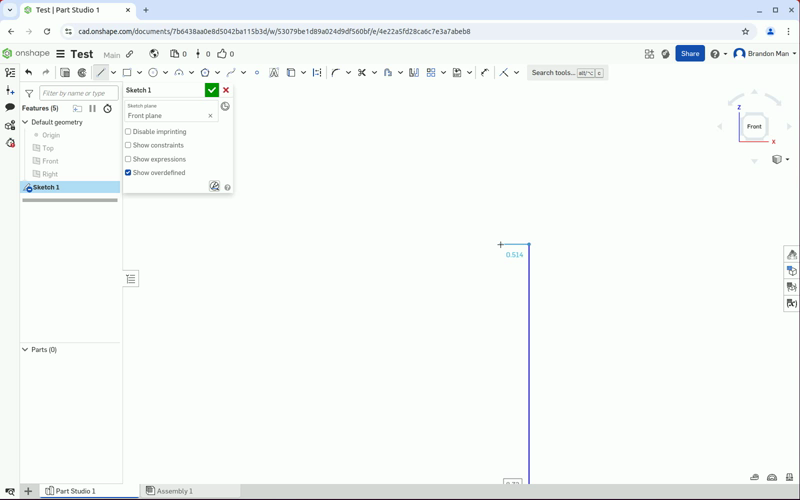
click(500, 244)
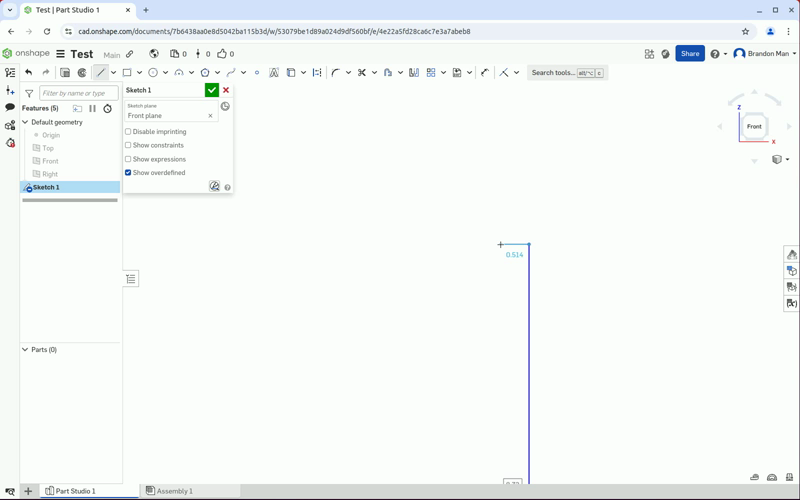
scroll(-6)
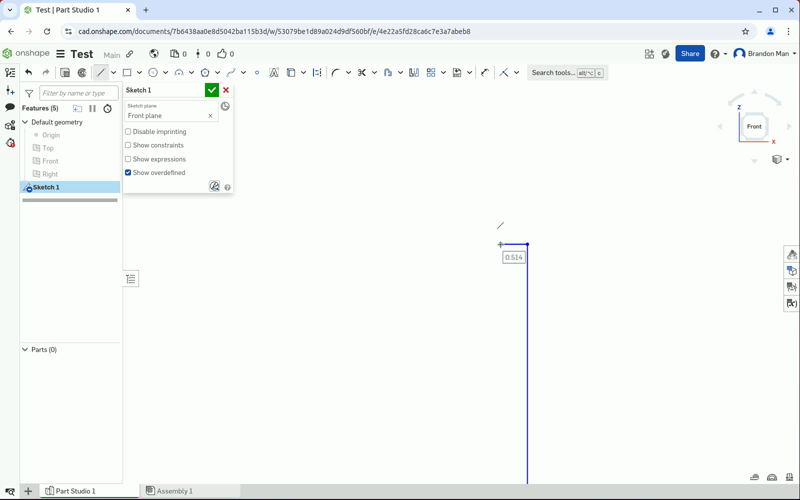
scroll(-6)
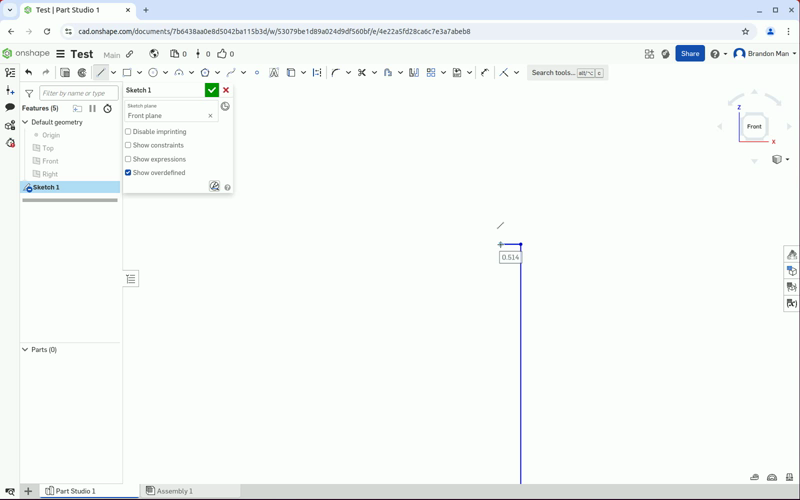
scroll(-6)
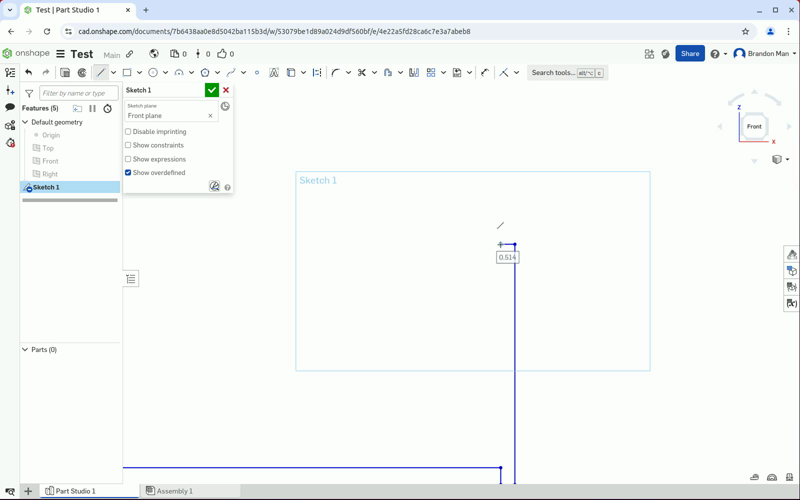
scroll(-6)
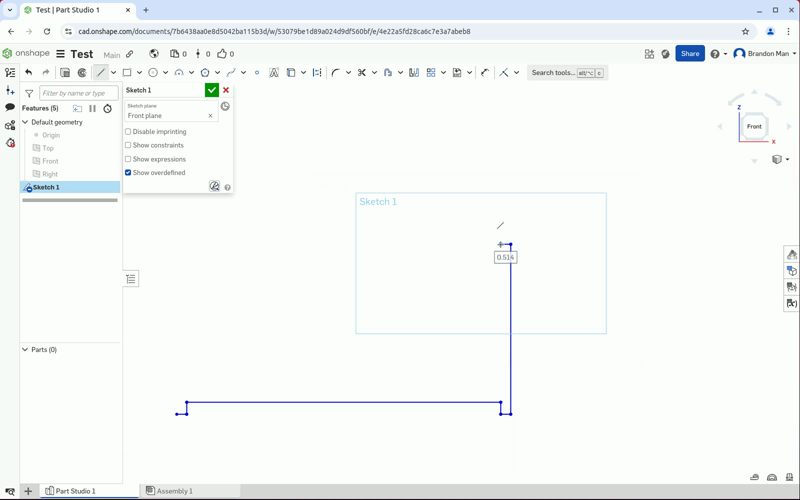
scroll(-6)
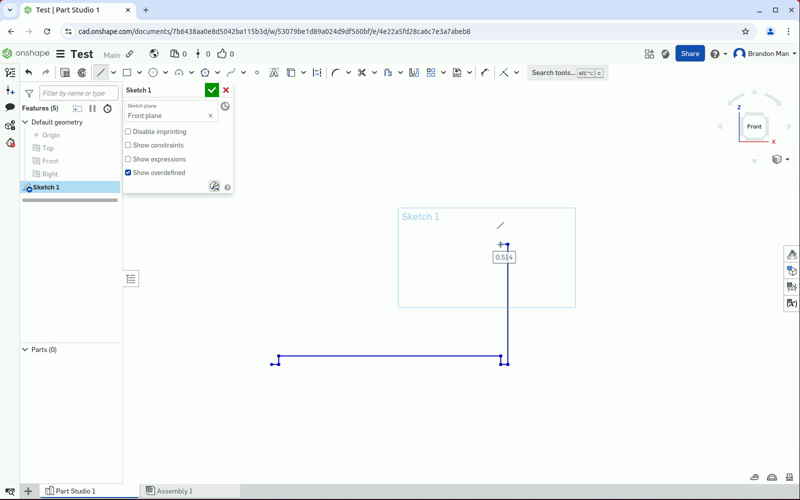
scroll(-6)
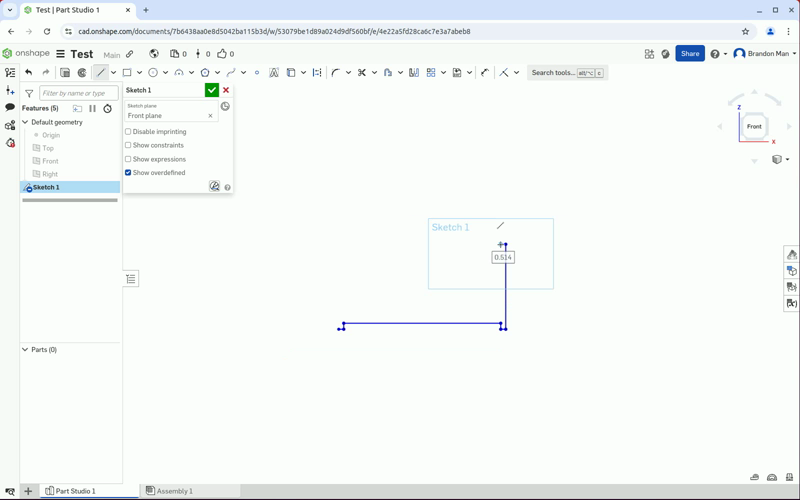
scroll(-6)
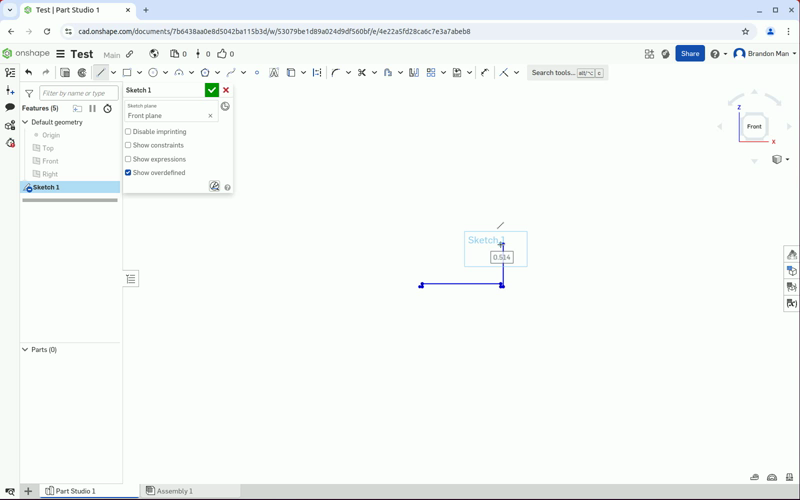
key_up(shift)
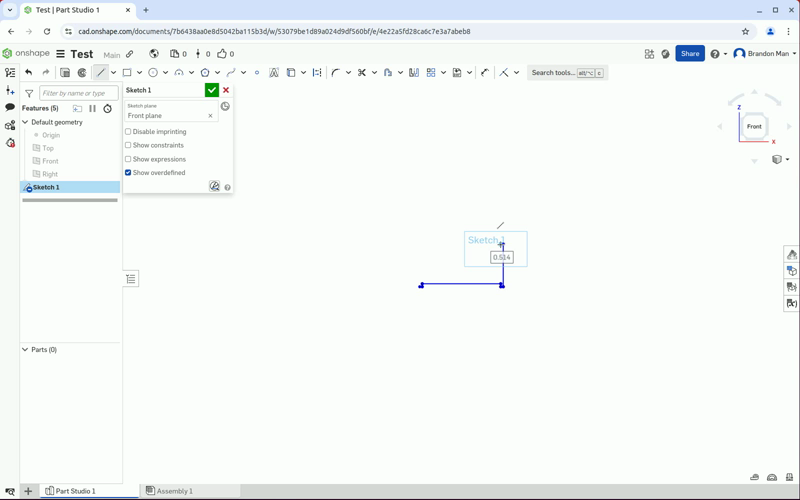
key_down(shift)
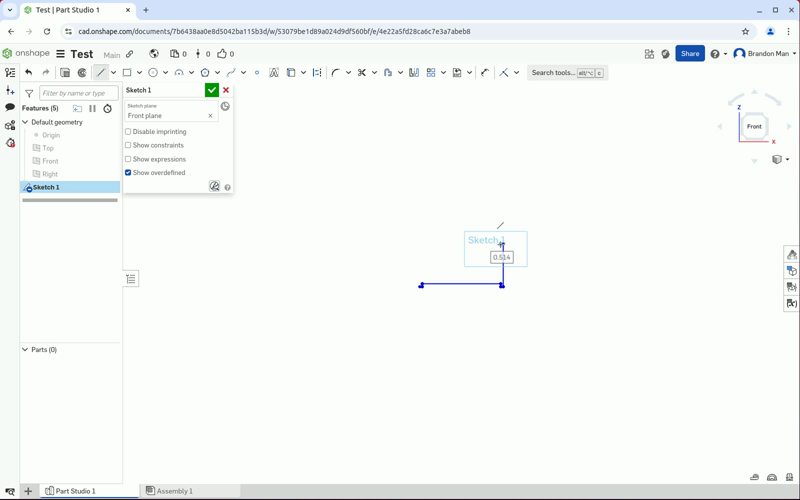
mouse_move(530, 244)
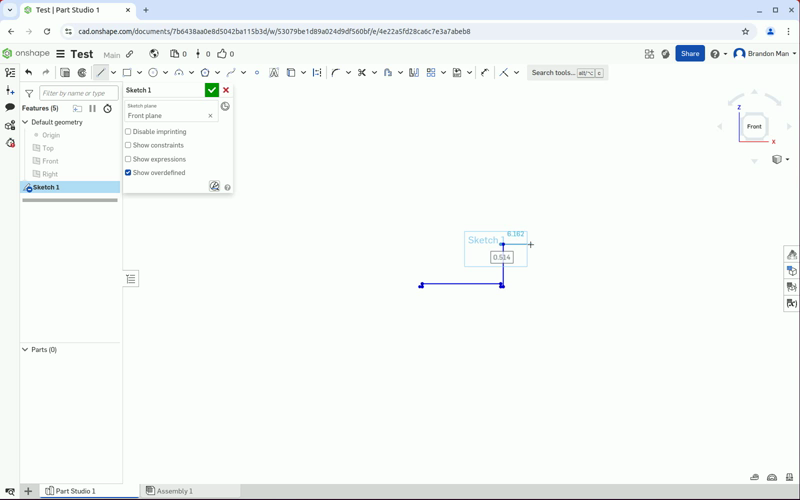
mouse_move(500, 282)
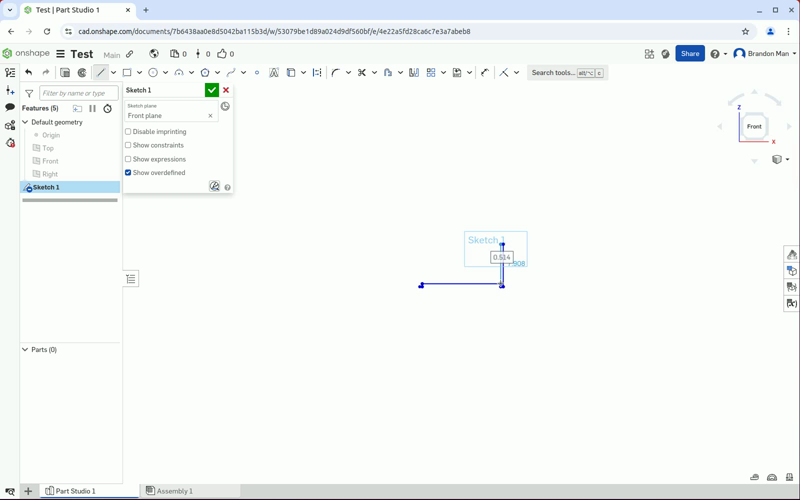
scroll(6)
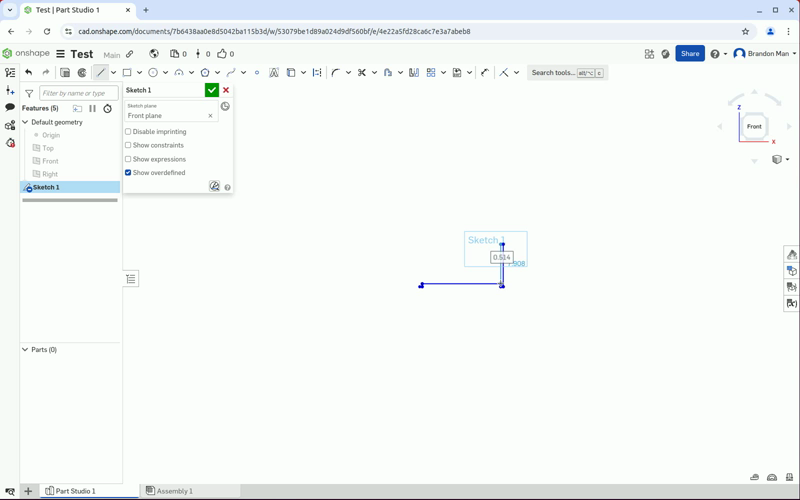
scroll(6)
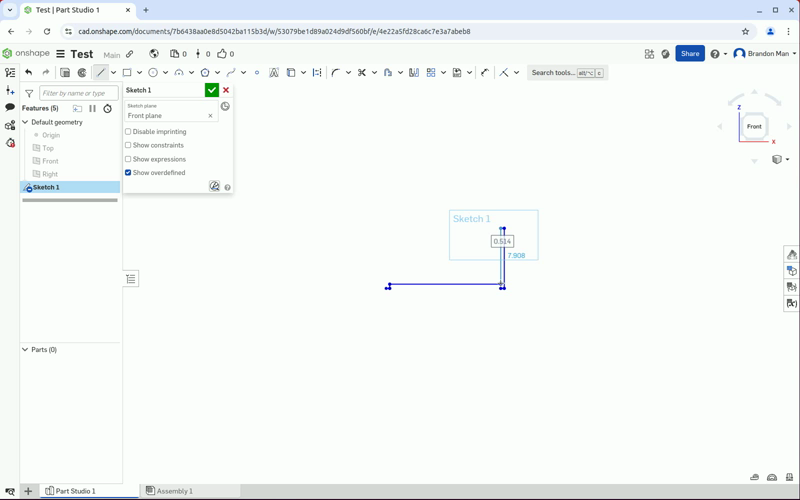
scroll(6)
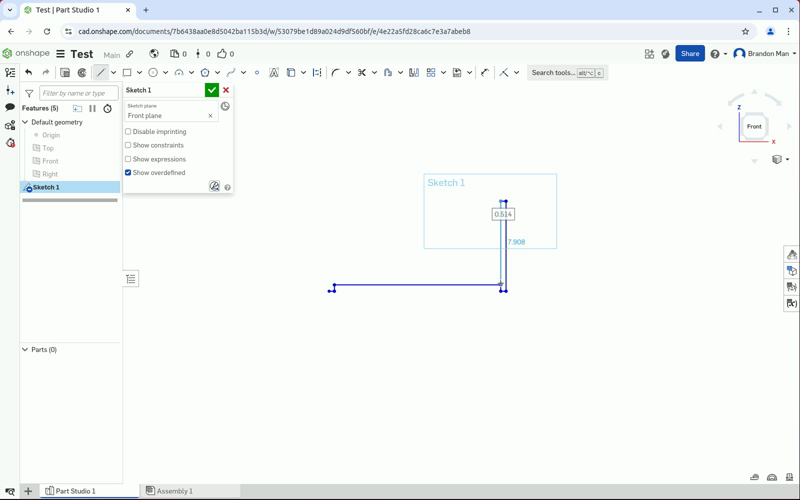
scroll(6)
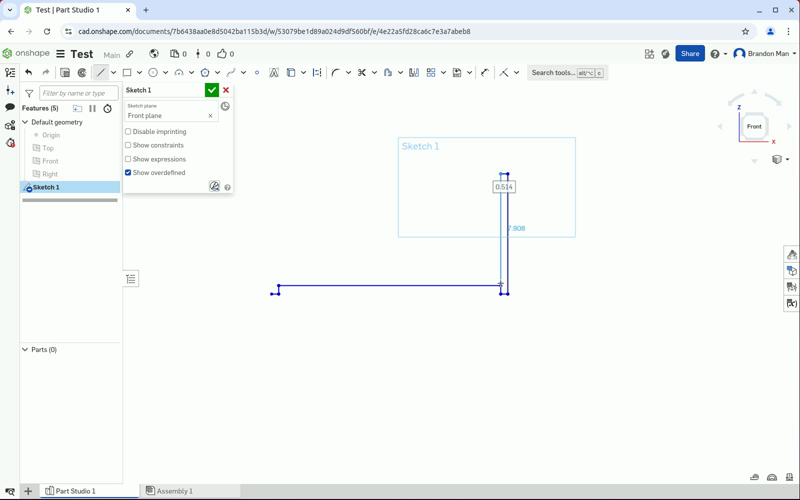
scroll(6)
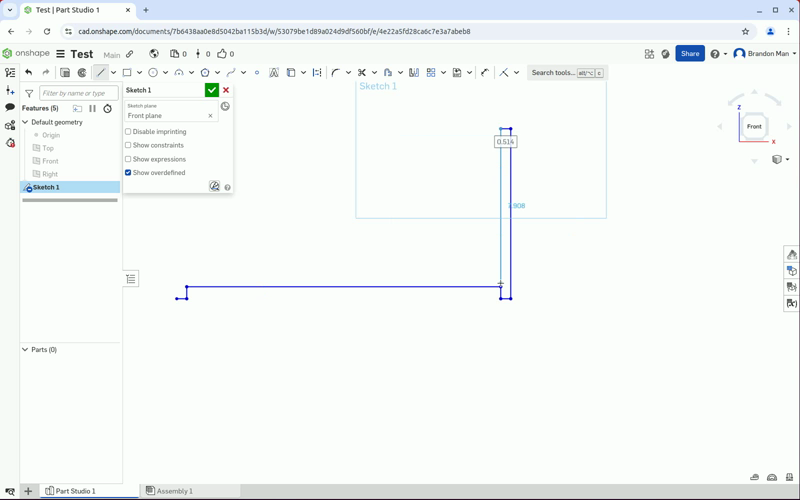
scroll(6)
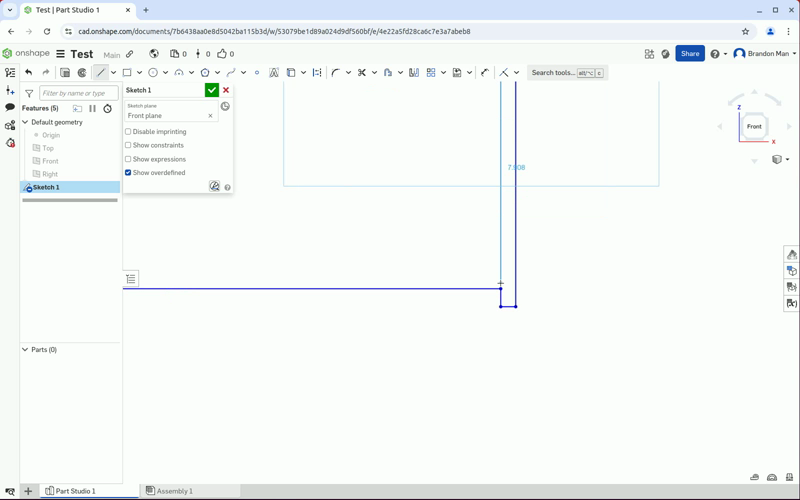
scroll(6)
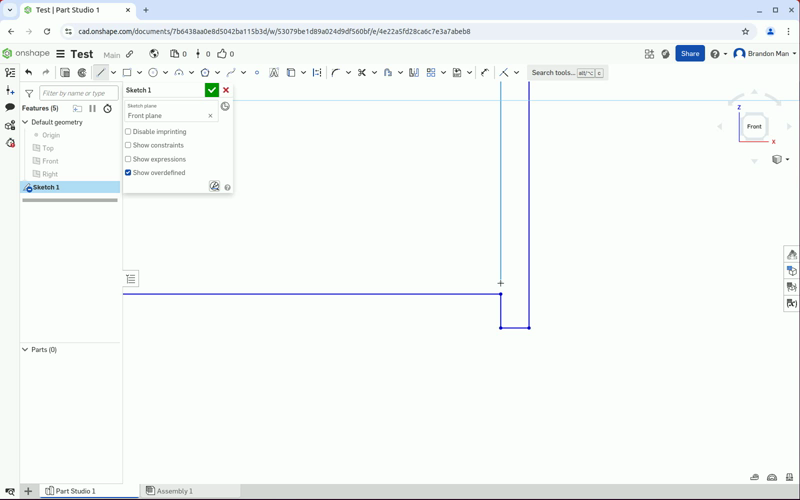
click(500, 282)
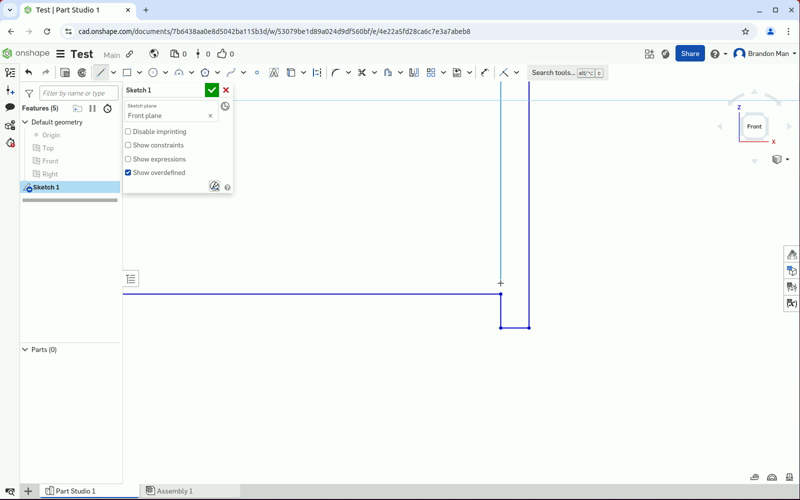
scroll(-6)
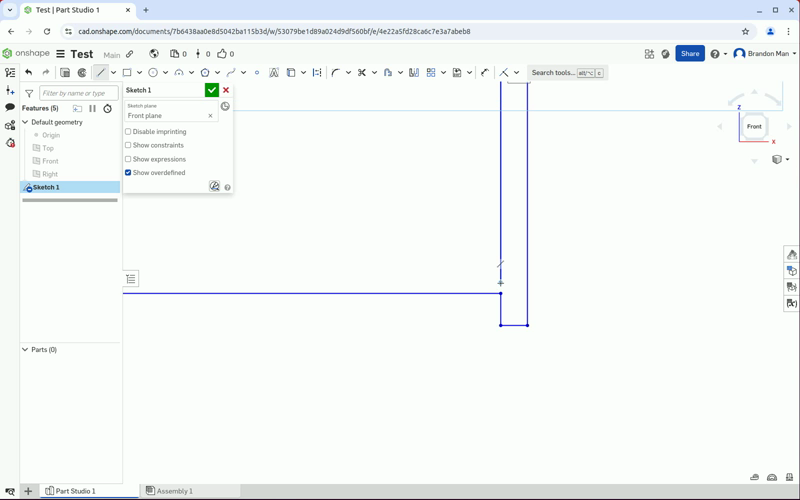
scroll(-6)
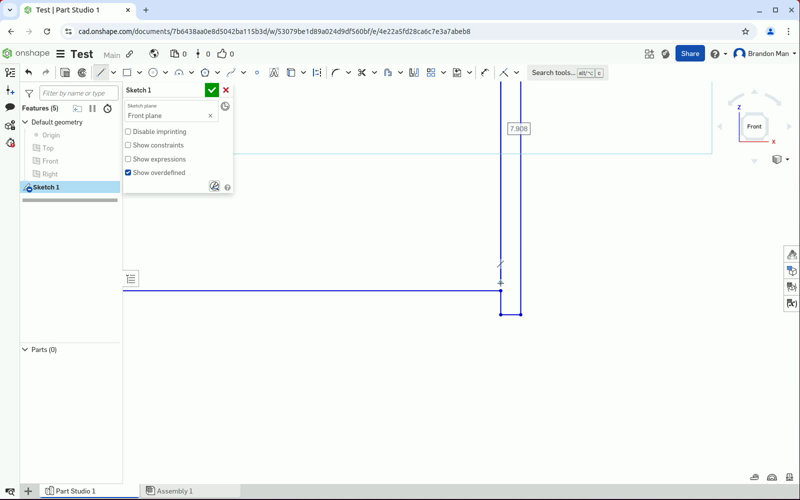
scroll(-6)
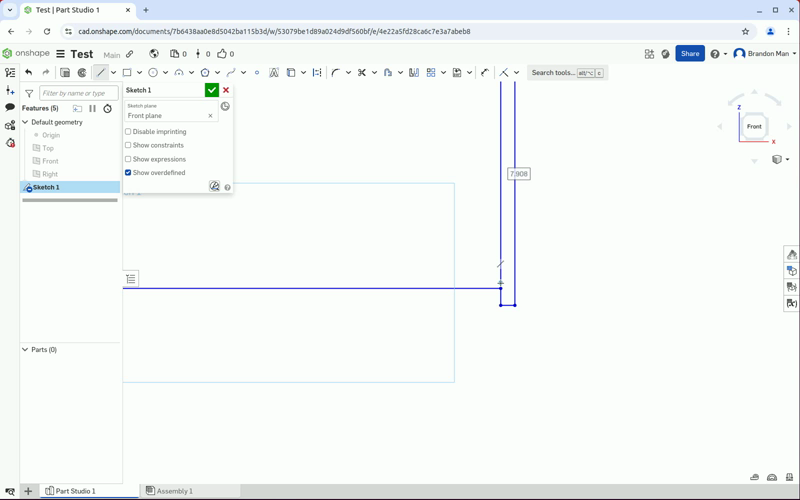
scroll(-6)
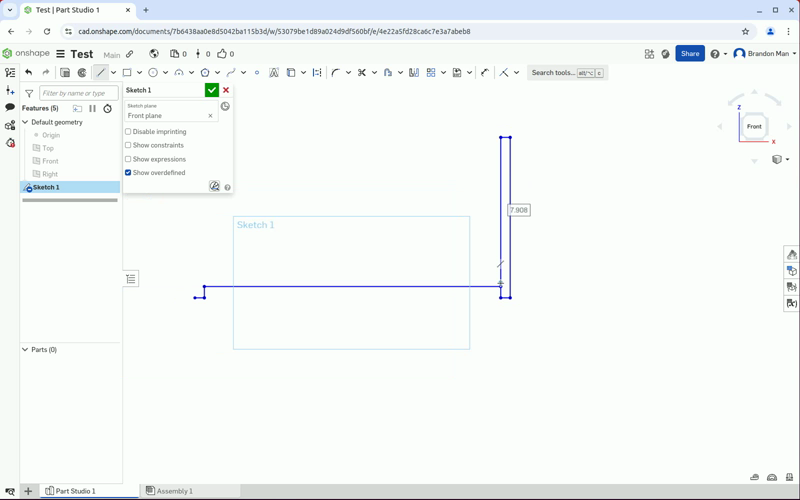
scroll(-6)
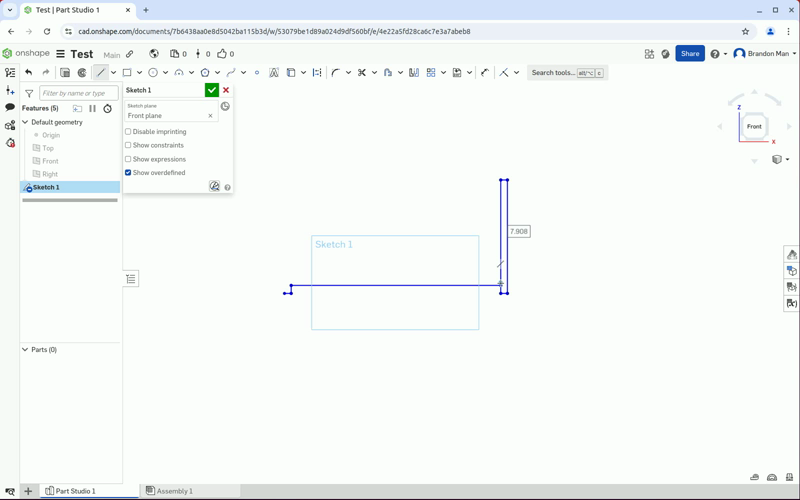
scroll(-6)
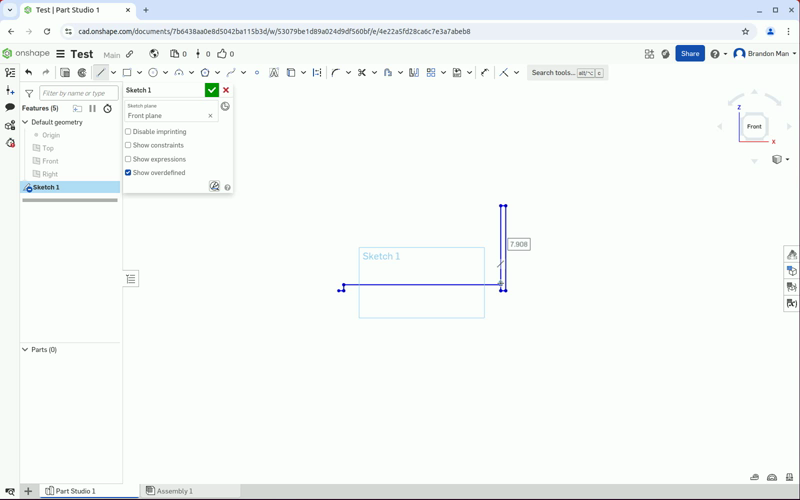
scroll(-6)
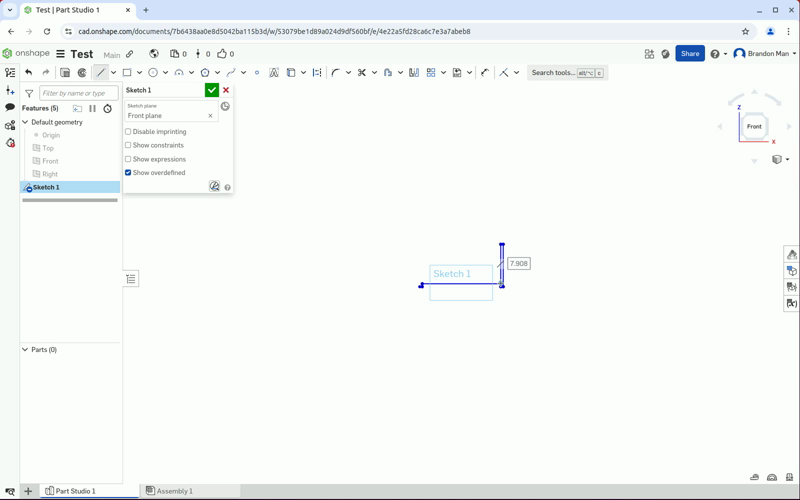
key_up(shift)
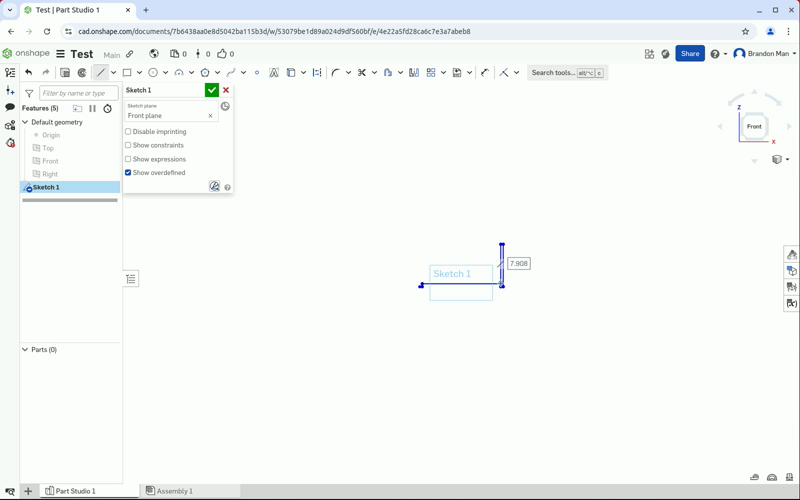
key_down(shift)
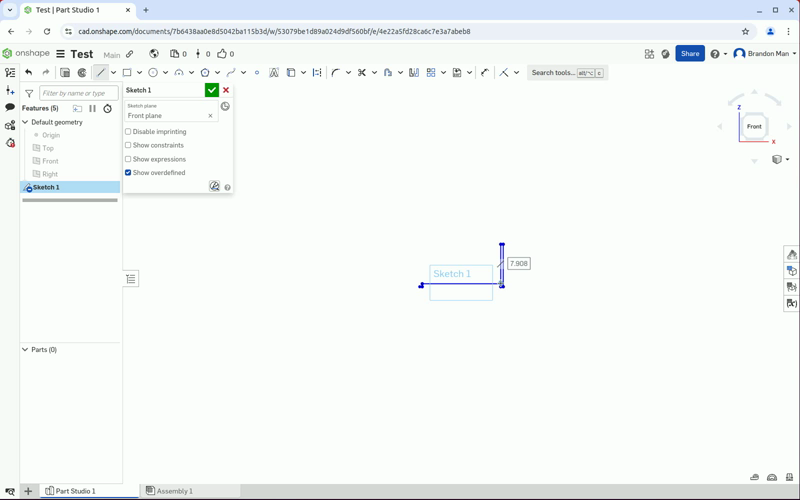
mouse_move(530, 282)
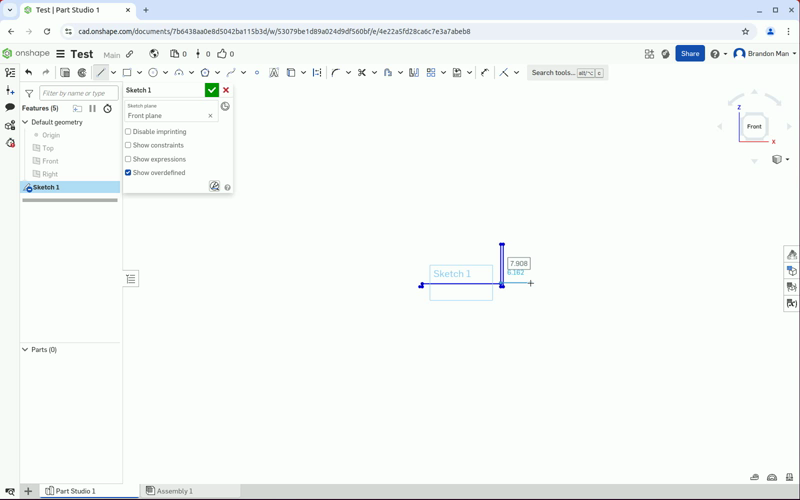
mouse_move(461, 282)
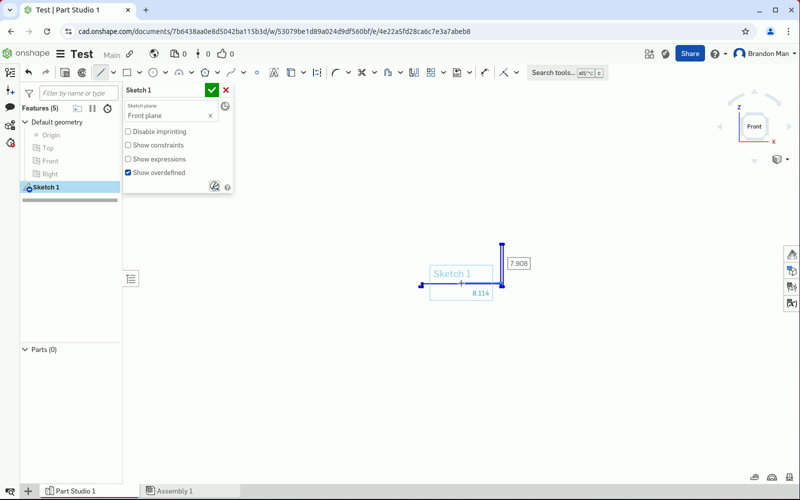
click(461, 282)
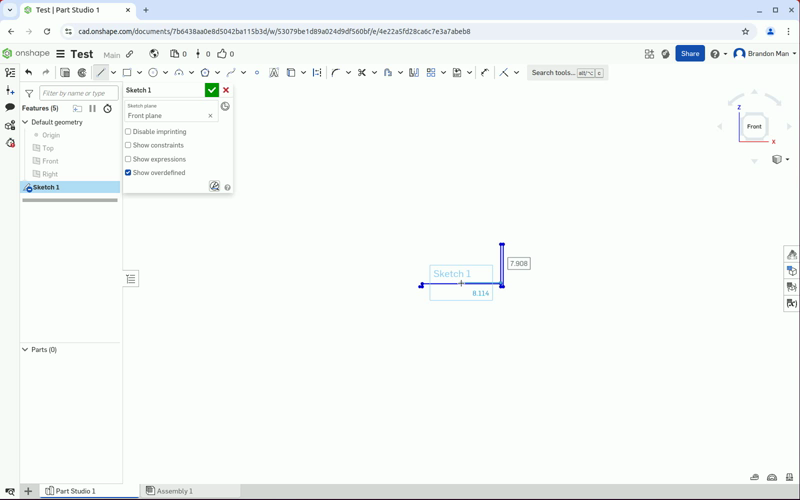
key_up(shift)
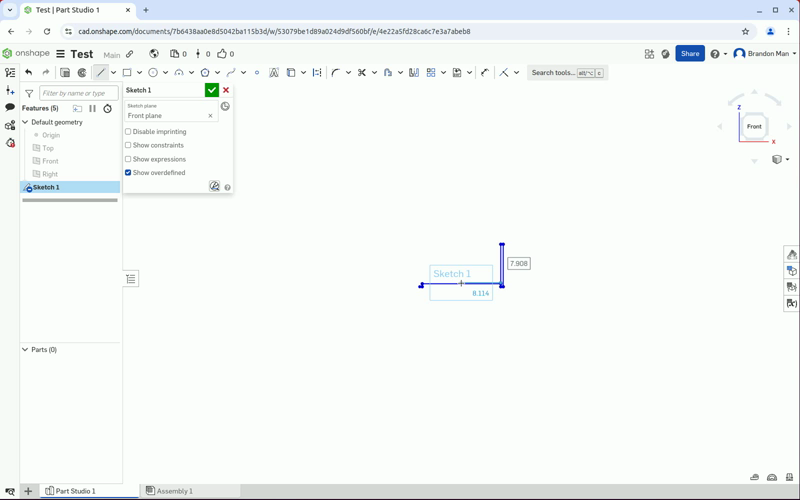
key_down(shift)
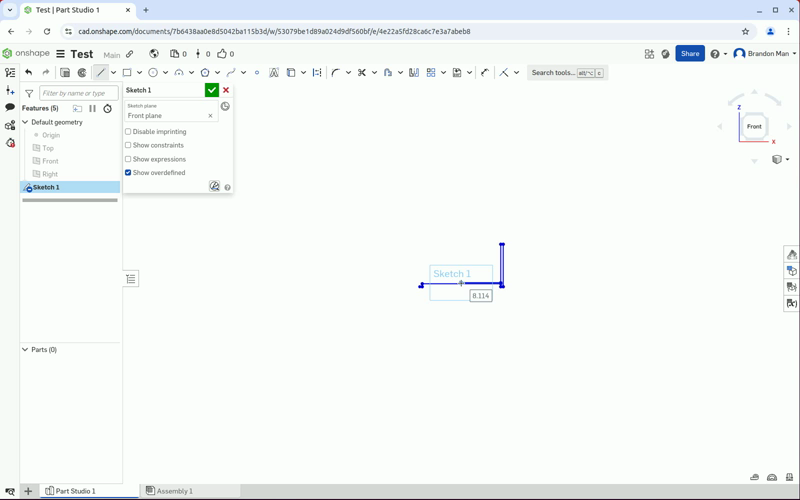
mouse_move(491, 282)
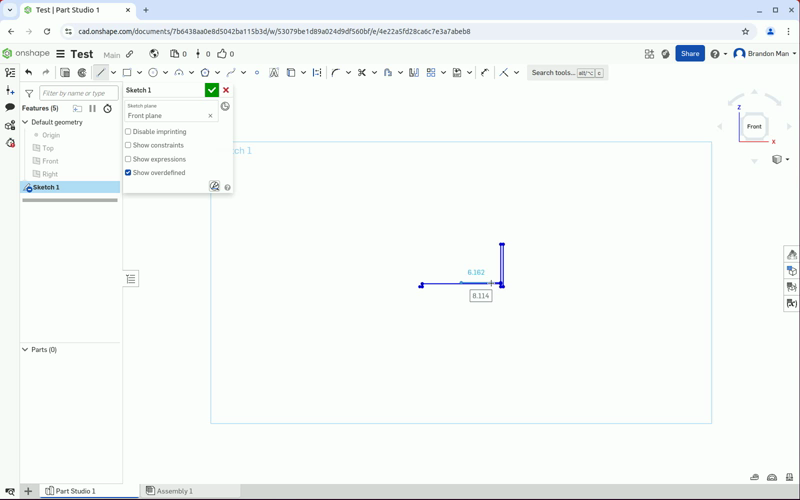
mouse_move(422, 282)
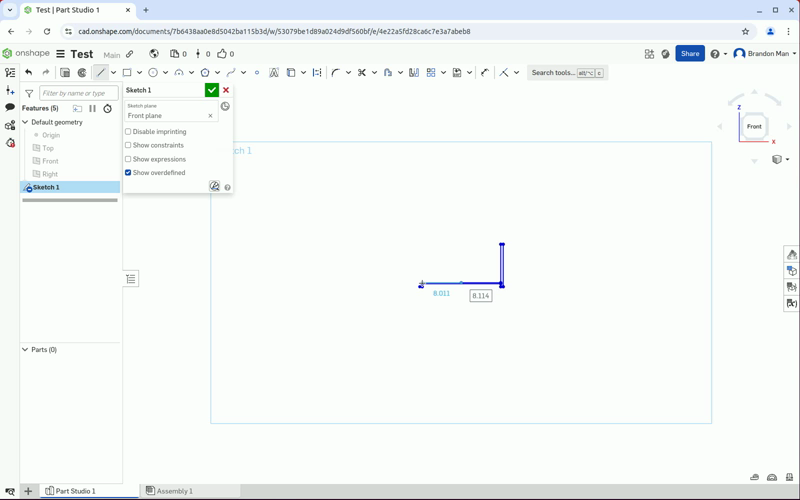
scroll(6)
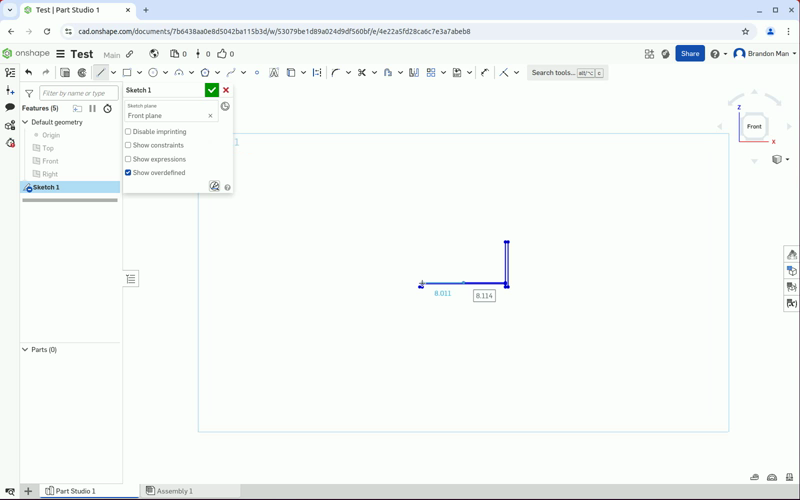
scroll(6)
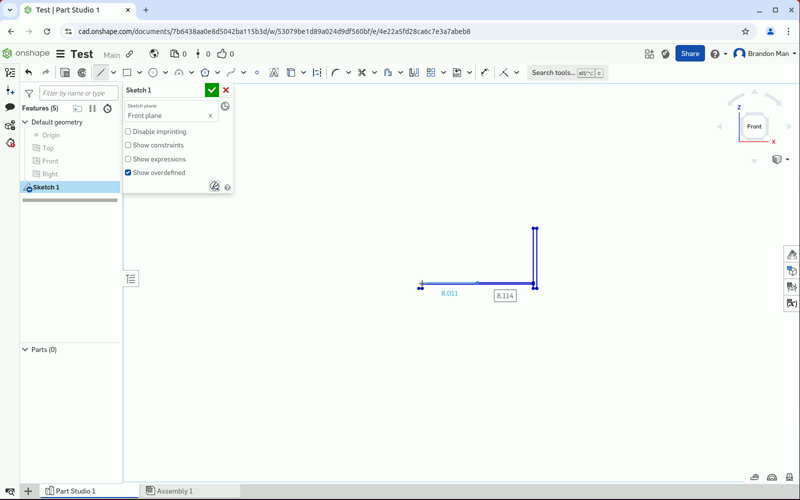
scroll(6)
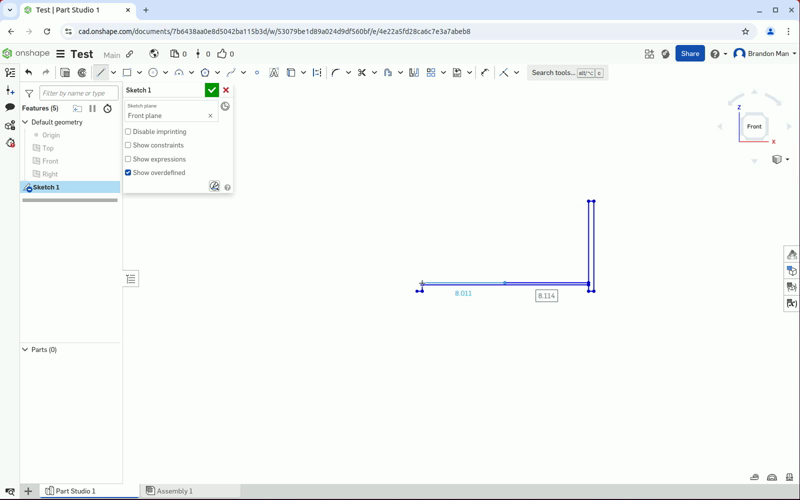
scroll(6)
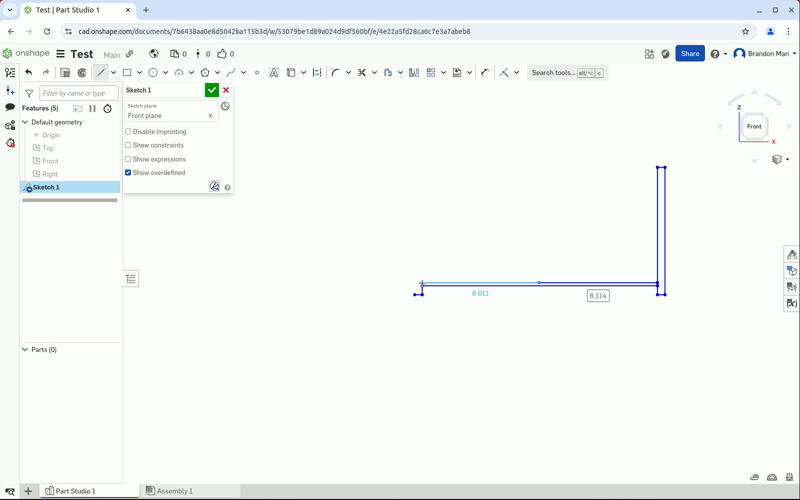
scroll(6)
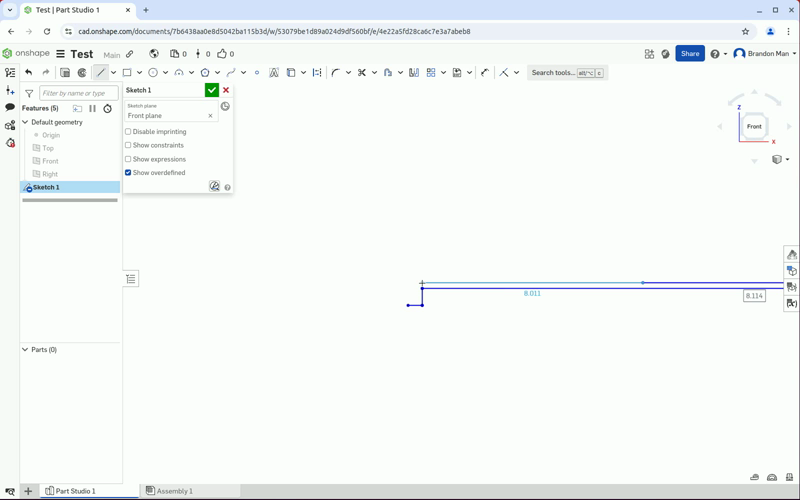
scroll(6)
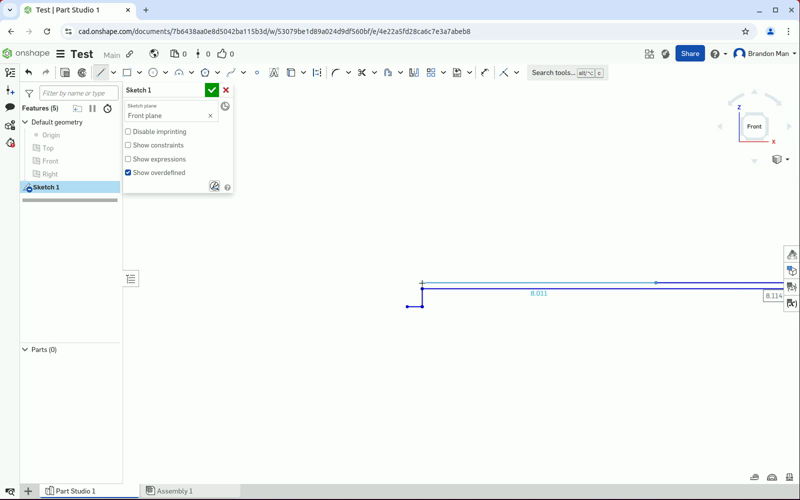
scroll(6)
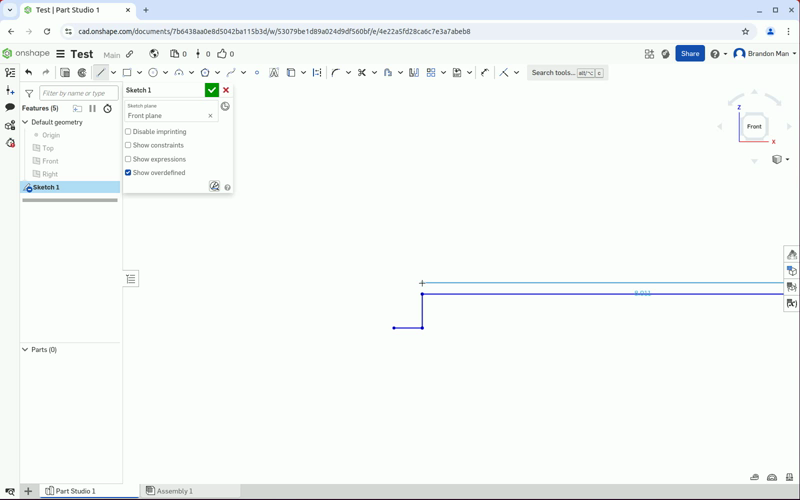
click(422, 282)
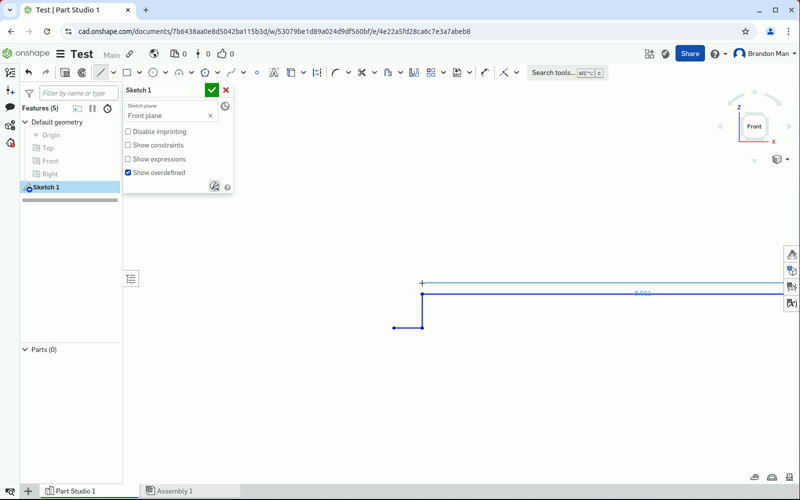
scroll(-6)
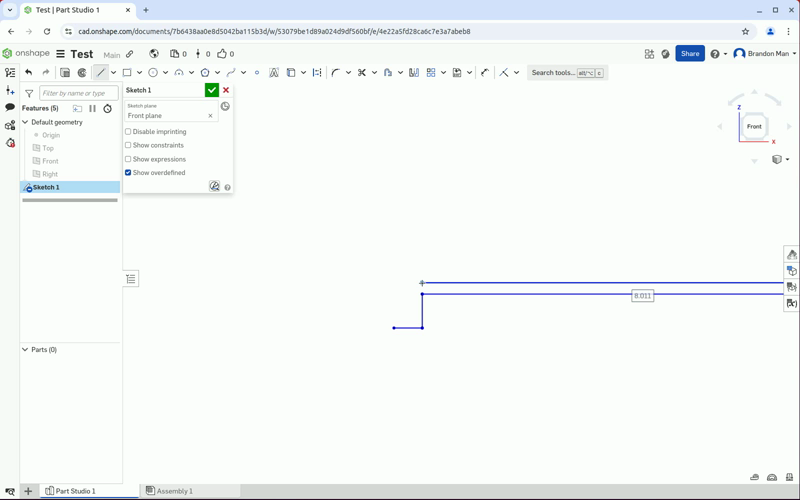
scroll(-6)
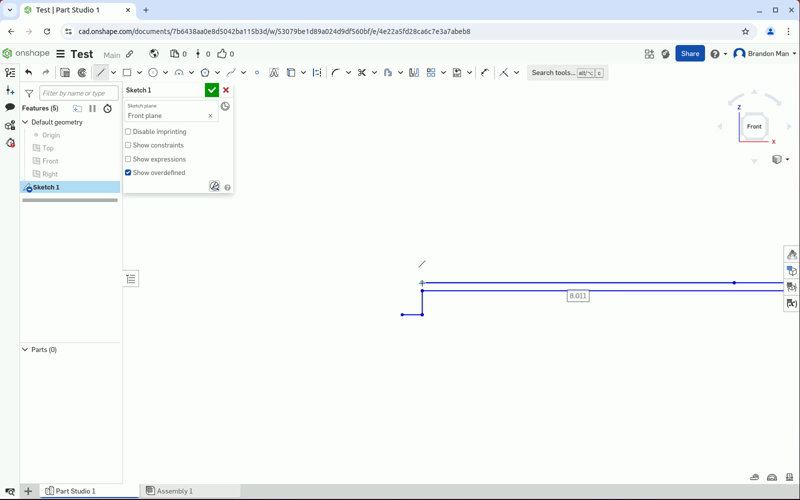
scroll(-6)
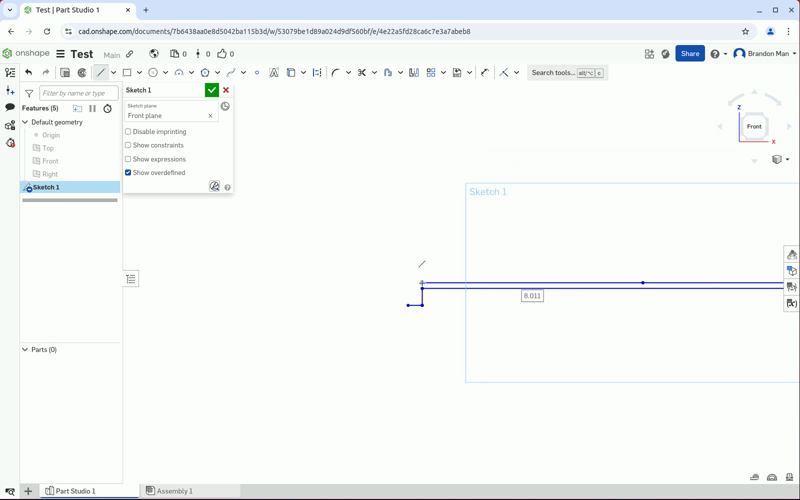
scroll(-6)
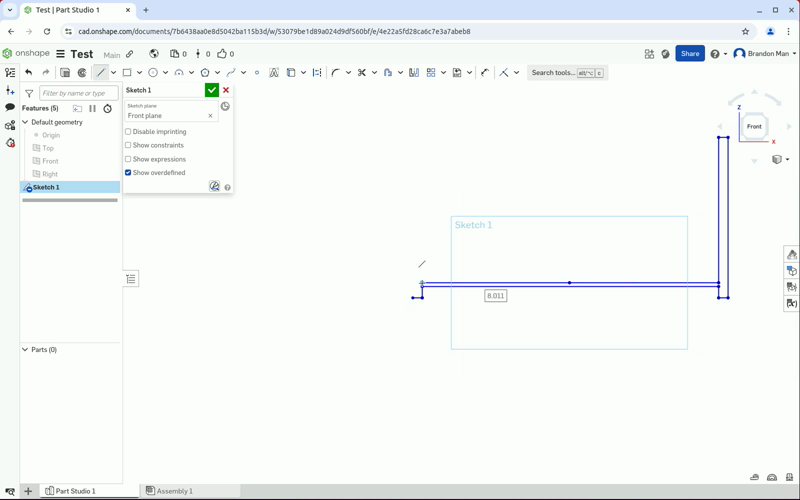
scroll(-6)
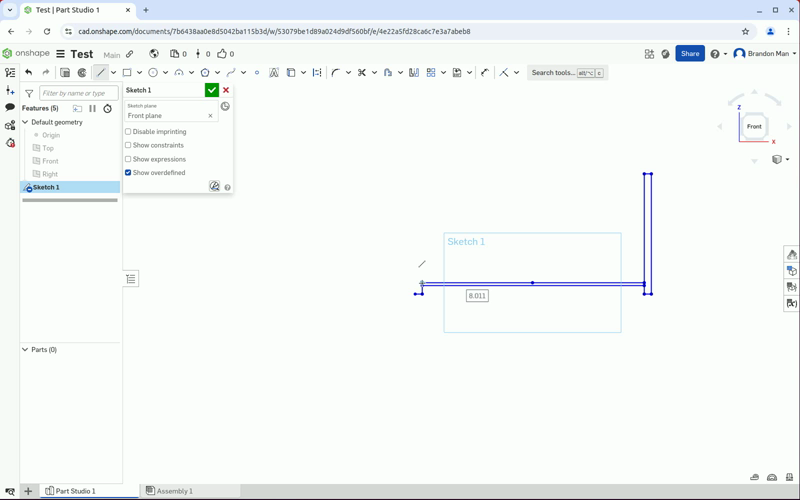
scroll(-6)
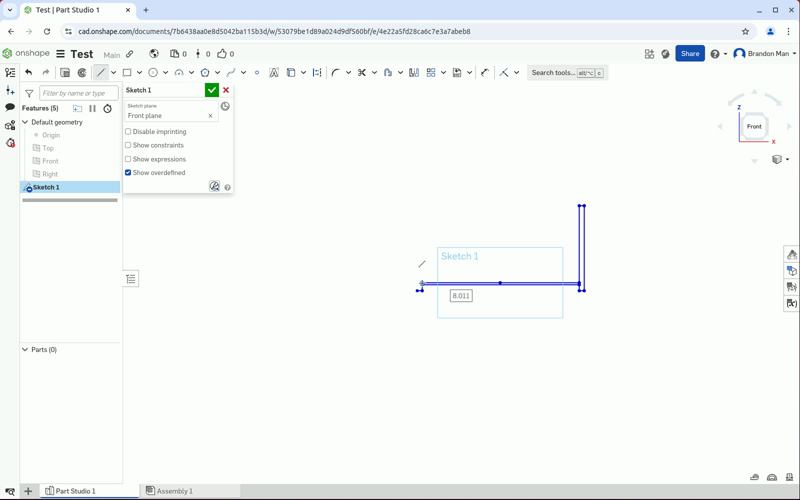
scroll(-6)
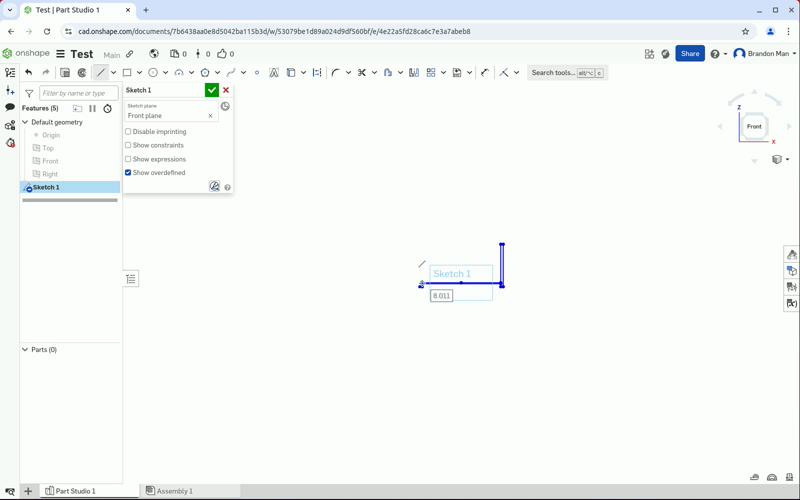
key_up(shift)
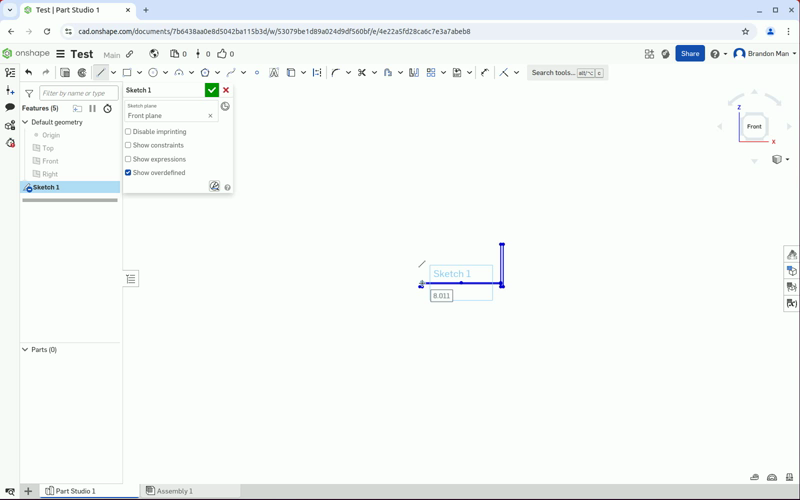
key_down(shift)
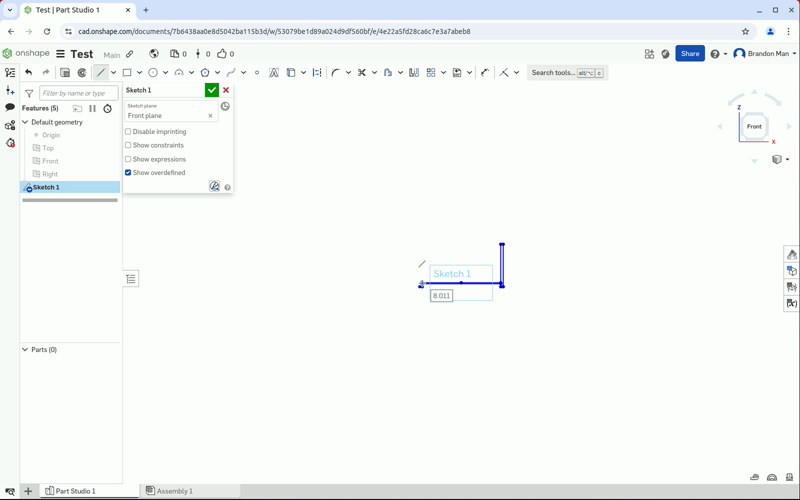
mouse_move(452, 282)
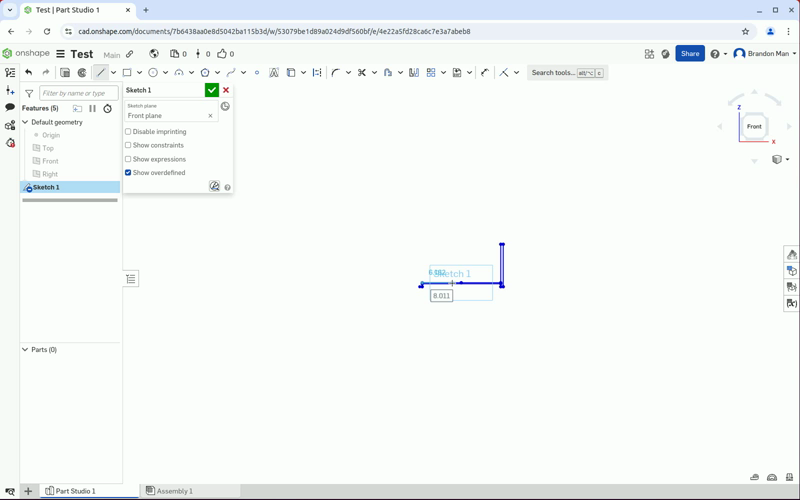
mouse_move(422, 244)
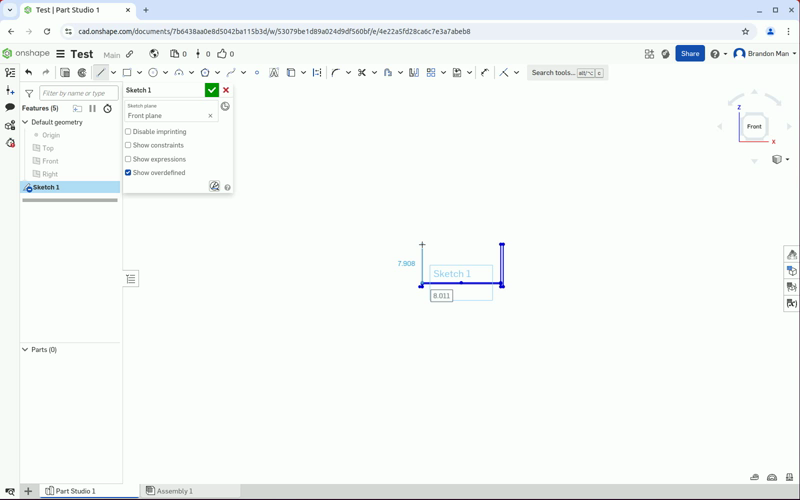
click(422, 244)
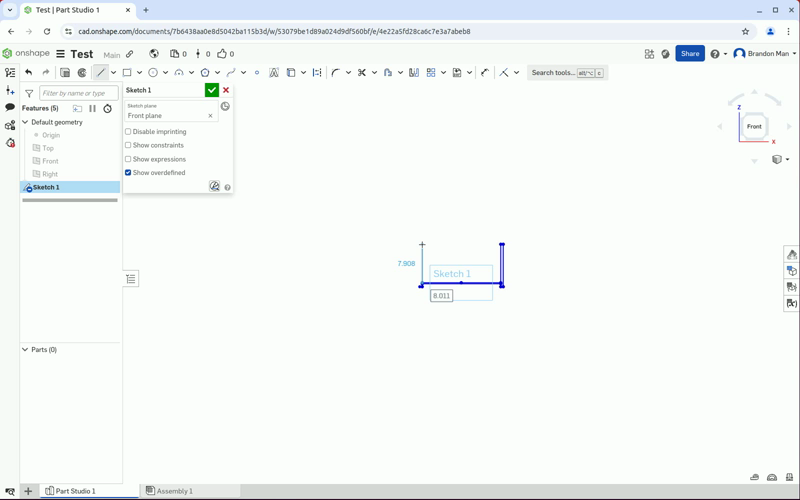
key_up(shift)
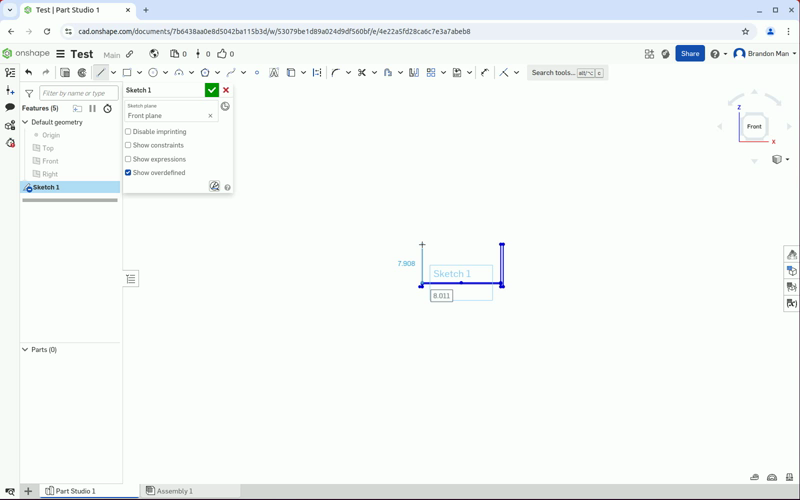
key_down(shift)
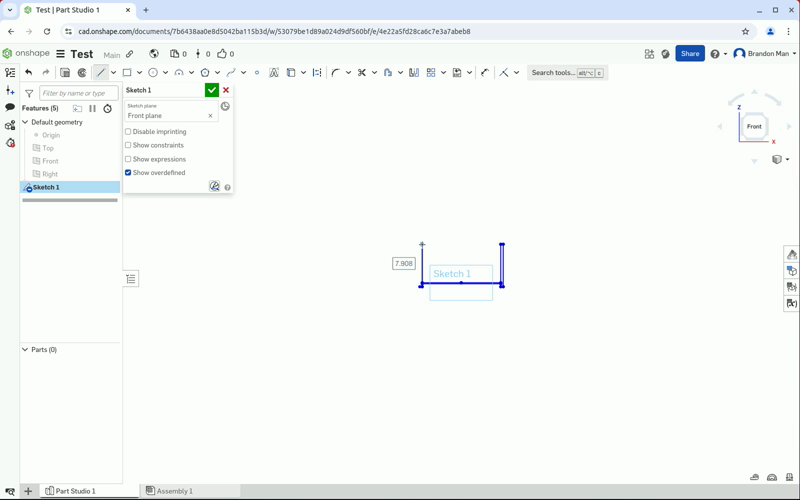
mouse_move(452, 244)
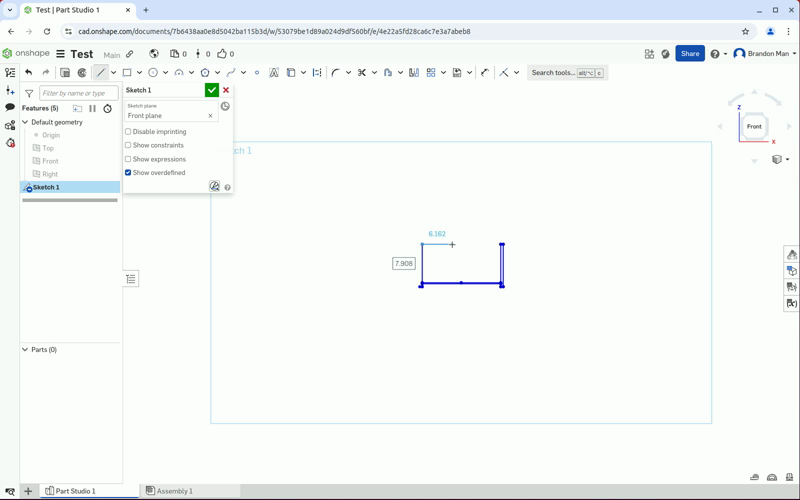
mouse_move(419, 244)
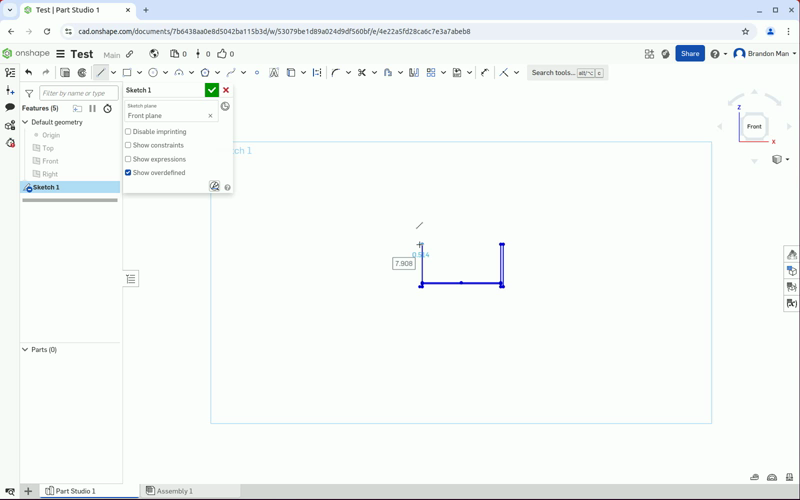
scroll(6)
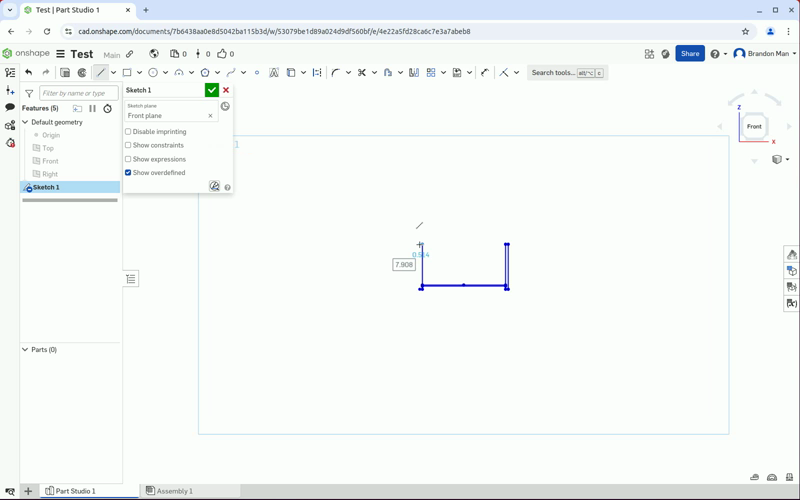
scroll(6)
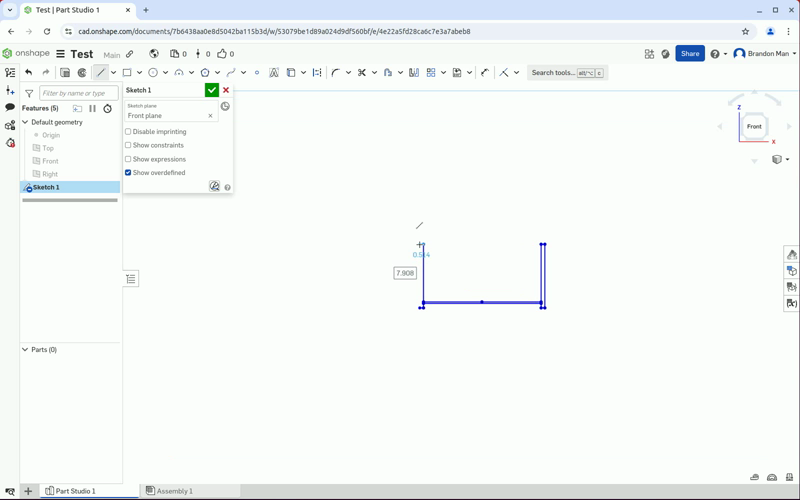
scroll(6)
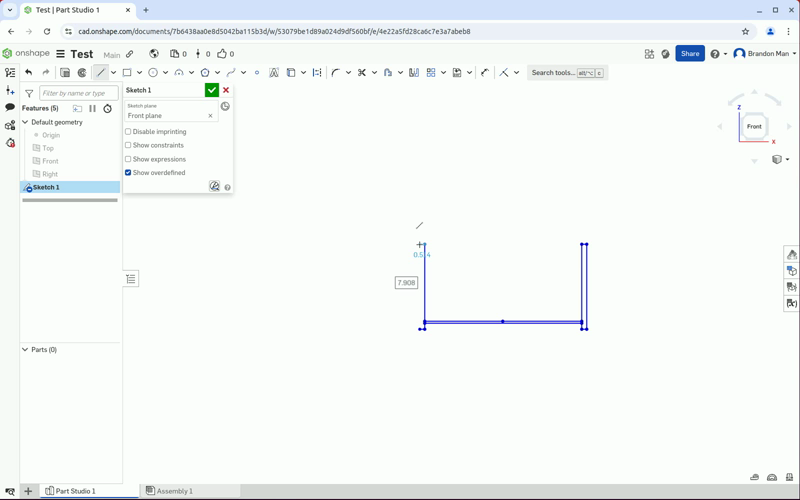
scroll(6)
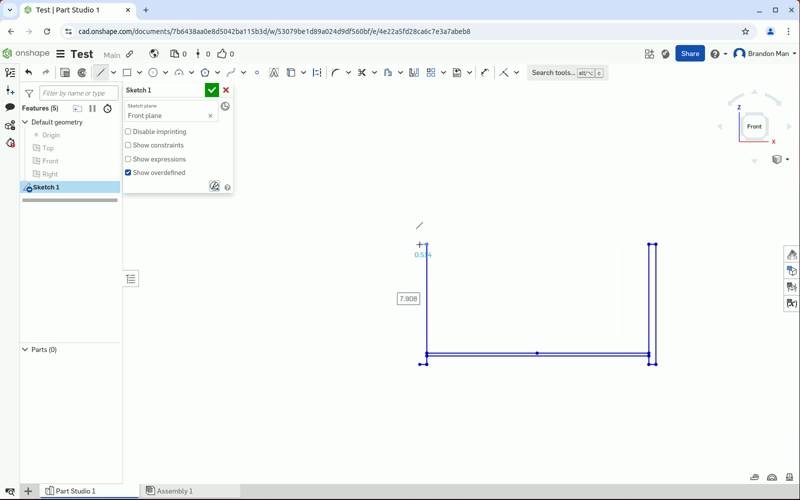
scroll(6)
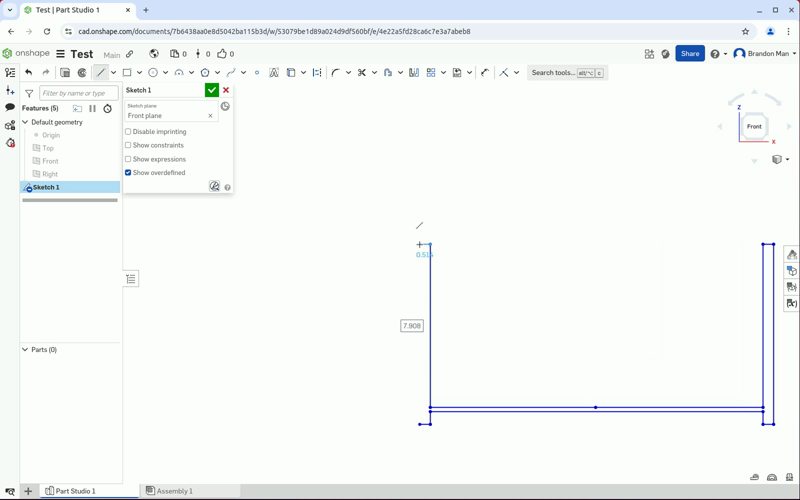
scroll(6)
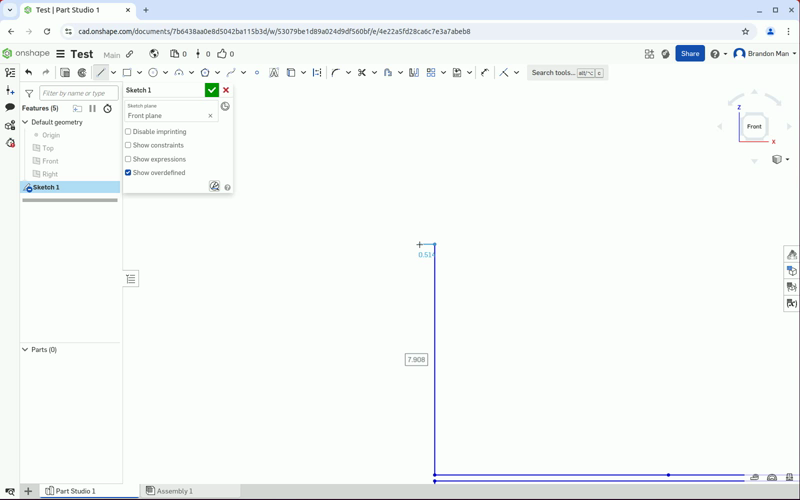
scroll(6)
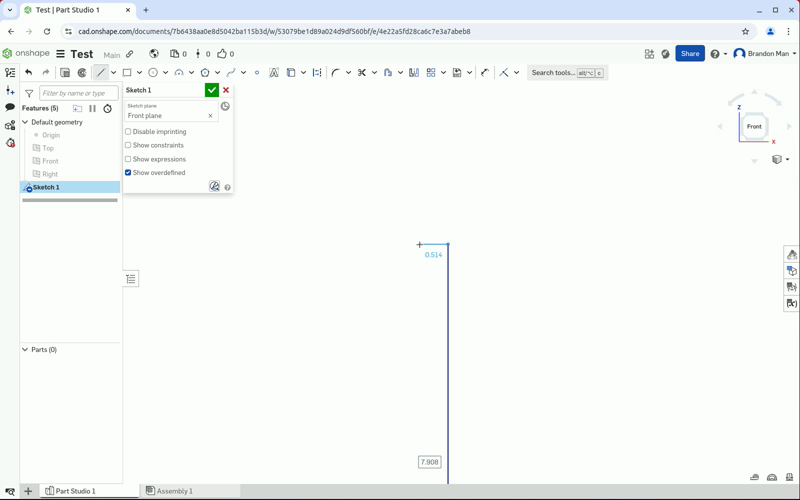
click(419, 244)
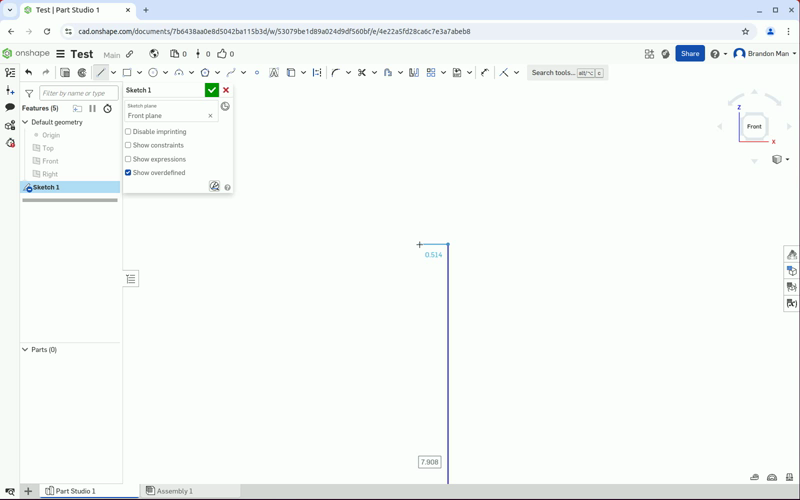
scroll(-6)
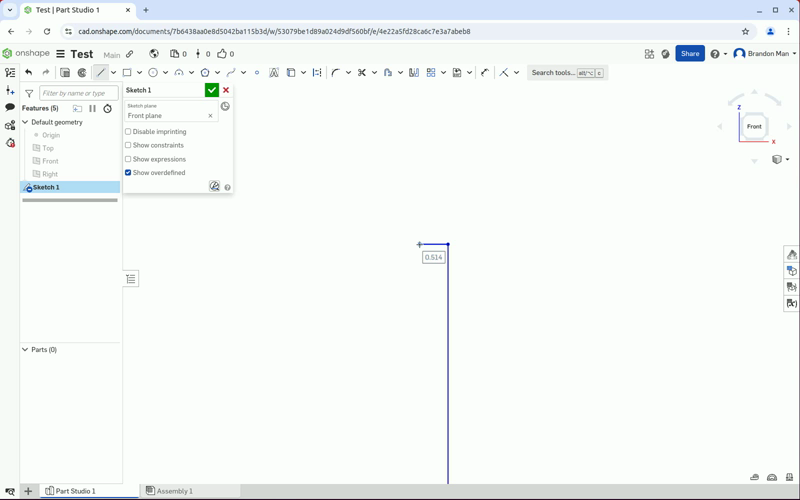
scroll(-6)
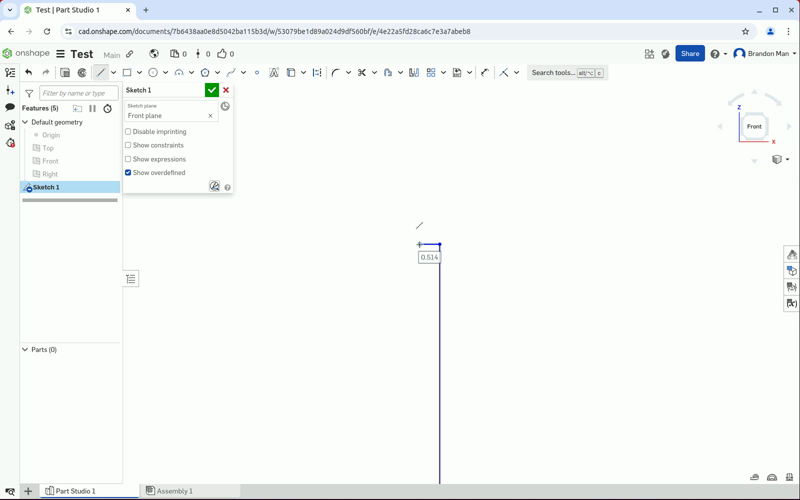
scroll(-6)
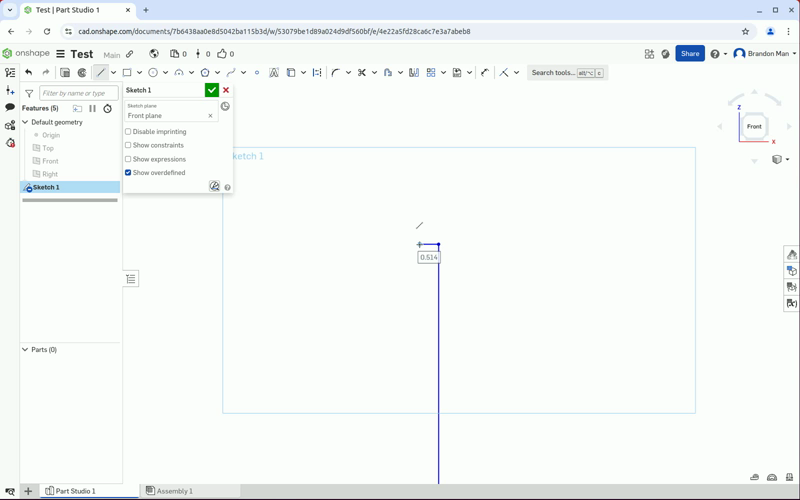
scroll(-6)
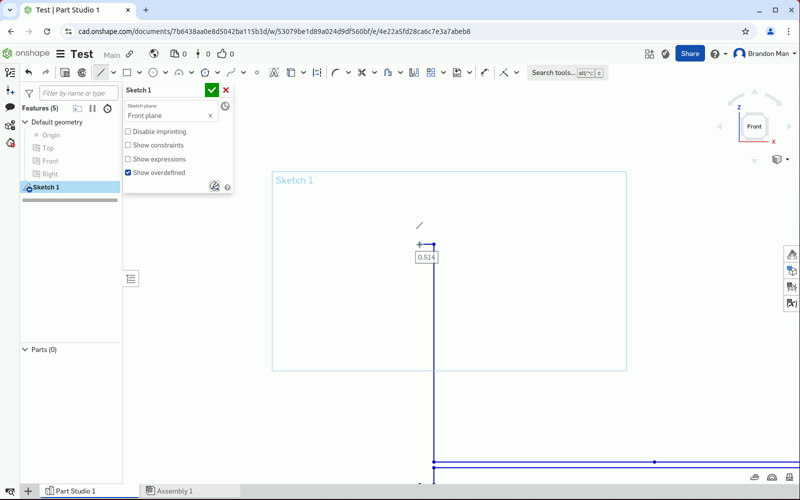
scroll(-6)
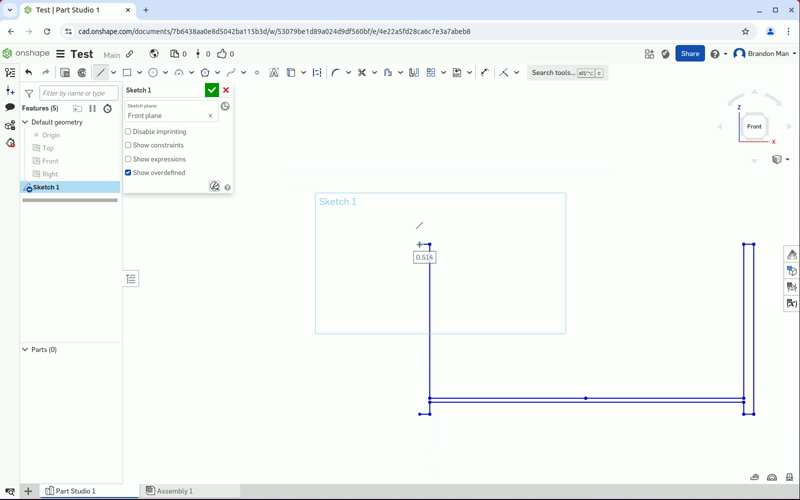
scroll(-6)
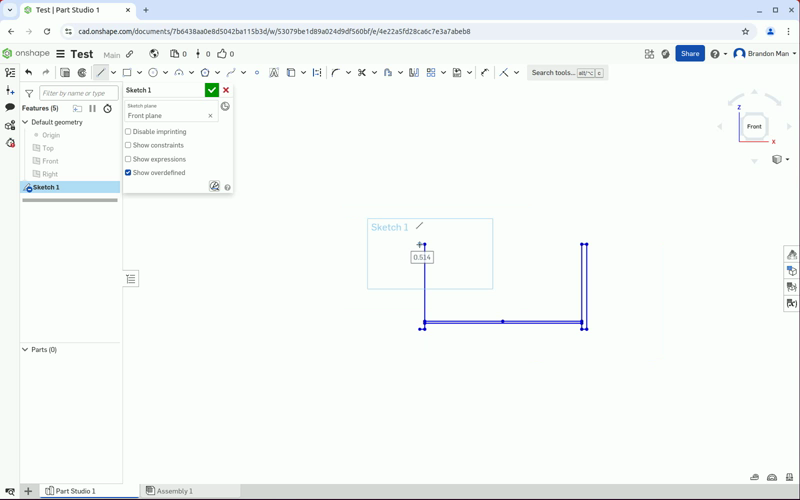
scroll(-6)
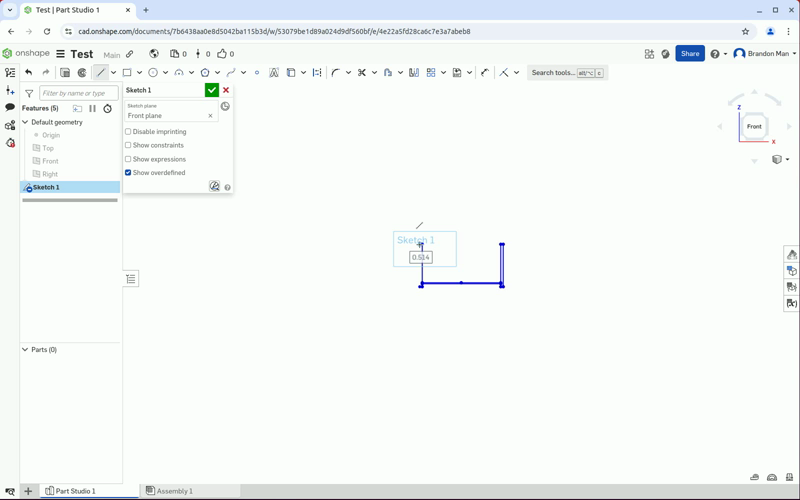
key_up(shift)
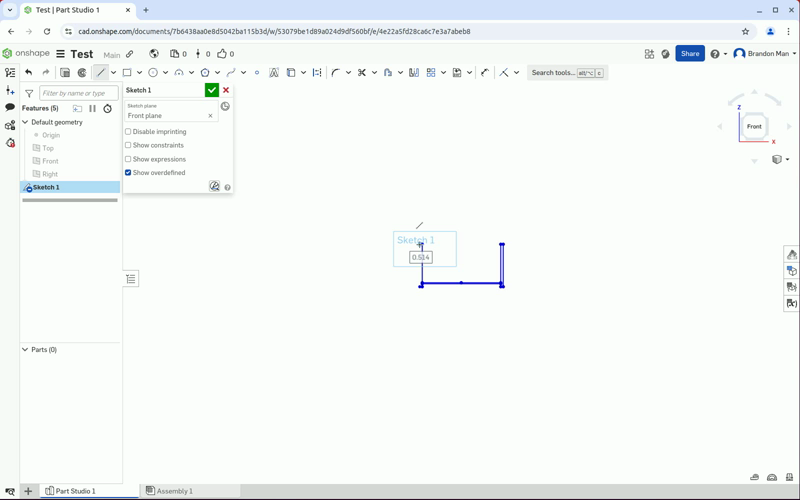
mouse_move(449, 244)
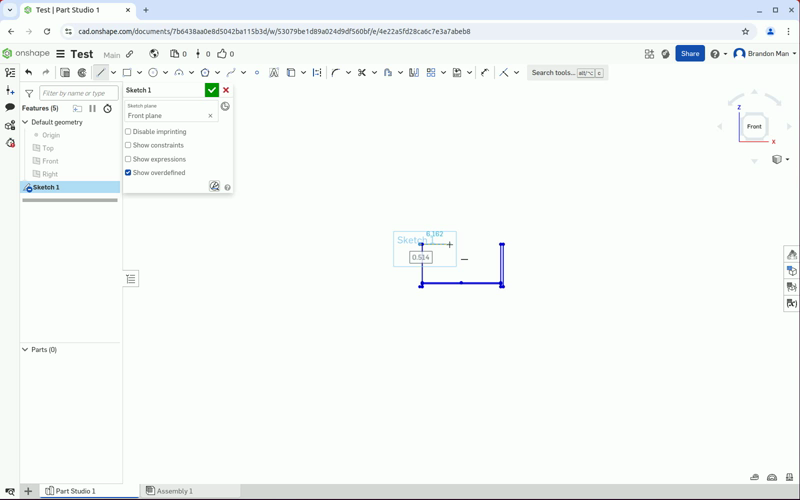
key_down(shift)
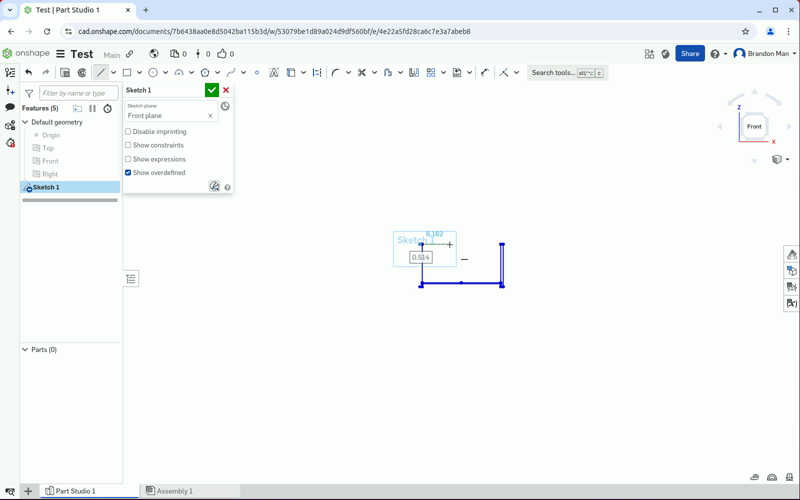
mouse_move(419, 286)
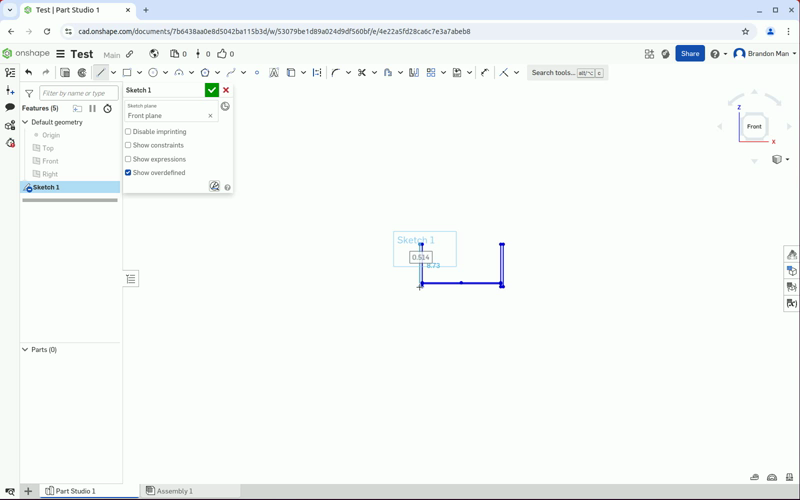
scroll(6)
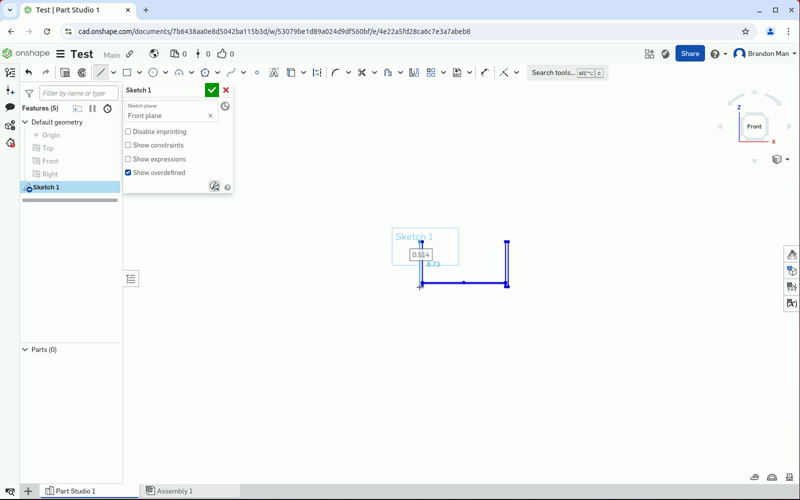
scroll(6)
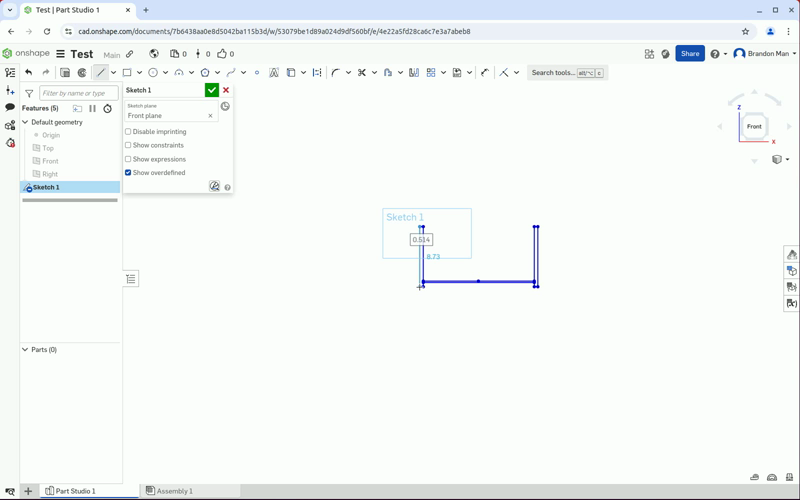
scroll(6)
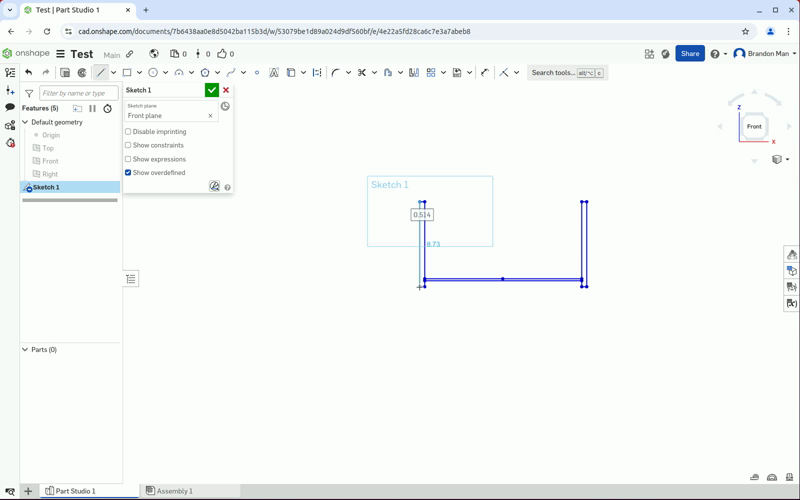
scroll(6)
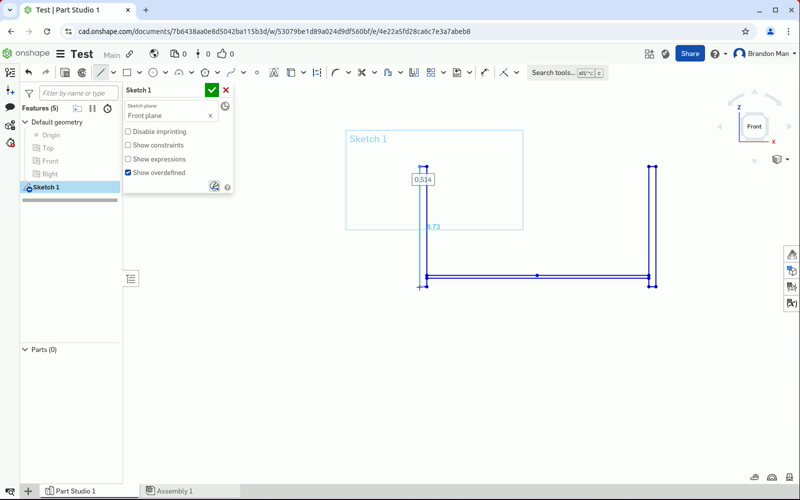
scroll(6)
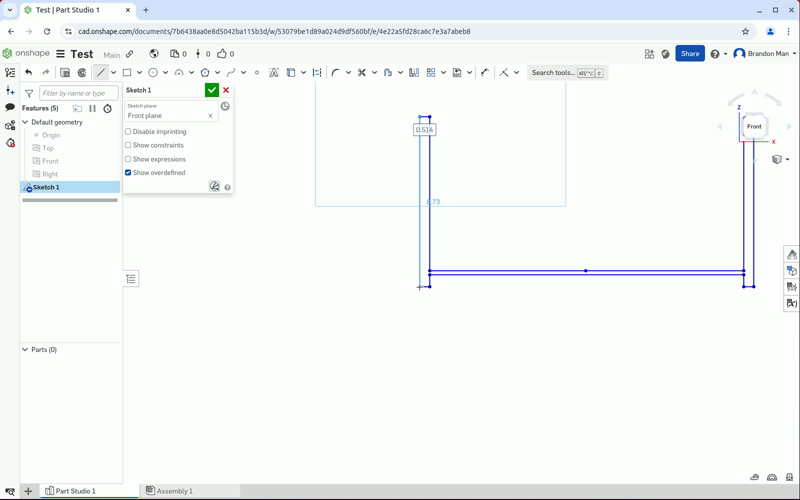
scroll(6)
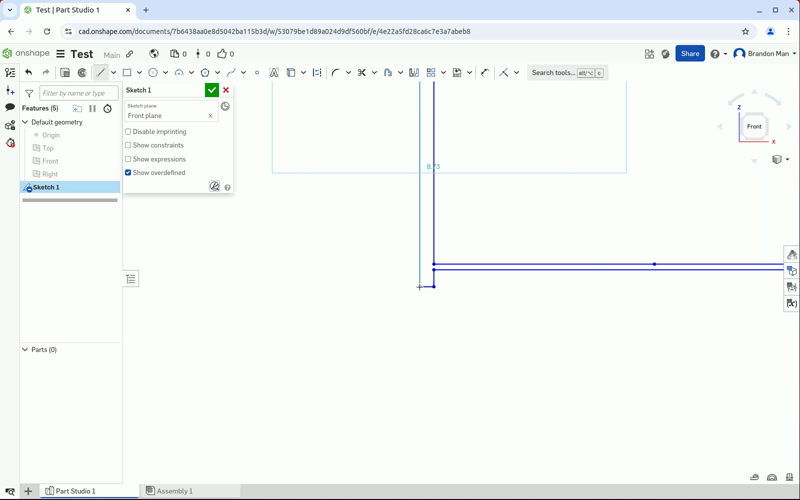
scroll(6)
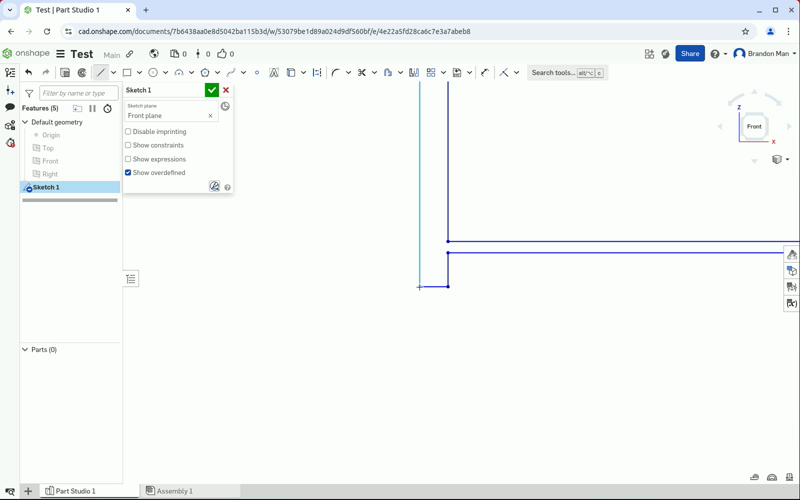
key_up(shift)
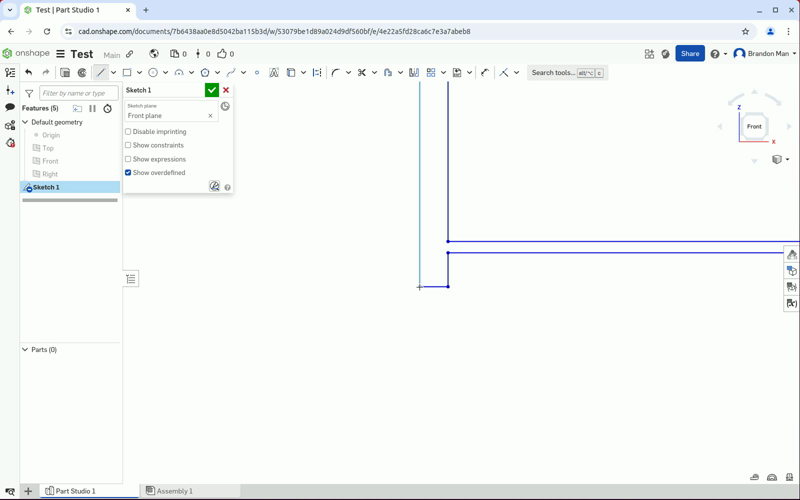
click(419, 286)
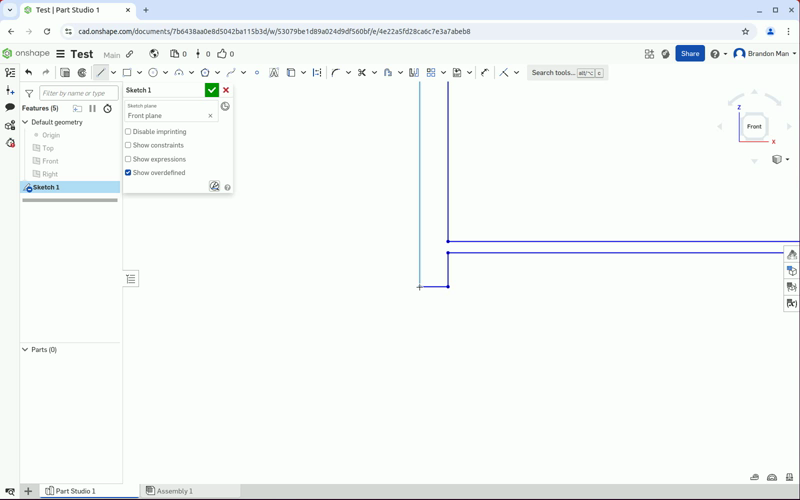
scroll(-6)
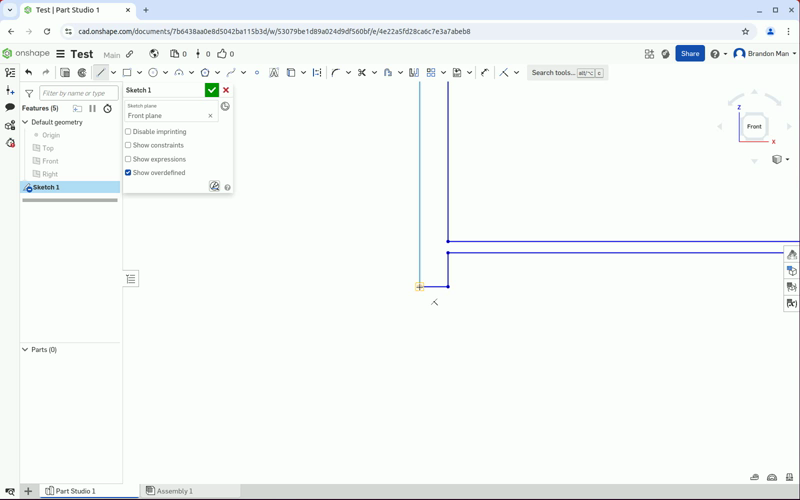
scroll(-6)
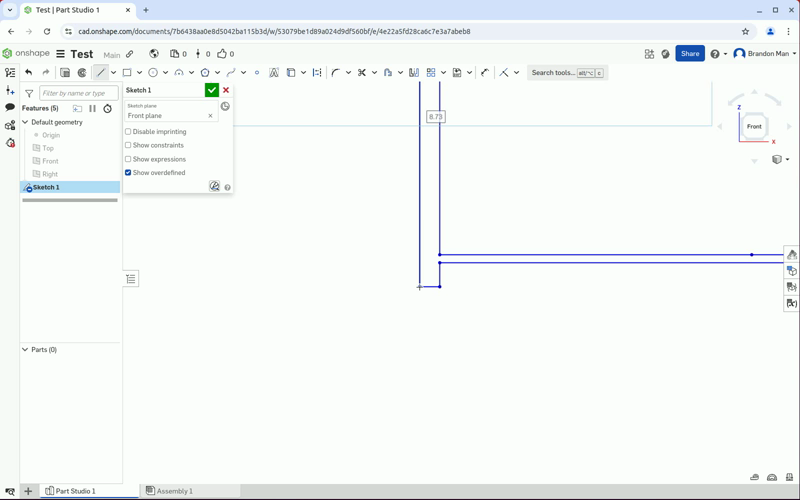
scroll(-6)
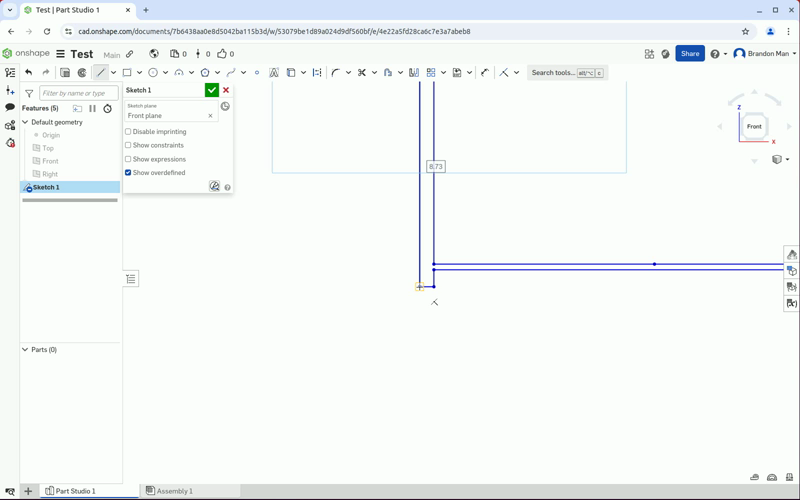
scroll(-6)
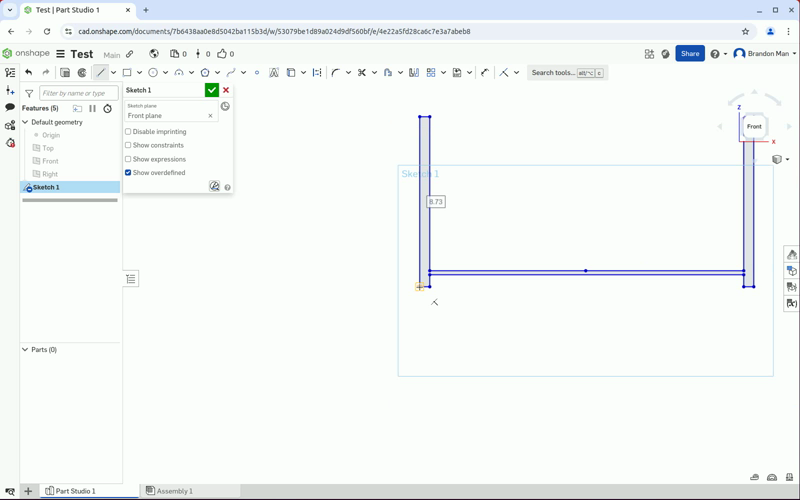
scroll(-6)
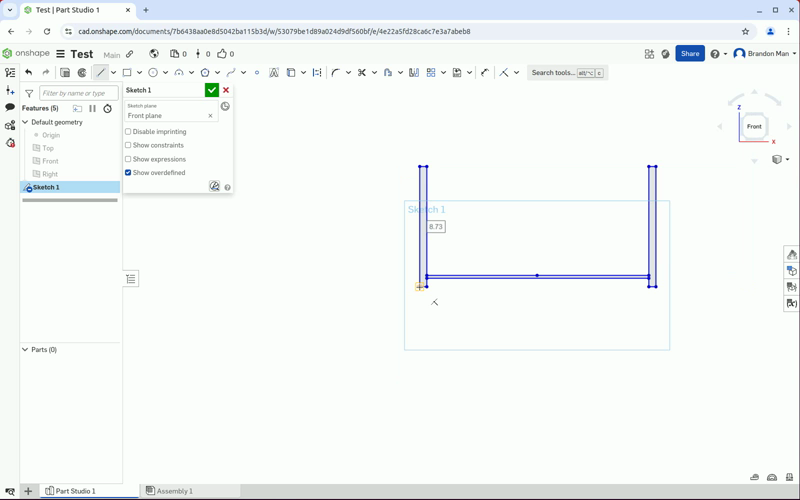
scroll(-6)
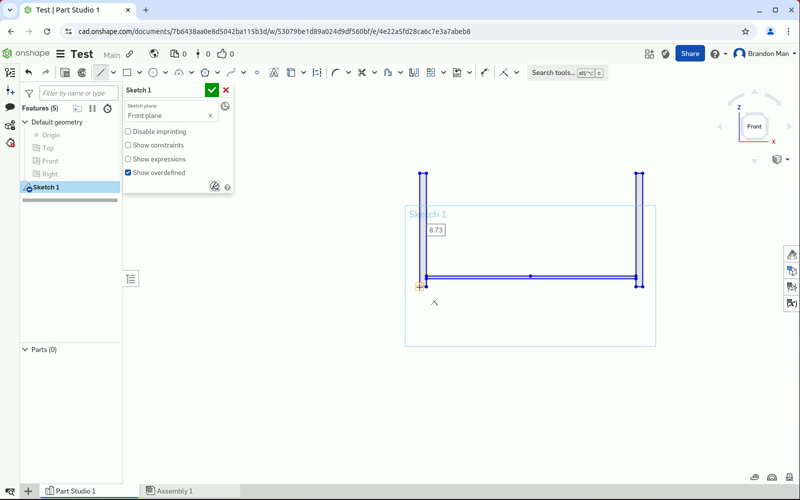
scroll(-6)
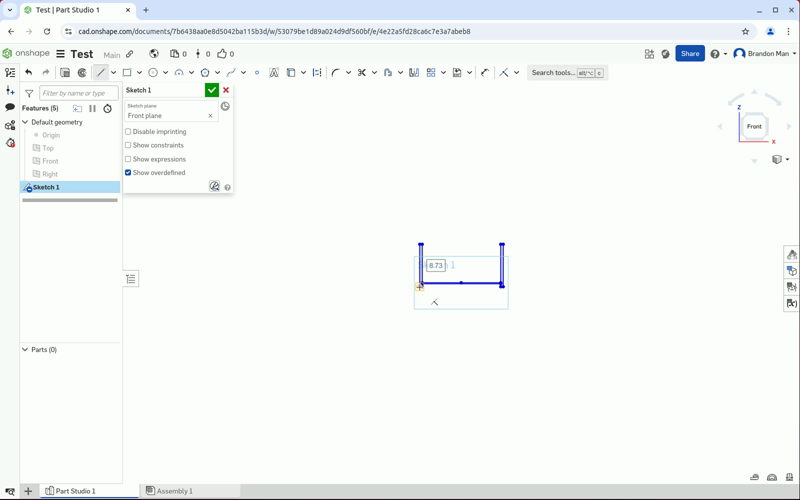
key(esc)
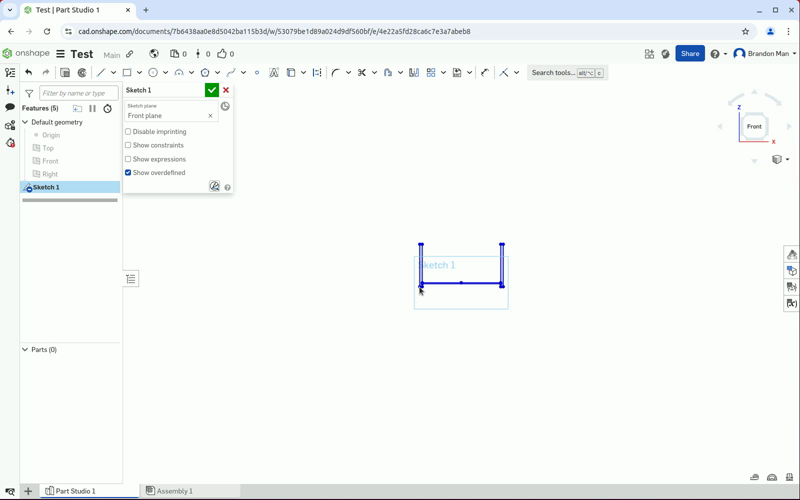
mouse_move(478, 283)
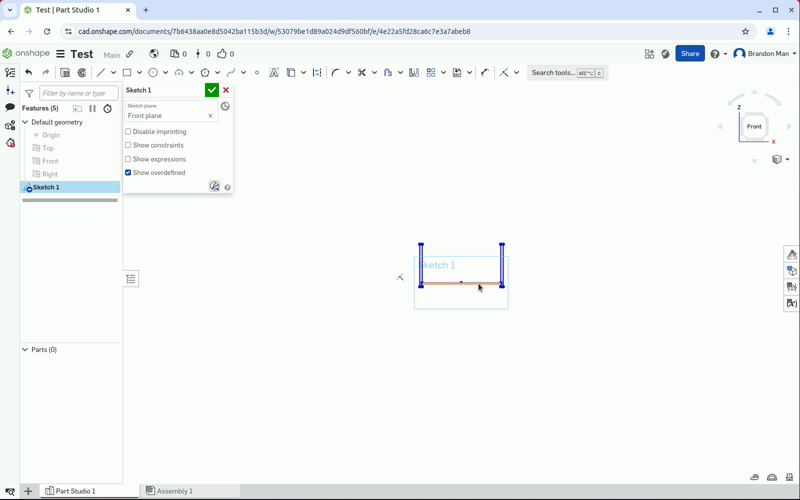
scroll(6)
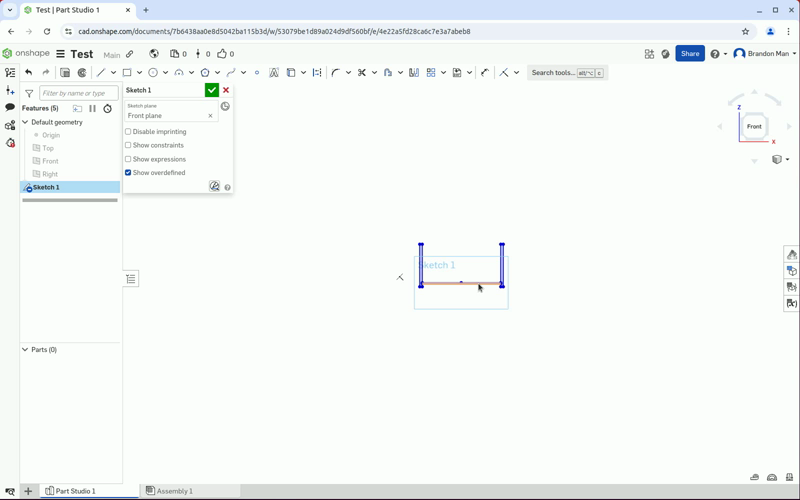
scroll(6)
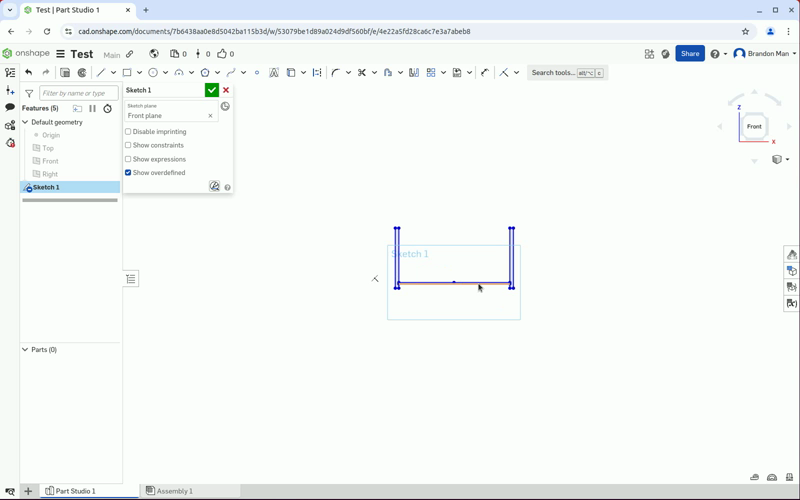
scroll(6)
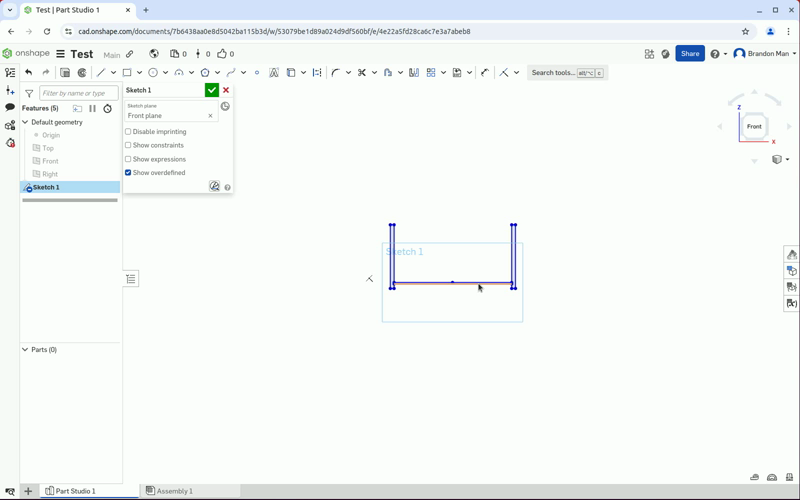
scroll(6)
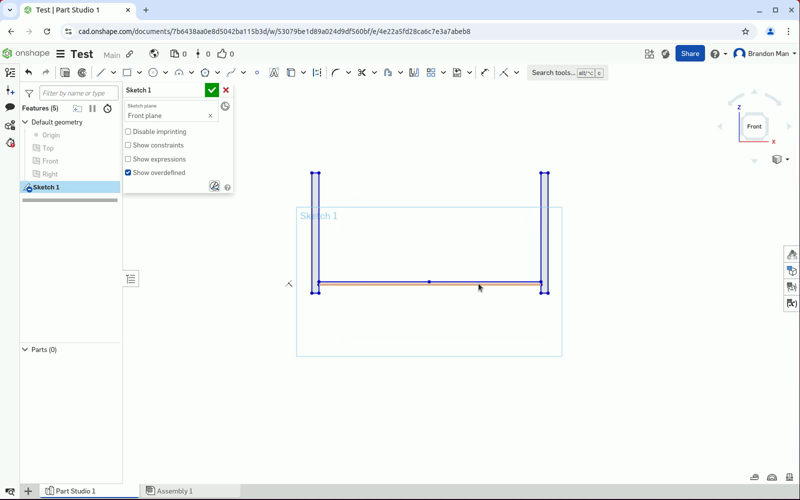
scroll(6)
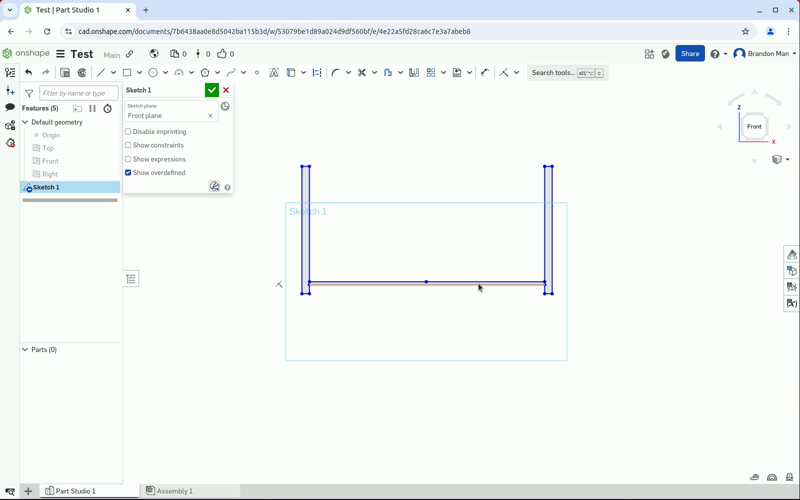
scroll(6)
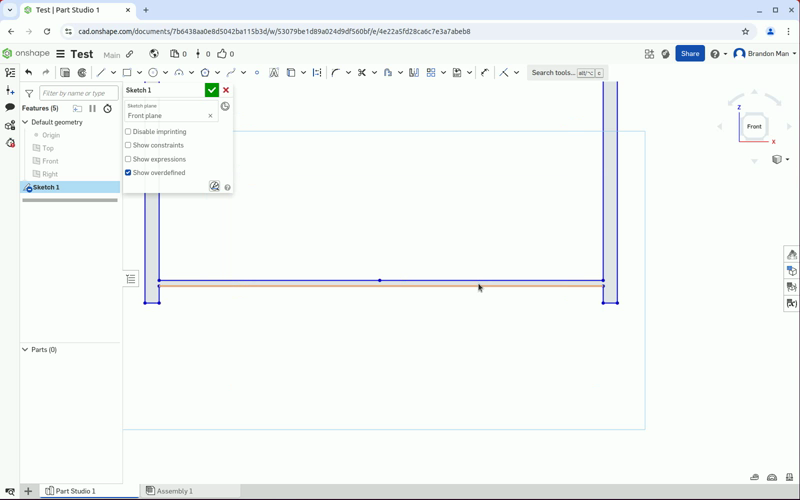
scroll(6)
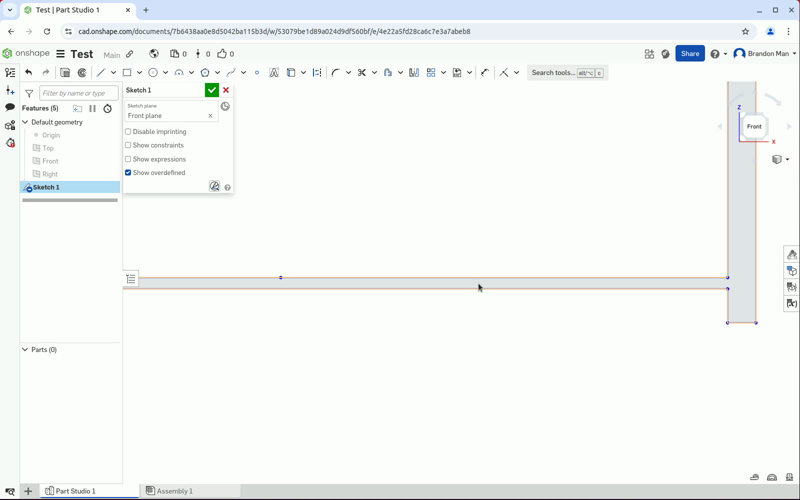
click(478, 283)
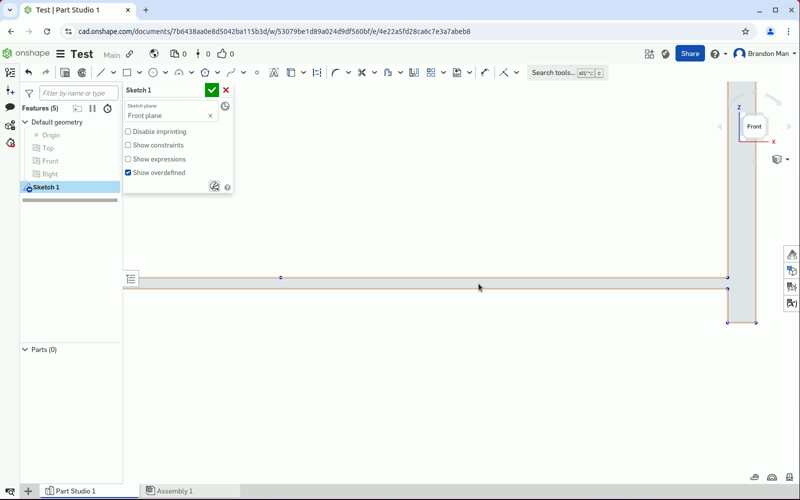
scroll(-6)
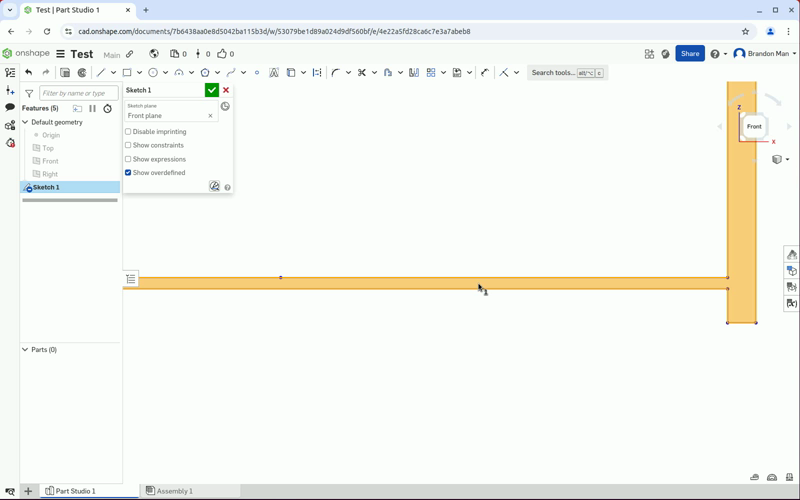
scroll(-6)
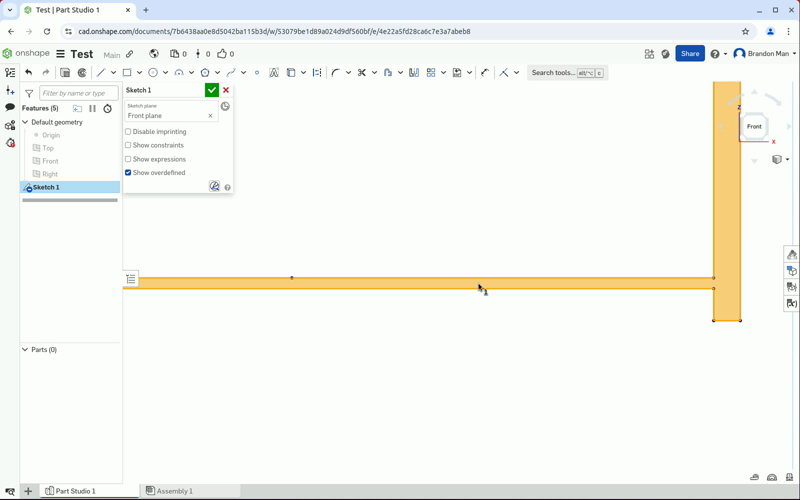
scroll(-6)
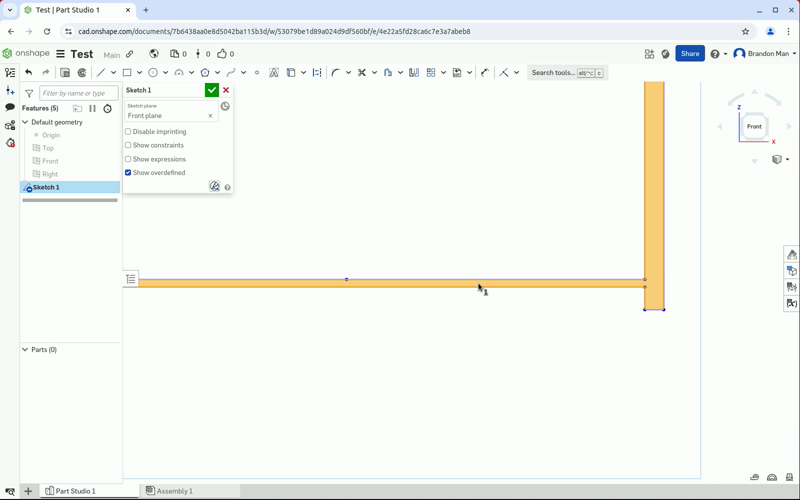
scroll(-6)
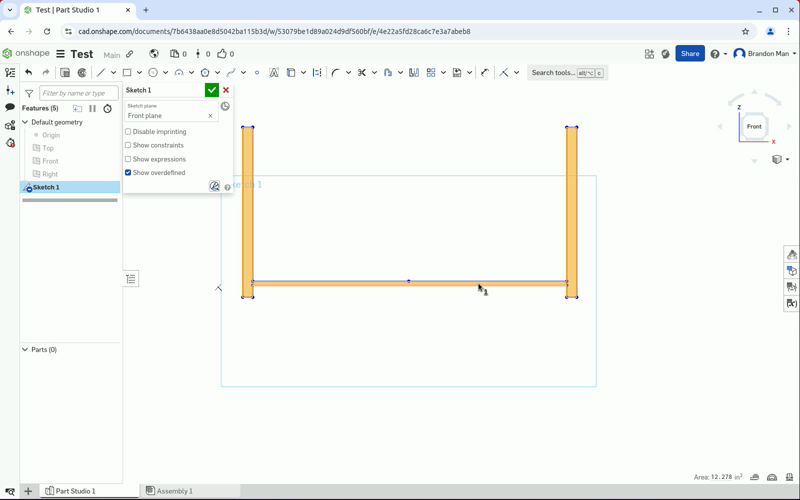
scroll(-6)
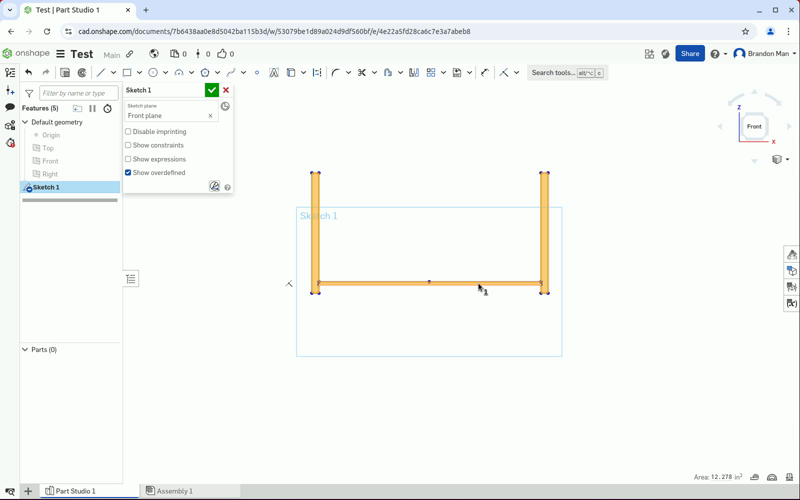
scroll(-6)
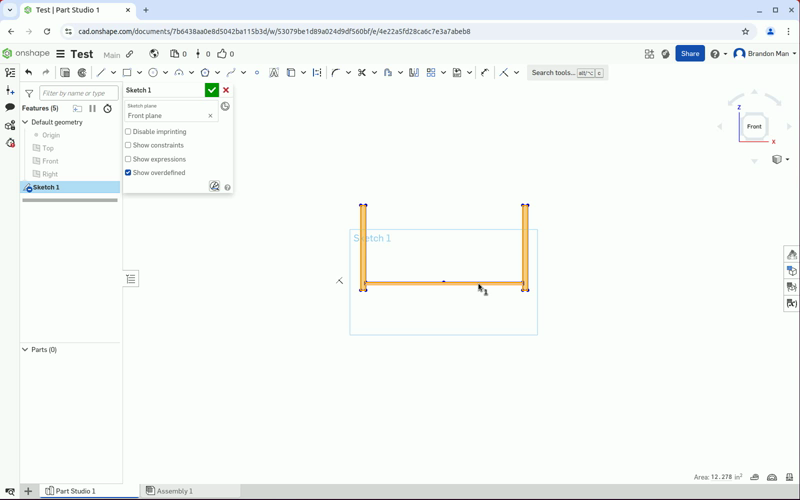
scroll(-6)
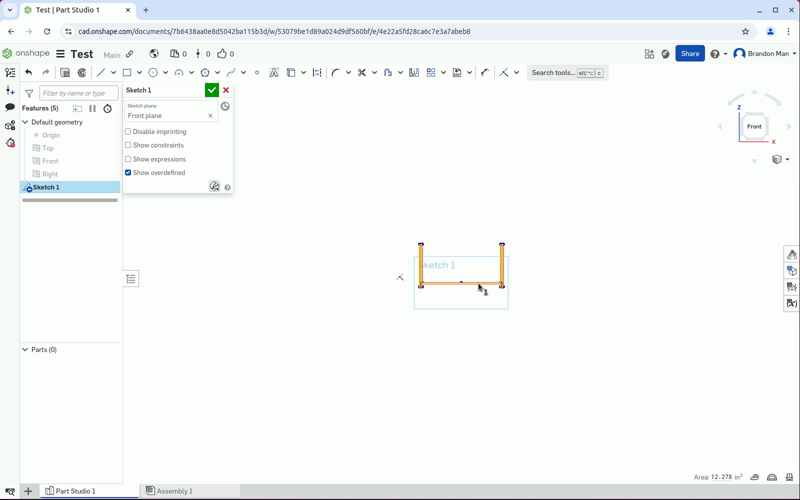
mouse_move(73, 352)
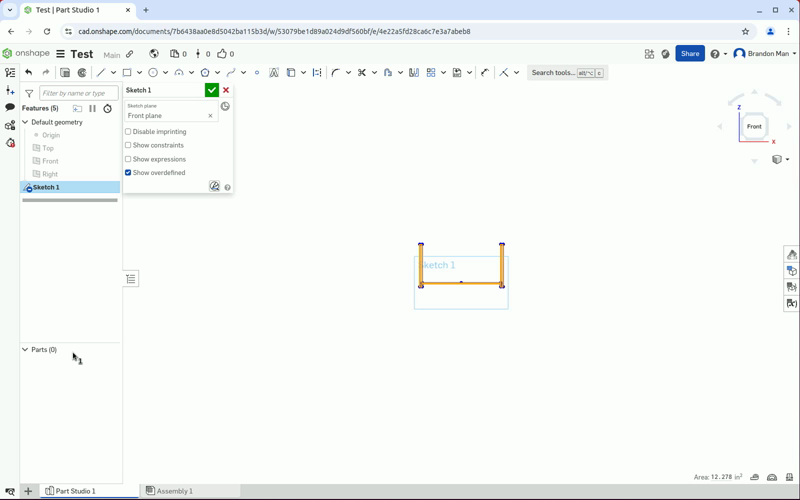
key(shift+y)
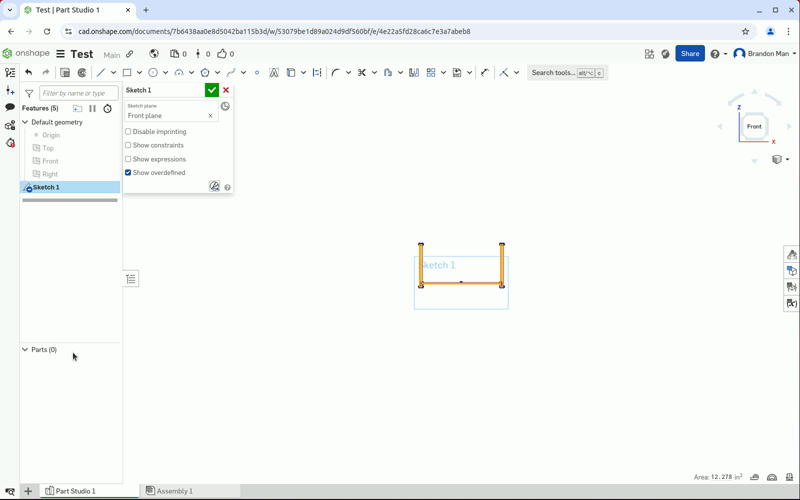
key(shift+e)
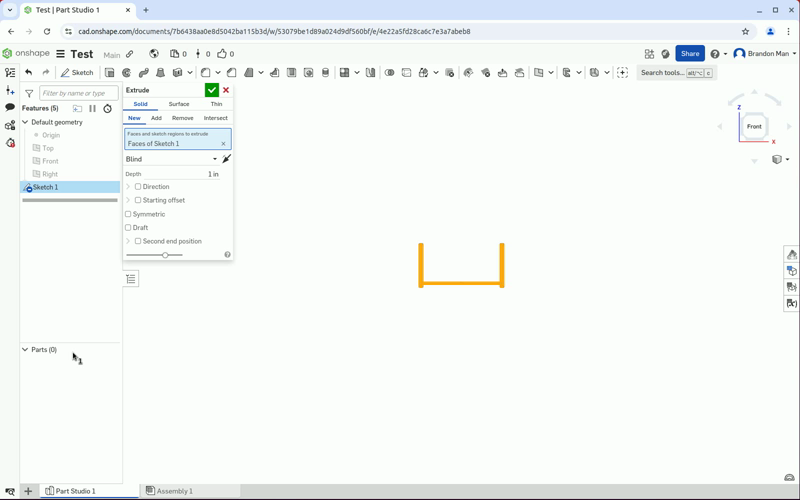
mouse_move(143, 106)
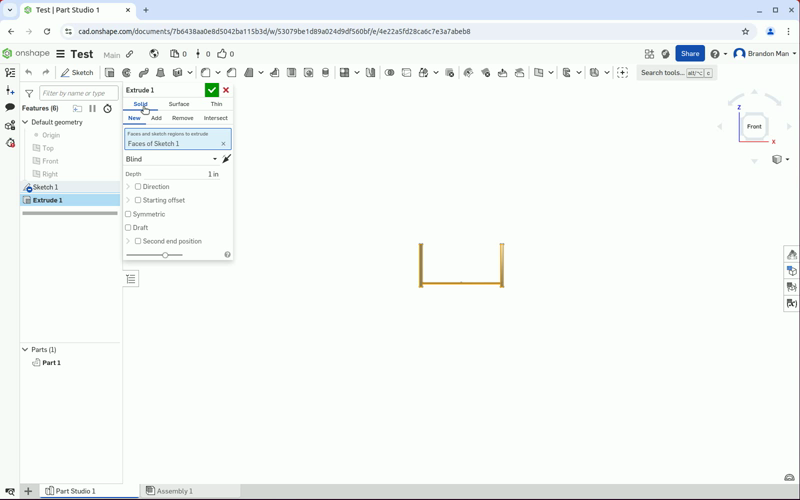
click(143, 106)
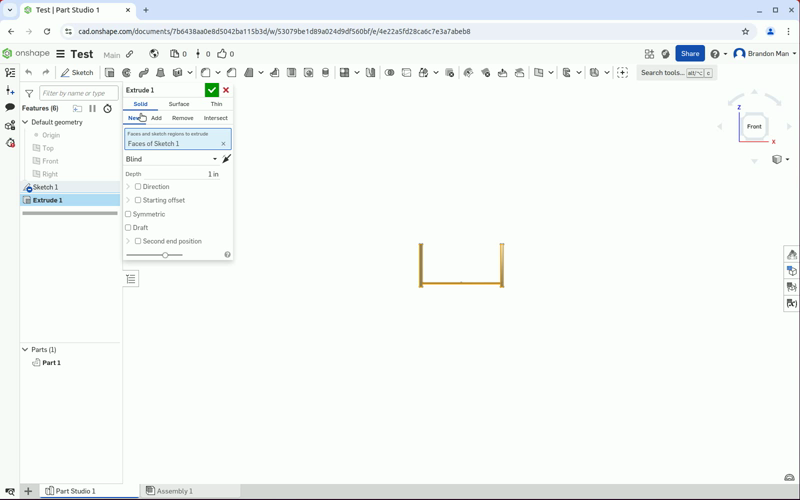
mouse_move(137, 120)
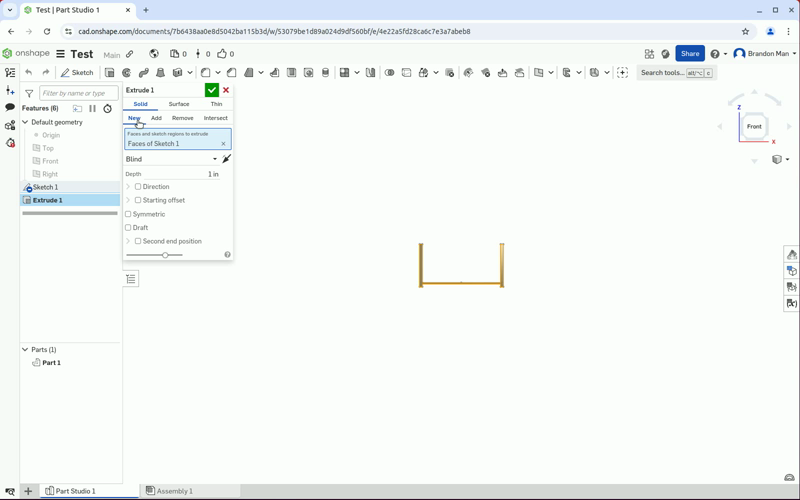
click(137, 120)
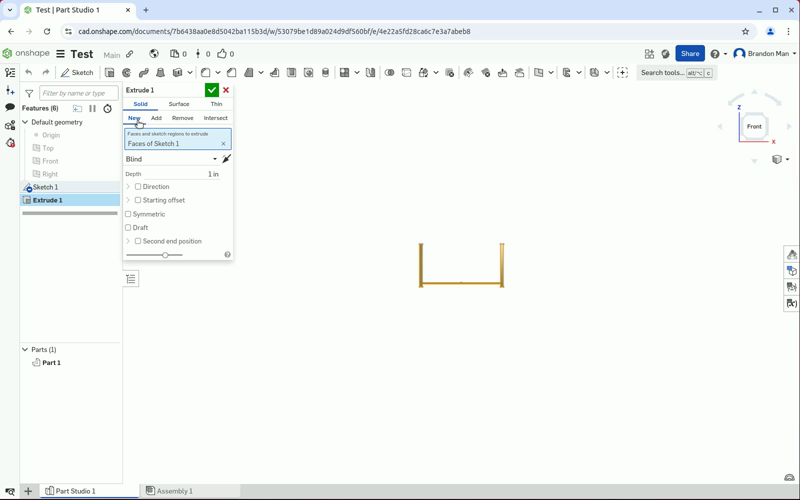
key(tab, 4)
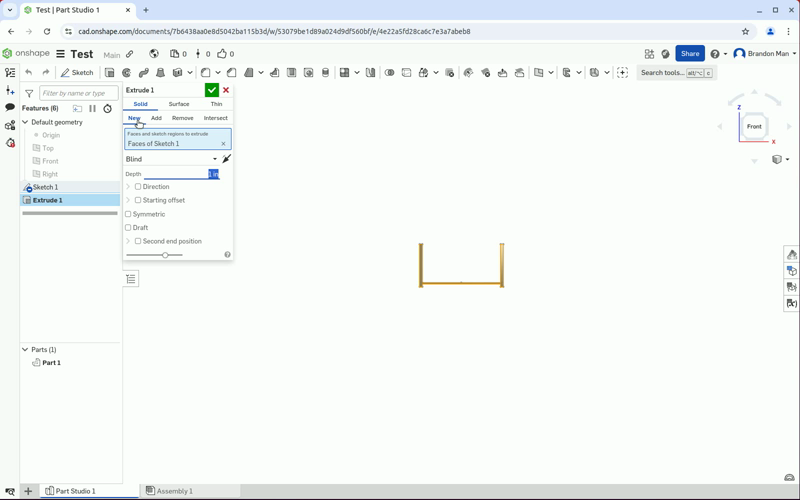
text(23.108)
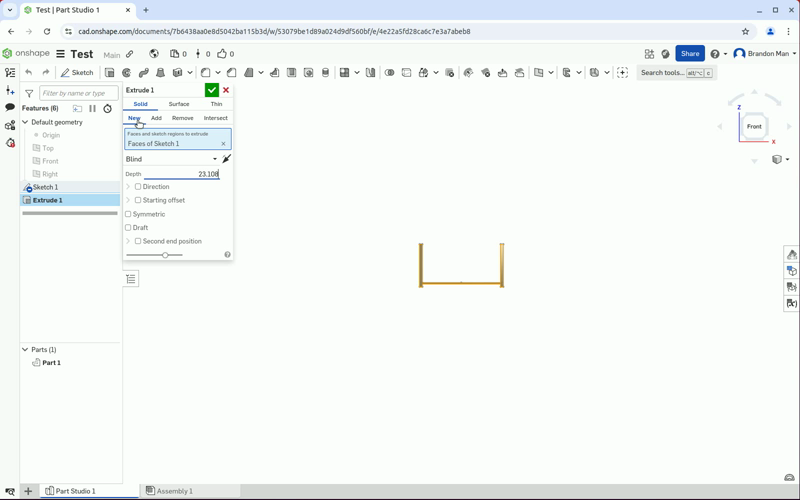
key(enter)
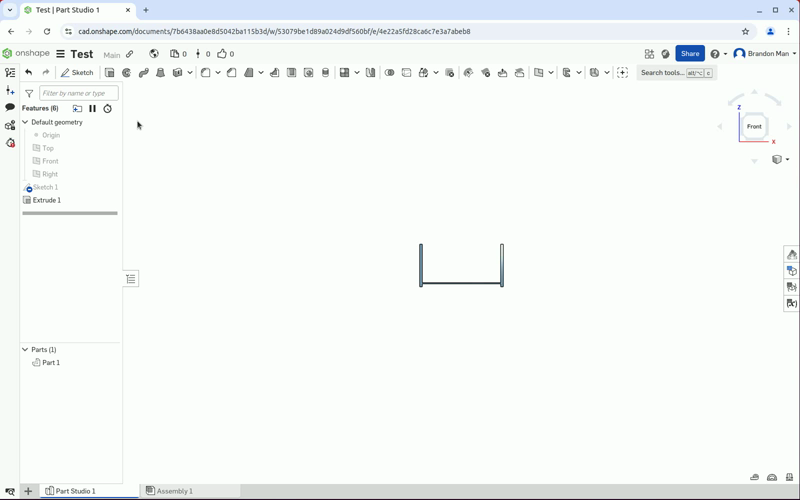
key(shift+h)
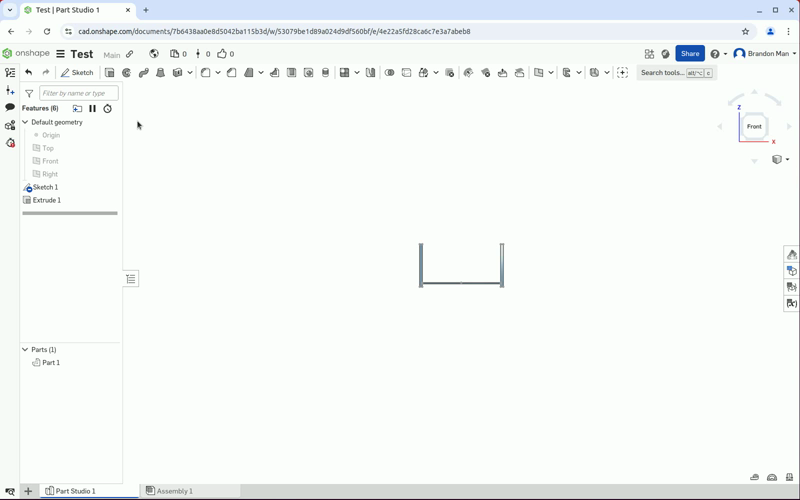
key(shift+h)
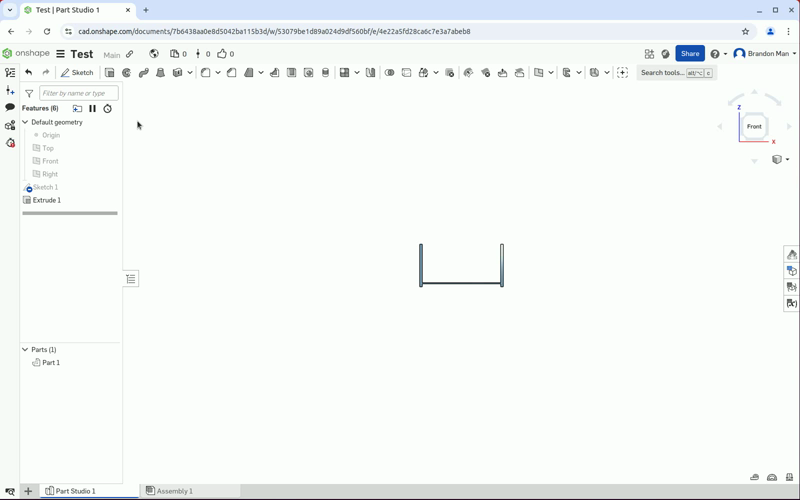
mouse_move(73, 189)
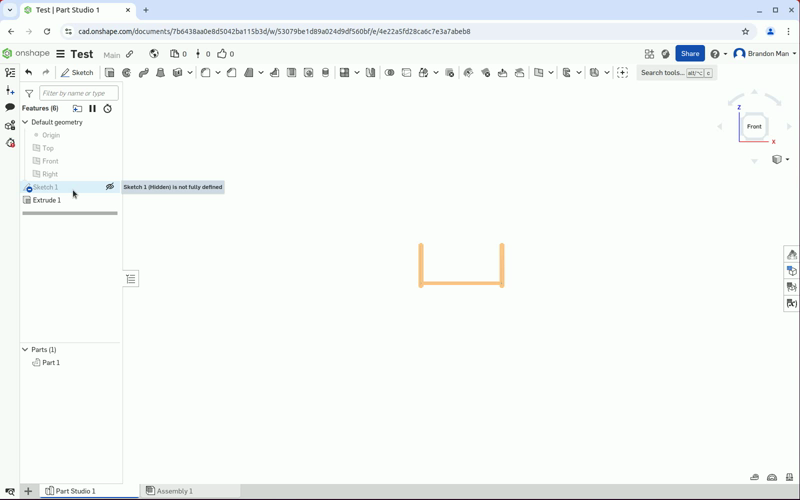
click(73, 189)
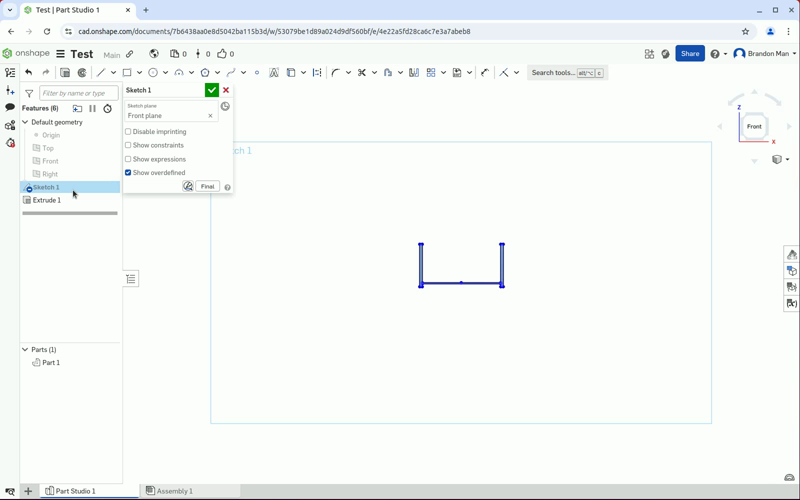
mouse_move(229, 92)
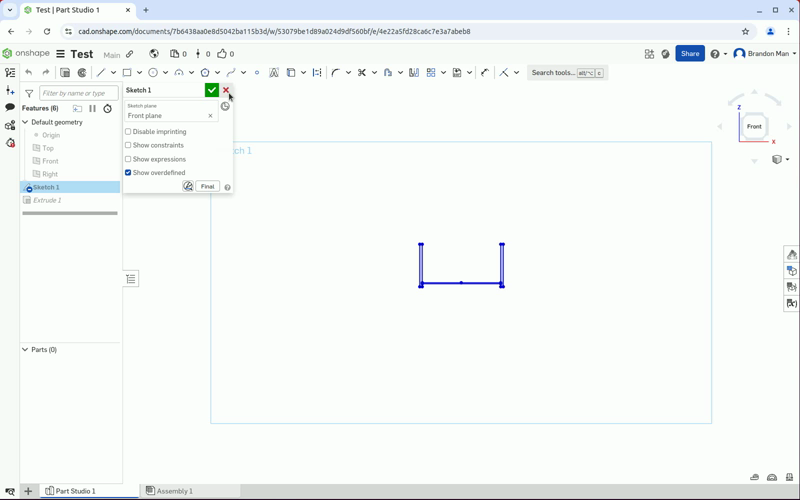
click(229, 92)
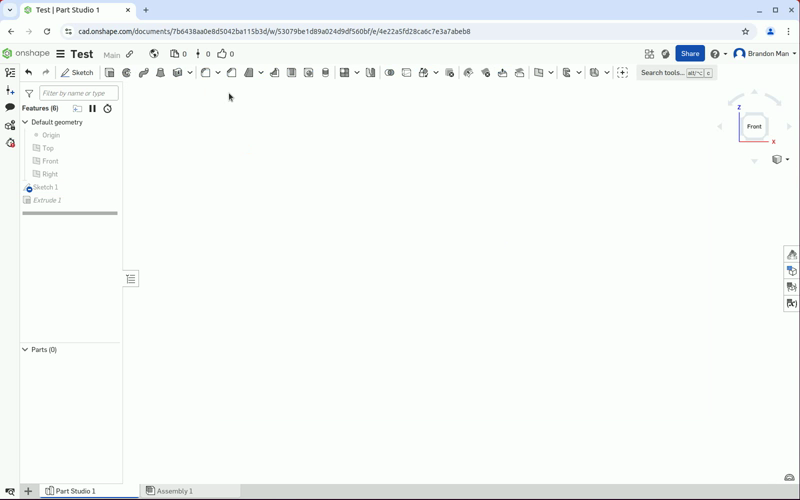
mouse_move(73, 352)
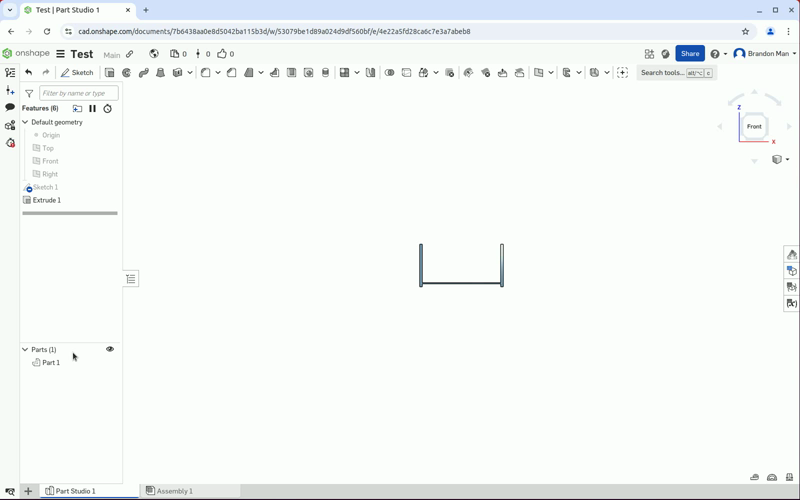
key(y)
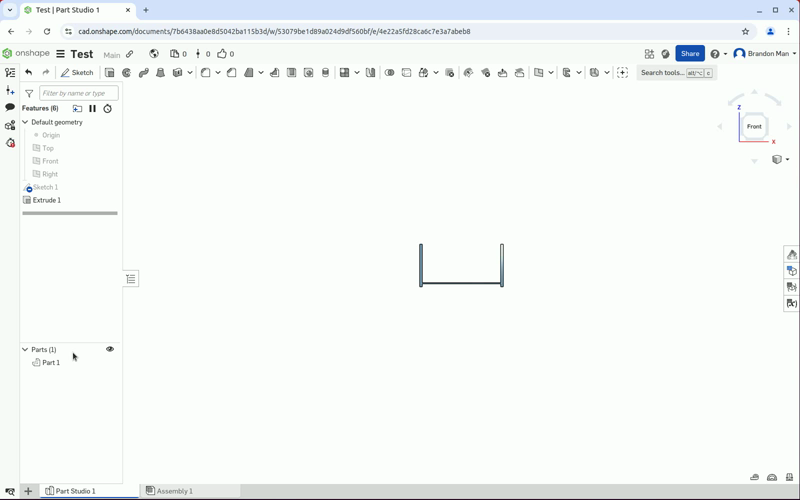
key(shift+p)
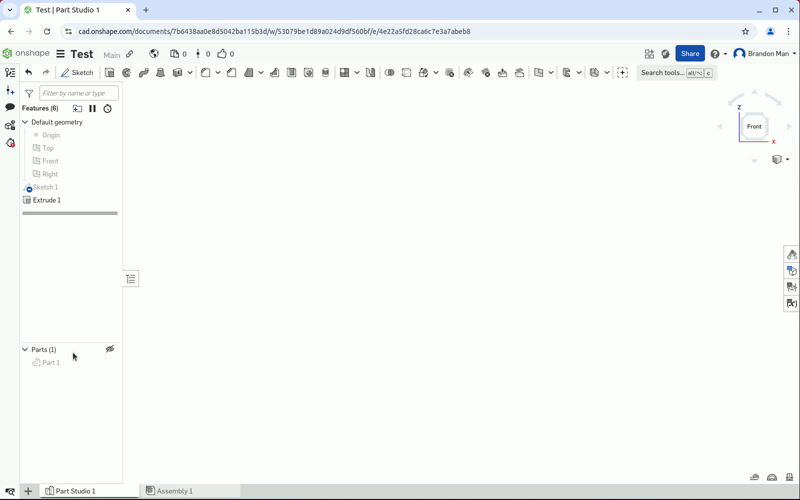
key(space)
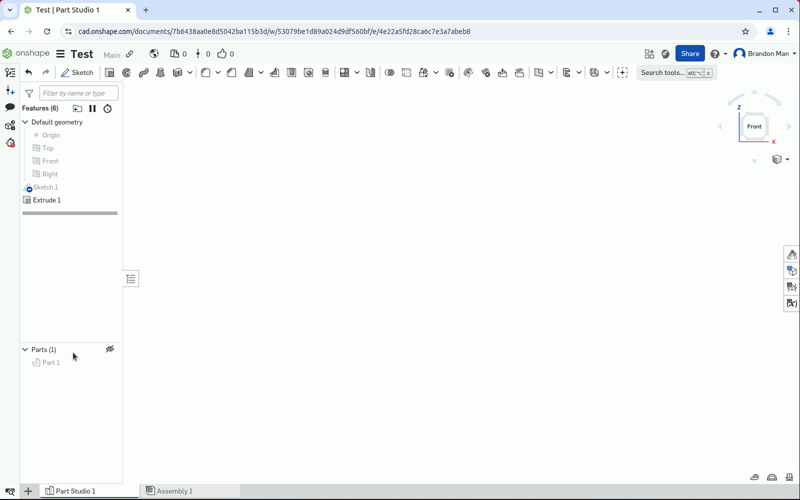
key_down(shift)
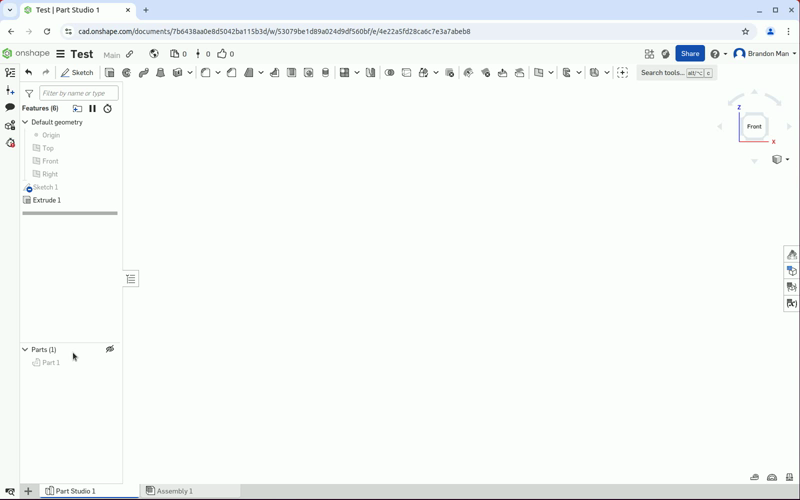
key(left)
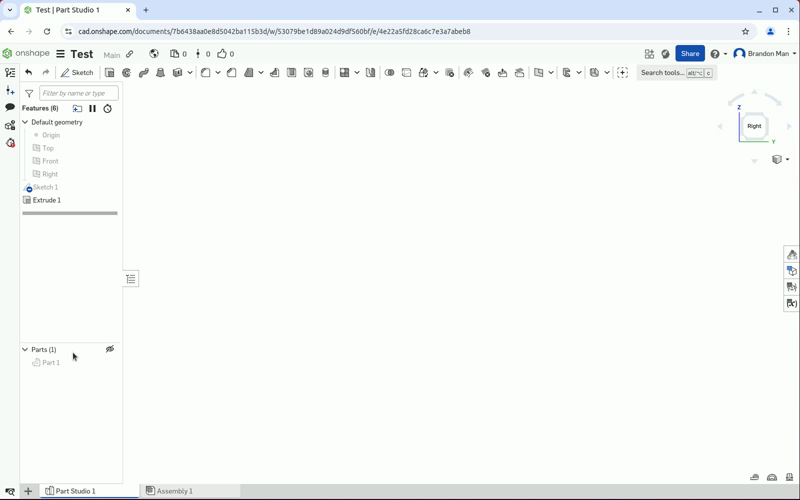
key_up(shift)
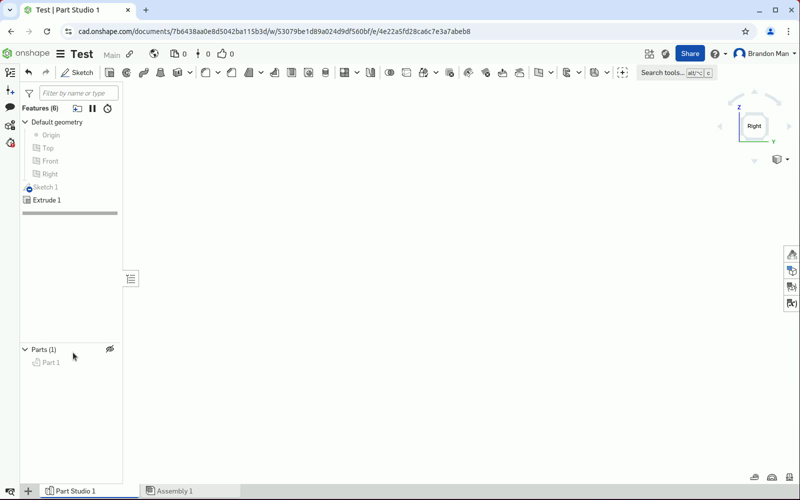
mouse_move(73, 352)
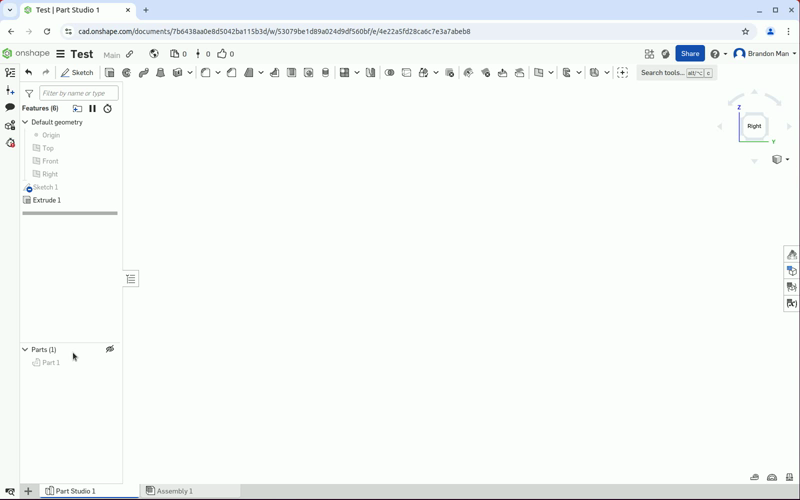
key(shift+y)
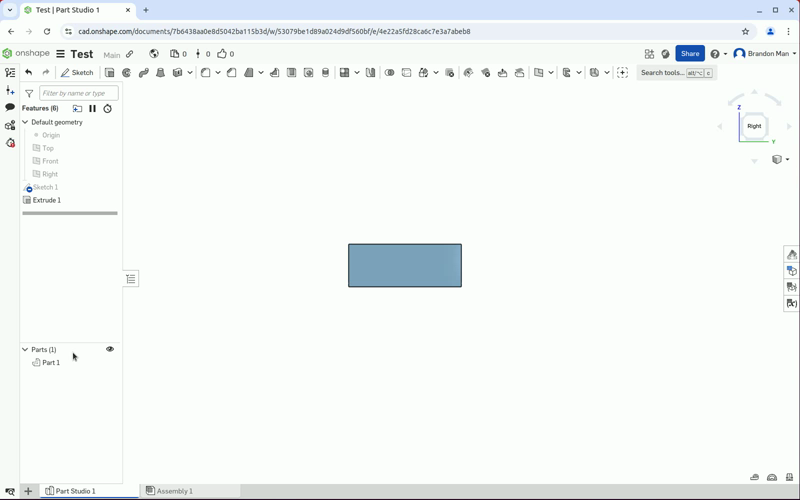
mouse_move(541, 75)
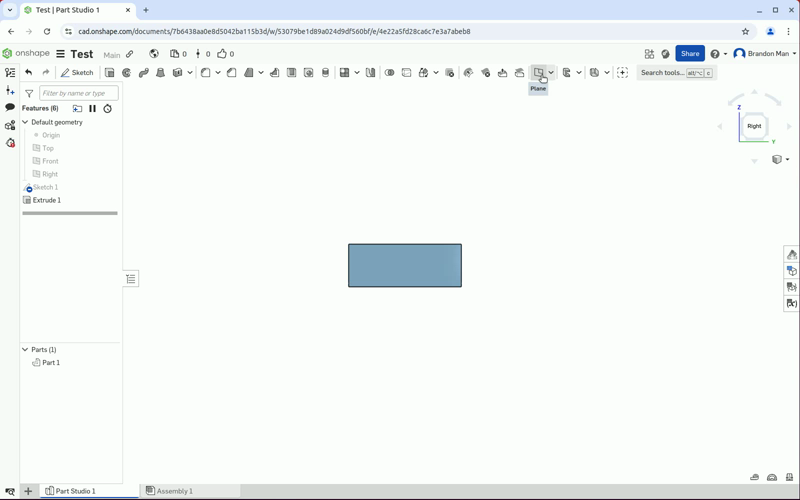
click(541, 75)
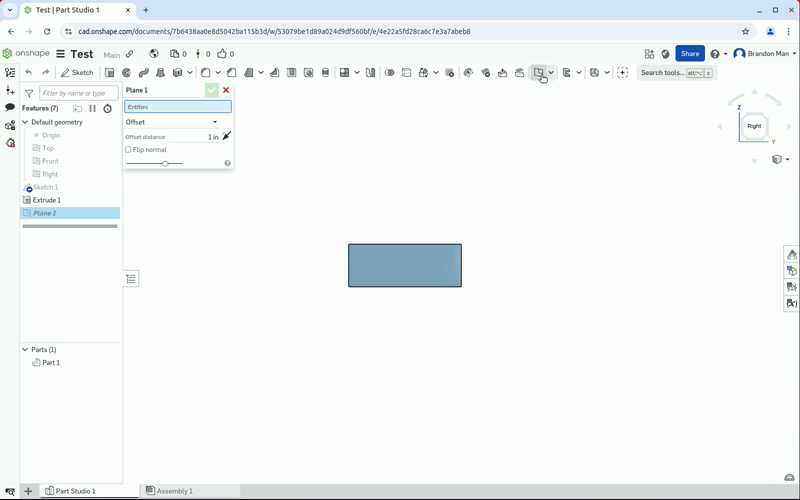
mouse_move(73, 176)
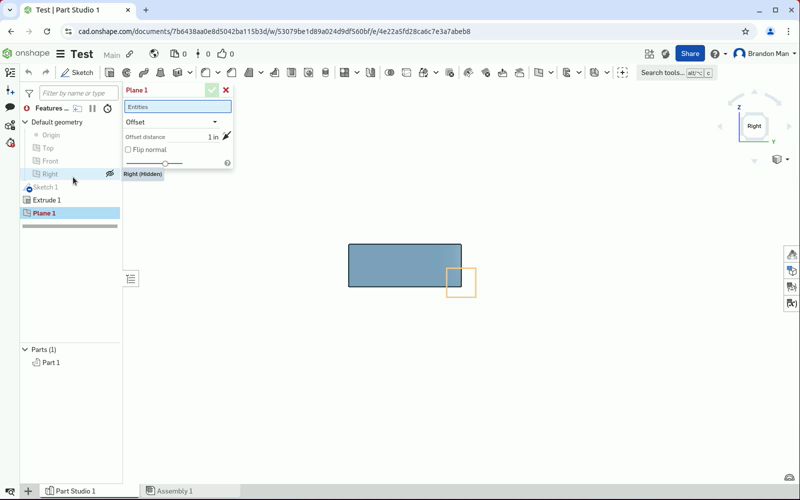
click(73, 176)
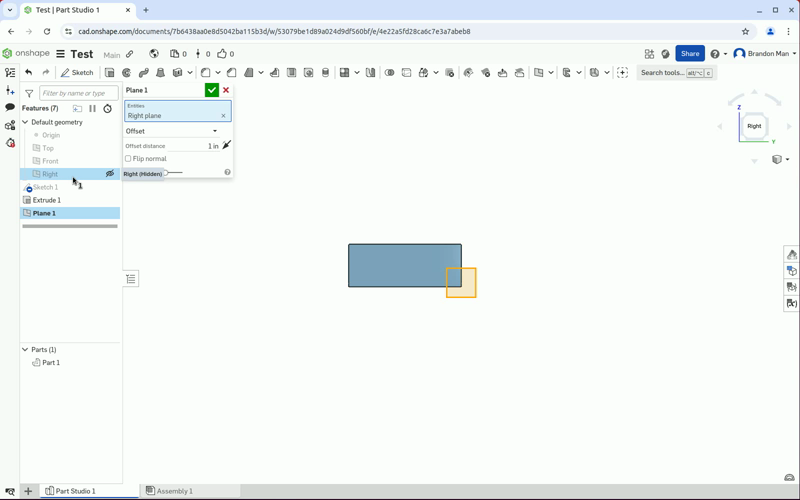
key(tab, 2)
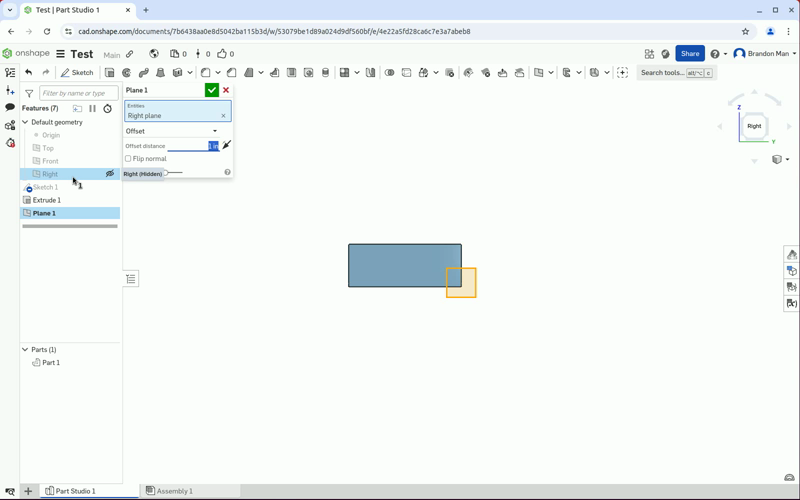
text(7.949)
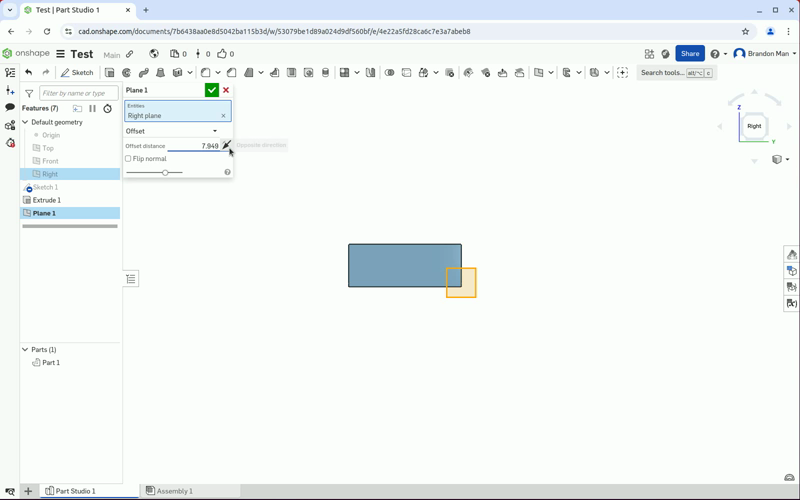
mouse_move(229, 147)
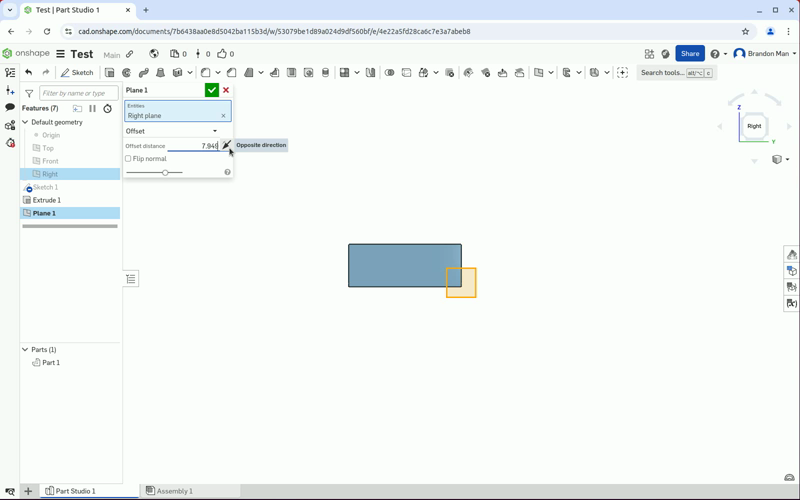
click(229, 147)
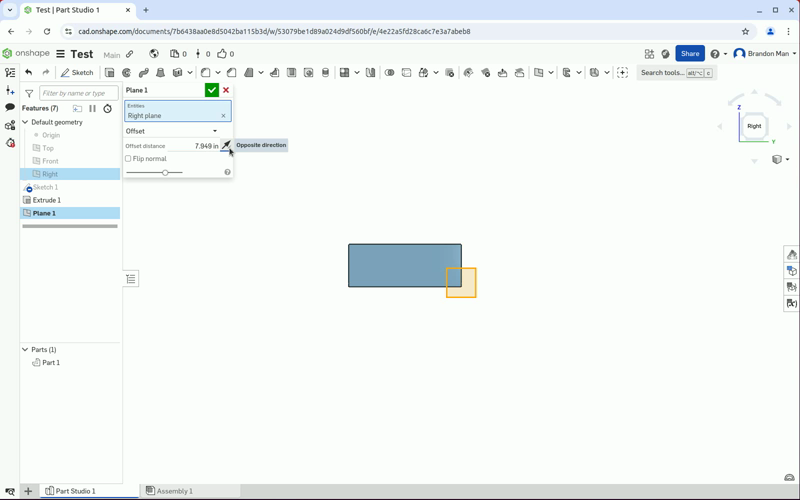
key(enter, 2)
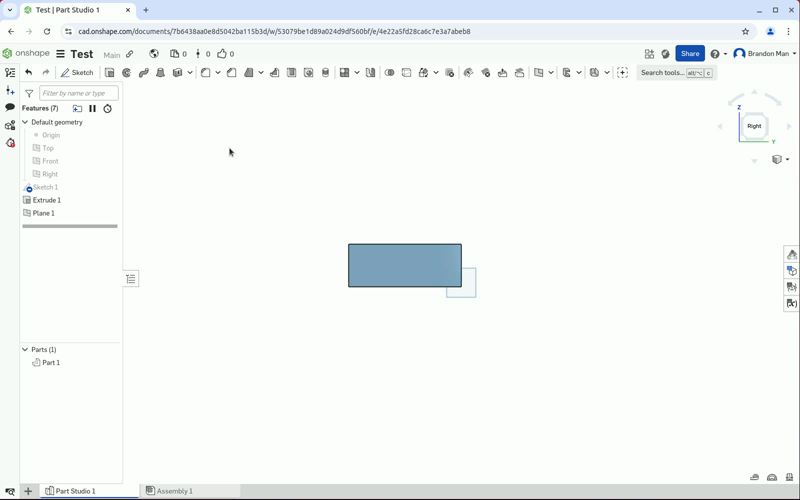
key(shift+s)
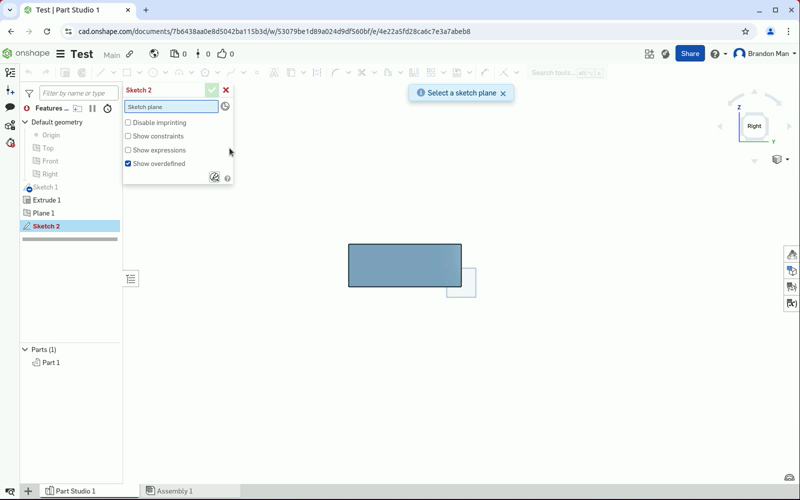
mouse_move(73, 215)
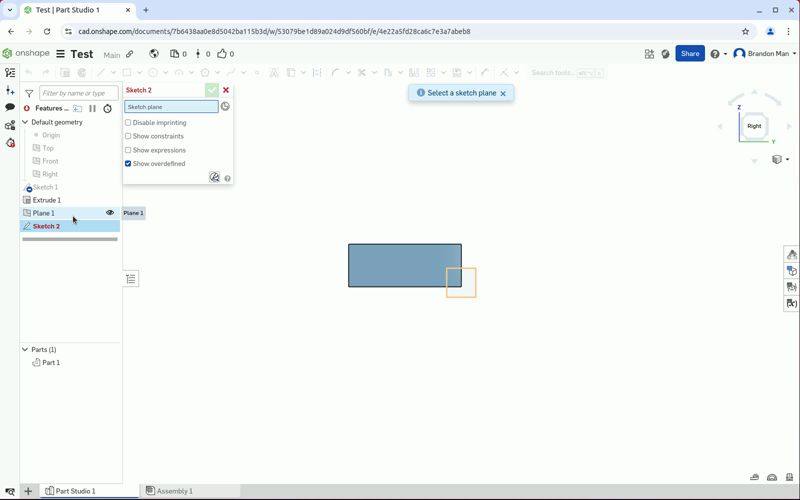
click(73, 215)
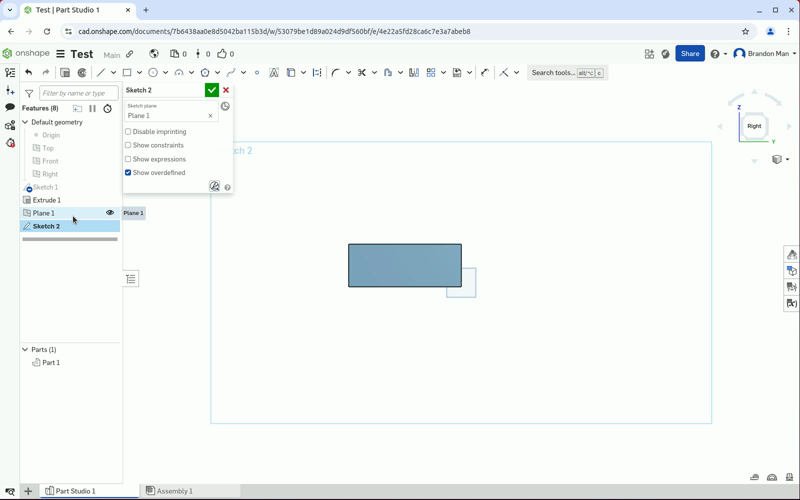
mouse_move(73, 352)
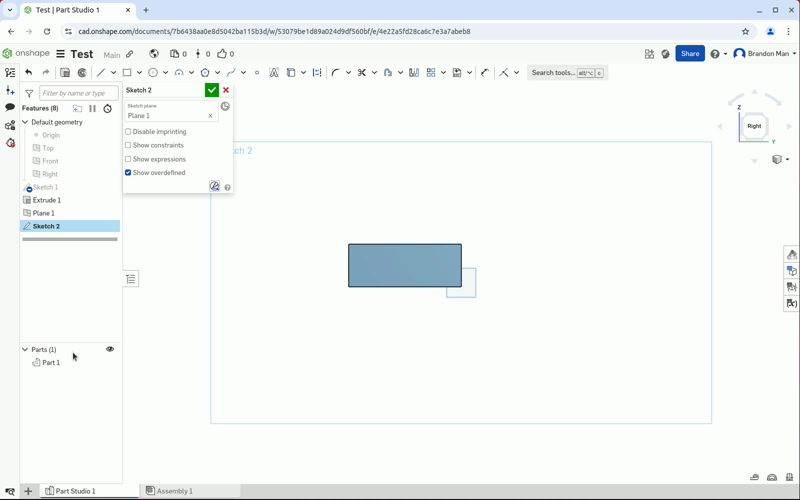
key(y)
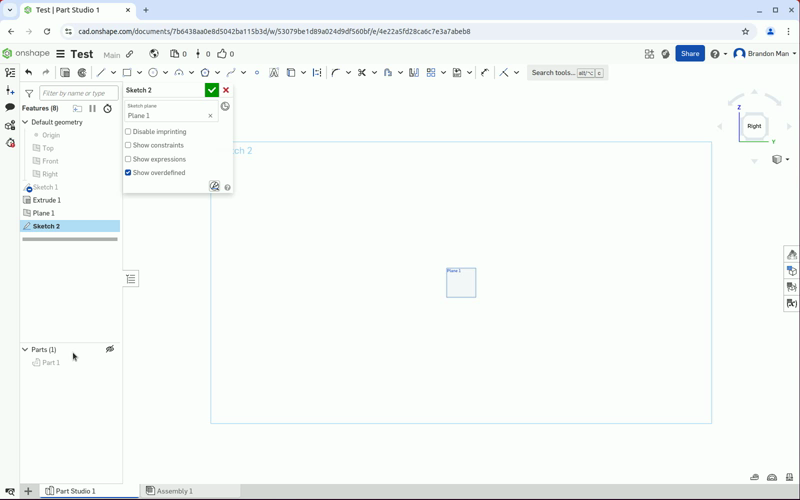
key(l)
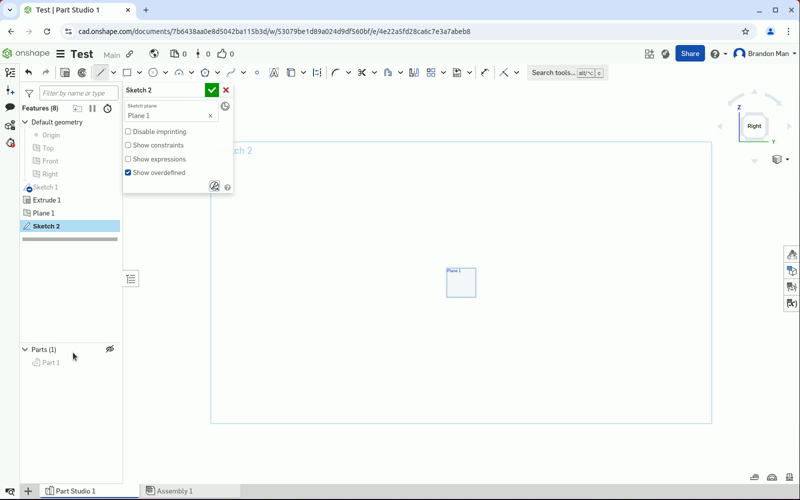
key_down(shift)
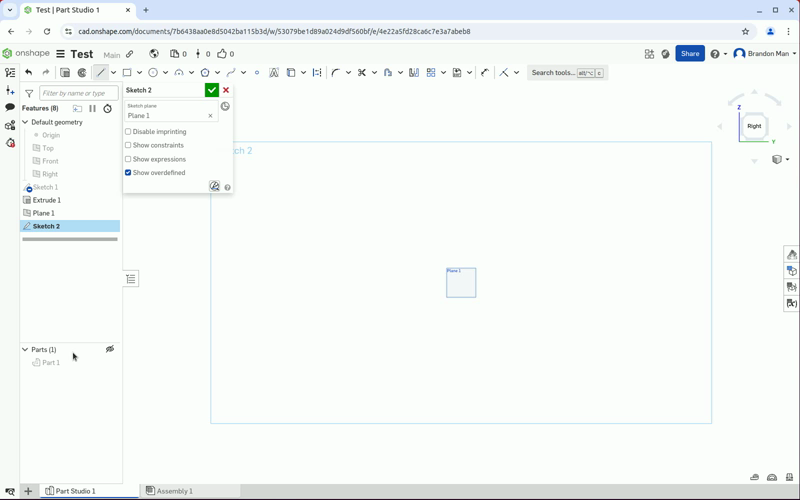
mouse_move(348, 282)
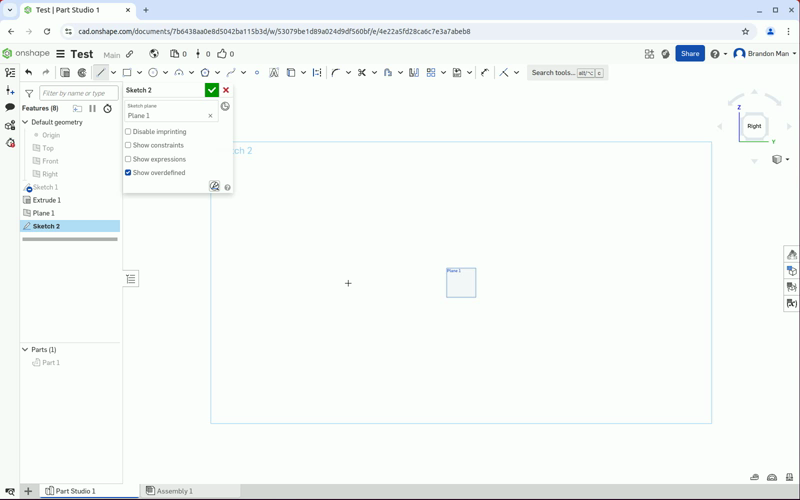
click(348, 282)
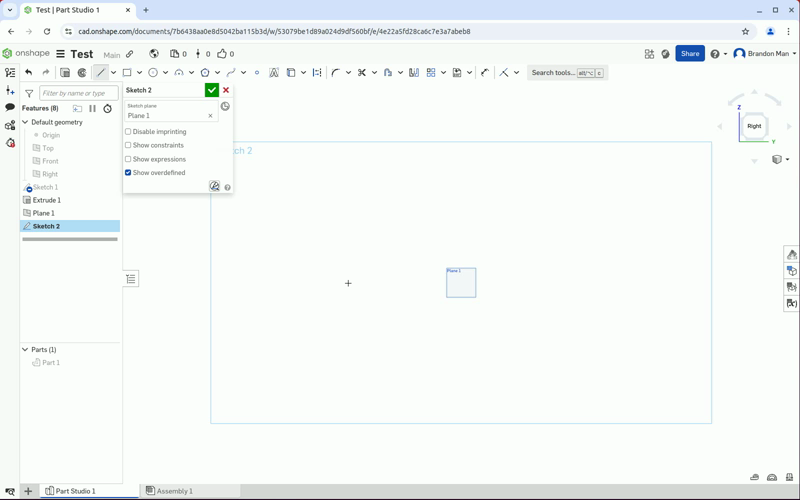
key_up(shift)
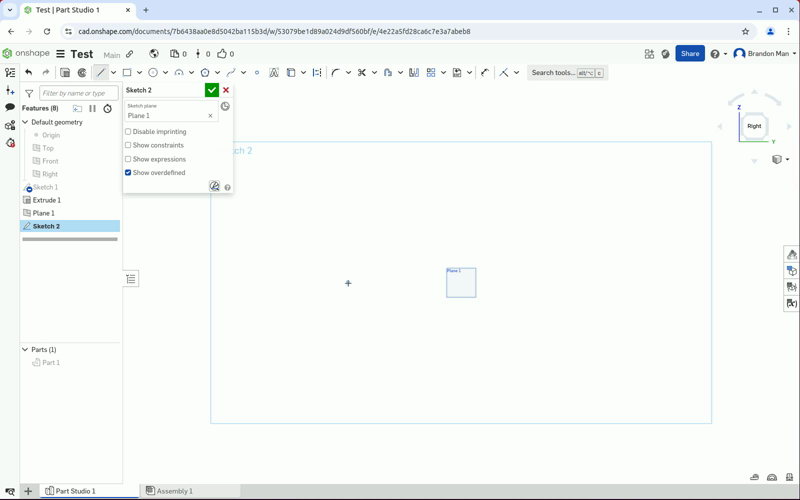
key_down(shift)
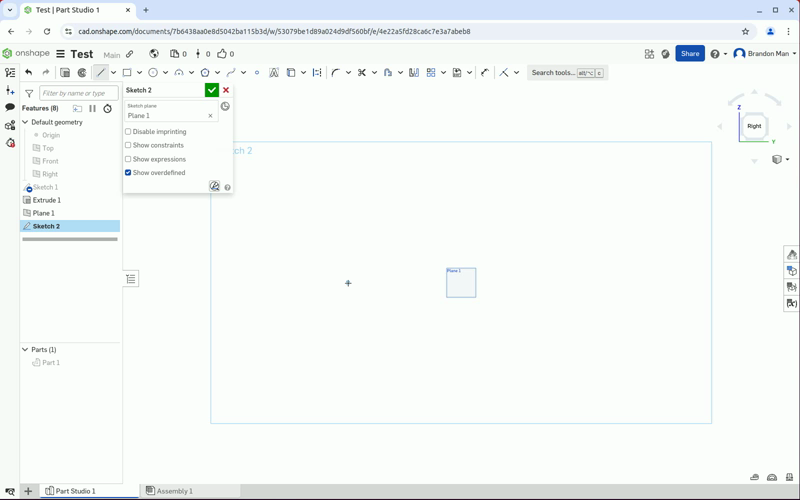
mouse_move(378, 282)
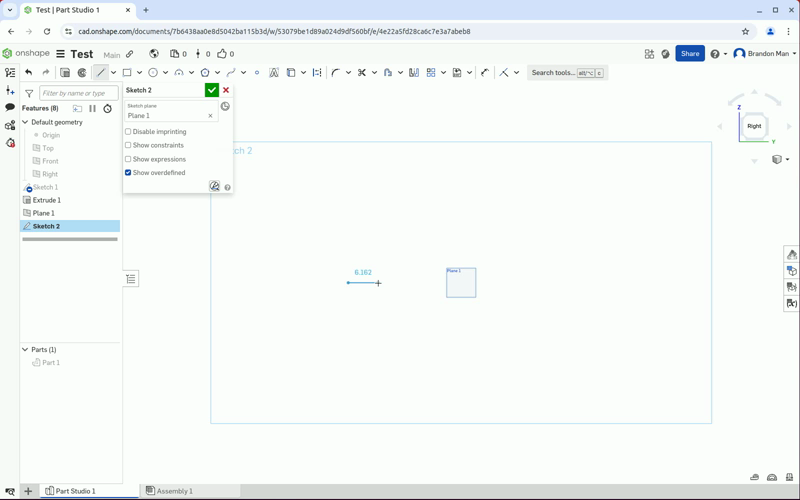
mouse_move(350, 282)
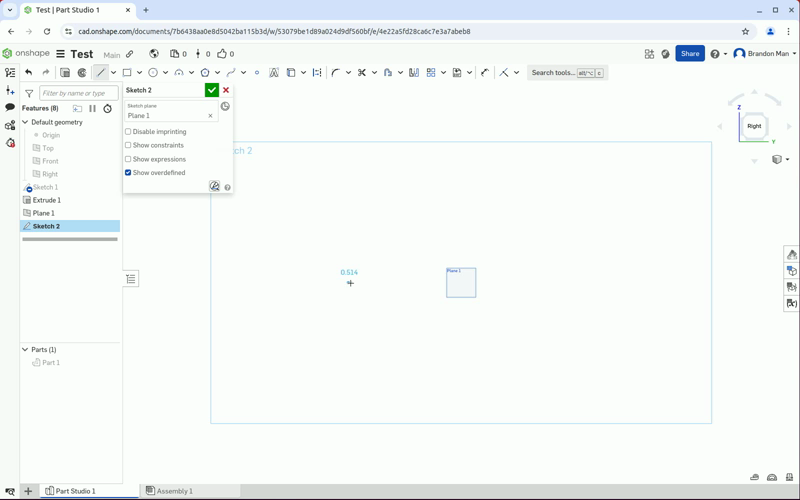
scroll(6)
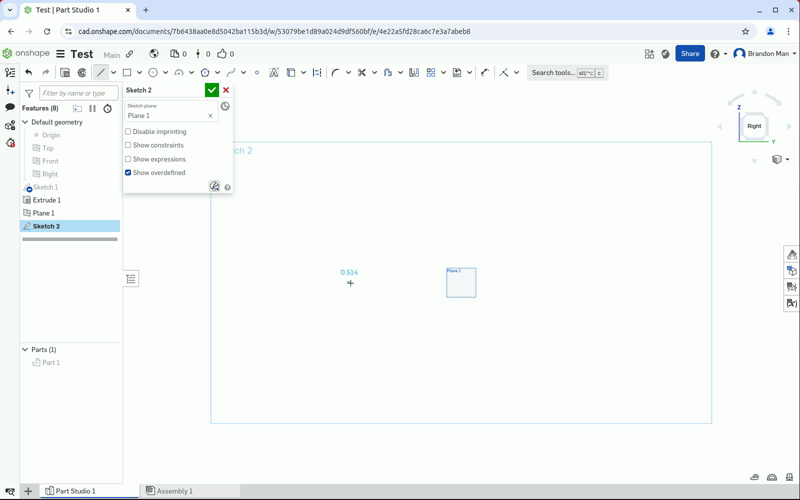
scroll(6)
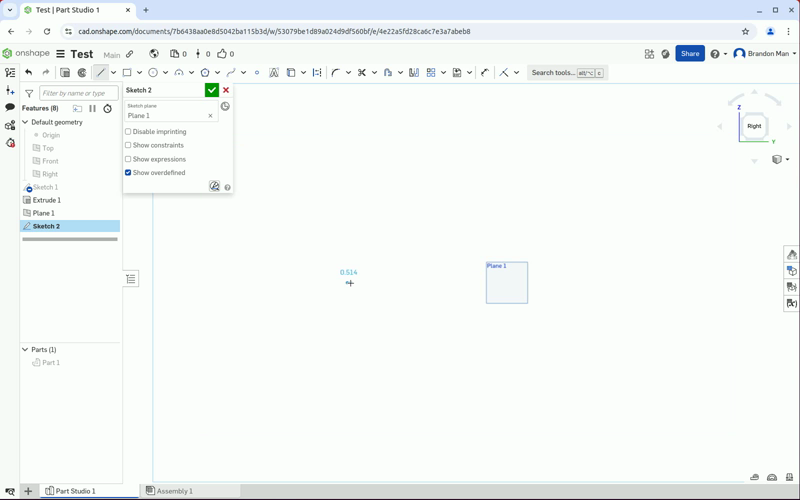
scroll(6)
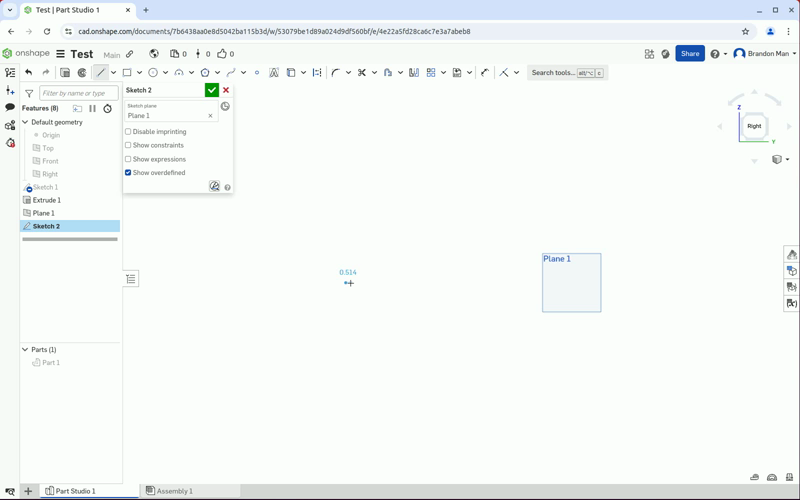
scroll(6)
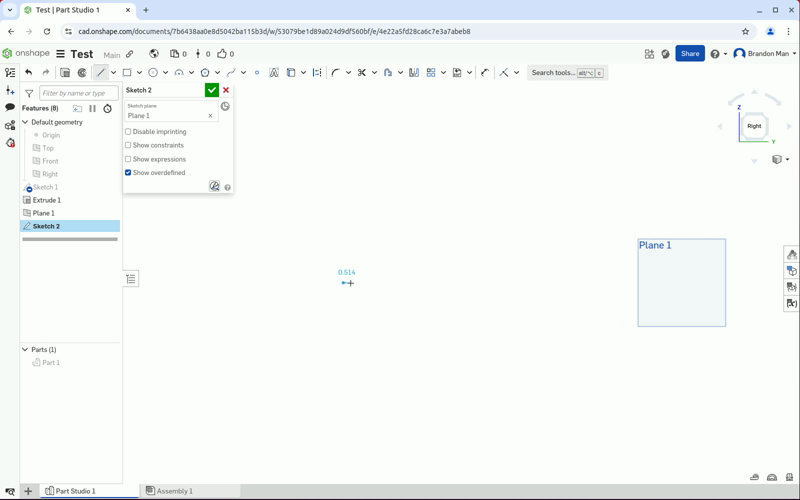
scroll(6)
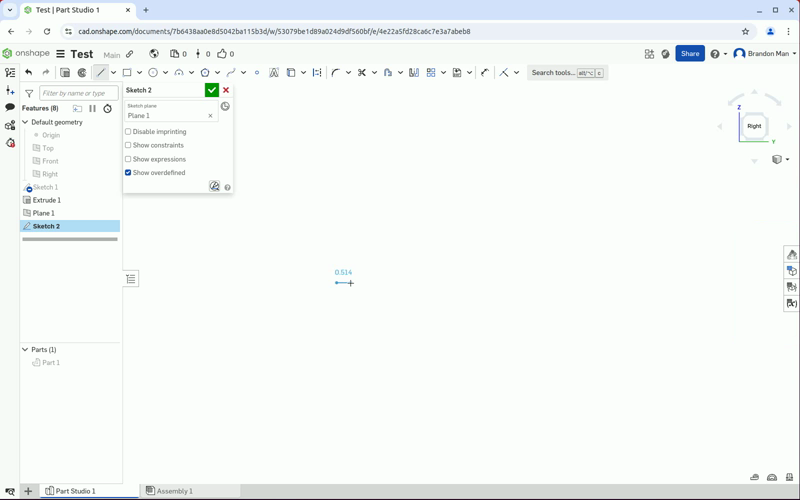
scroll(6)
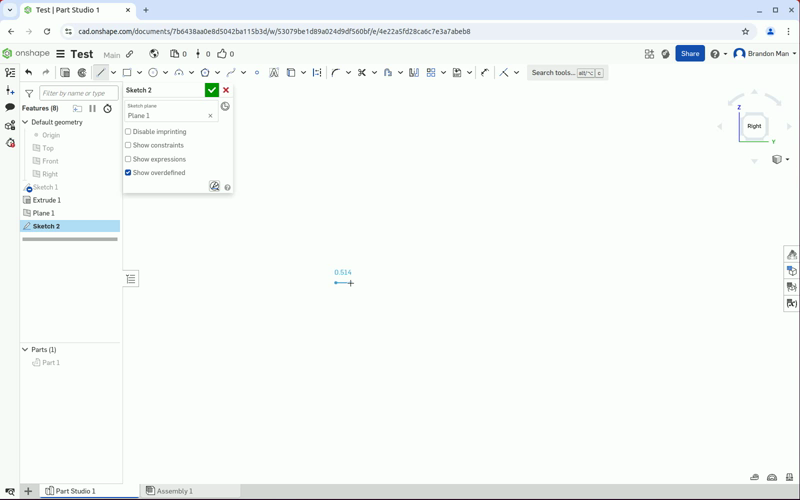
scroll(6)
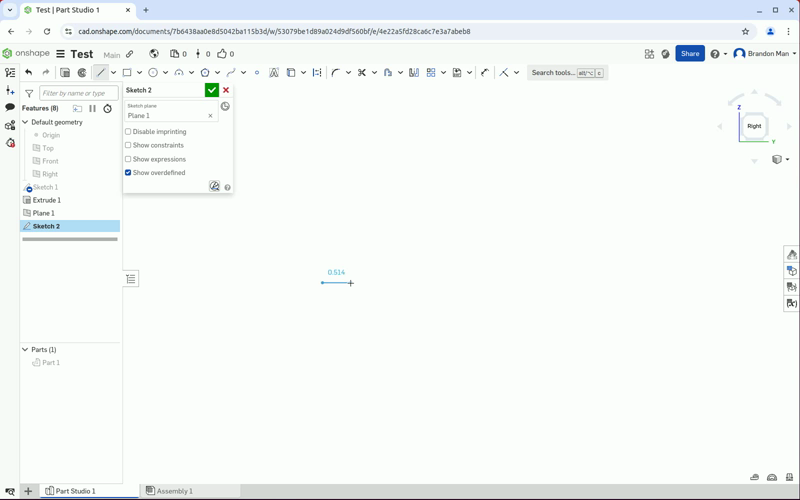
click(350, 282)
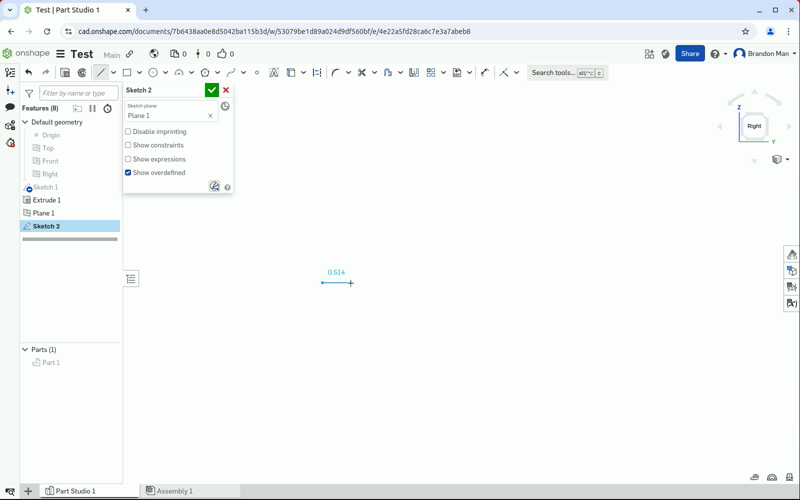
scroll(-6)
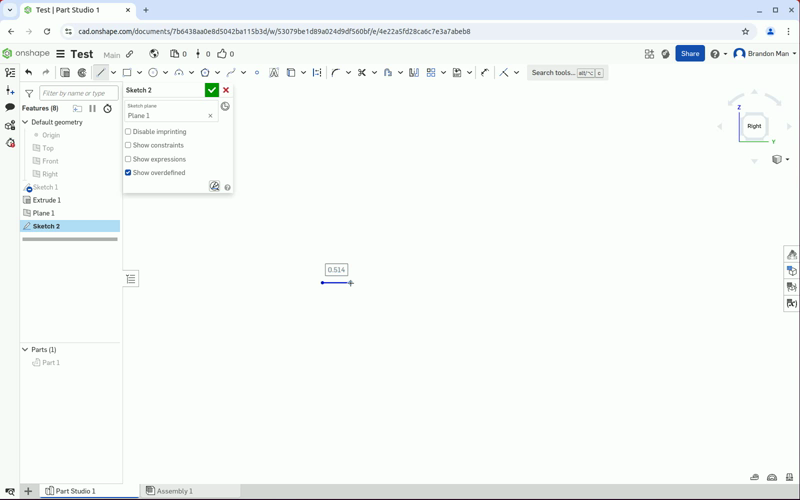
scroll(-6)
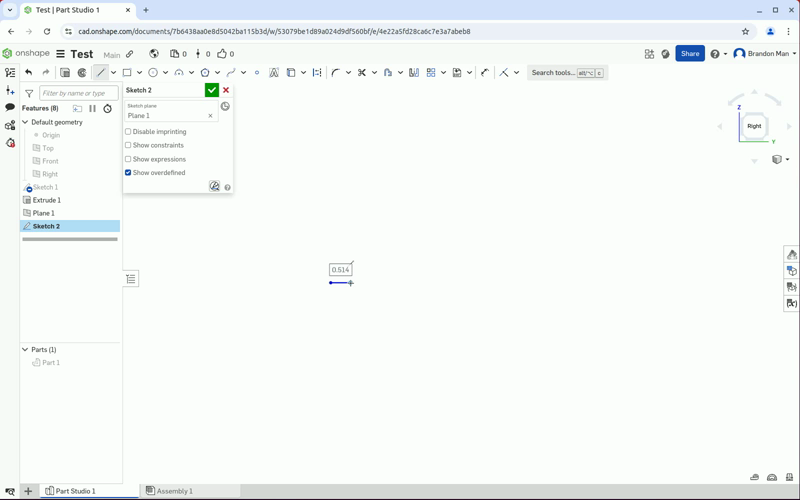
scroll(-6)
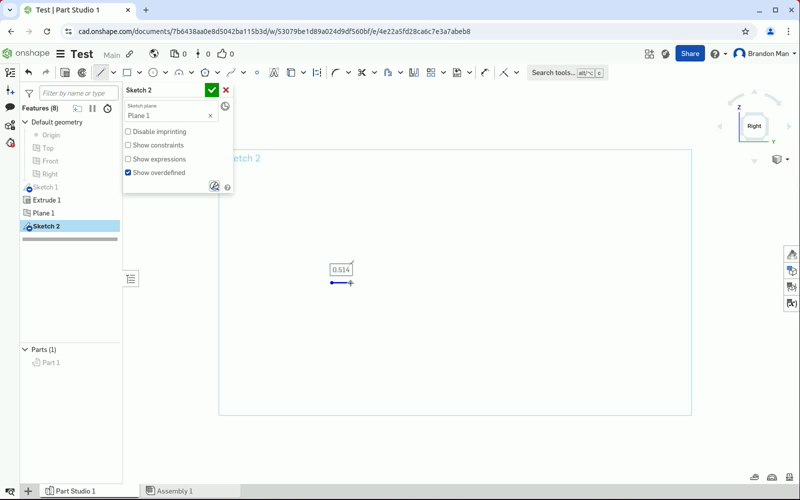
scroll(-6)
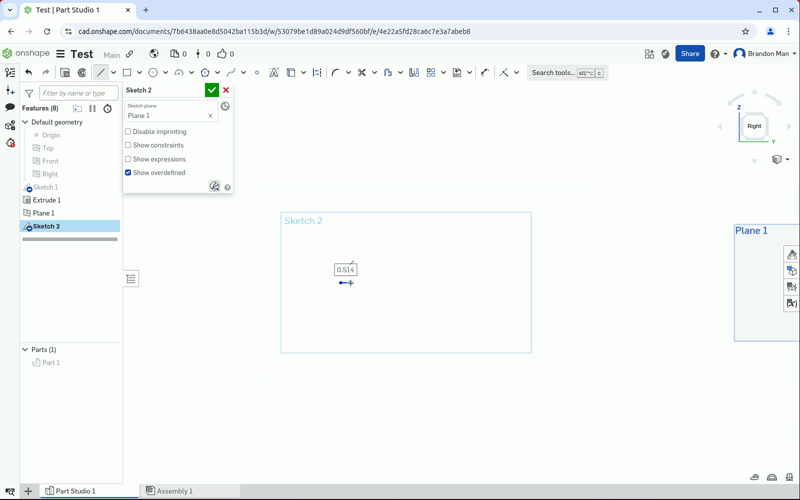
scroll(-6)
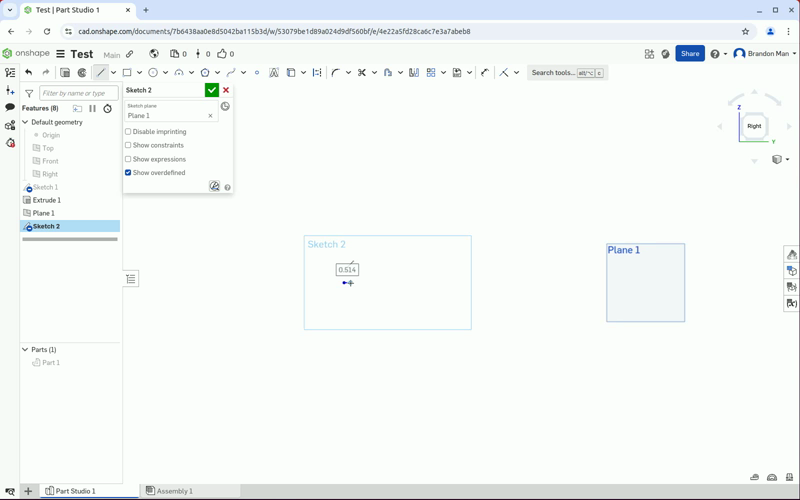
scroll(-6)
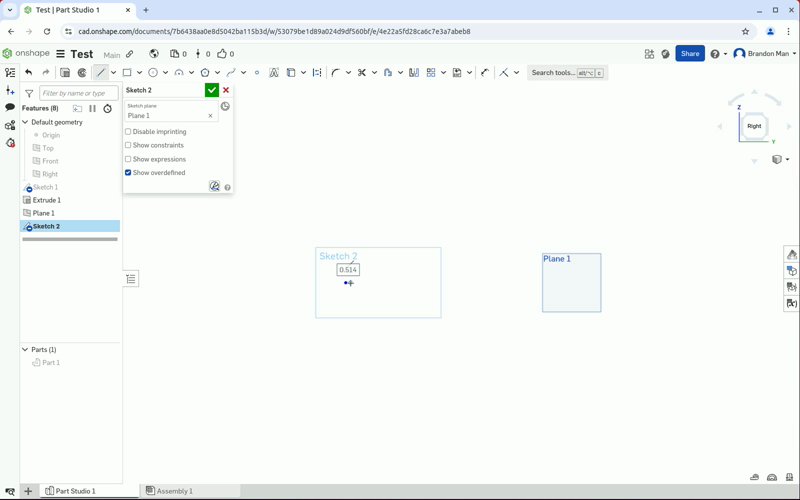
scroll(-6)
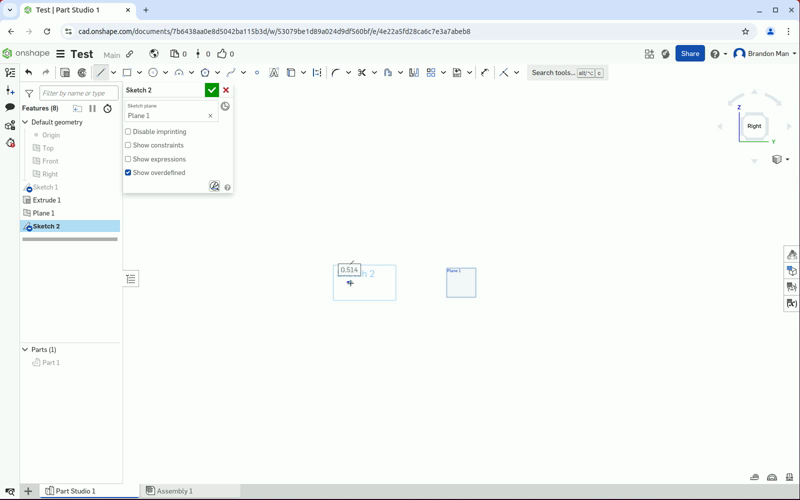
key_up(shift)
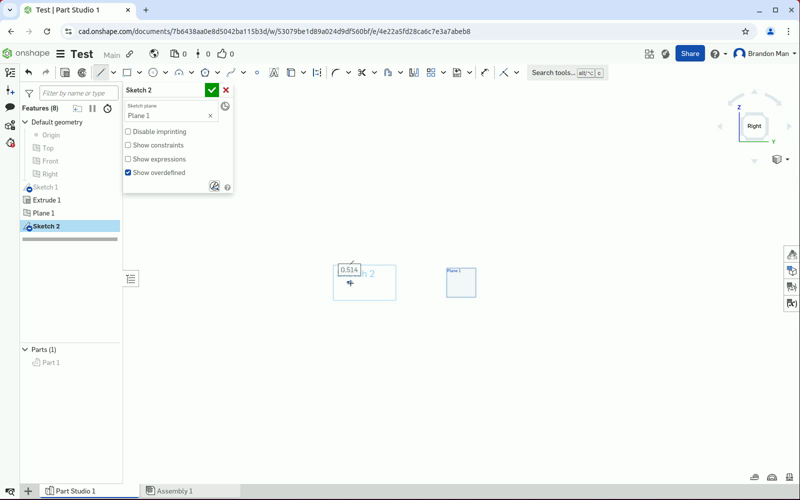
key_down(shift)
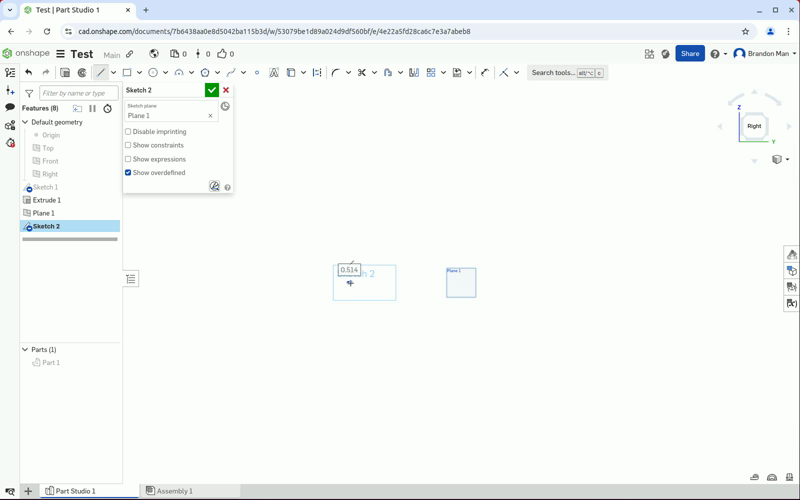
mouse_move(380, 282)
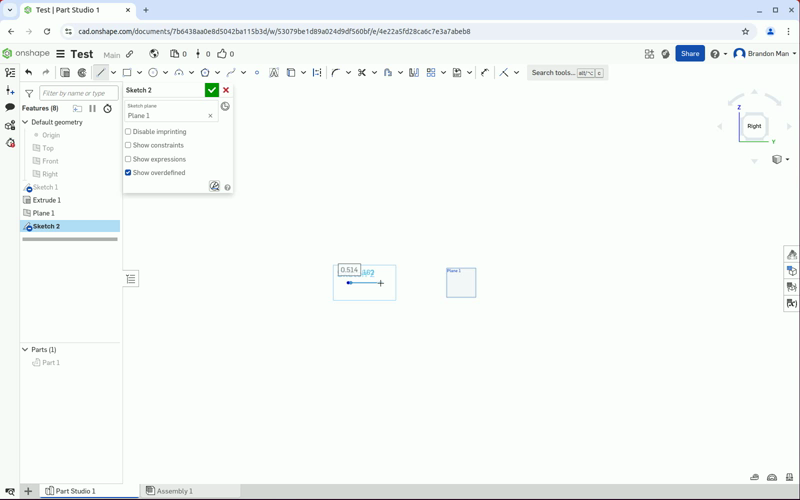
mouse_move(350, 244)
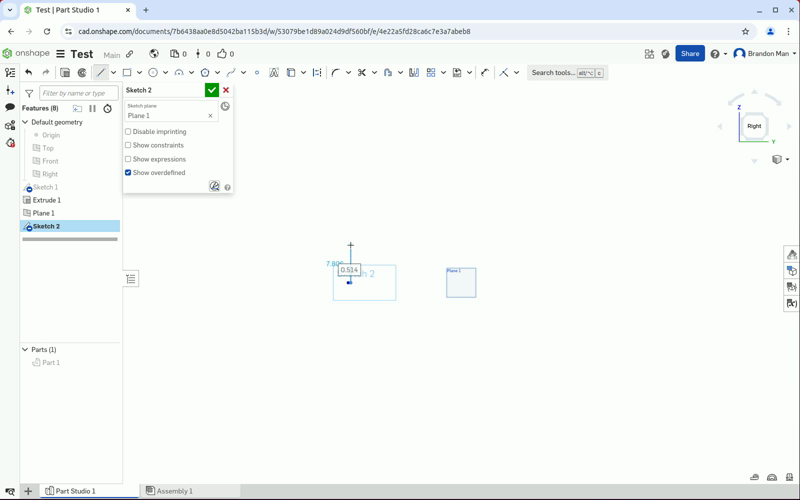
click(350, 244)
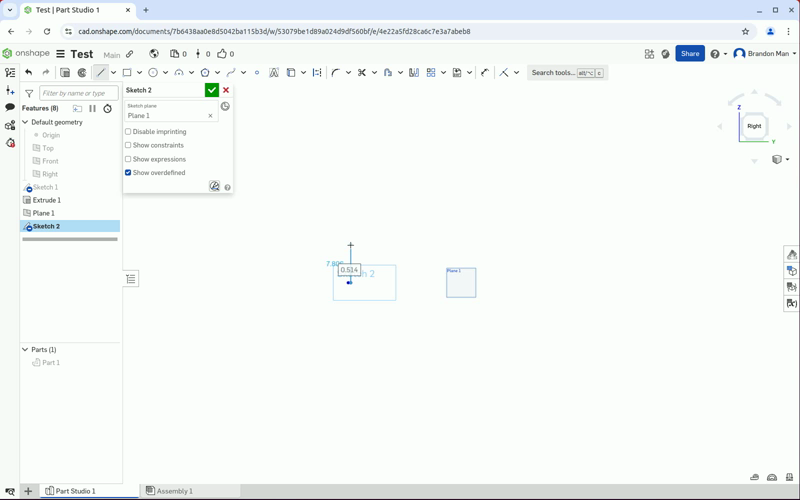
key_up(shift)
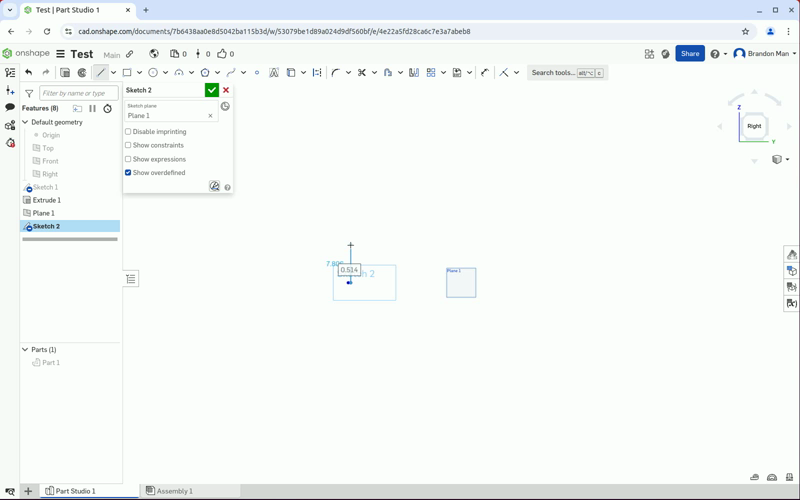
key_down(shift)
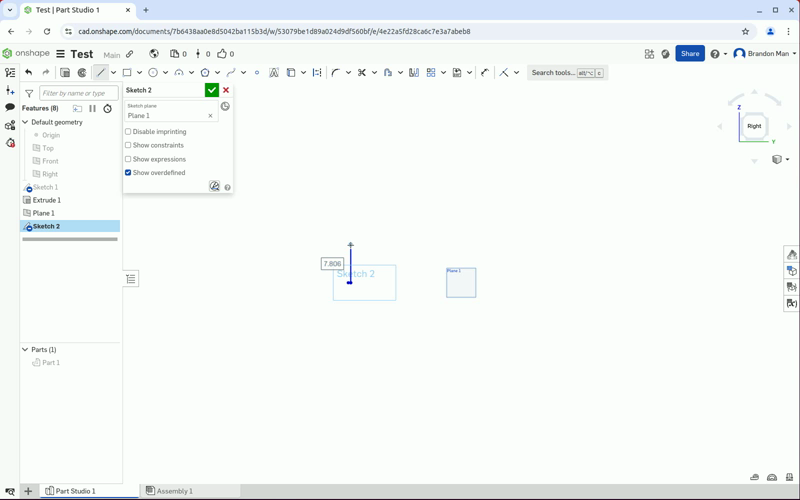
mouse_move(380, 244)
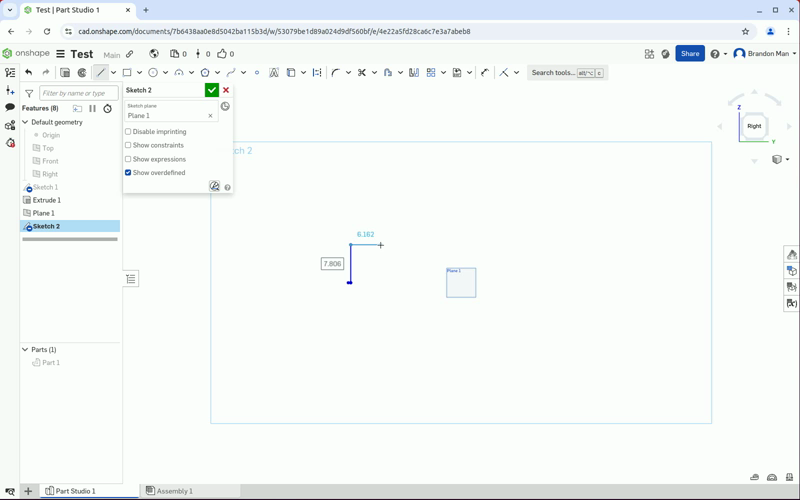
mouse_move(348, 244)
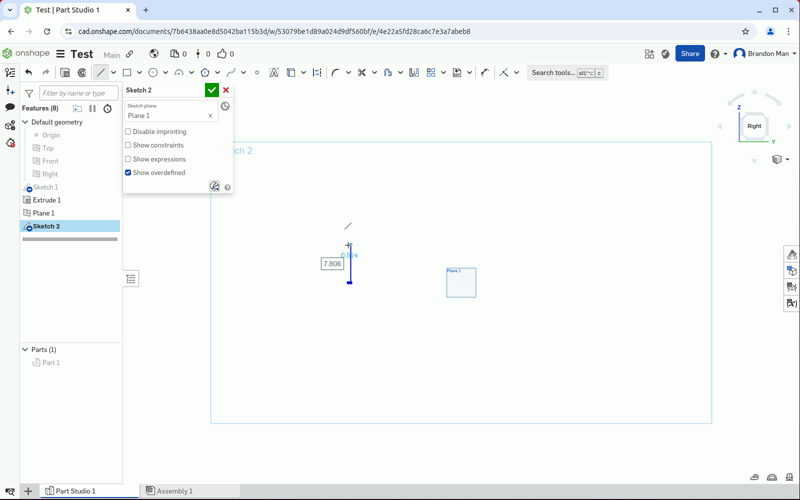
scroll(6)
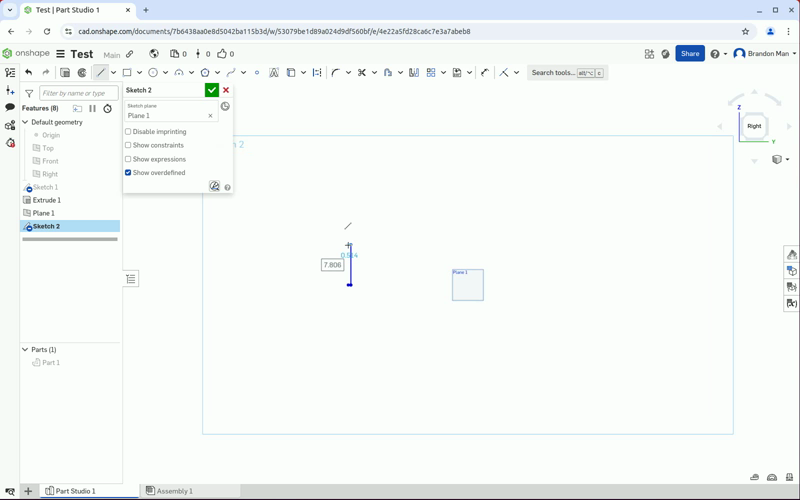
scroll(6)
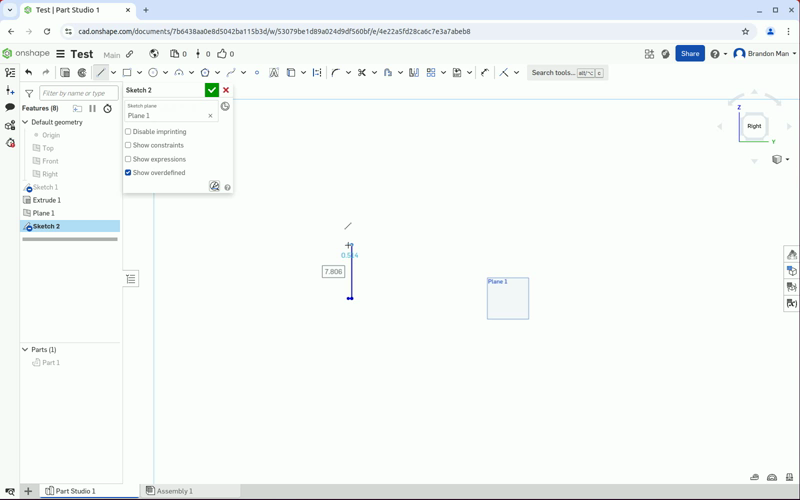
scroll(6)
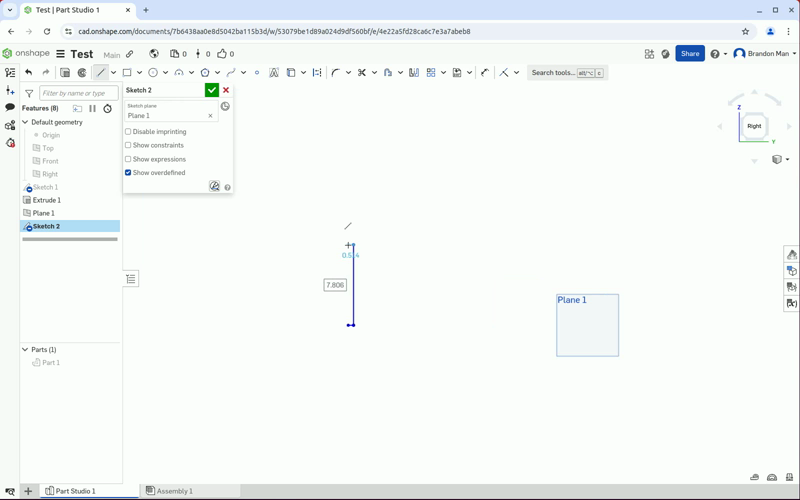
scroll(6)
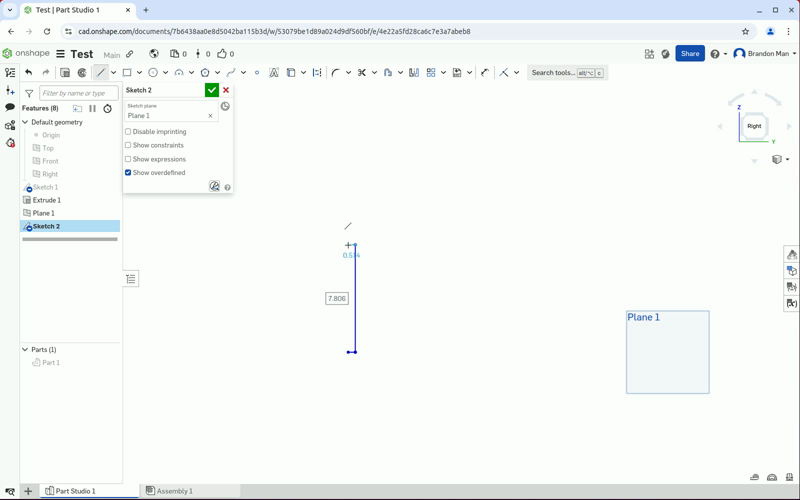
scroll(6)
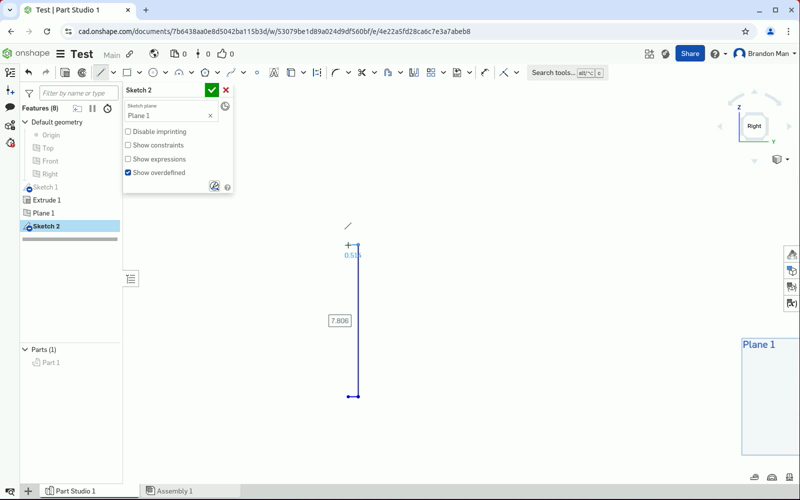
scroll(6)
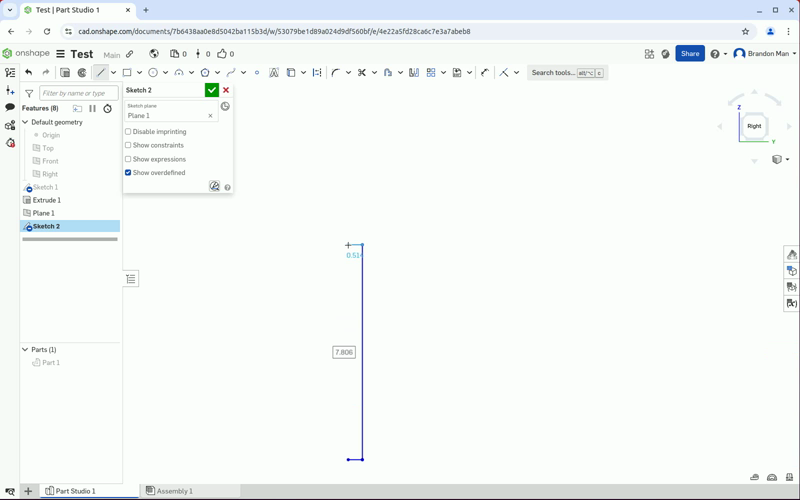
scroll(6)
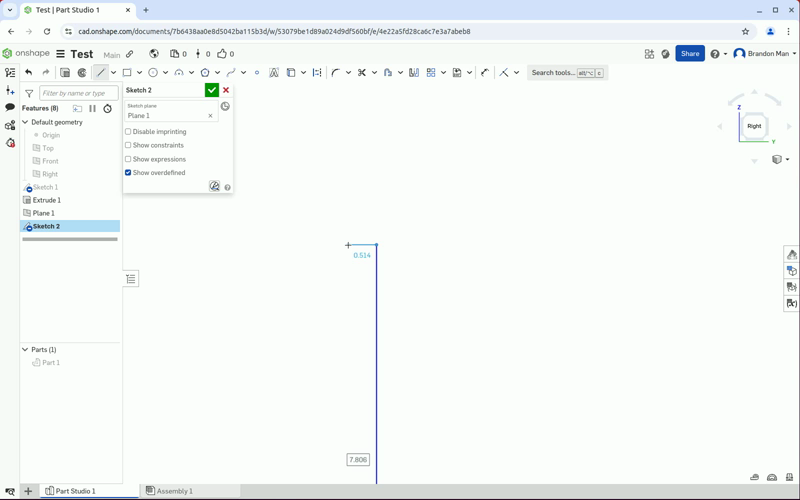
click(348, 244)
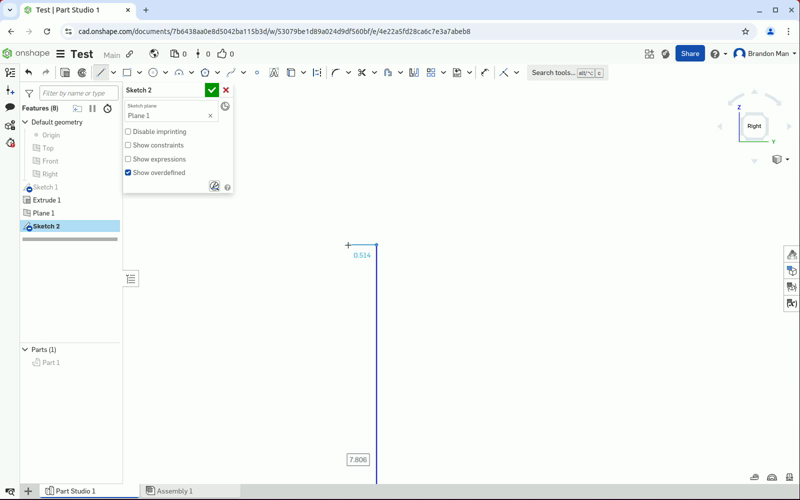
scroll(-6)
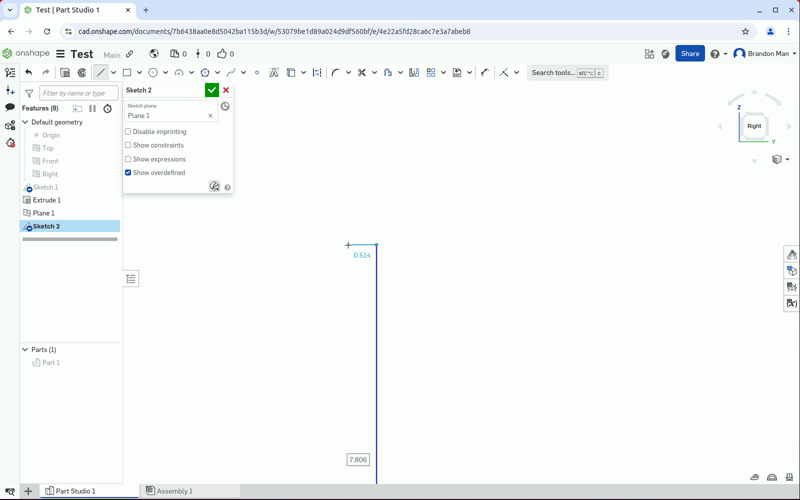
scroll(-6)
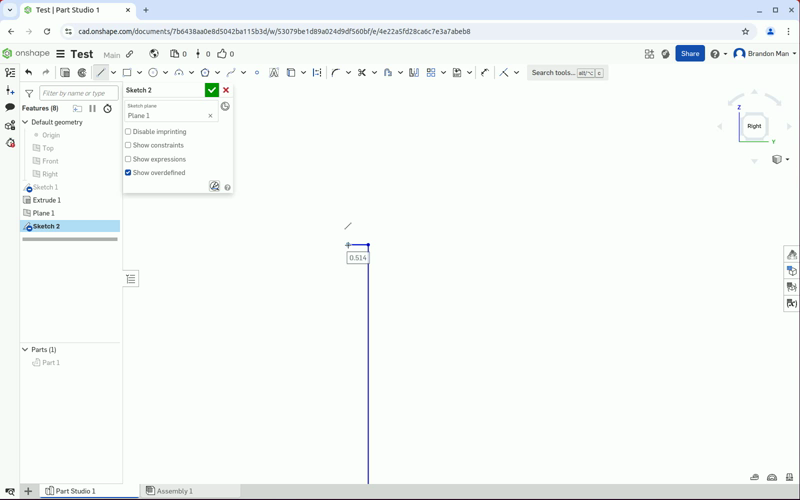
scroll(-6)
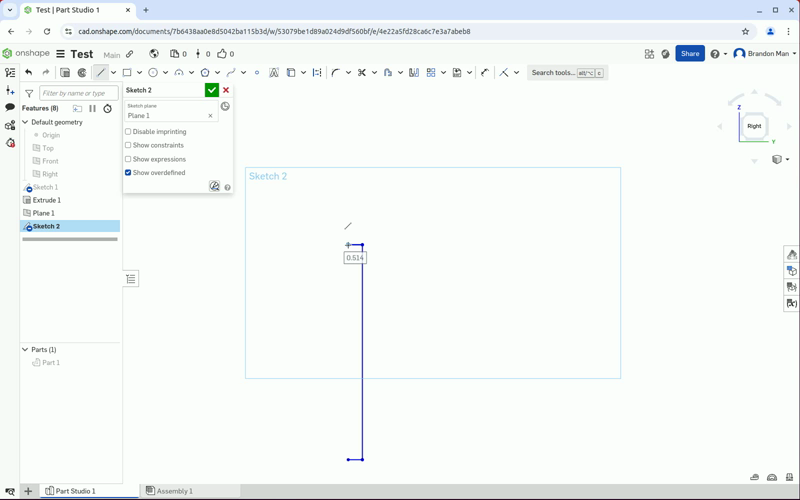
scroll(-6)
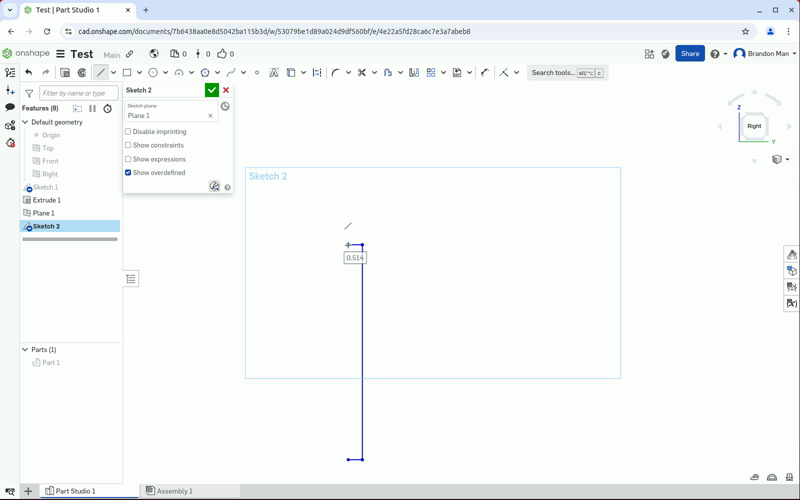
scroll(-6)
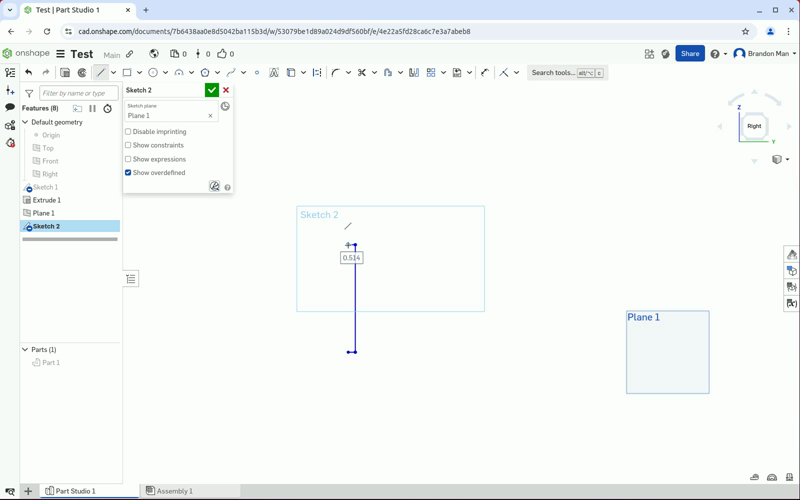
scroll(-6)
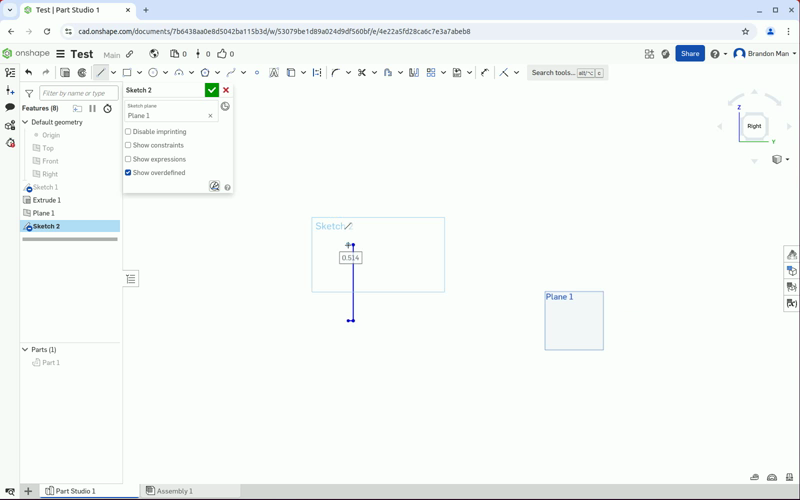
scroll(-6)
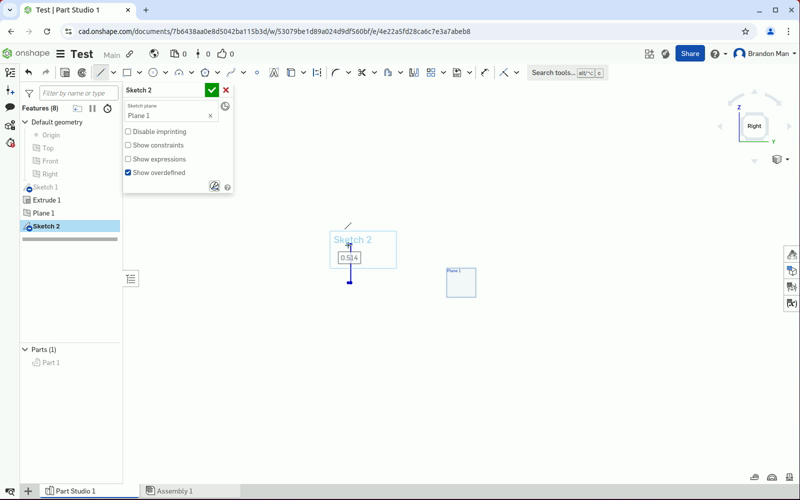
key_up(shift)
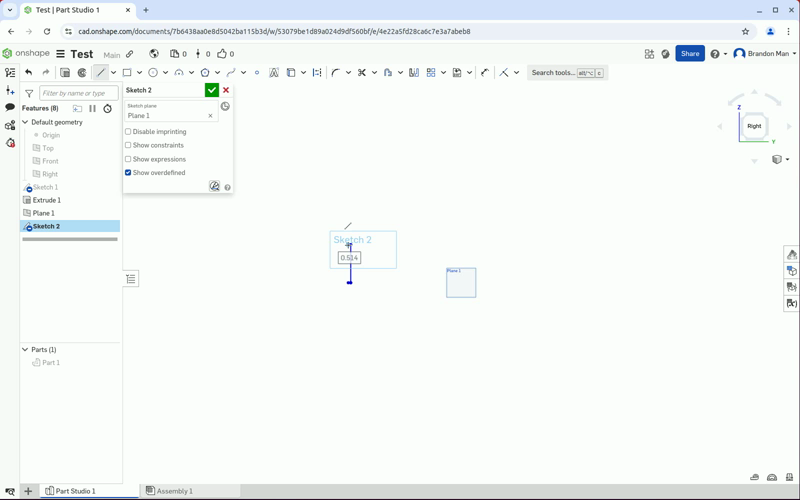
mouse_move(378, 244)
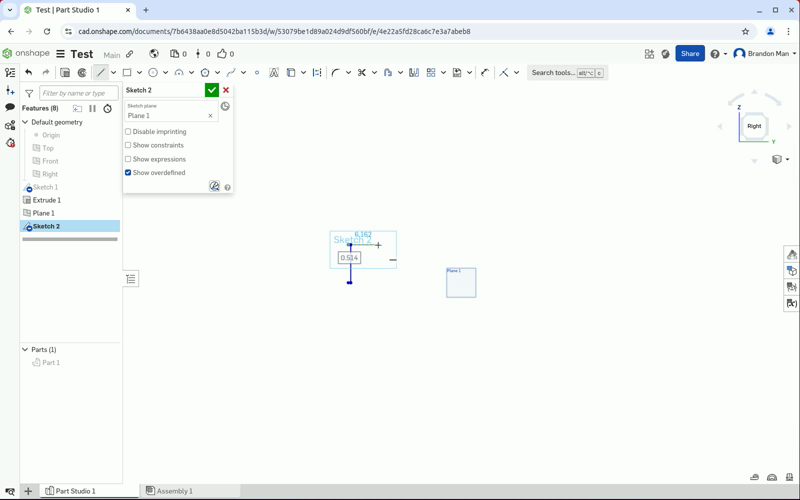
key_down(shift)
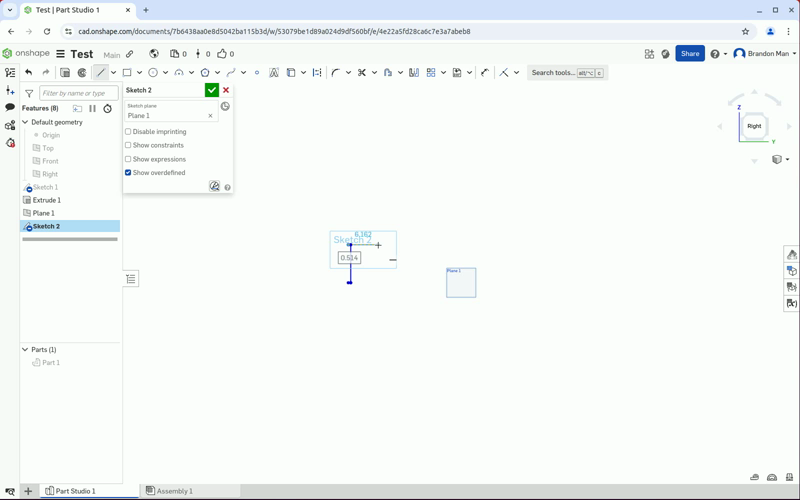
mouse_move(348, 282)
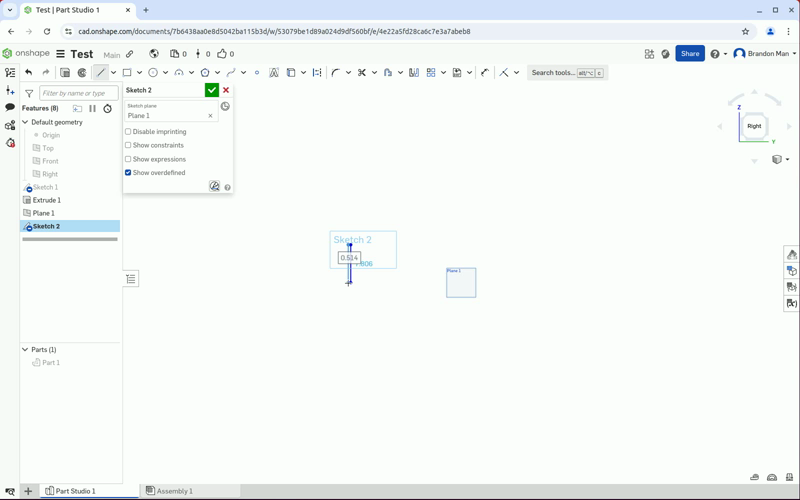
scroll(6)
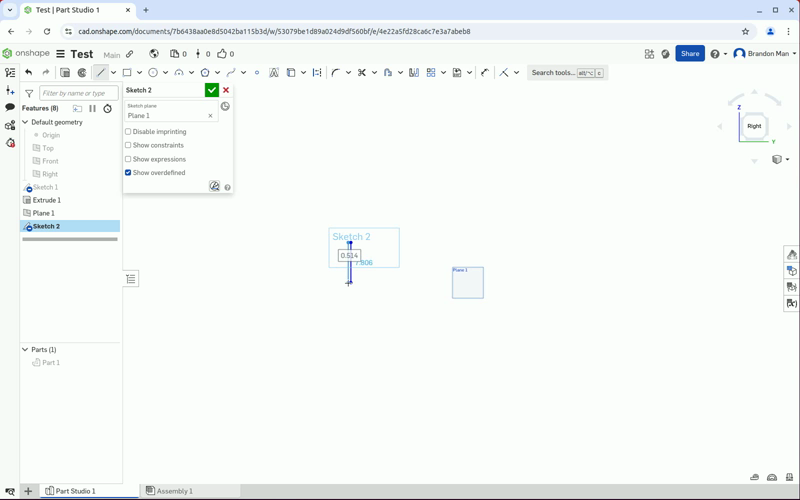
scroll(6)
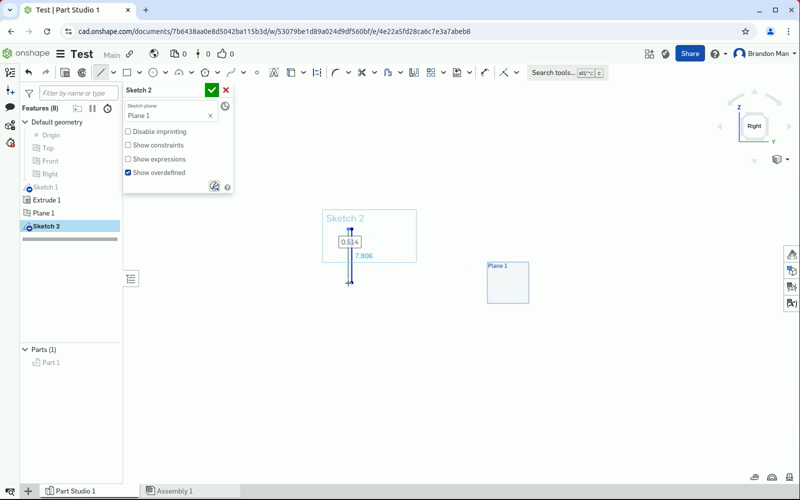
scroll(6)
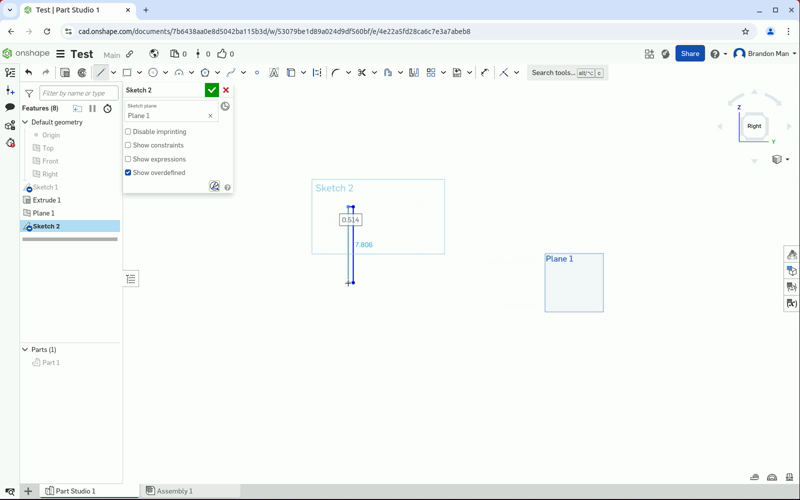
scroll(6)
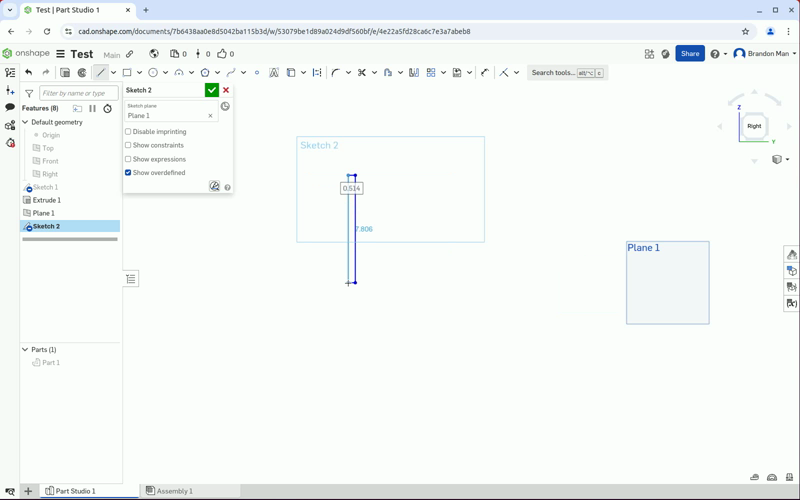
scroll(6)
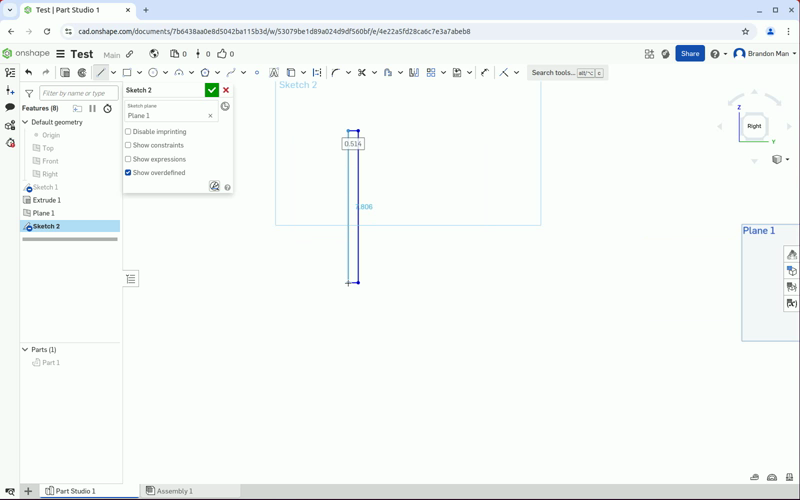
scroll(6)
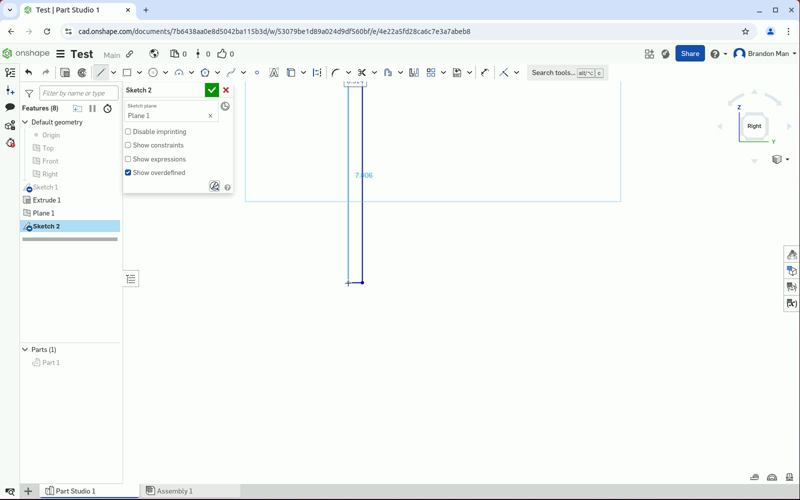
scroll(6)
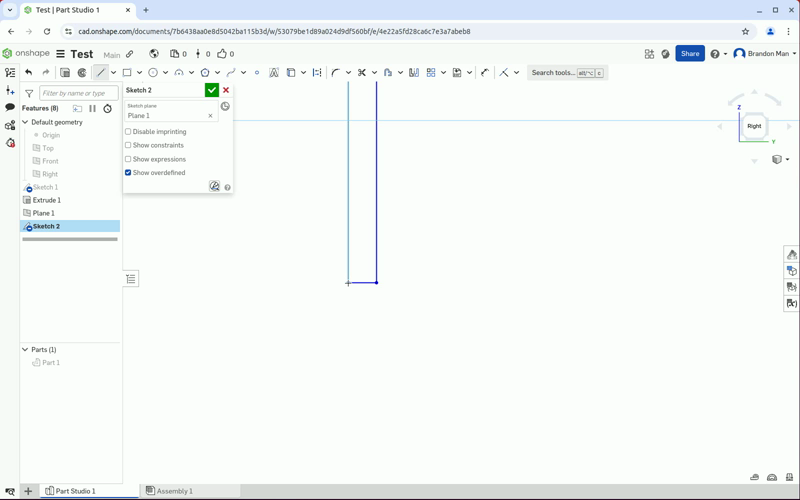
key_up(shift)
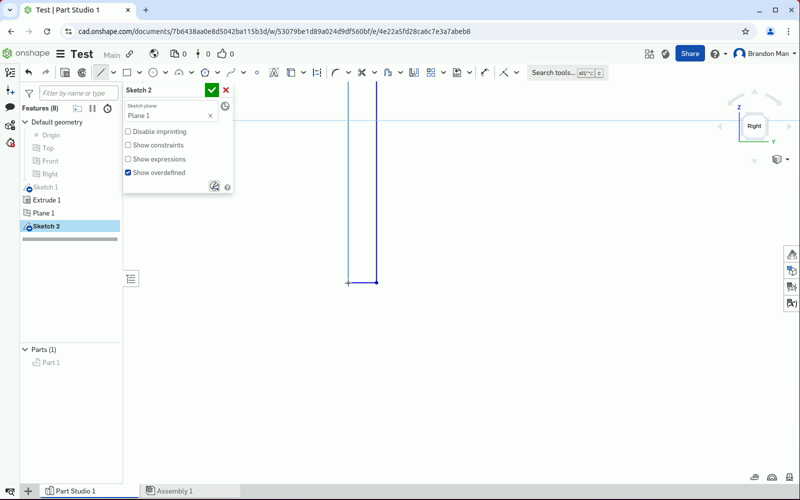
click(348, 282)
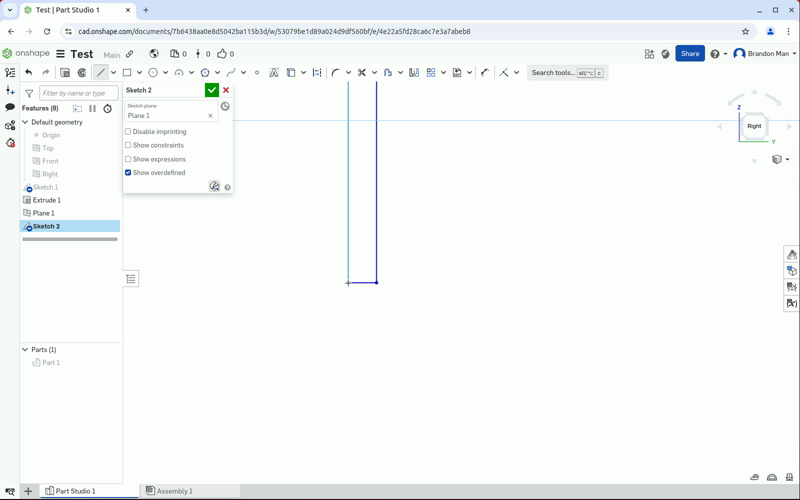
scroll(-6)
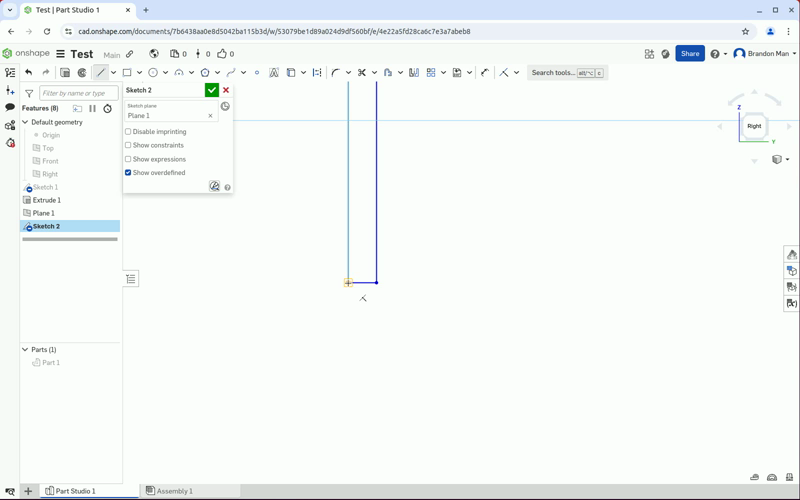
scroll(-6)
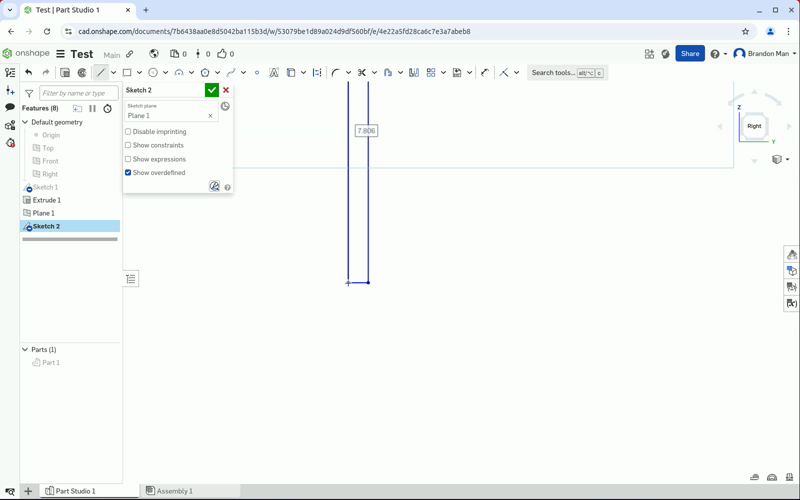
scroll(-6)
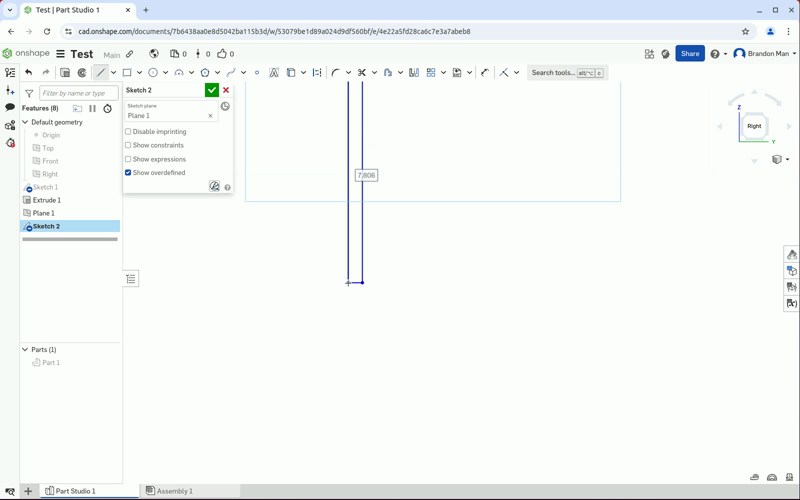
scroll(-6)
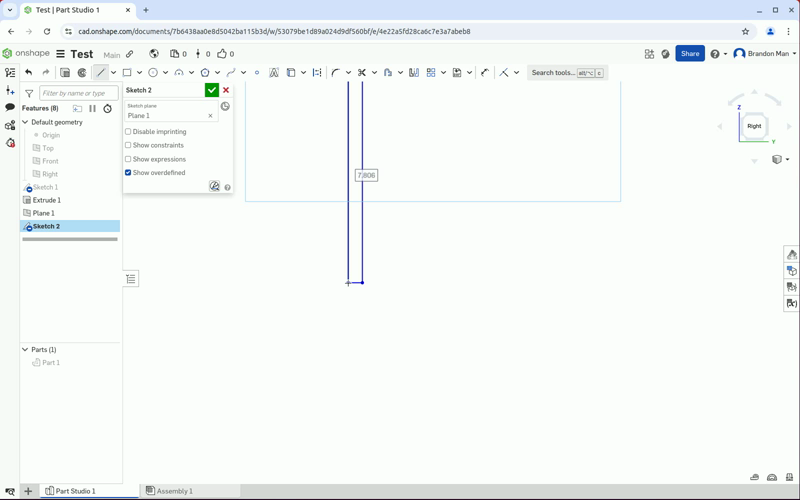
scroll(-6)
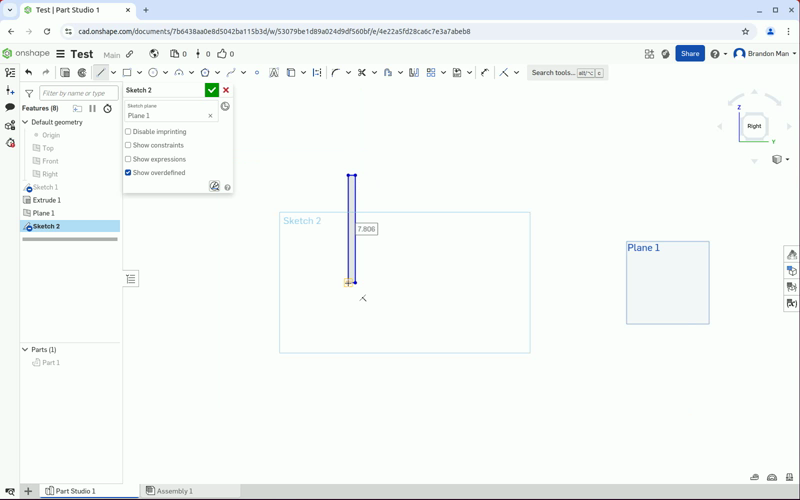
scroll(-6)
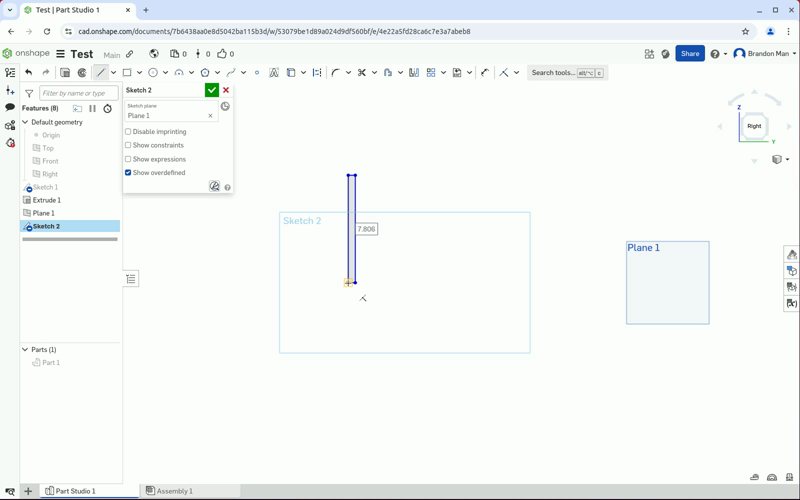
scroll(-6)
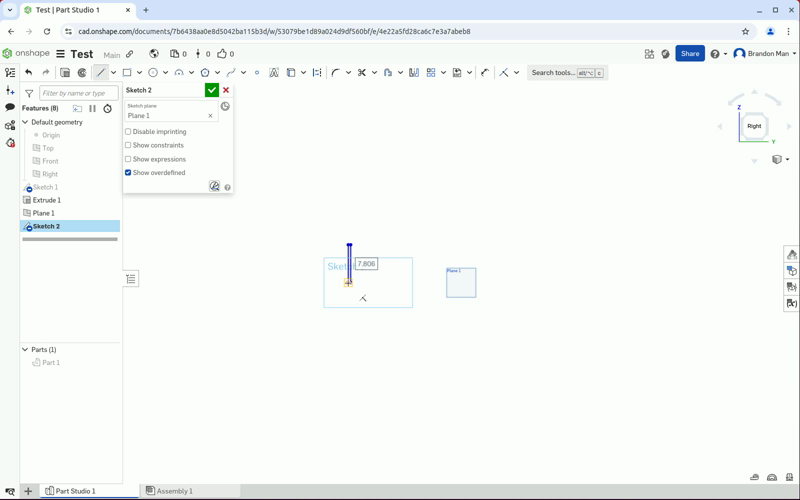
key(esc)
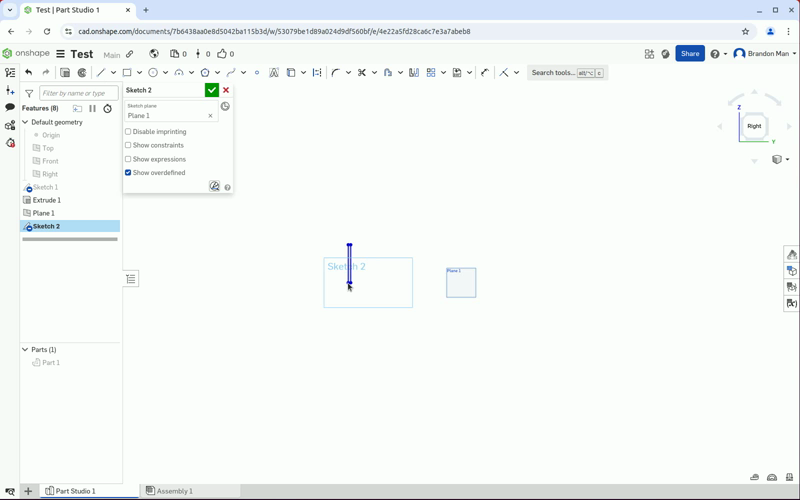
mouse_move(348, 266)
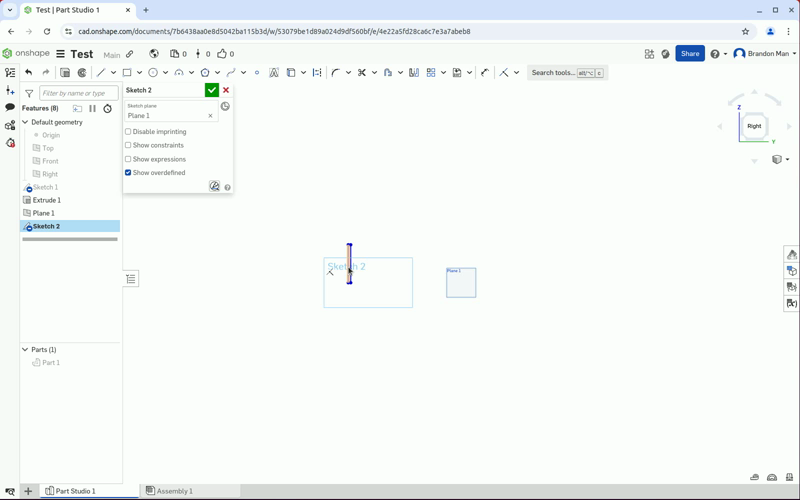
scroll(6)
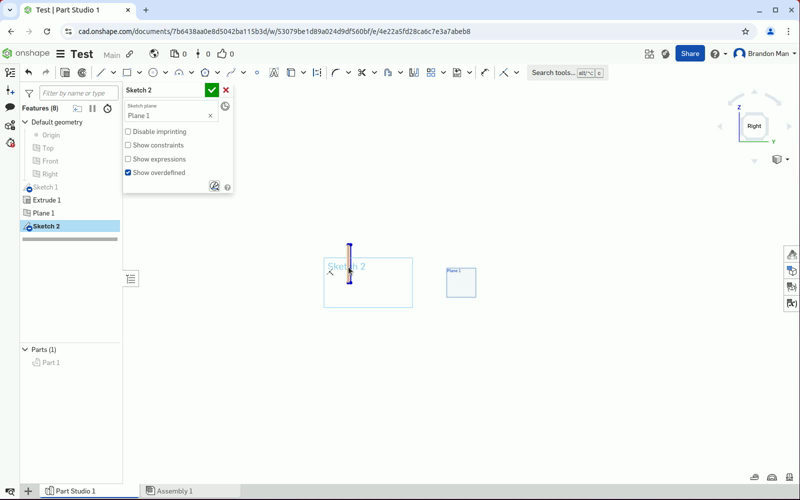
scroll(6)
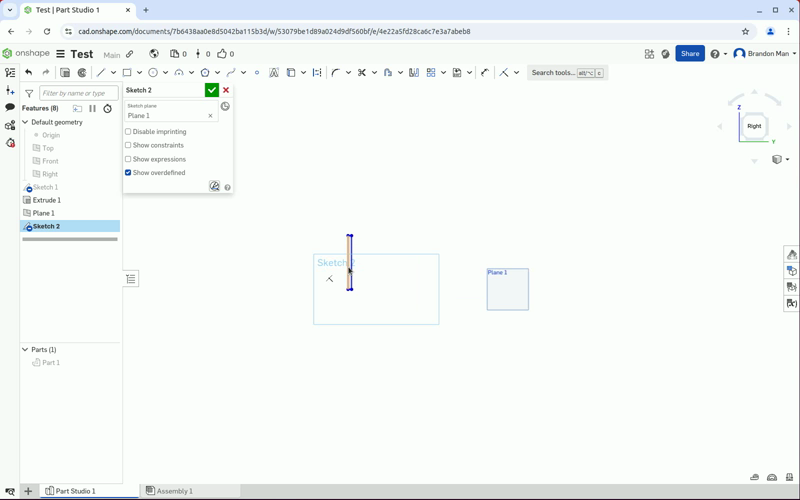
scroll(6)
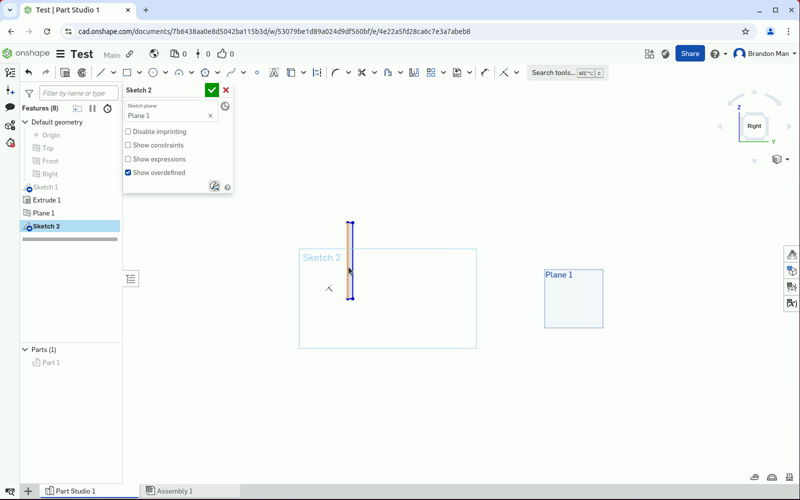
scroll(6)
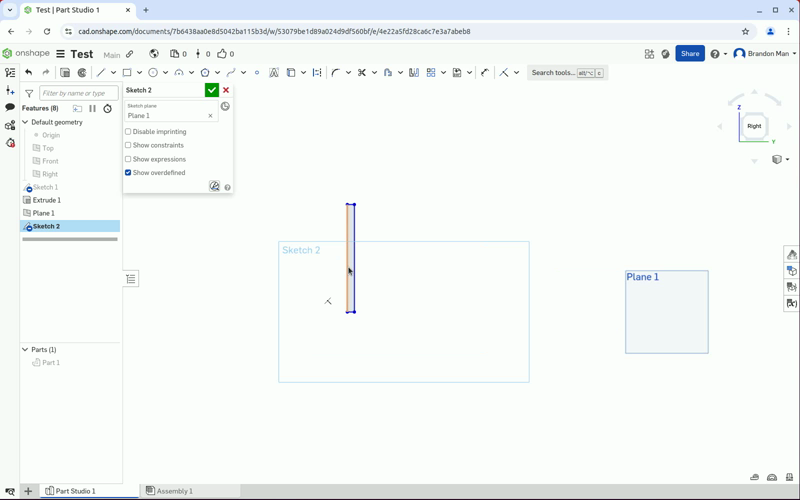
scroll(6)
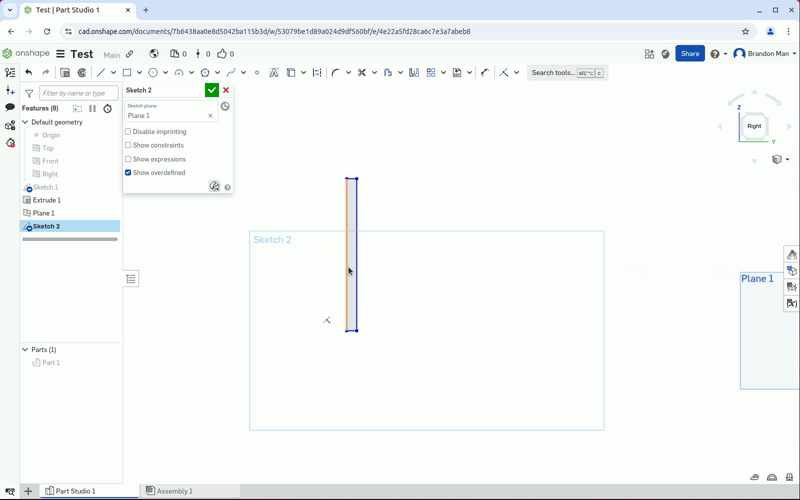
scroll(6)
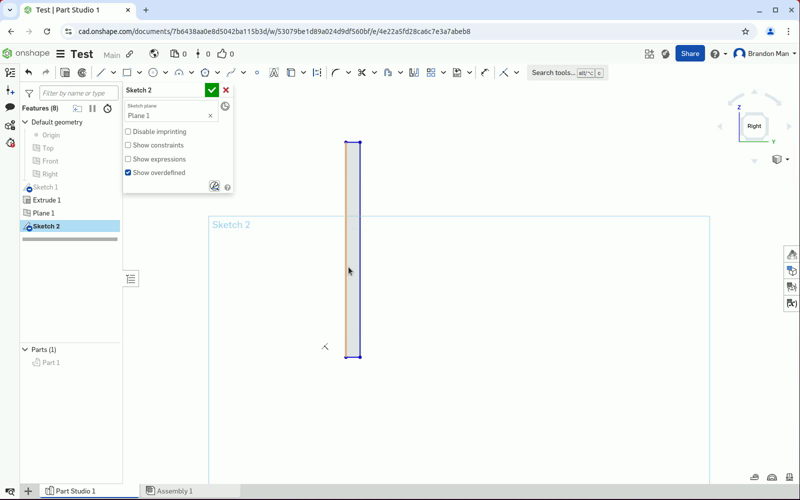
scroll(6)
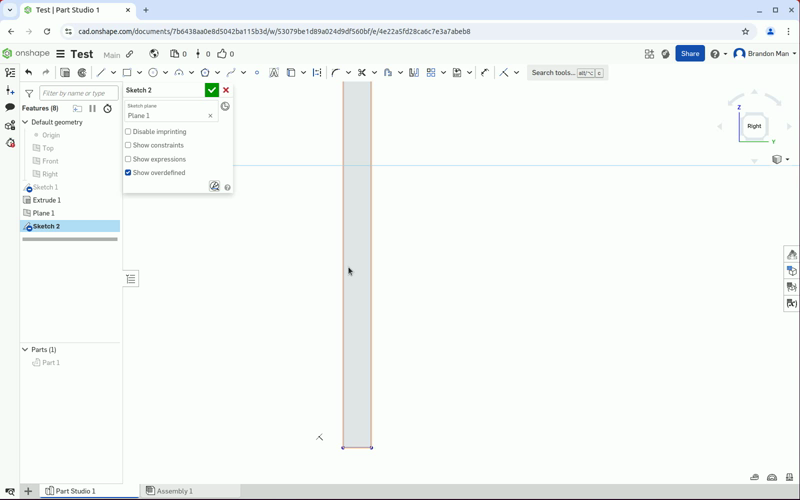
click(348, 266)
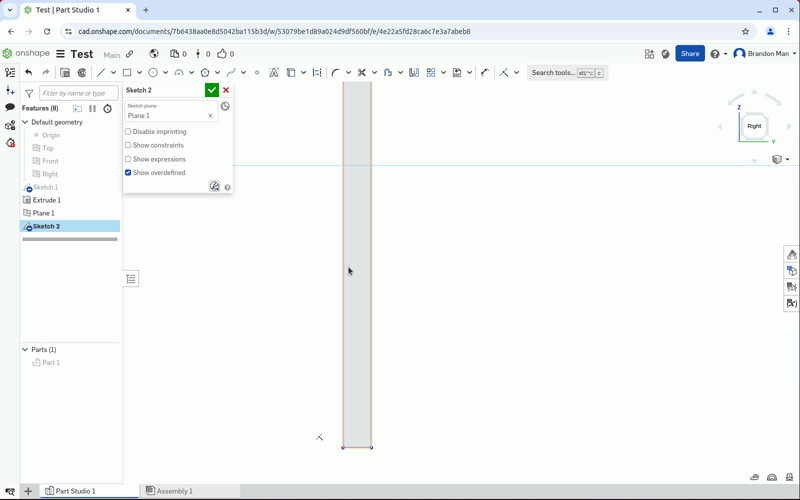
scroll(-6)
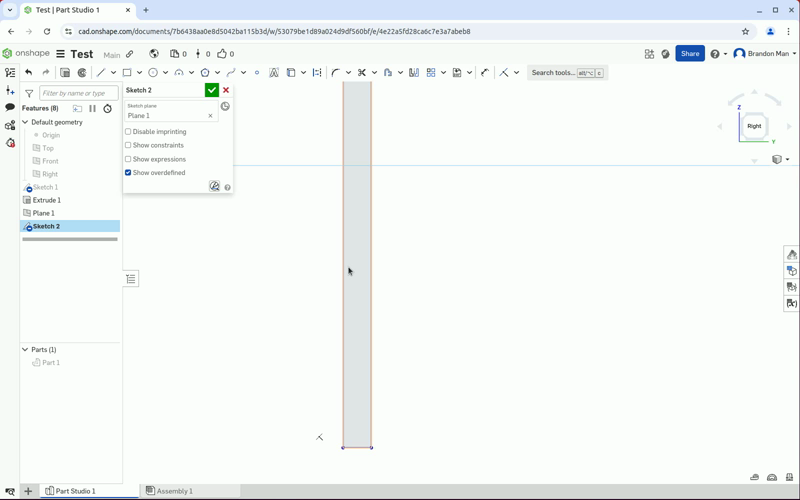
scroll(-6)
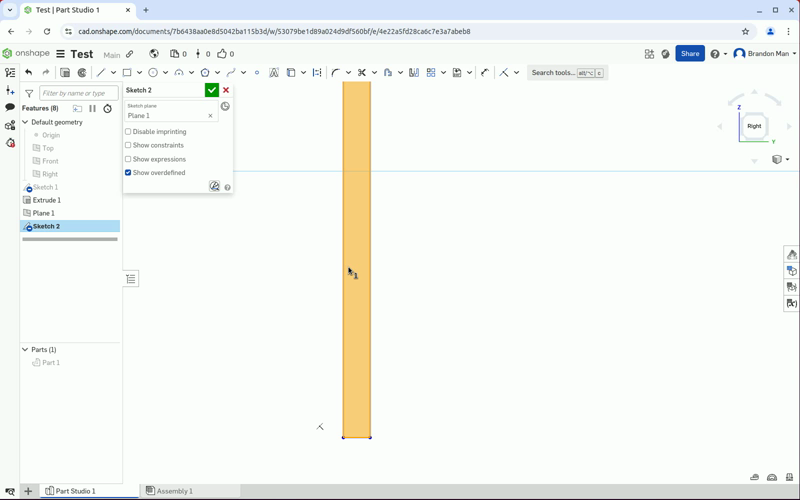
scroll(-6)
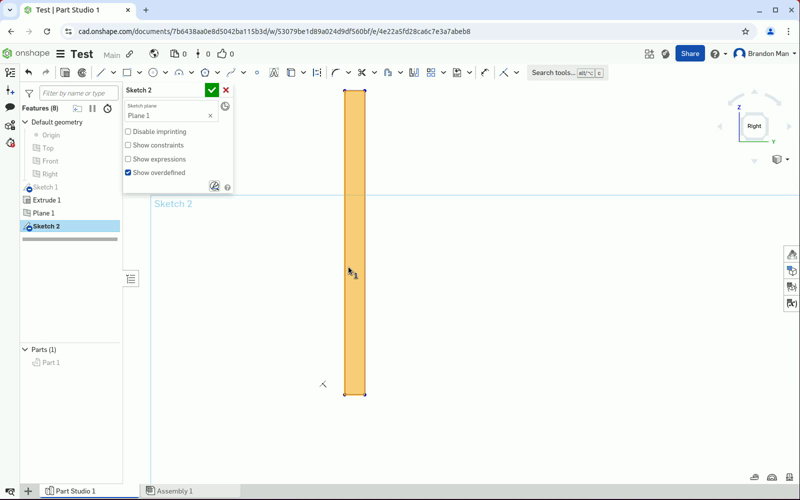
scroll(-6)
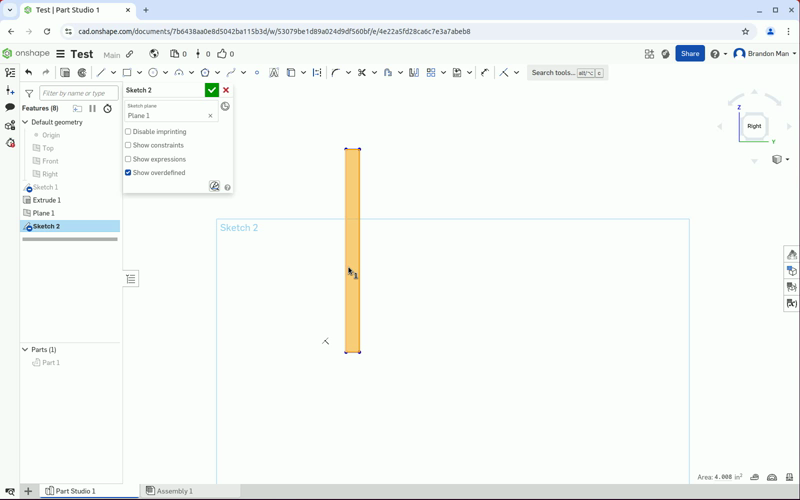
scroll(-6)
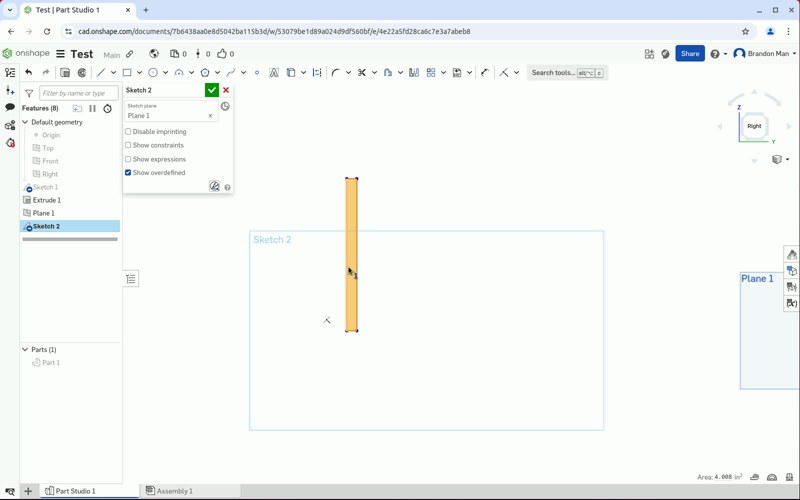
scroll(-6)
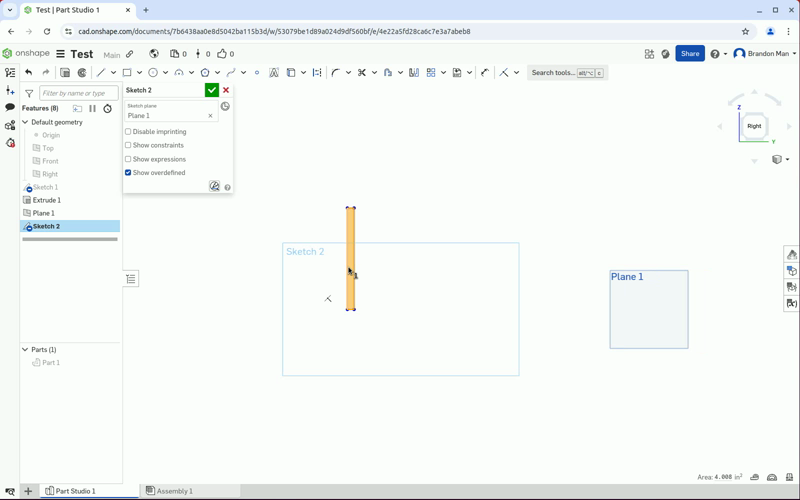
scroll(-6)
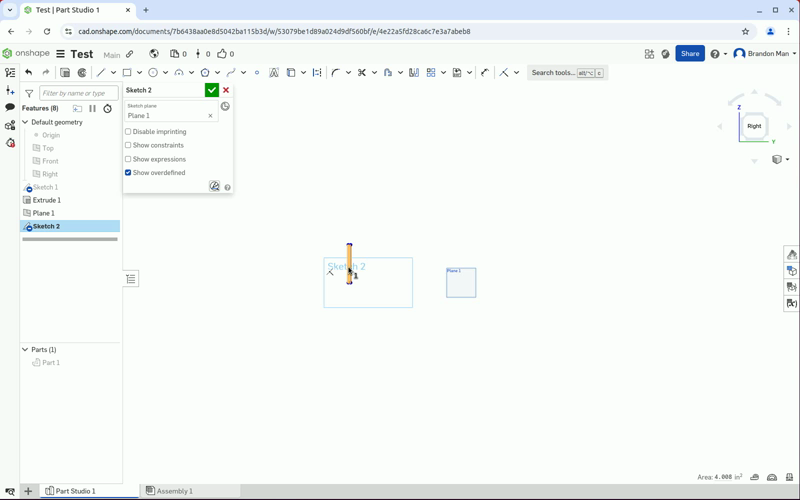
mouse_move(73, 352)
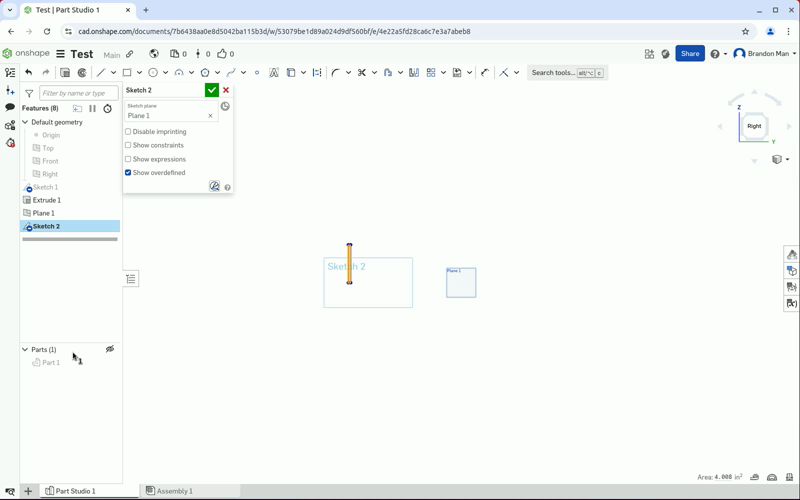
key(shift+y)
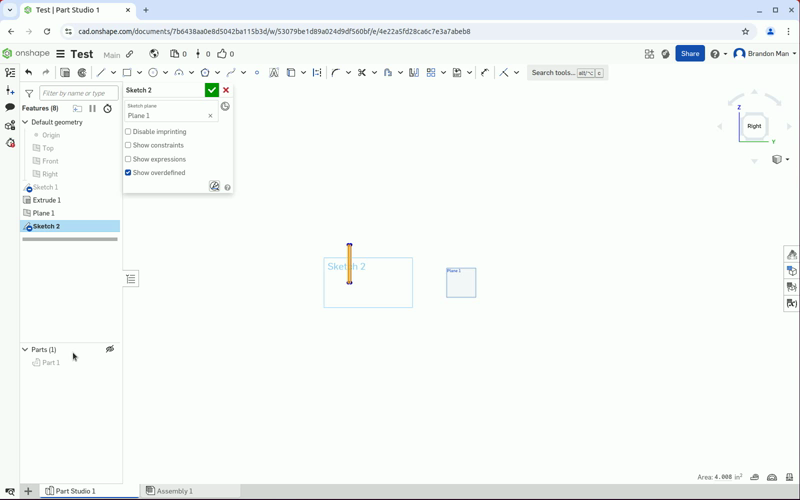
key(shift+e)
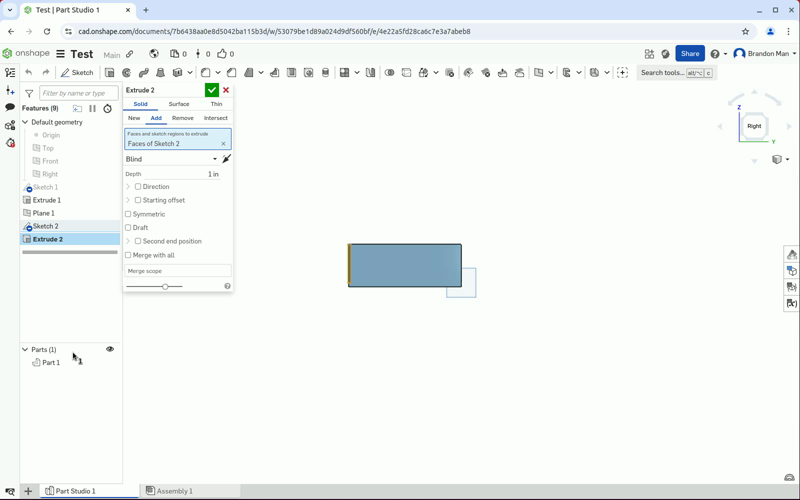
mouse_move(143, 106)
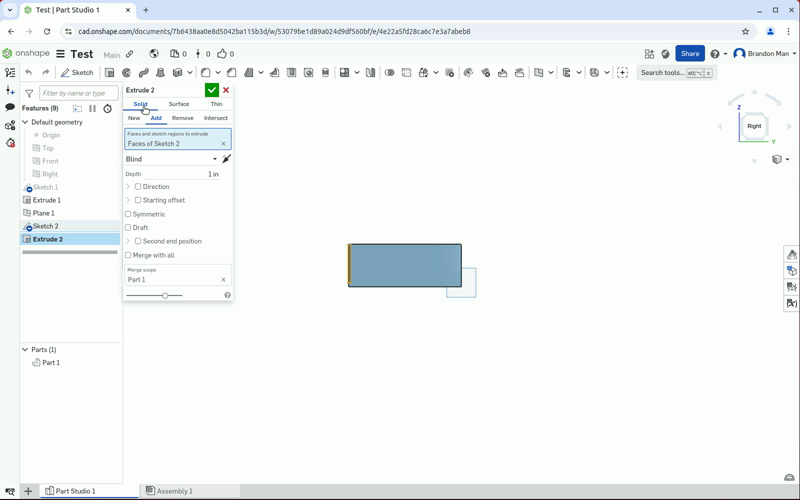
click(143, 106)
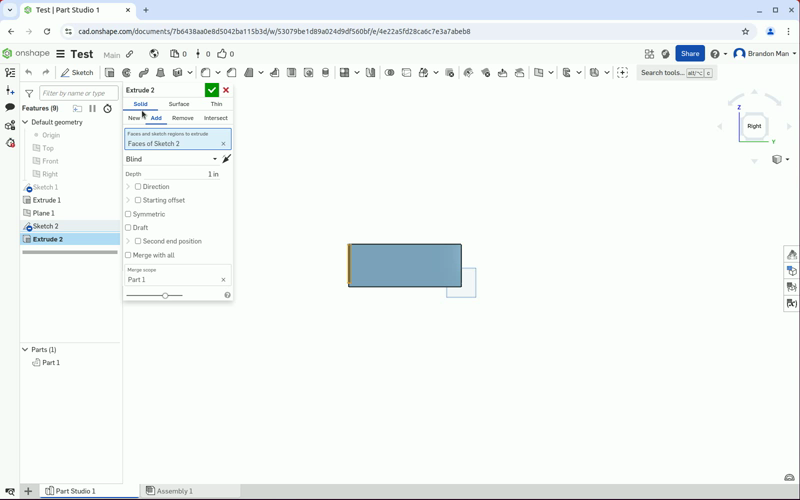
mouse_move(137, 120)
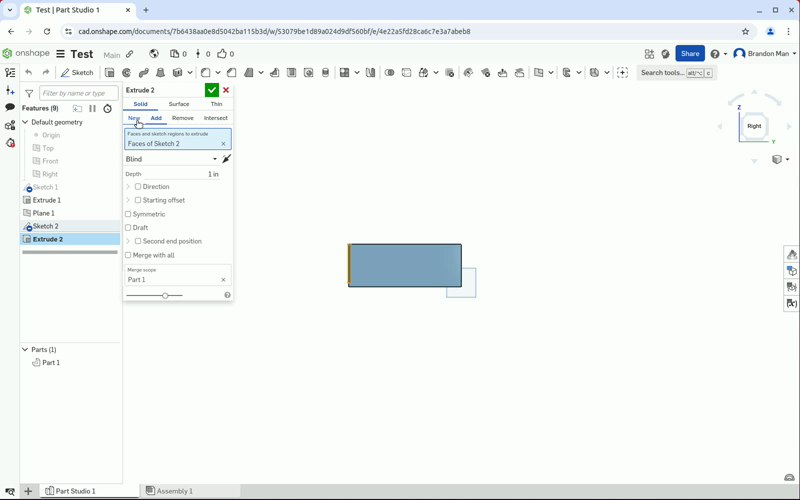
click(137, 120)
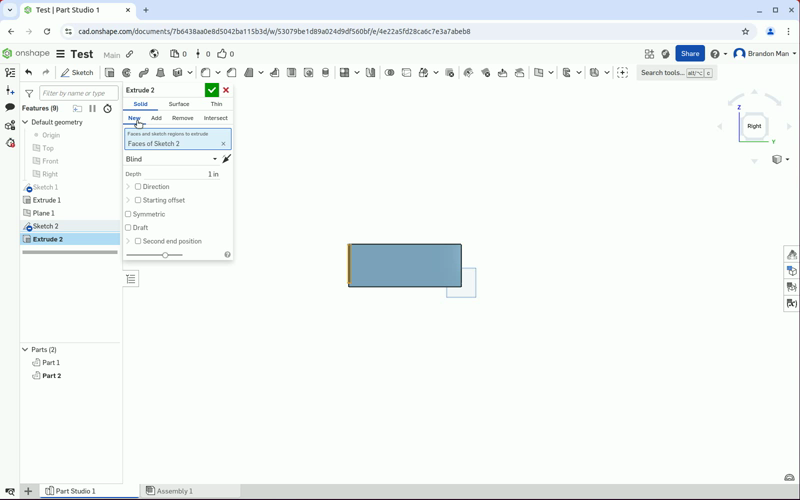
key(tab, 4)
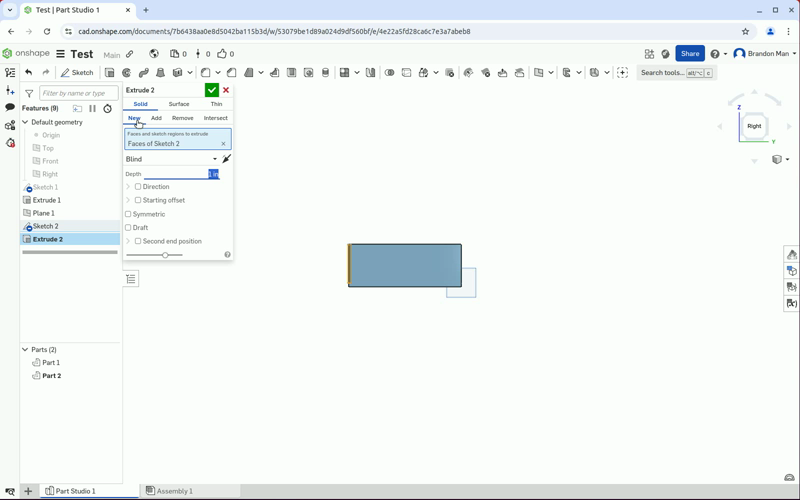
text(16.368)
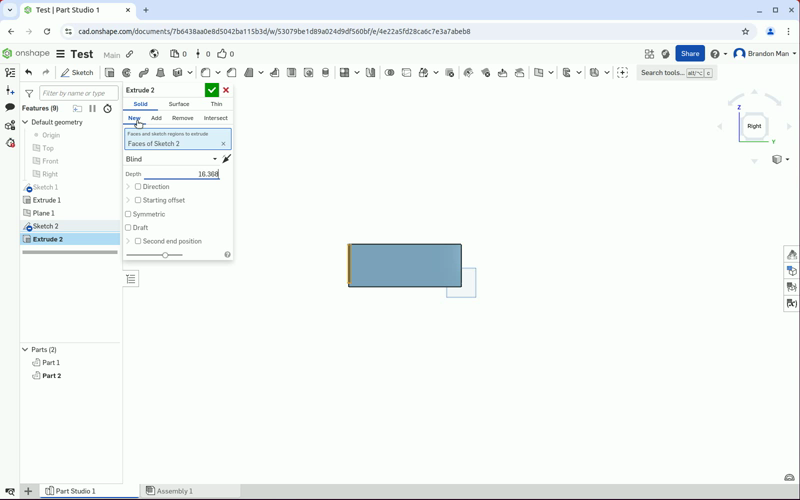
key(enter)
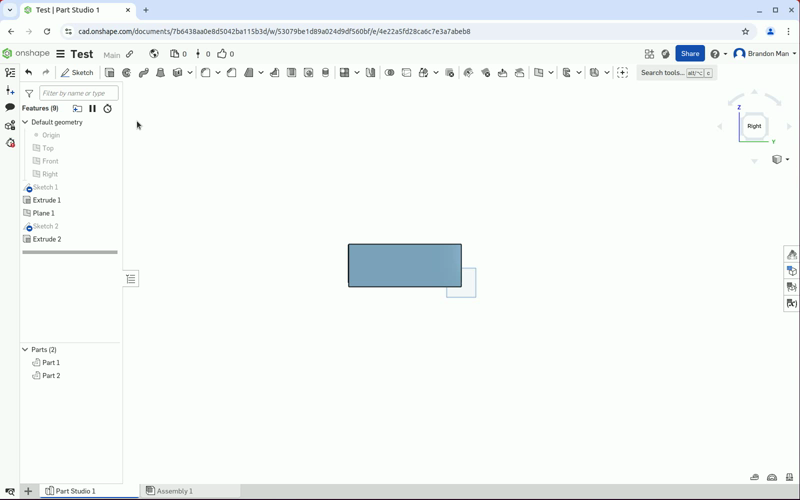
key(shift+h)
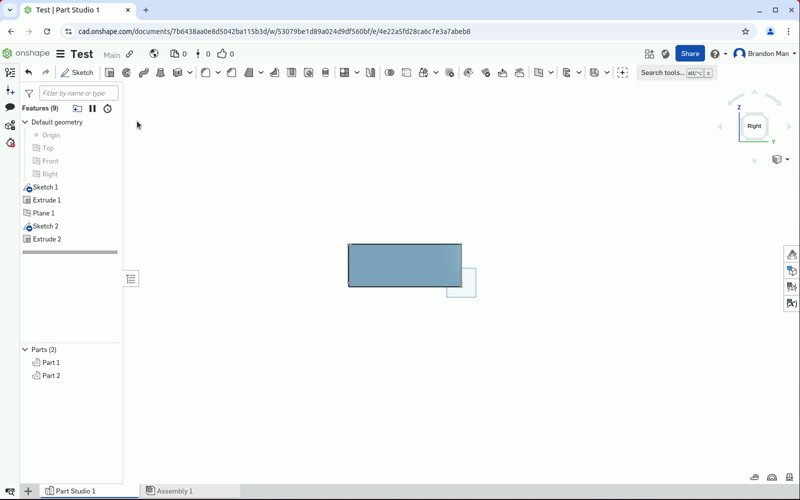
key(shift+h)
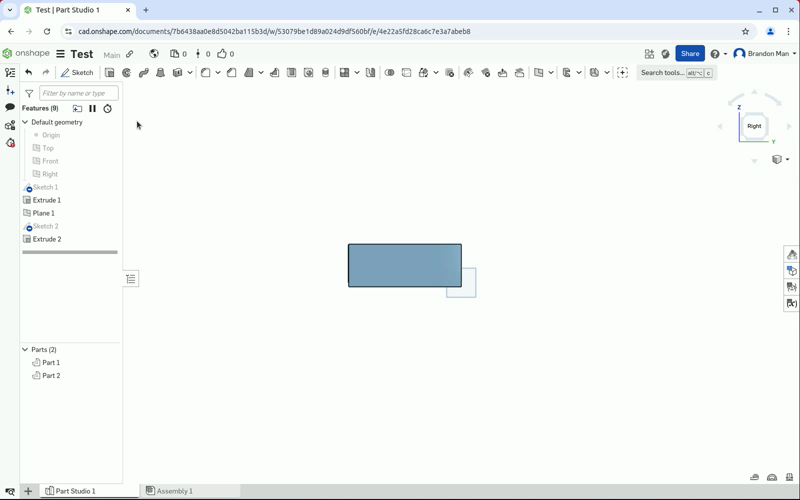
mouse_move(73, 189)
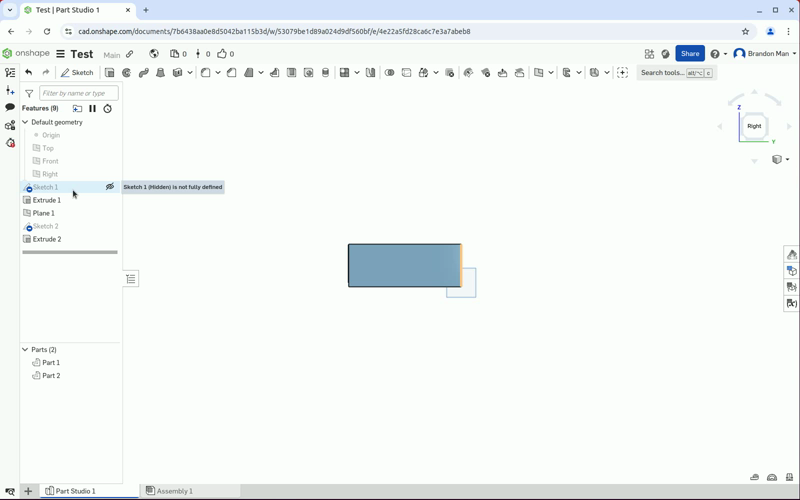
click(73, 189)
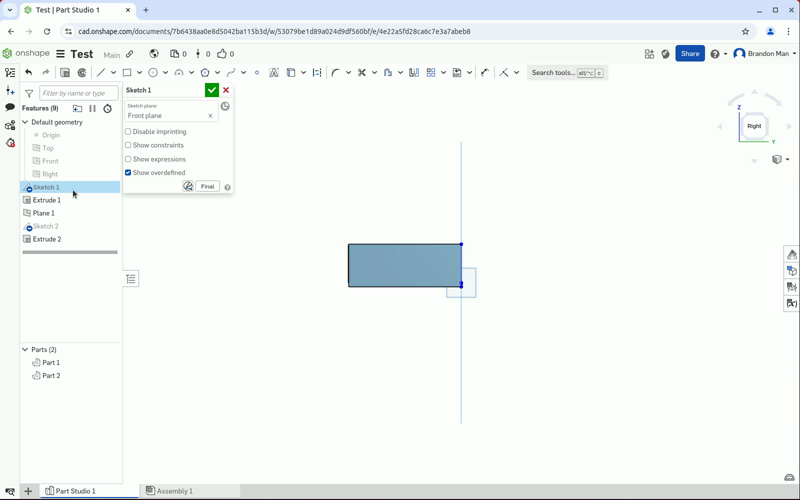
mouse_move(229, 92)
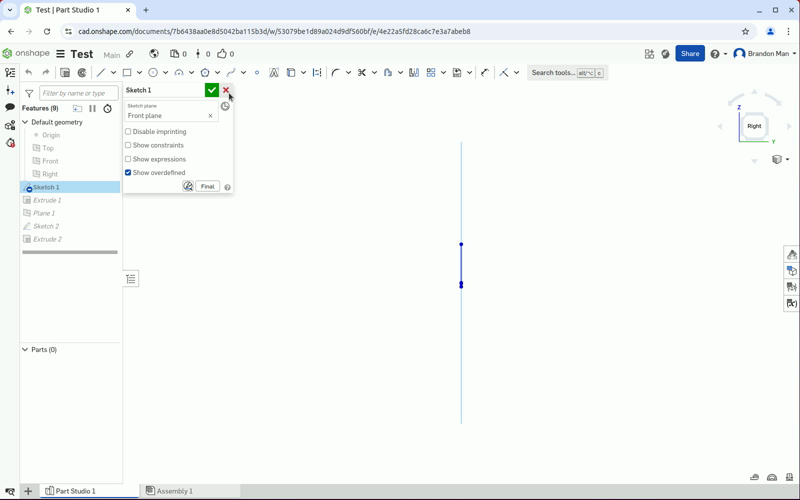
click(229, 92)
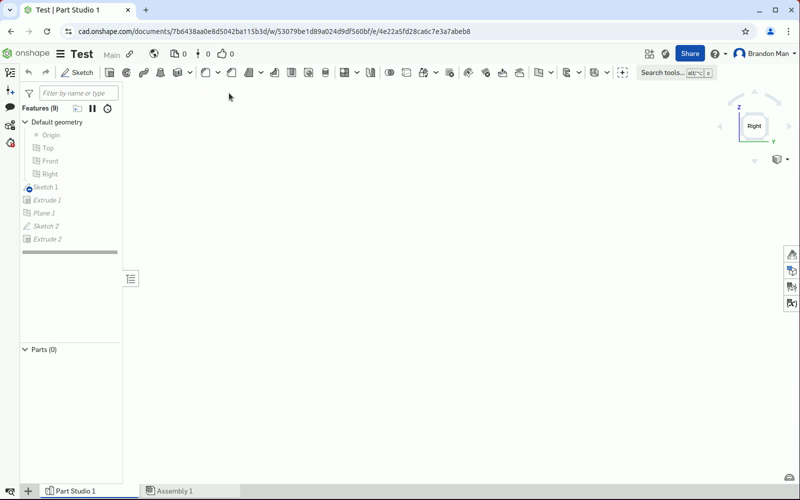
key(shift+s)
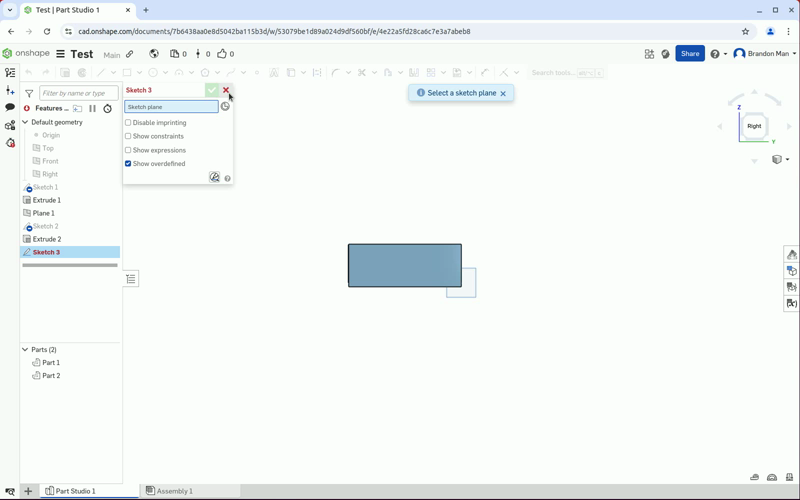
mouse_move(73, 215)
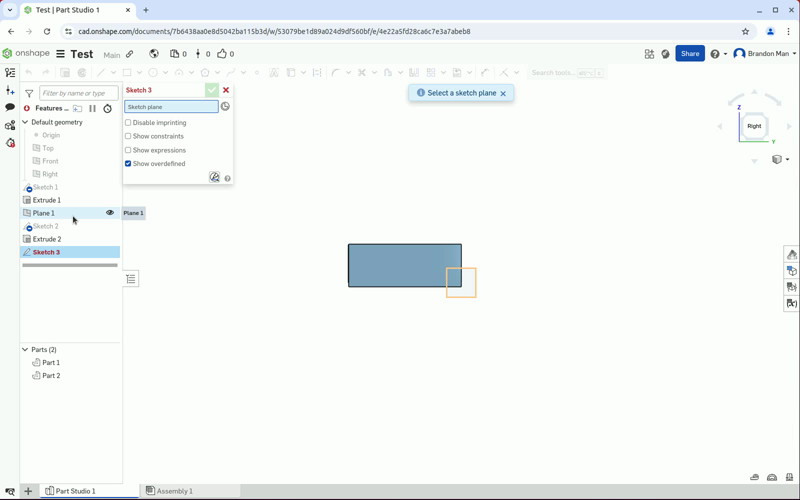
click(73, 215)
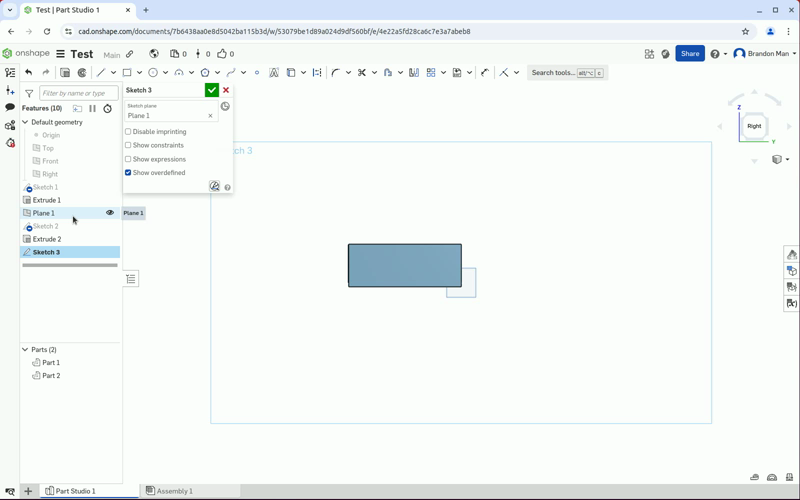
mouse_move(73, 352)
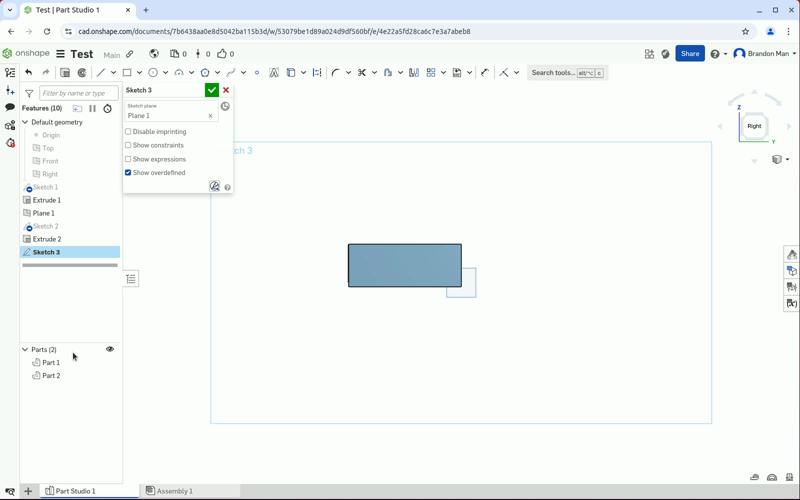
key(y)
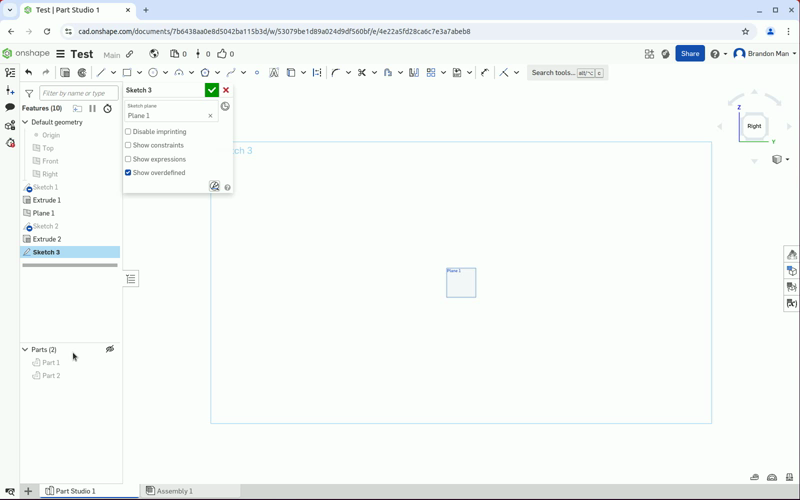
key(l)
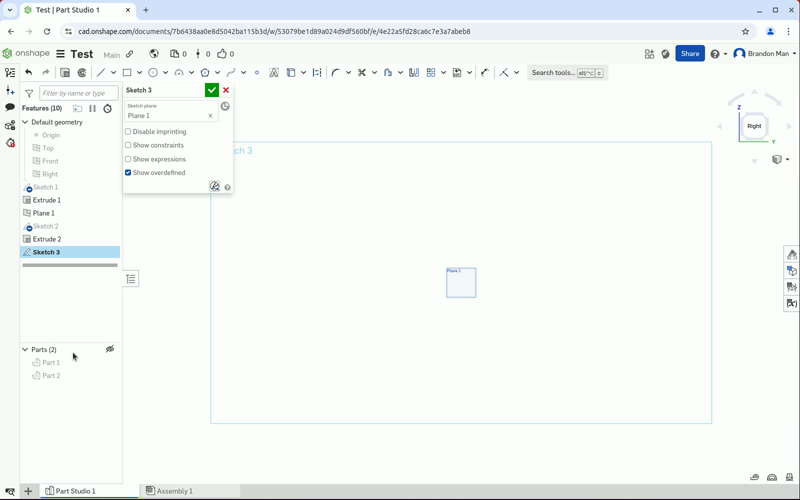
key_down(shift)
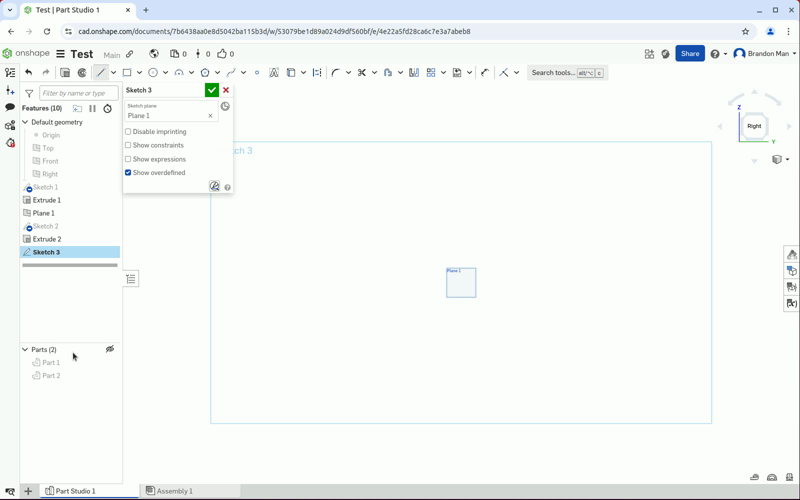
mouse_move(348, 286)
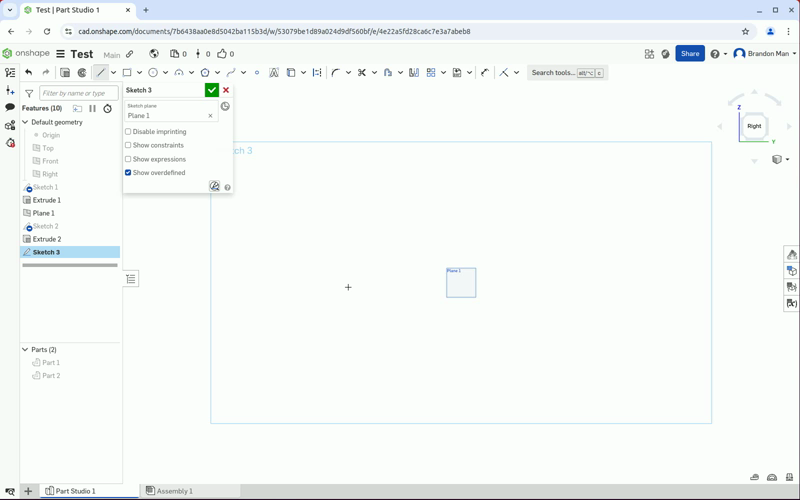
click(348, 286)
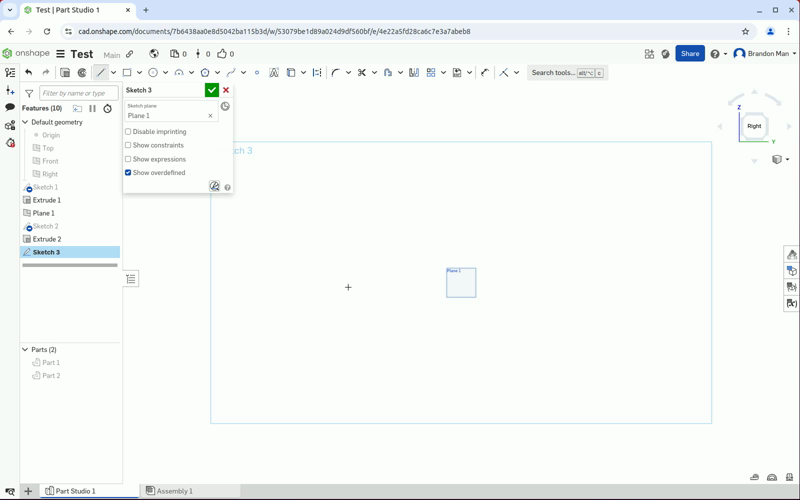
key_up(shift)
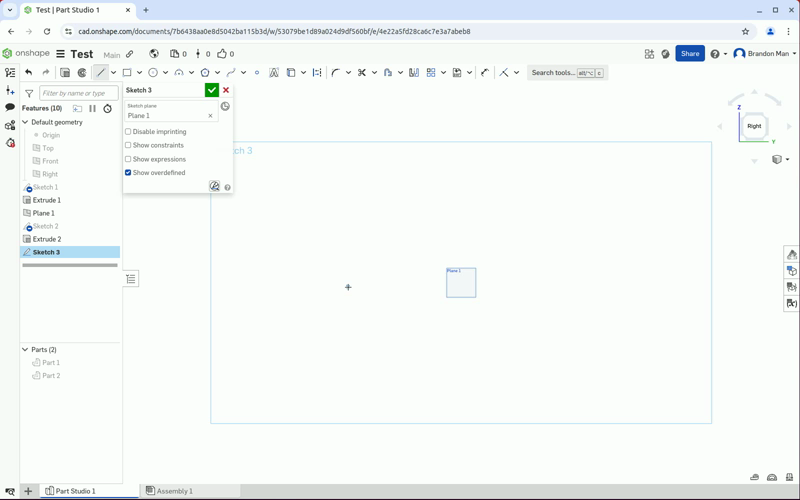
key_down(shift)
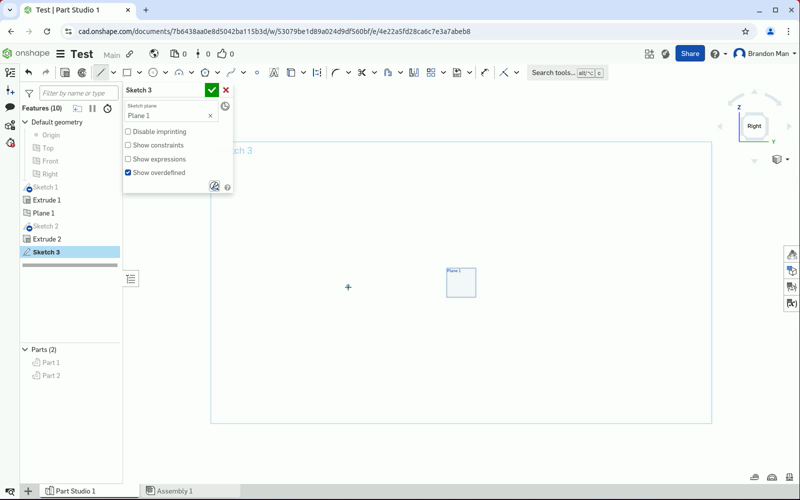
mouse_move(378, 286)
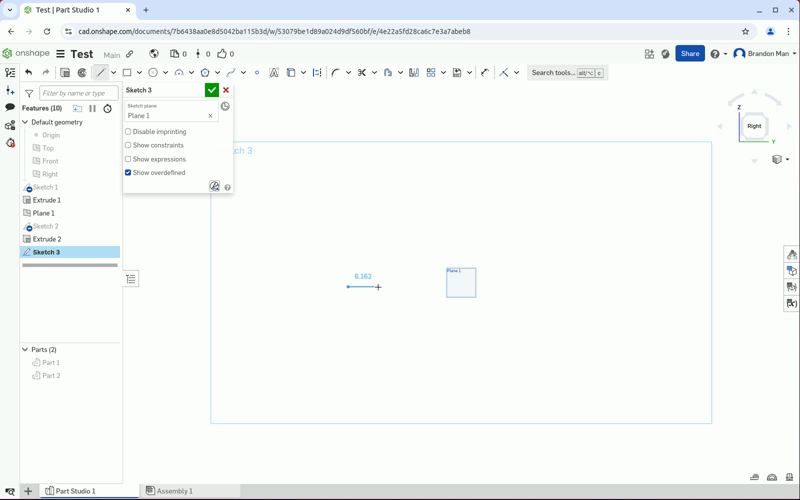
mouse_move(351, 286)
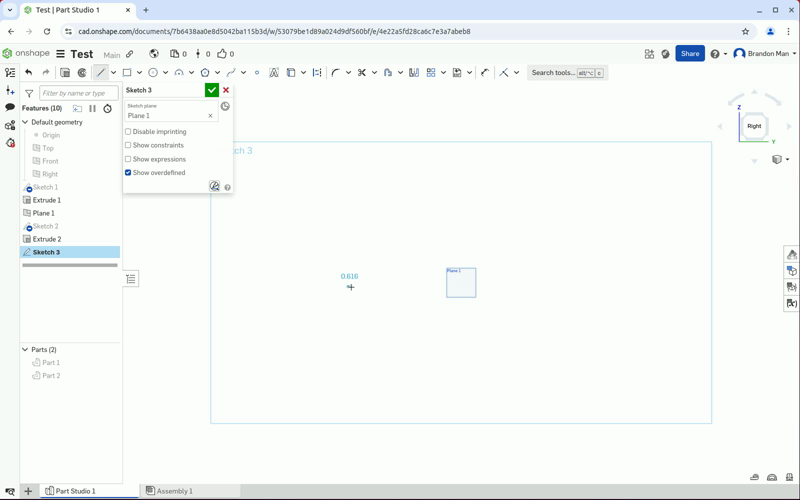
scroll(6)
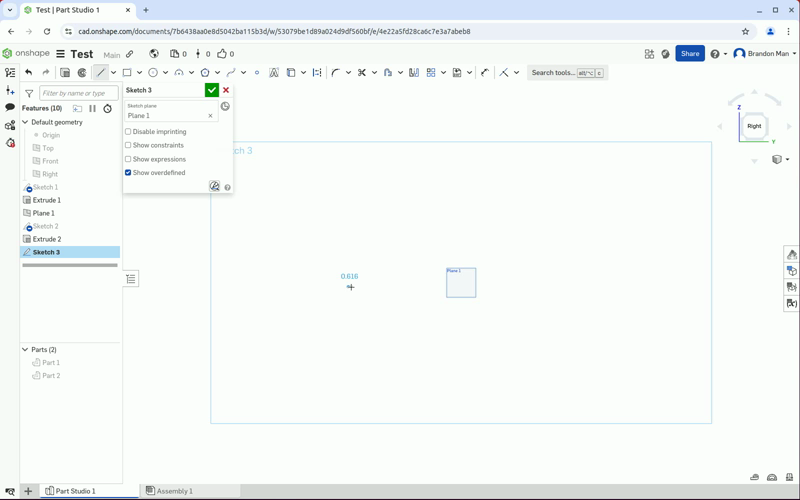
scroll(6)
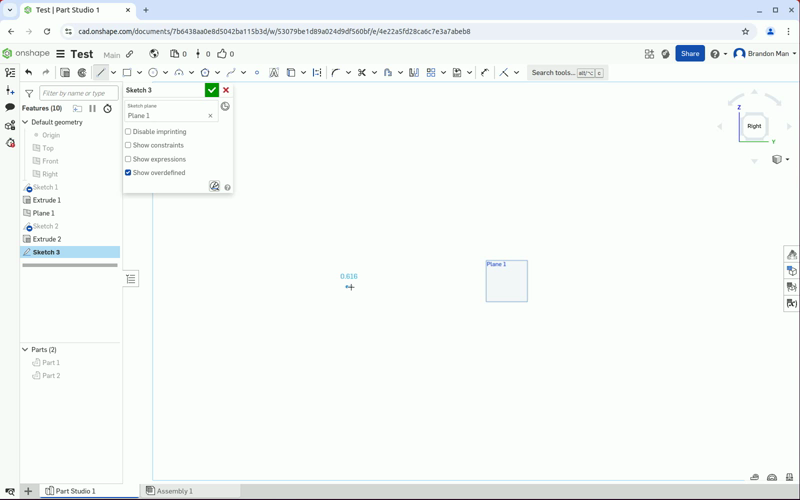
scroll(6)
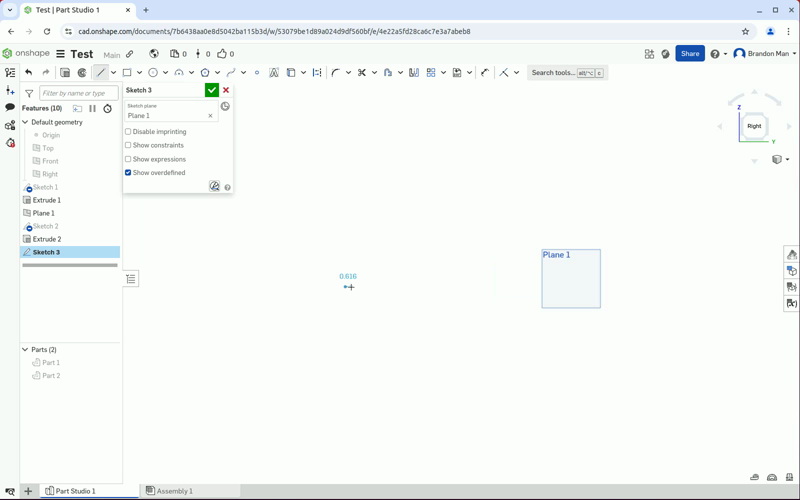
scroll(6)
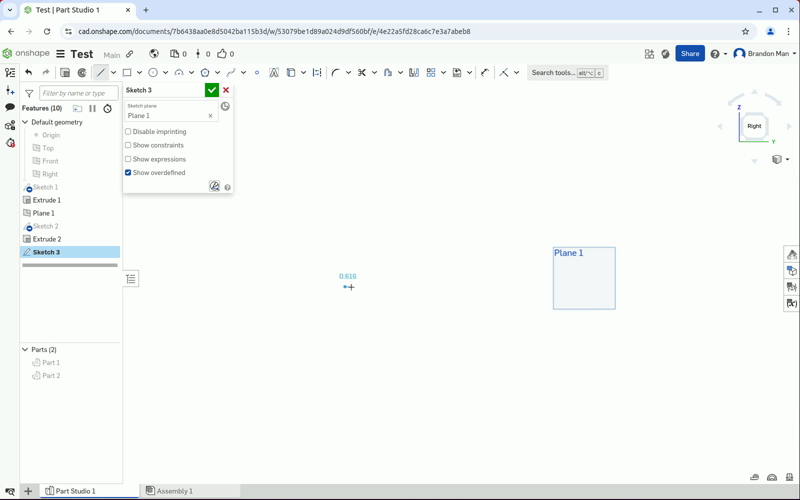
scroll(6)
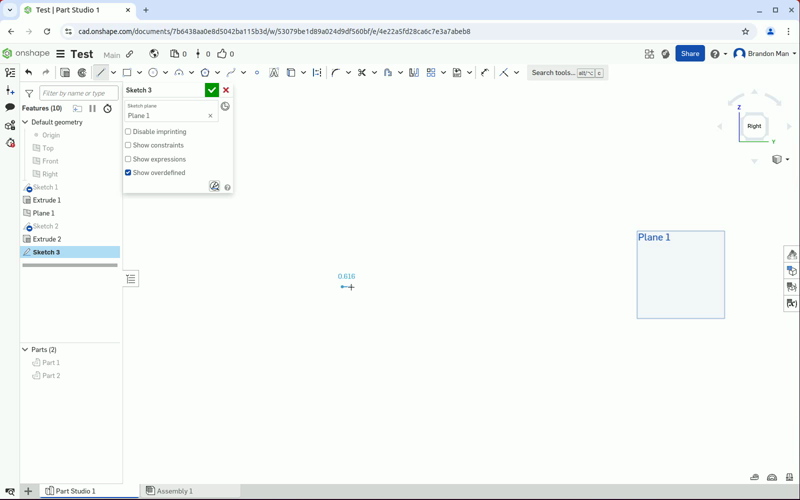
scroll(6)
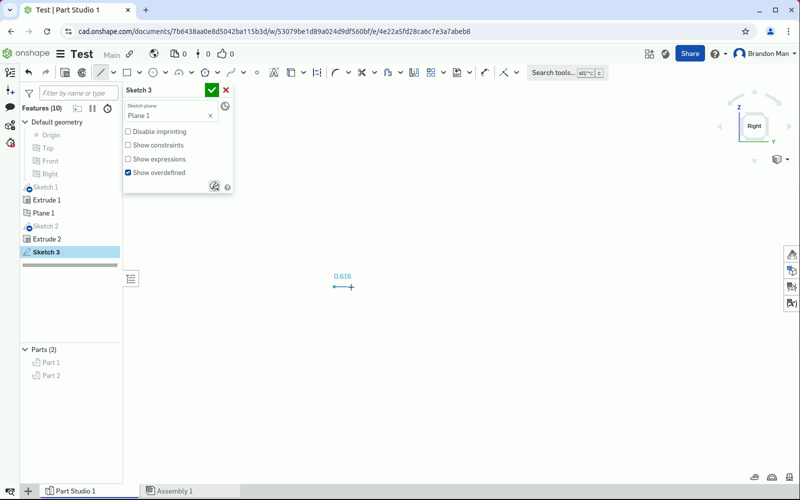
scroll(6)
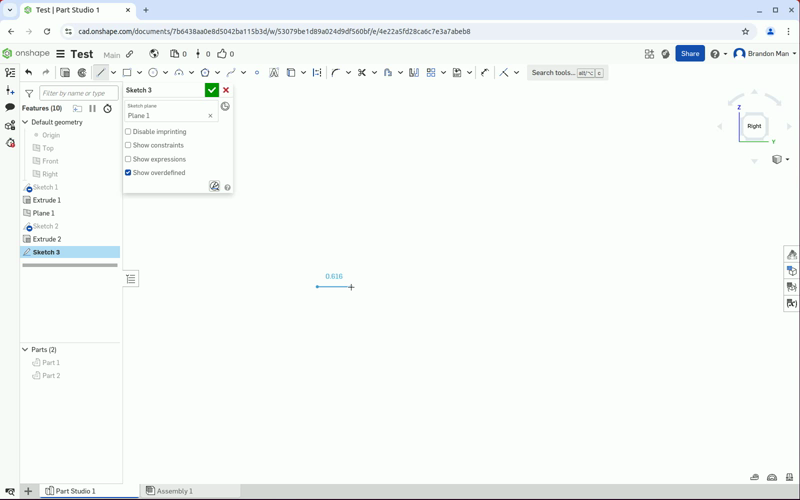
click(351, 286)
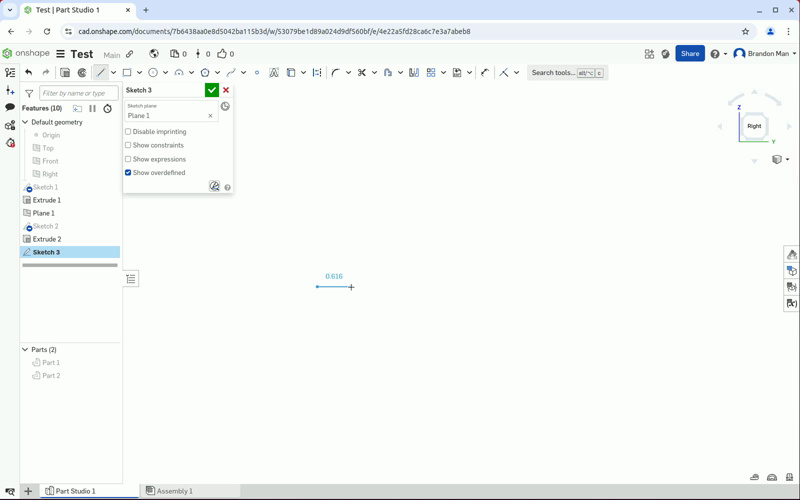
scroll(-6)
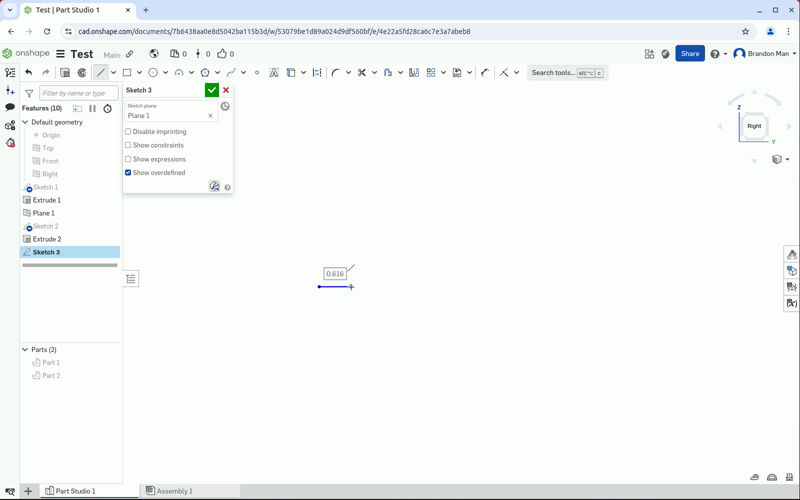
scroll(-6)
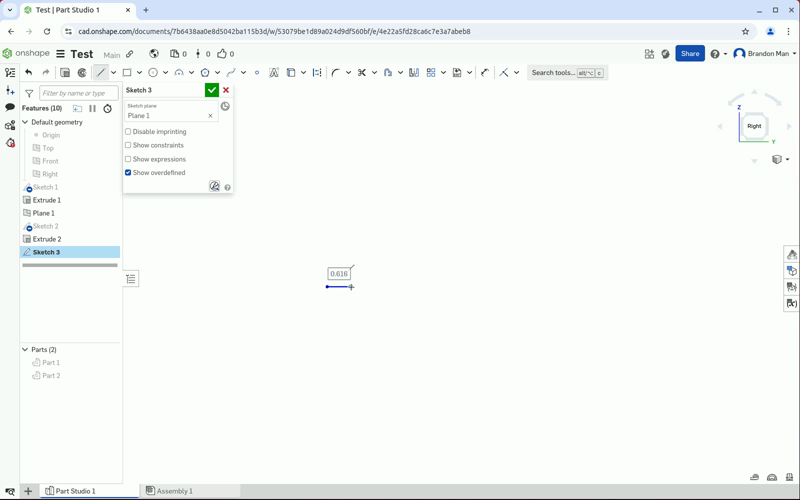
scroll(-6)
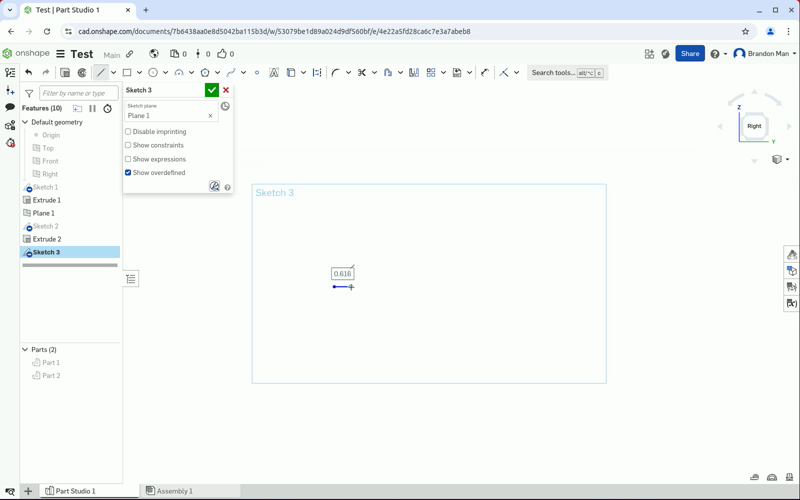
scroll(-6)
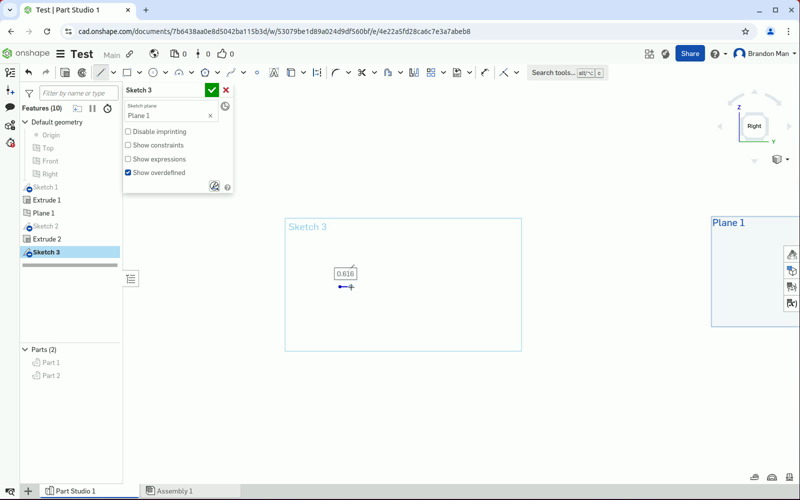
scroll(-6)
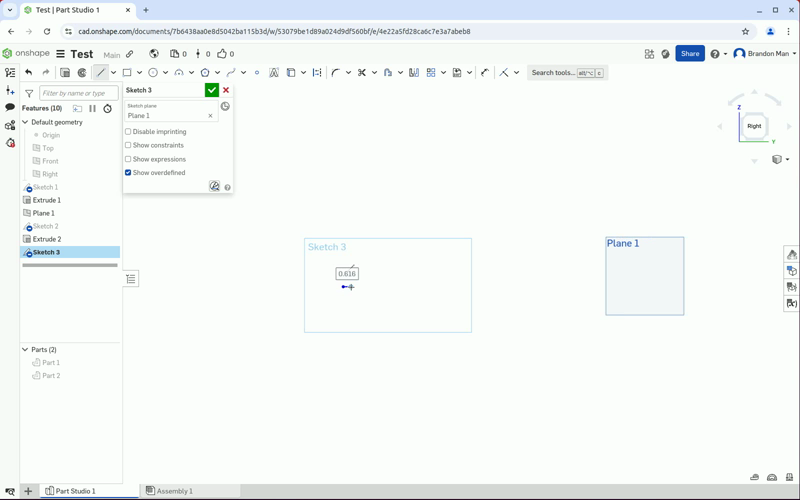
scroll(-6)
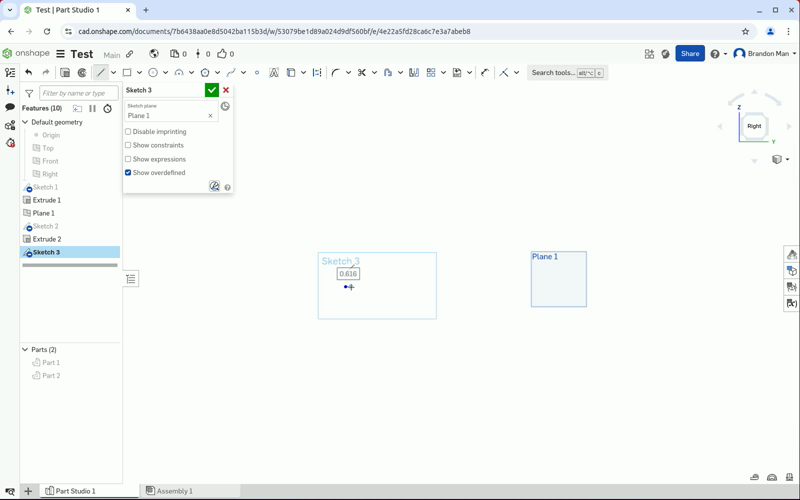
scroll(-6)
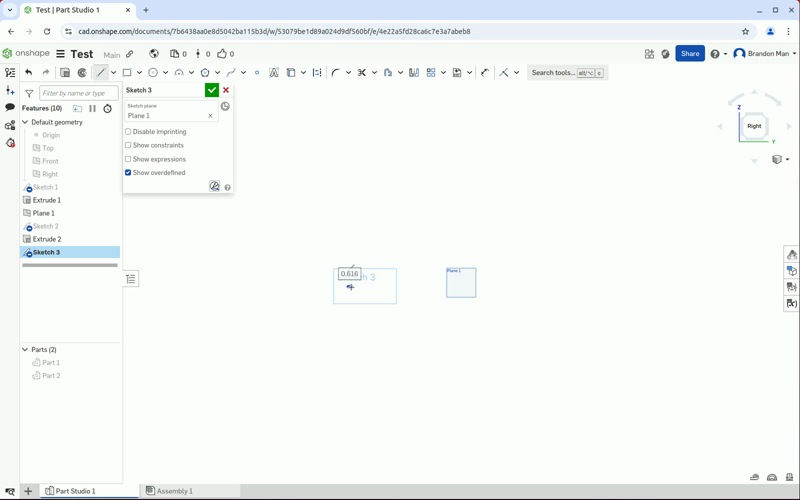
key_up(shift)
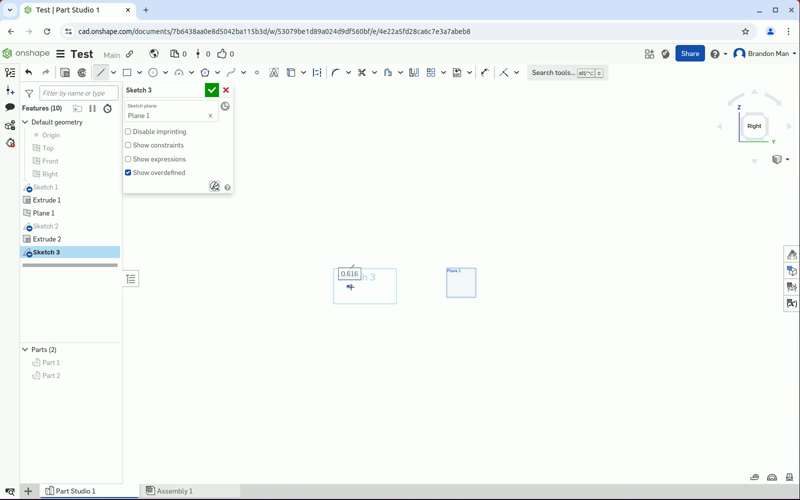
key_down(shift)
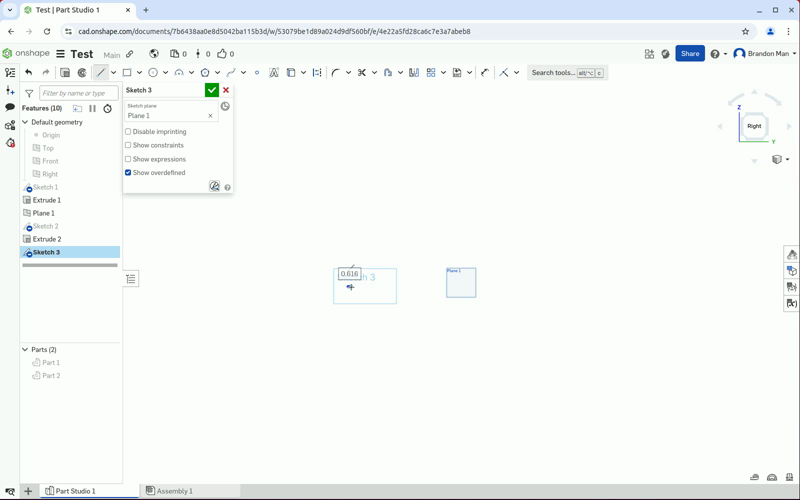
mouse_move(381, 286)
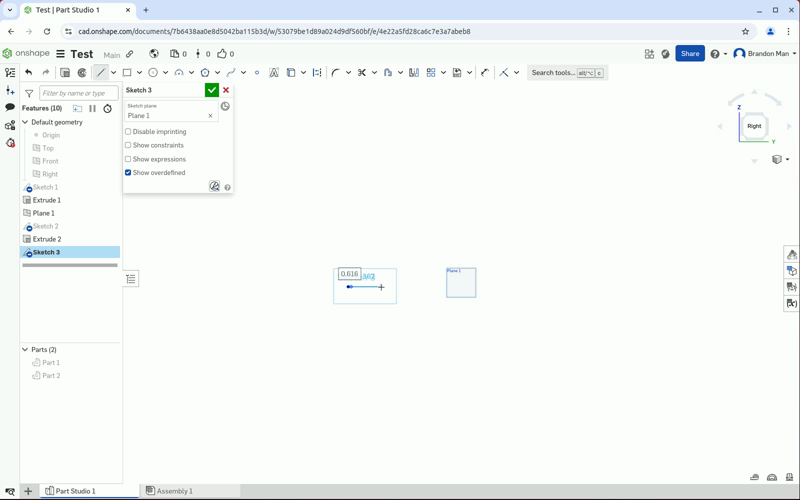
mouse_move(351, 281)
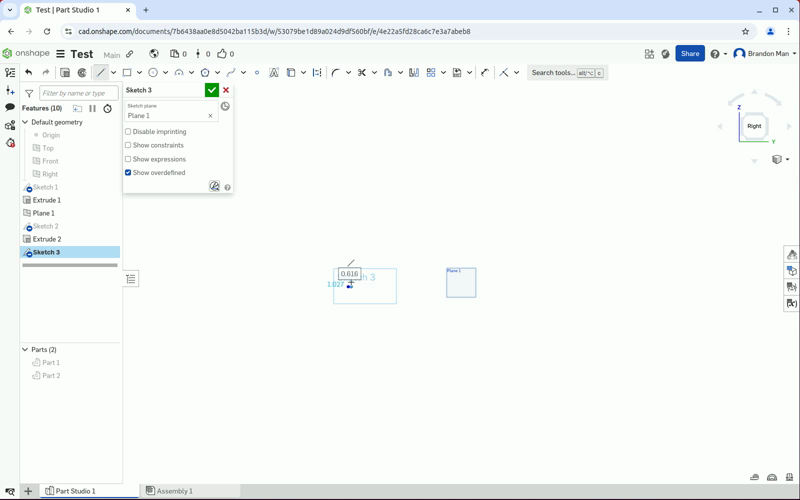
scroll(6)
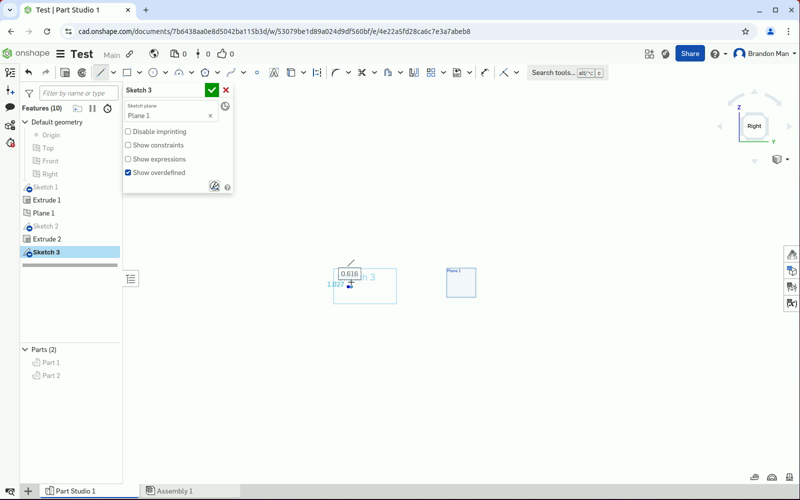
scroll(6)
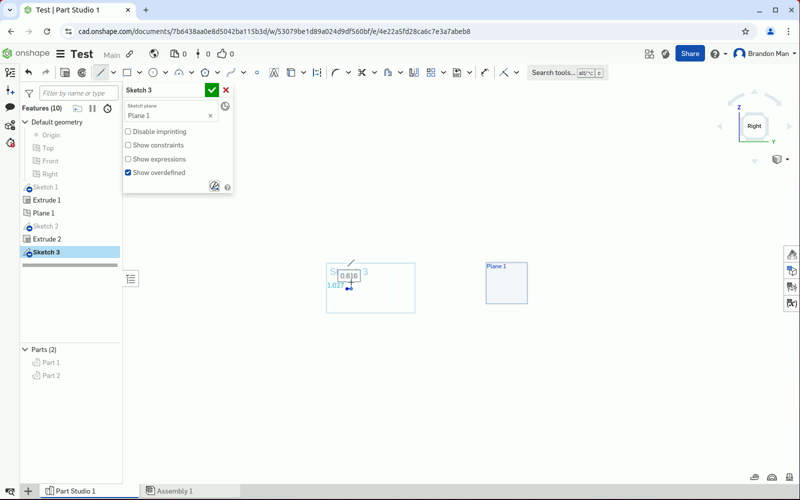
scroll(6)
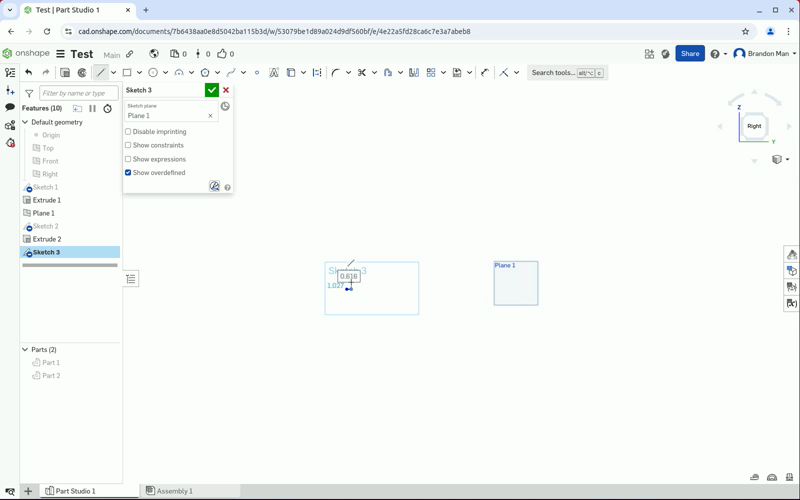
scroll(6)
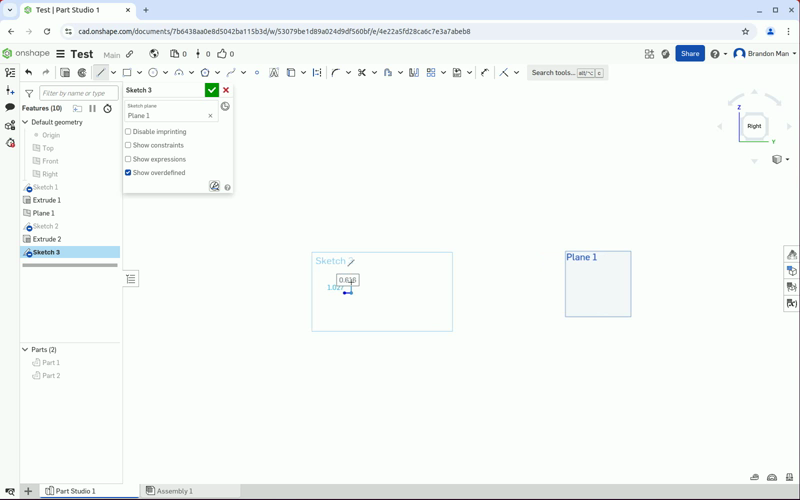
scroll(6)
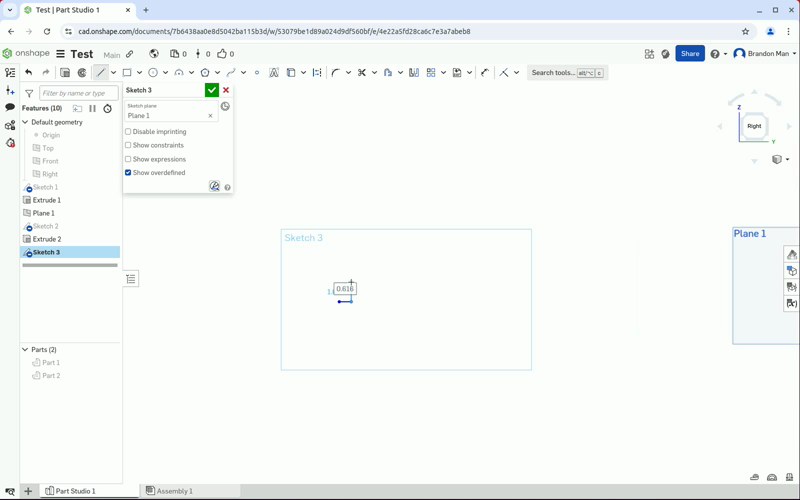
scroll(6)
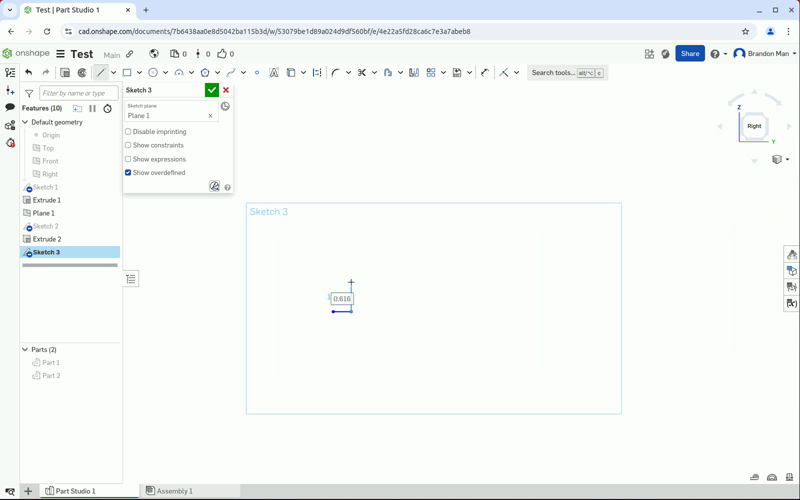
scroll(6)
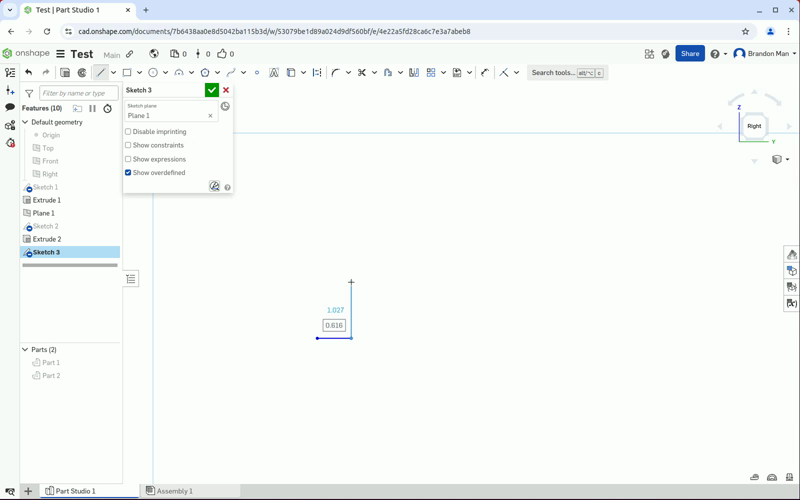
click(351, 281)
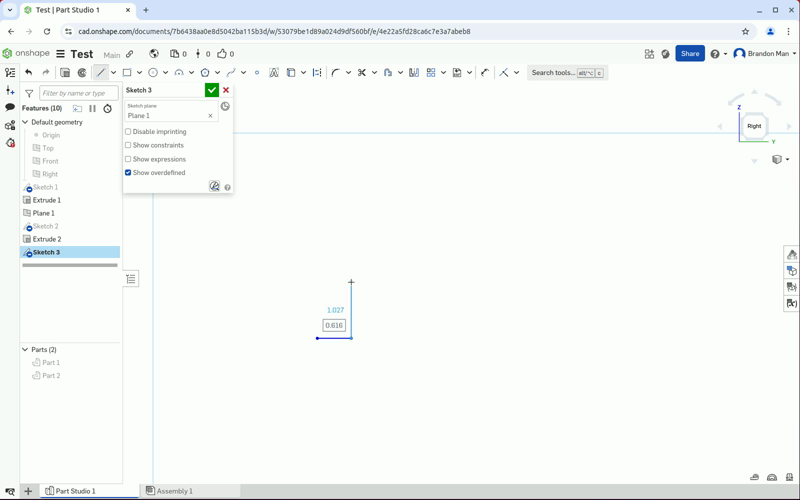
scroll(-6)
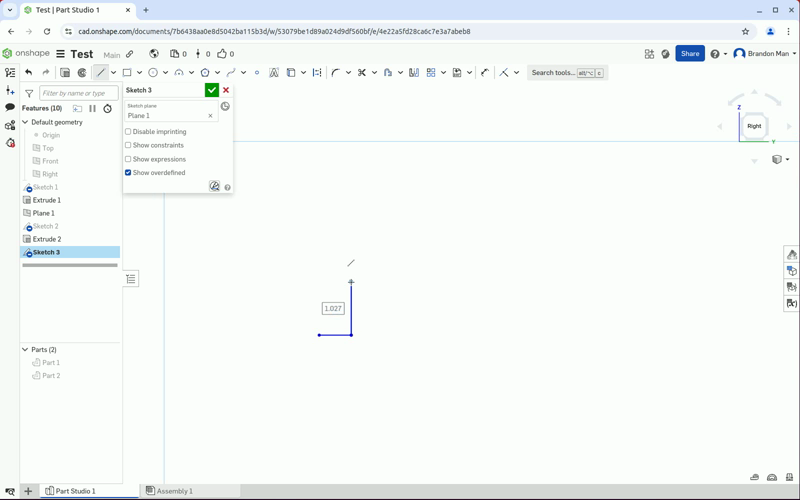
scroll(-6)
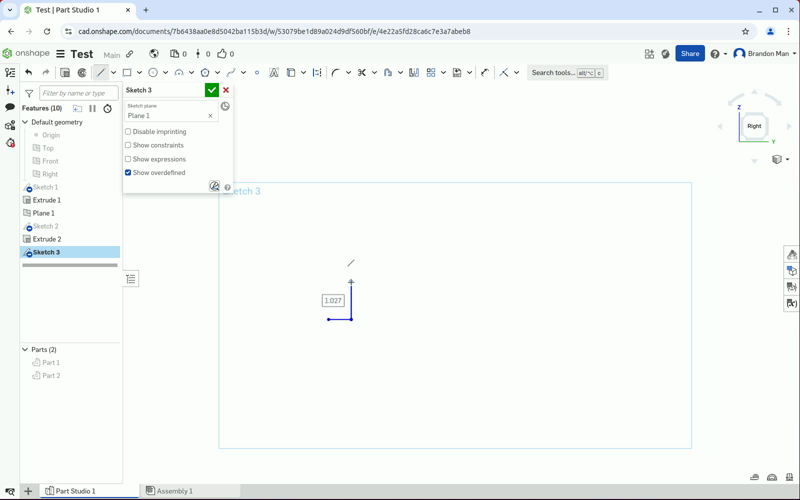
scroll(-6)
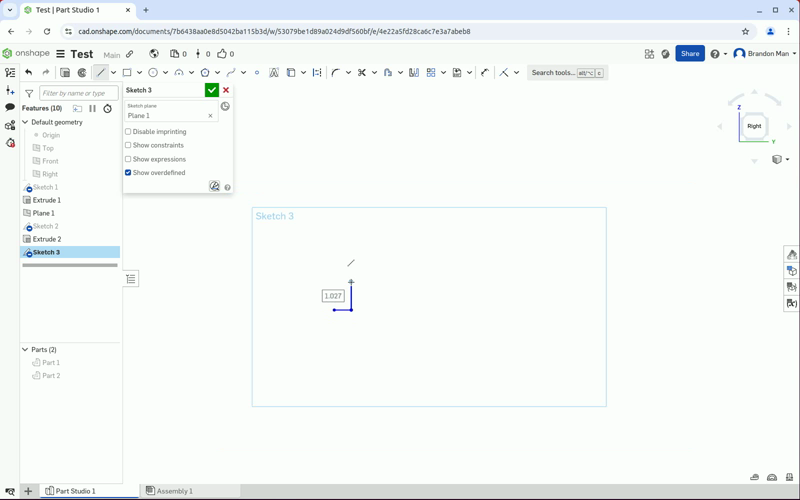
scroll(-6)
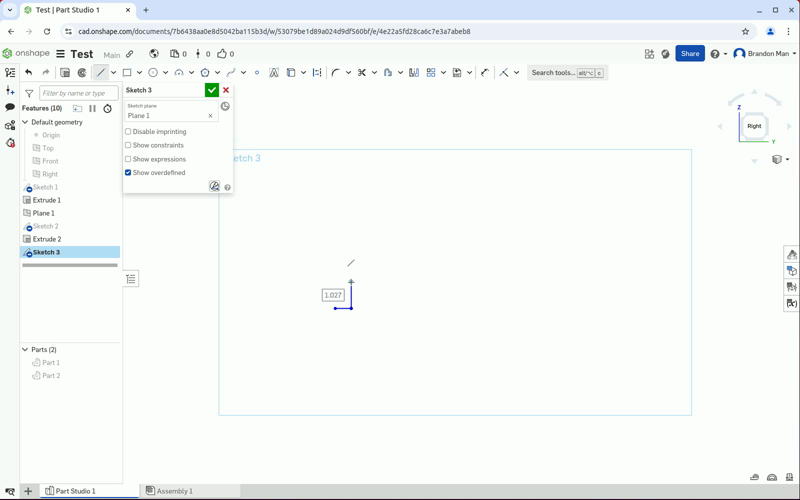
scroll(-6)
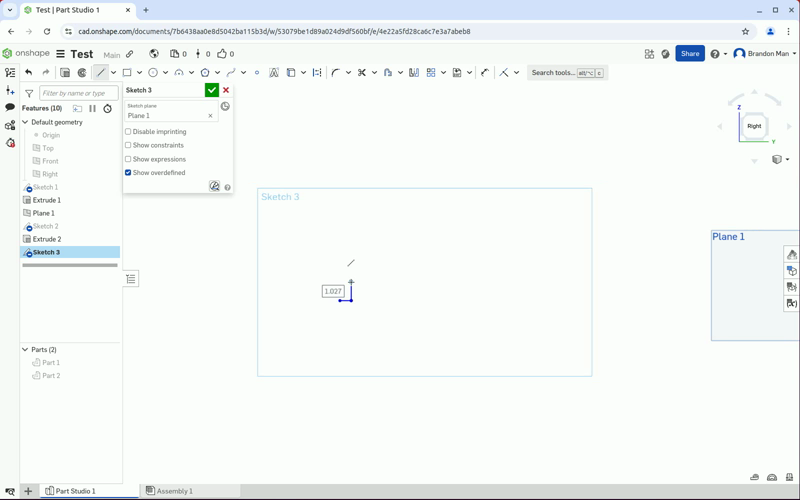
scroll(-6)
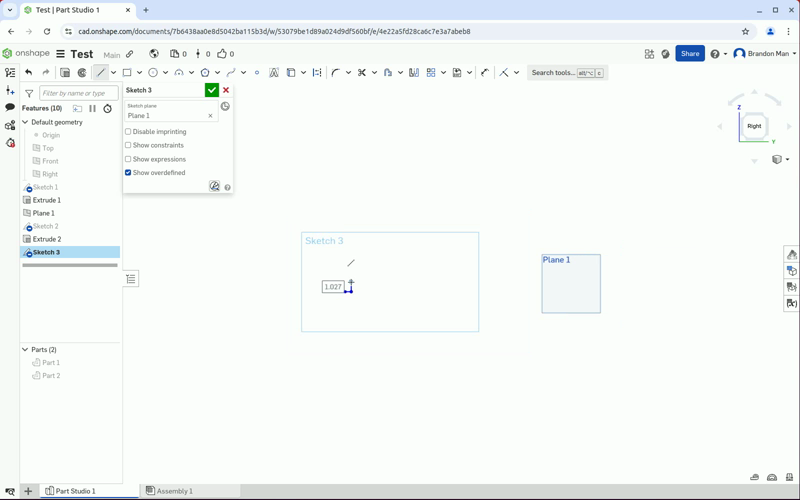
scroll(-6)
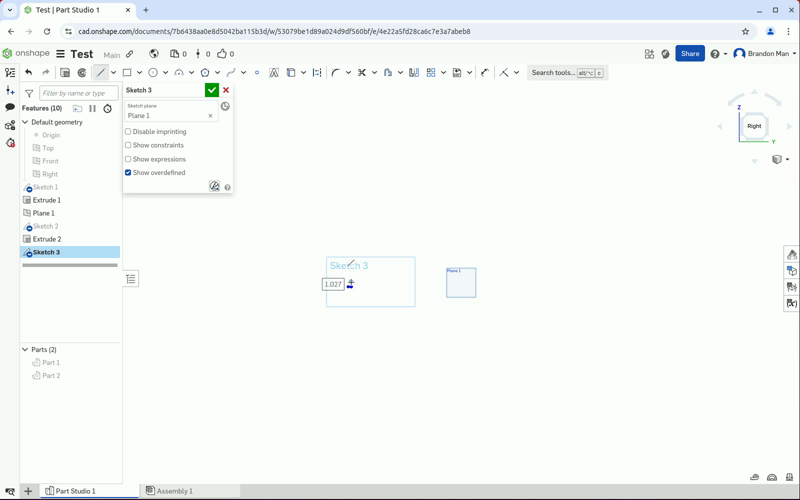
key_up(shift)
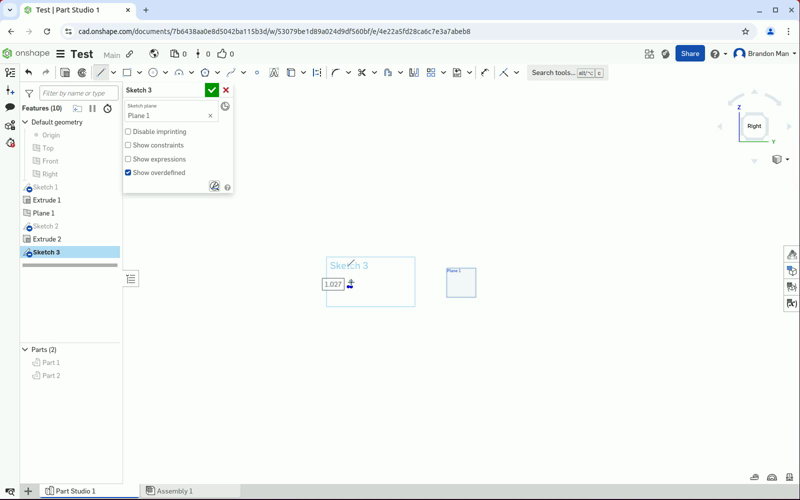
key_down(shift)
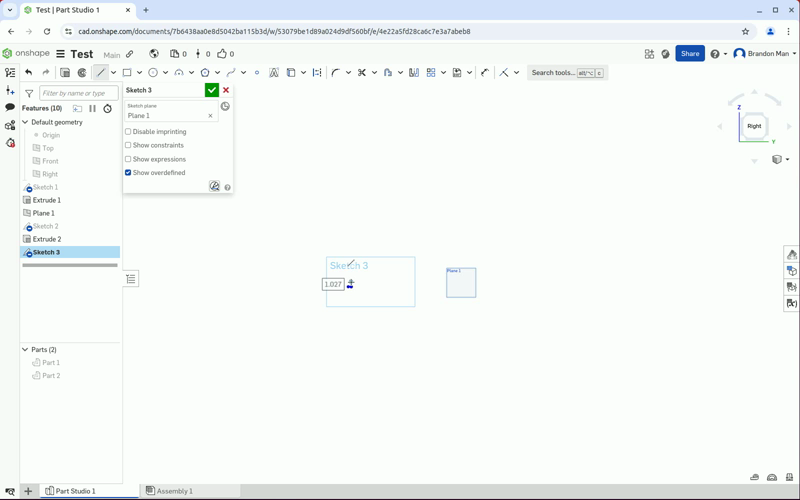
mouse_move(381, 281)
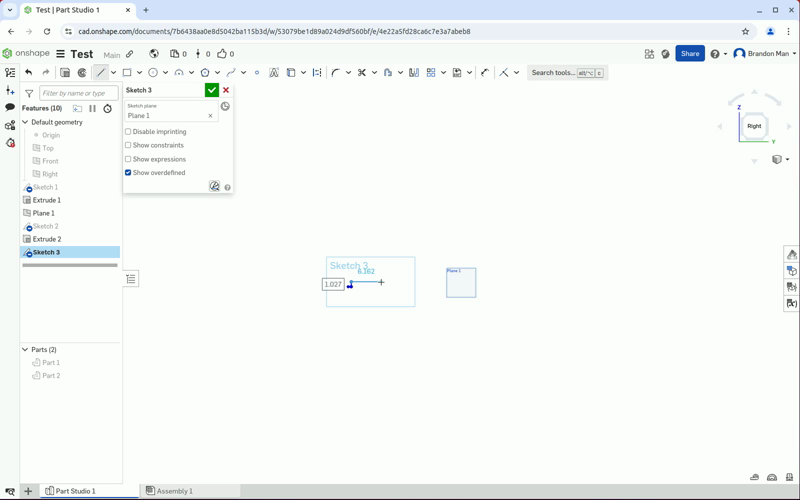
mouse_move(348, 281)
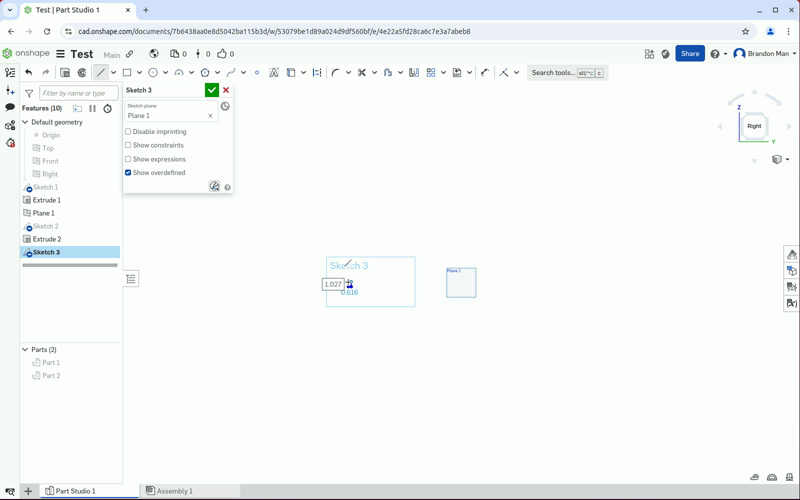
scroll(6)
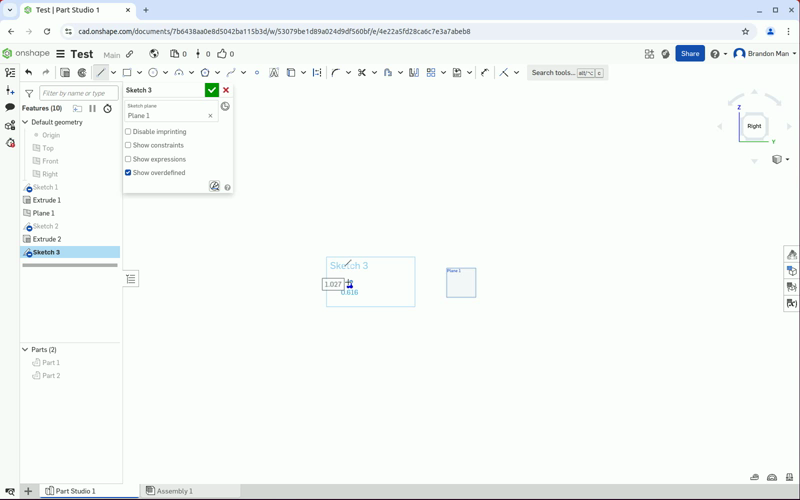
scroll(6)
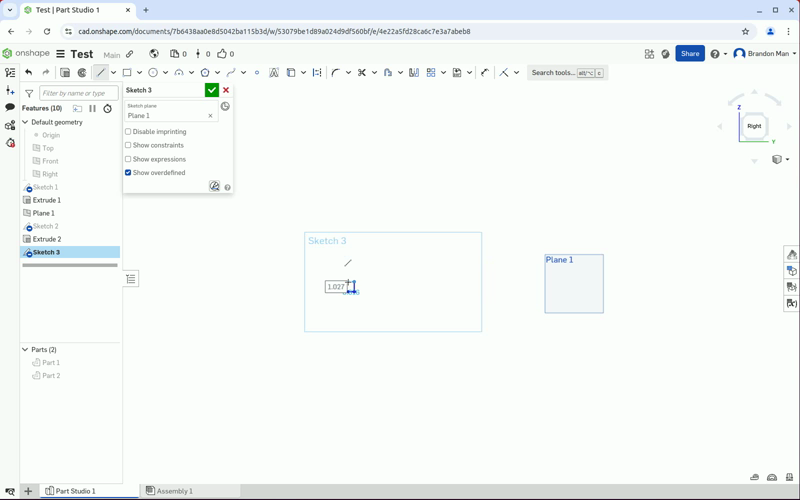
scroll(6)
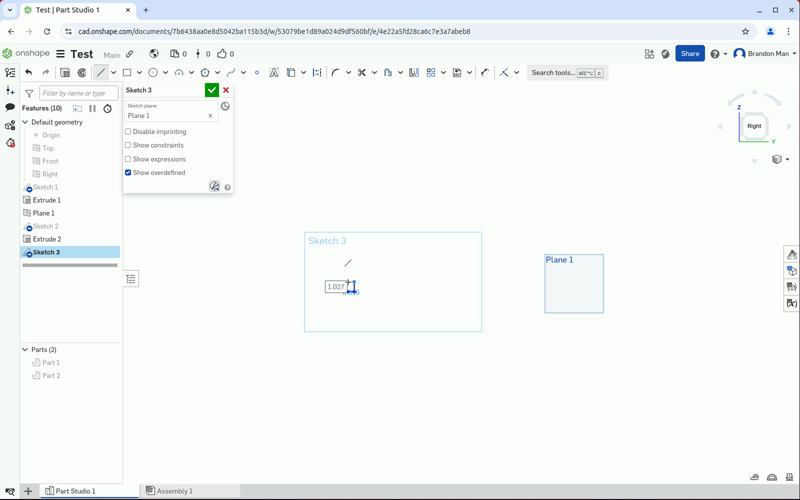
scroll(6)
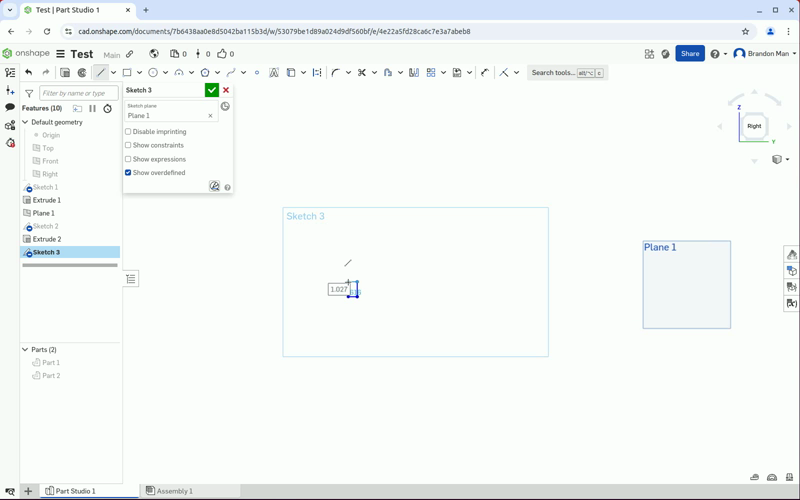
scroll(6)
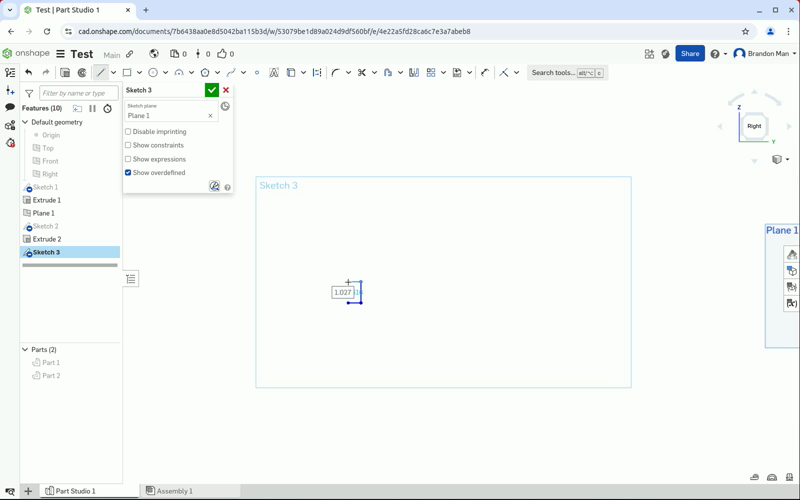
scroll(6)
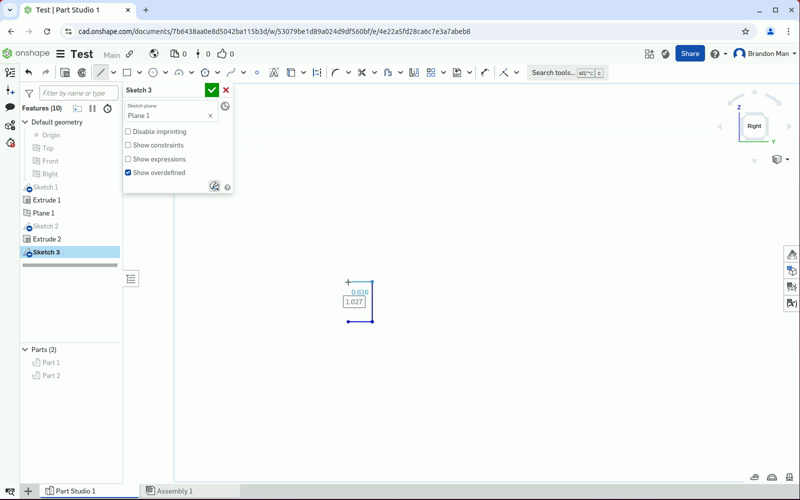
scroll(6)
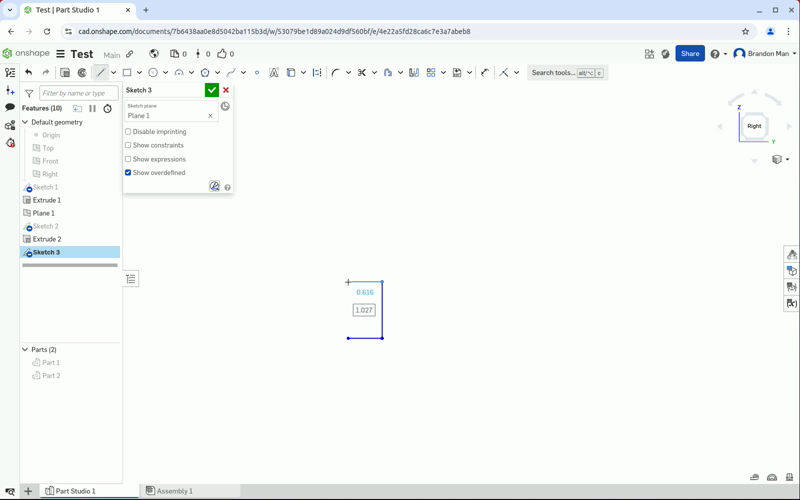
click(348, 281)
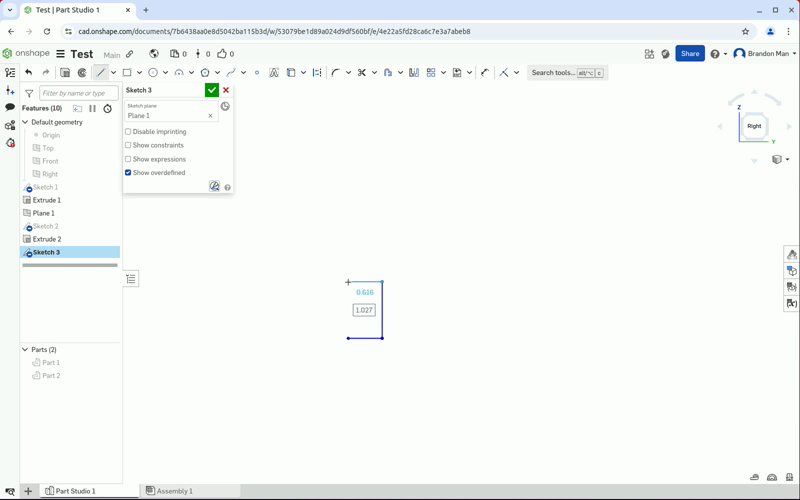
scroll(-6)
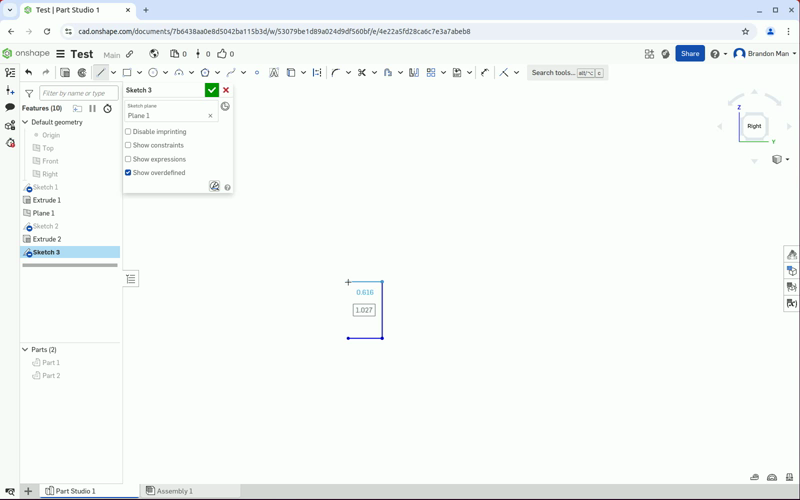
scroll(-6)
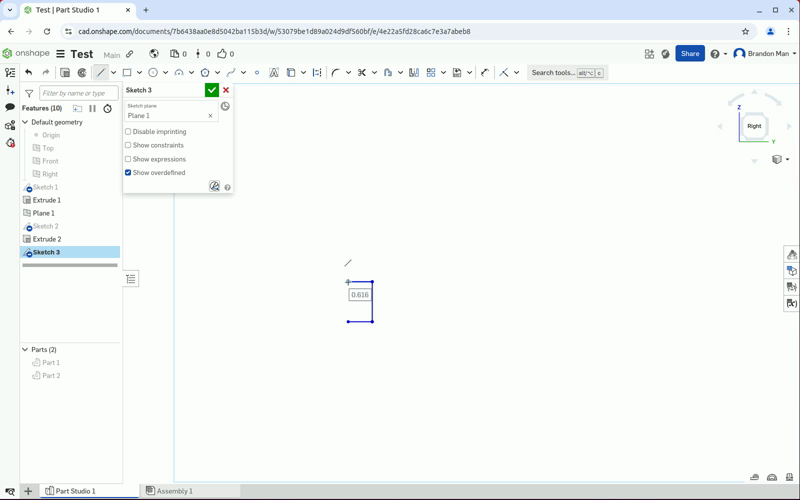
scroll(-6)
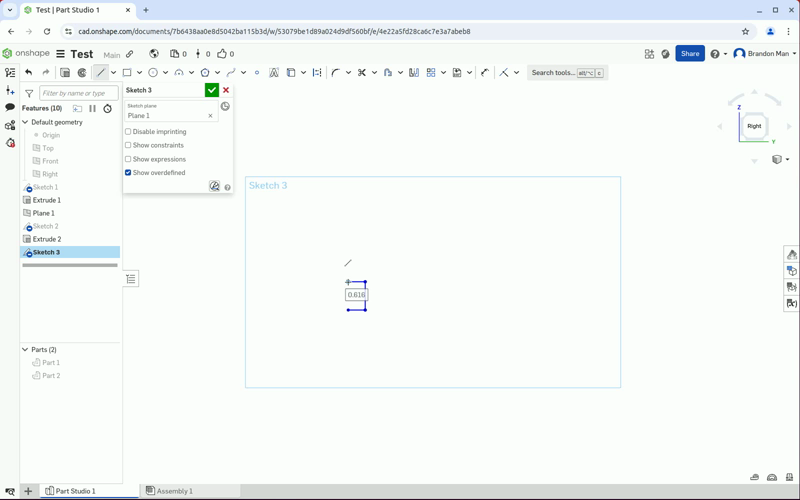
scroll(-6)
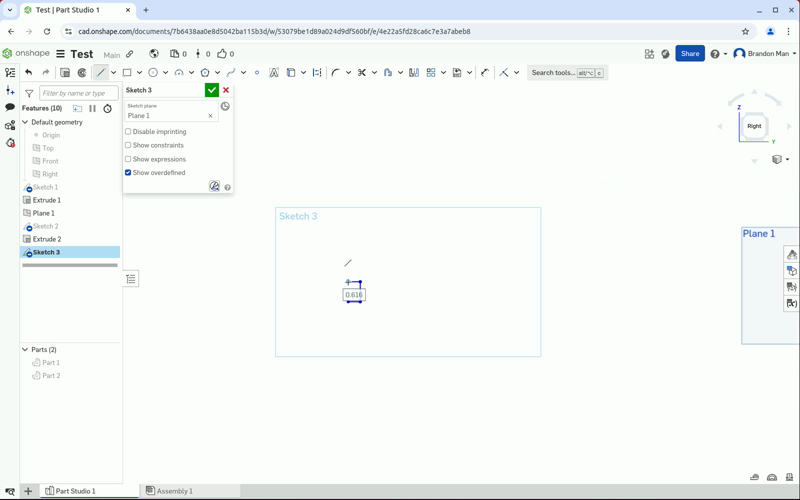
scroll(-6)
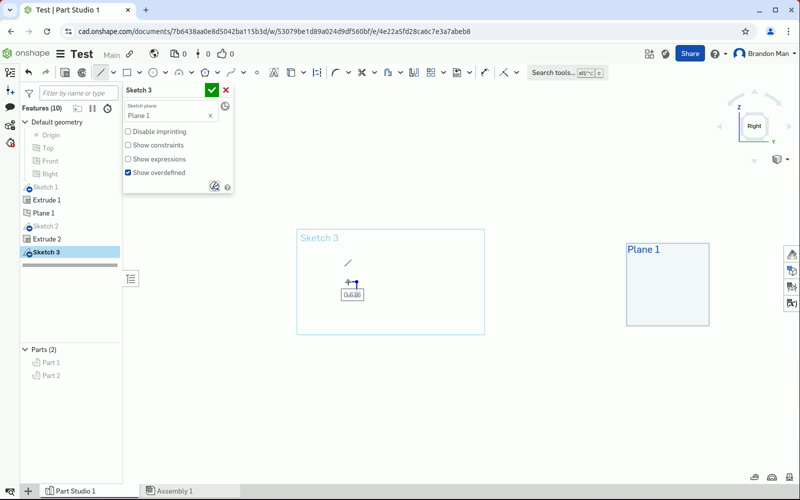
scroll(-6)
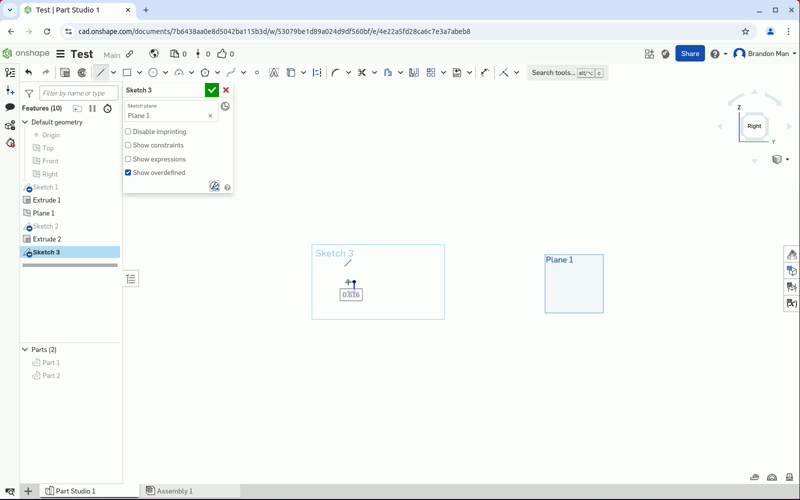
scroll(-6)
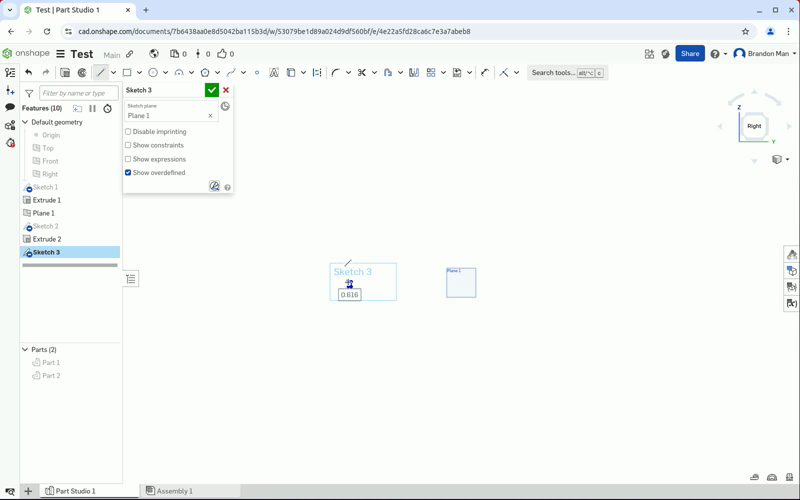
key_up(shift)
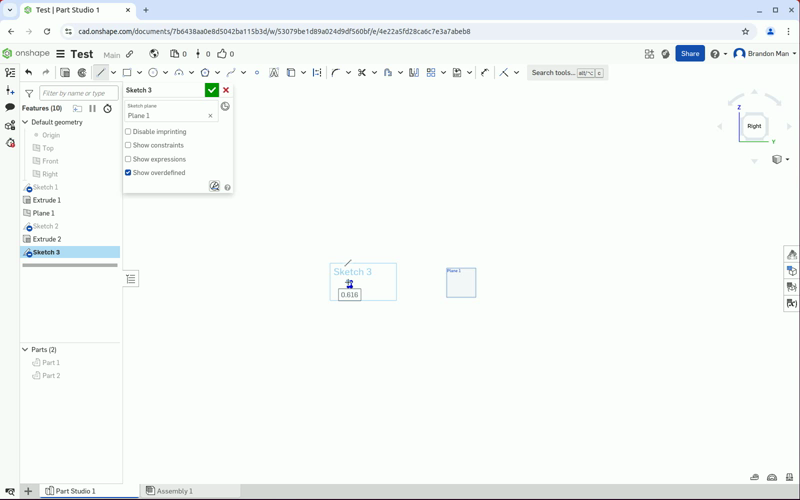
mouse_move(378, 281)
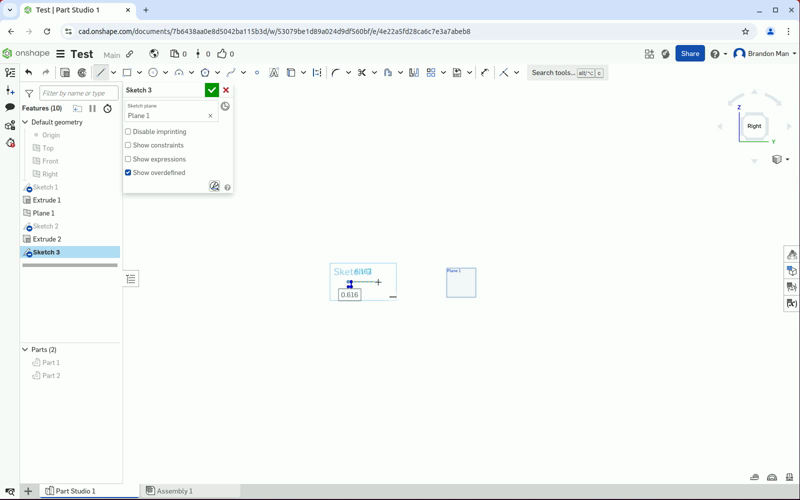
key_down(shift)
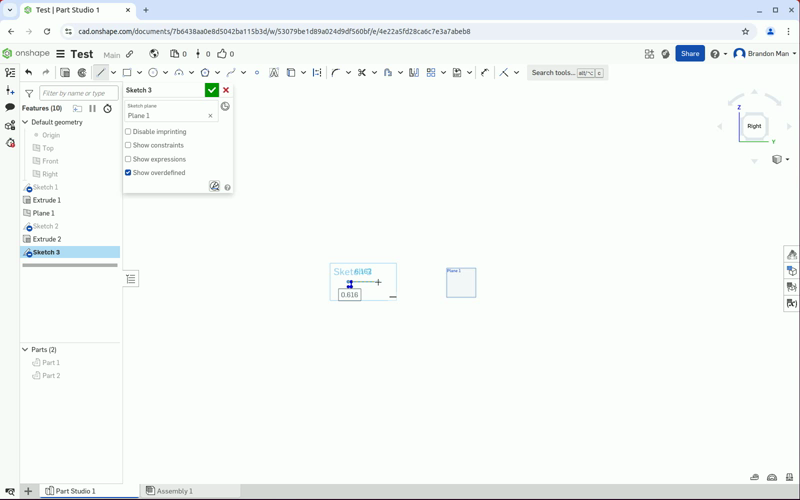
mouse_move(348, 286)
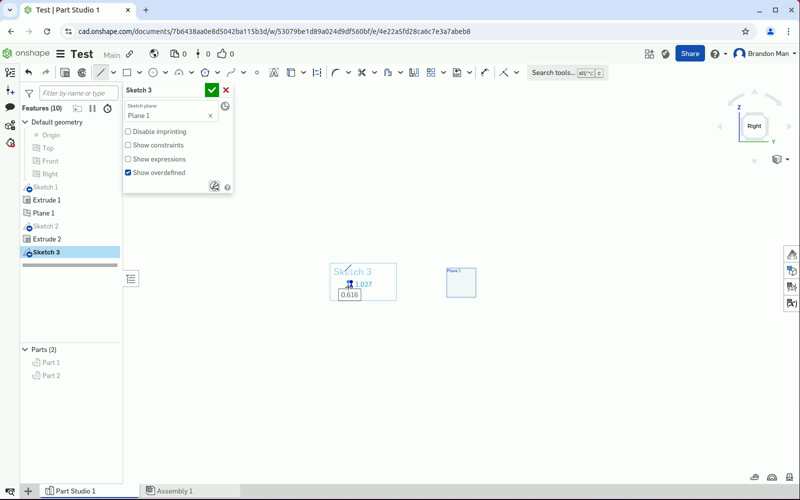
scroll(6)
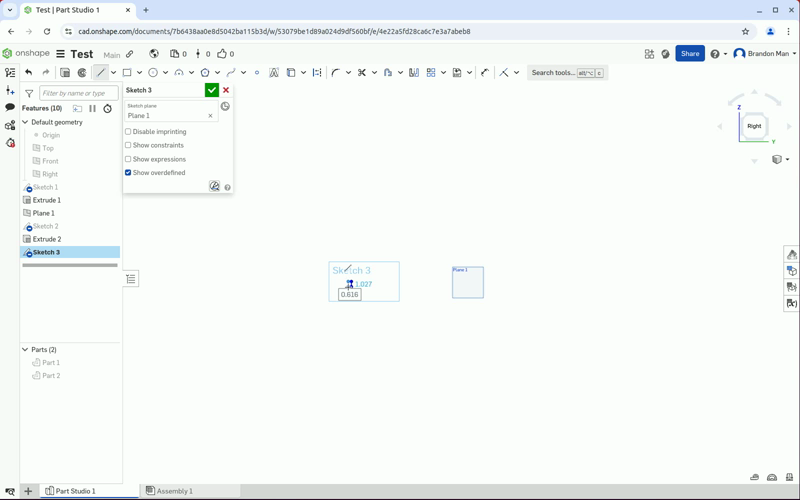
scroll(6)
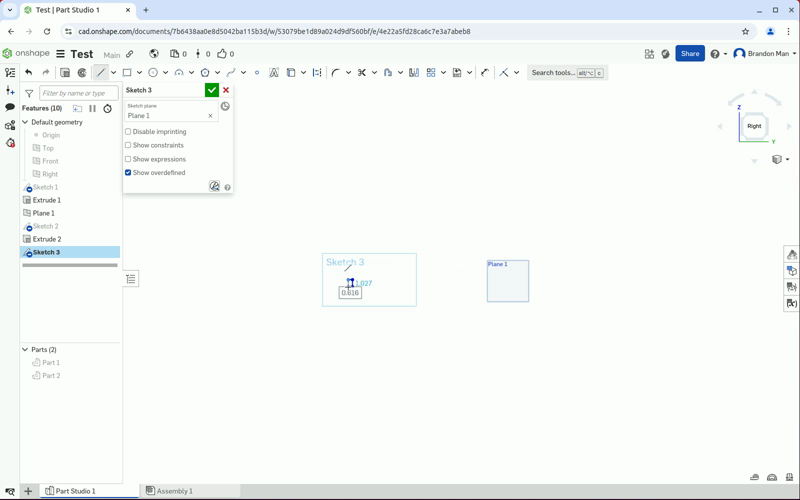
scroll(6)
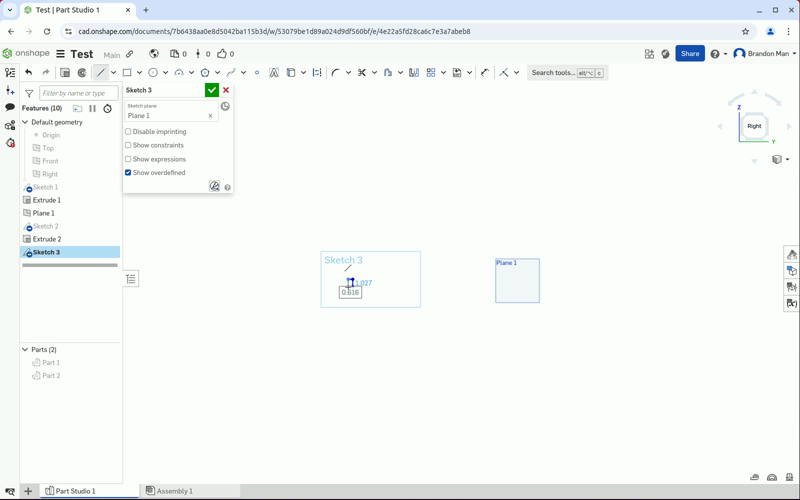
scroll(6)
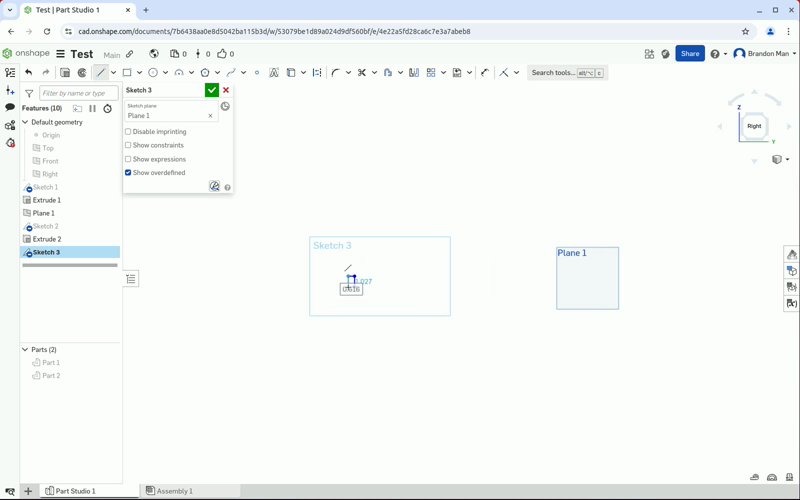
scroll(6)
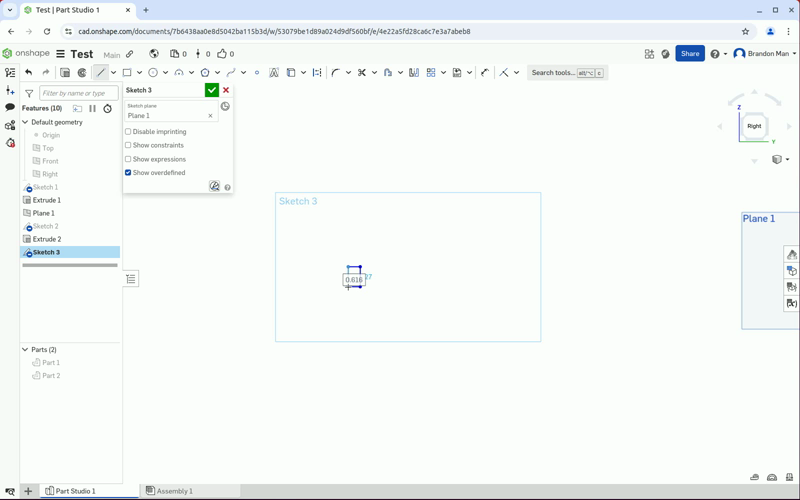
scroll(6)
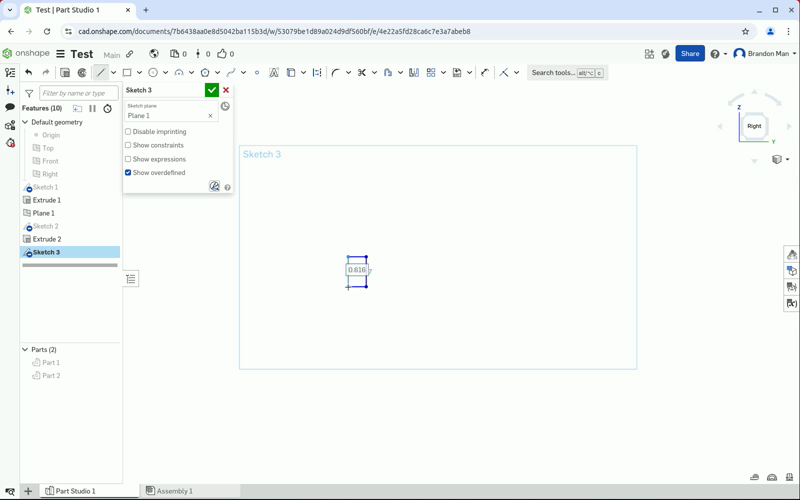
scroll(6)
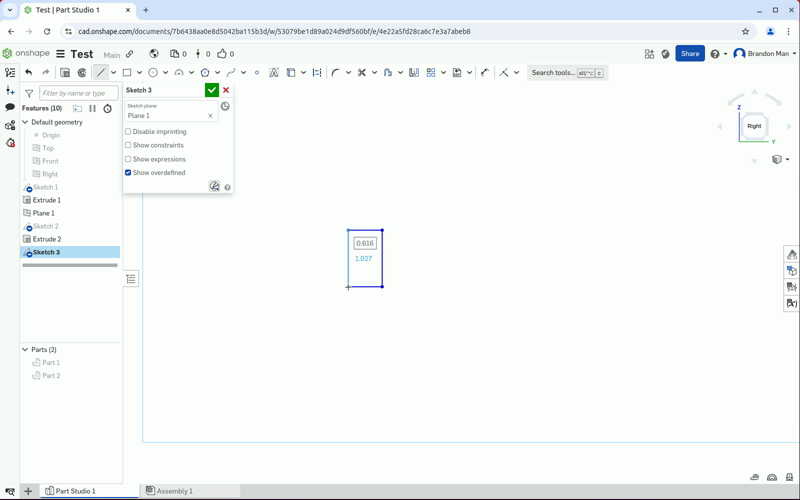
key_up(shift)
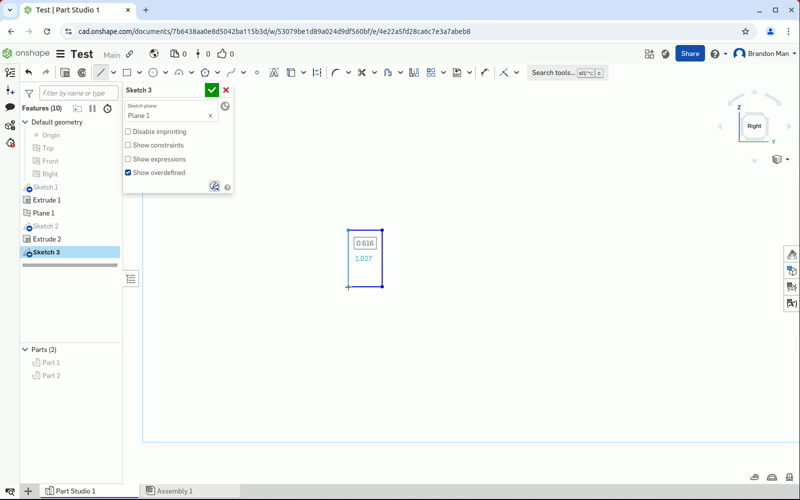
click(348, 286)
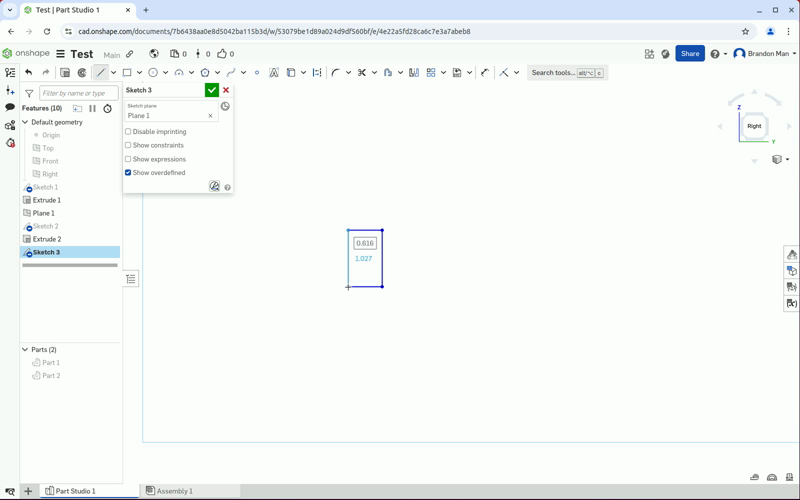
scroll(-6)
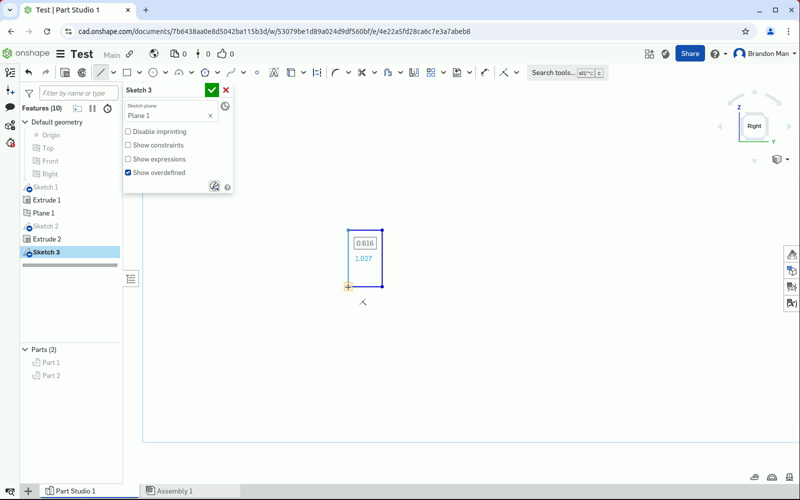
scroll(-6)
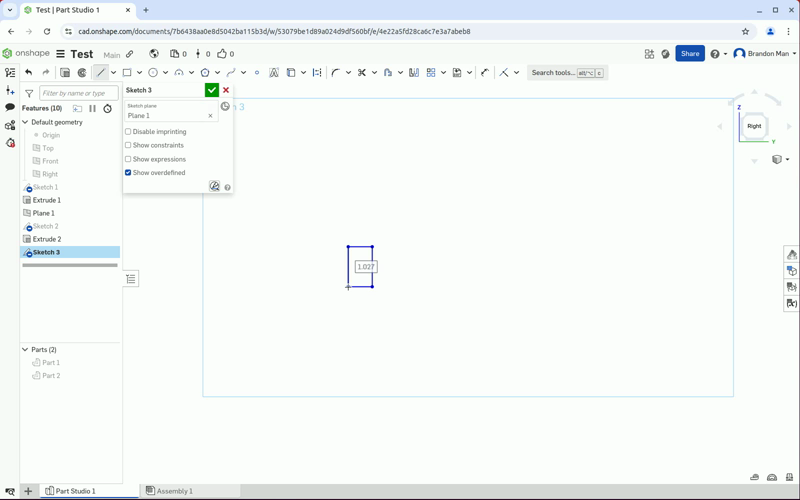
scroll(-6)
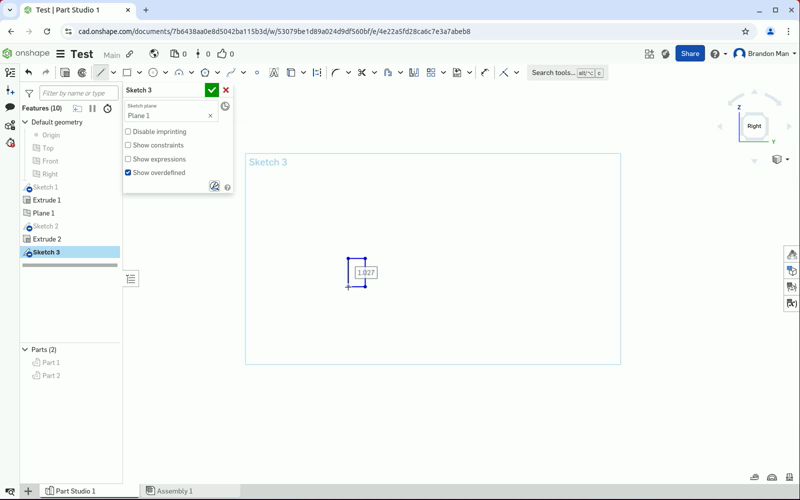
scroll(-6)
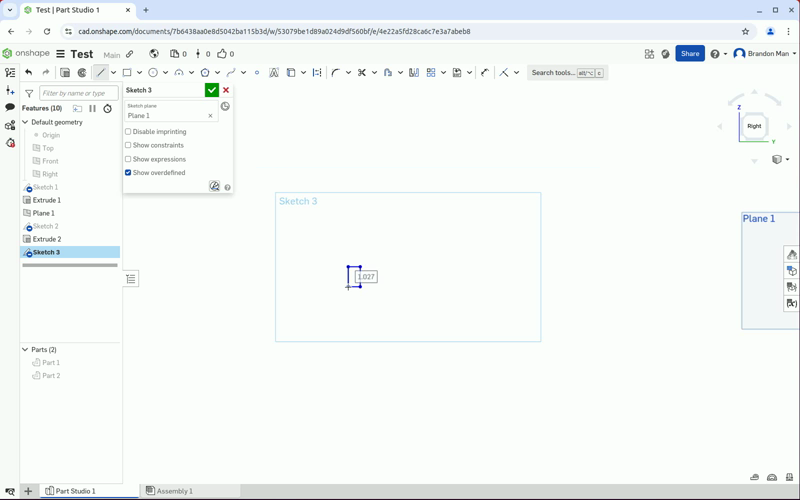
scroll(-6)
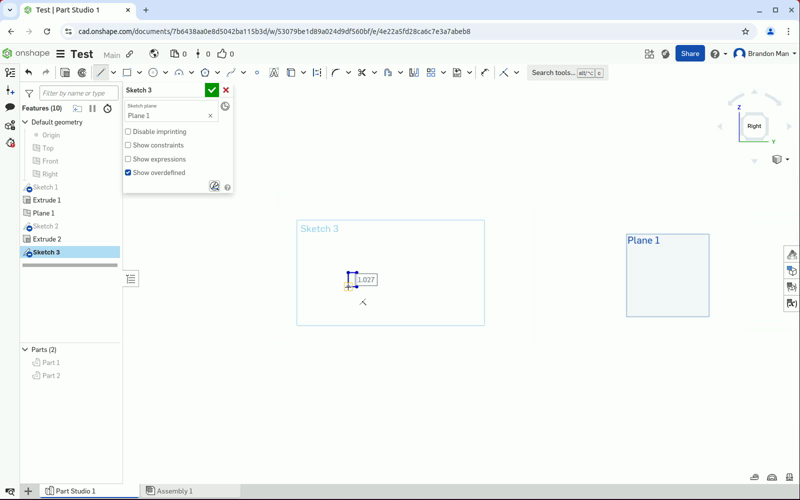
scroll(-6)
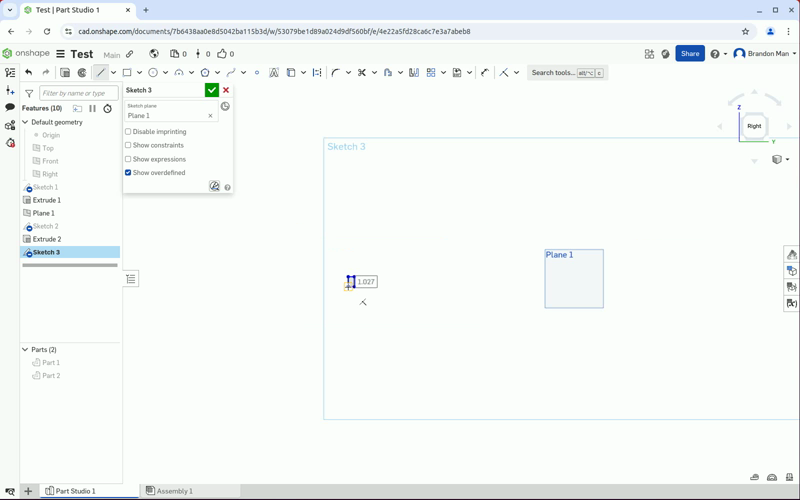
scroll(-6)
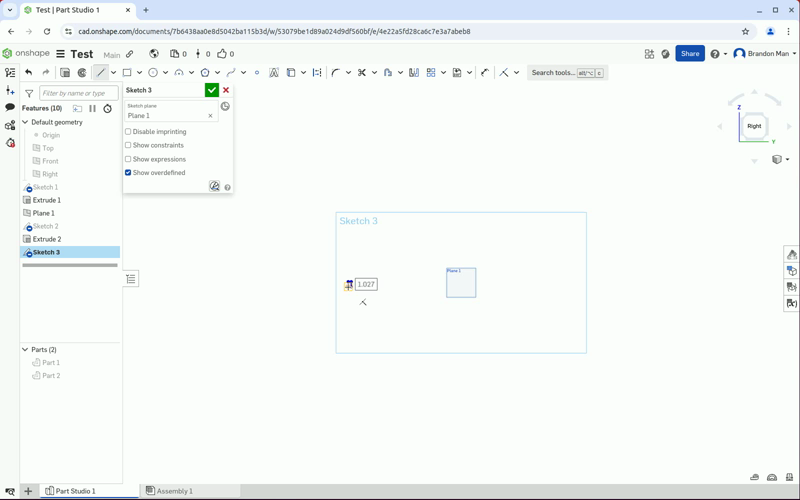
key(esc)
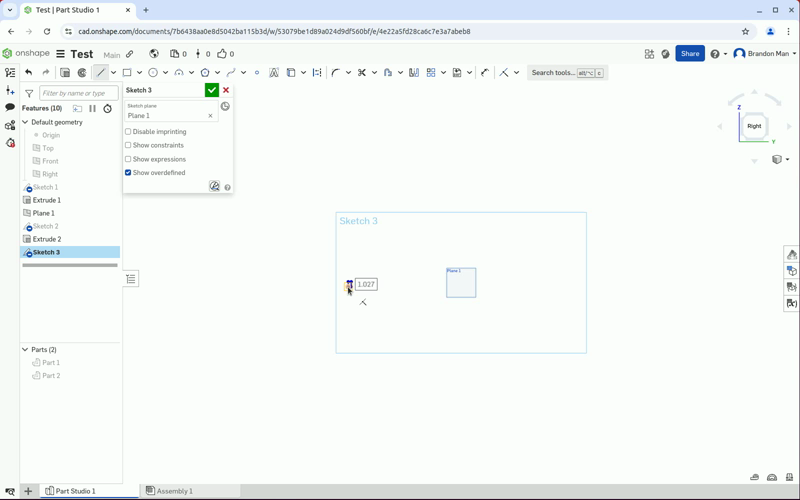
mouse_move(350, 284)
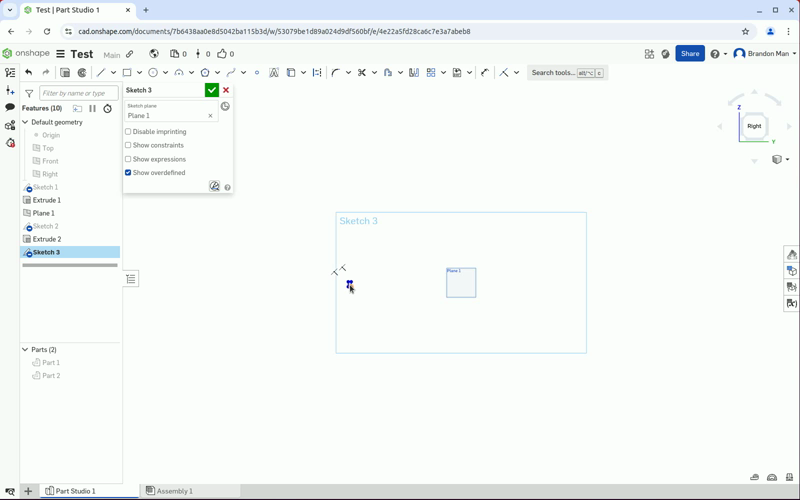
scroll(6)
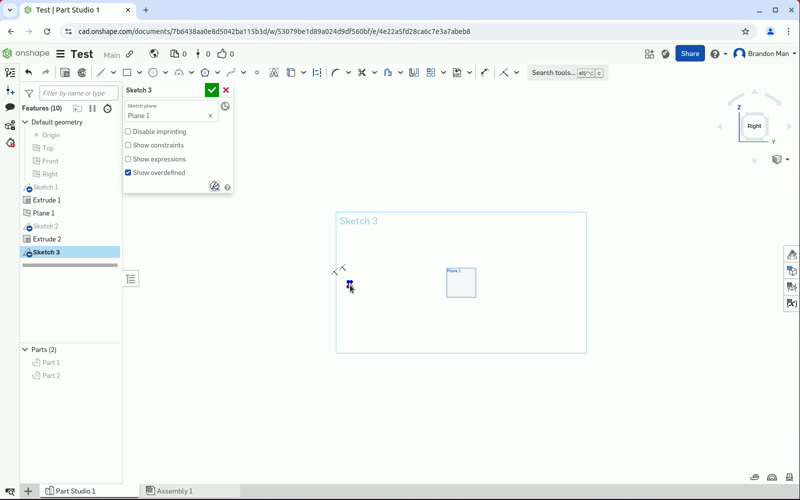
scroll(6)
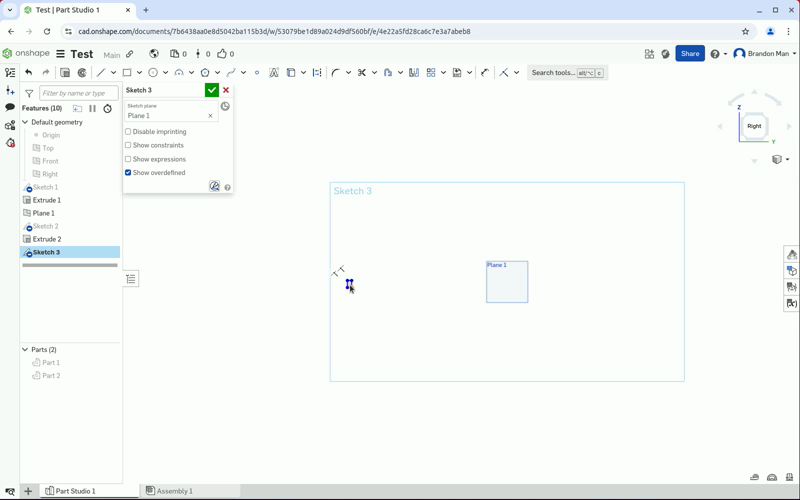
scroll(6)
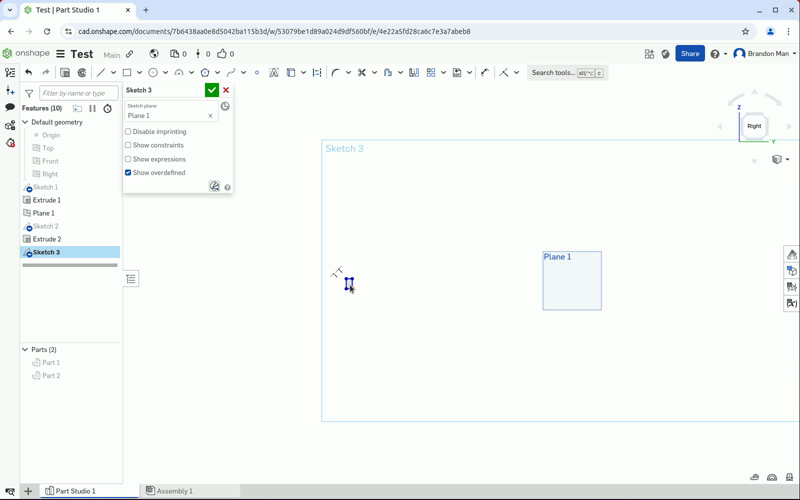
scroll(6)
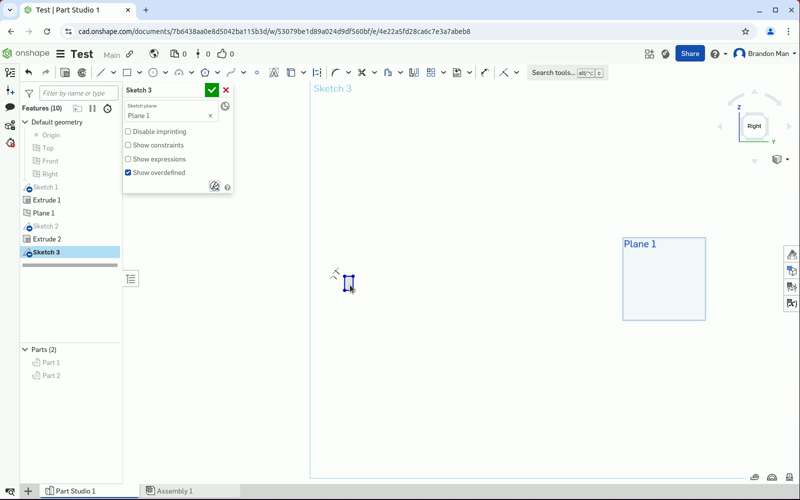
scroll(6)
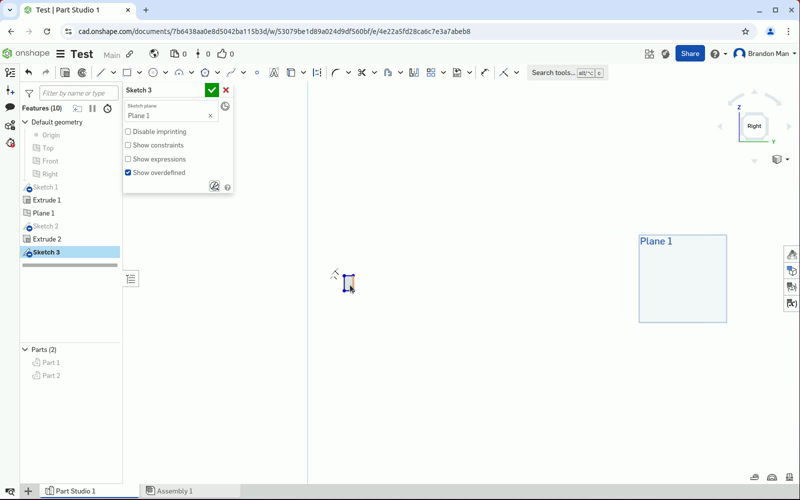
scroll(6)
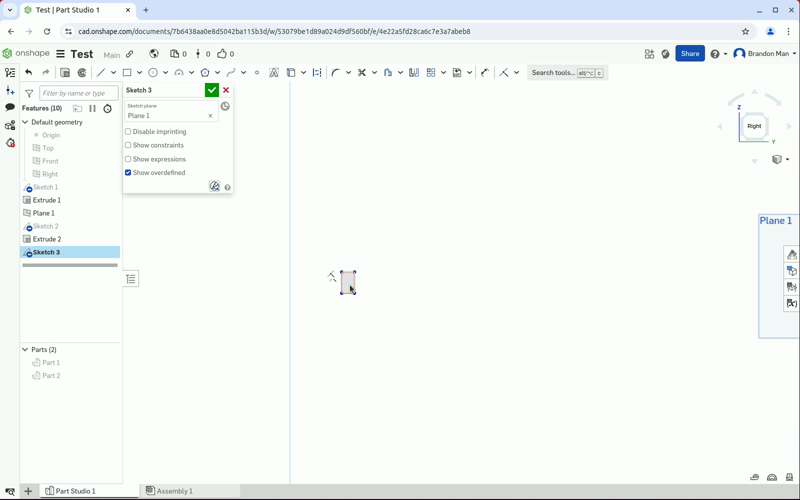
scroll(6)
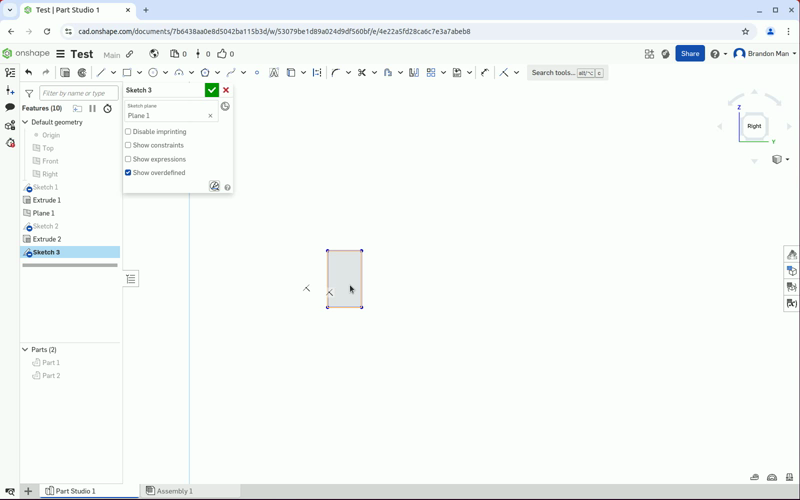
click(350, 284)
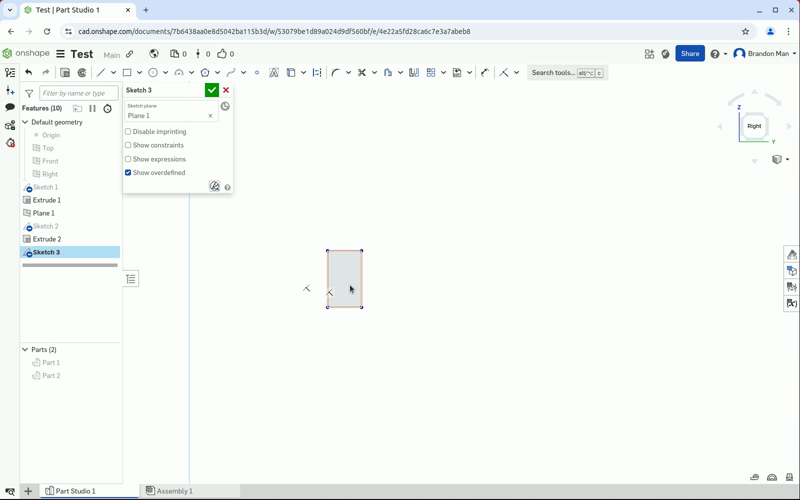
scroll(-6)
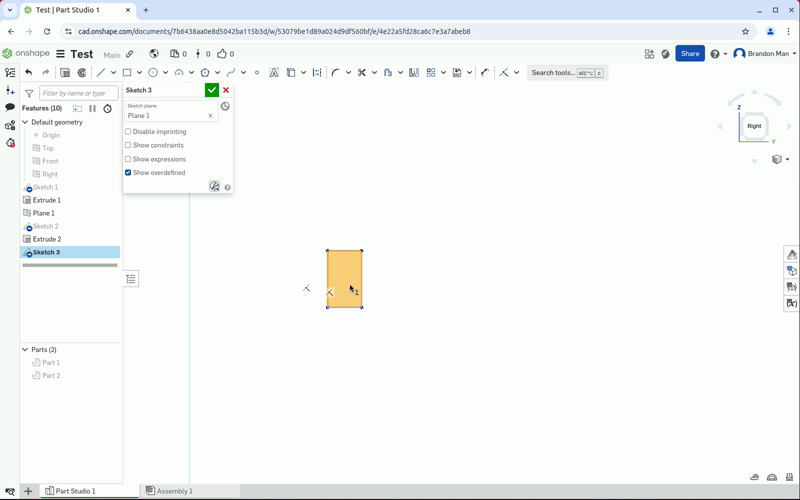
scroll(-6)
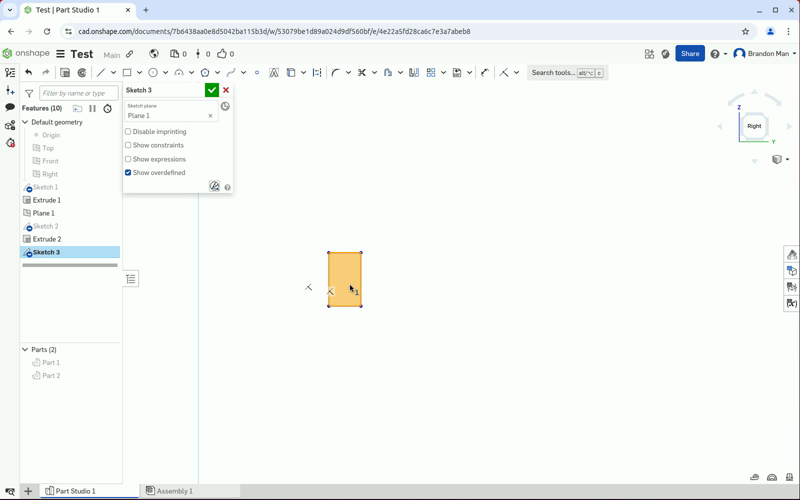
scroll(-6)
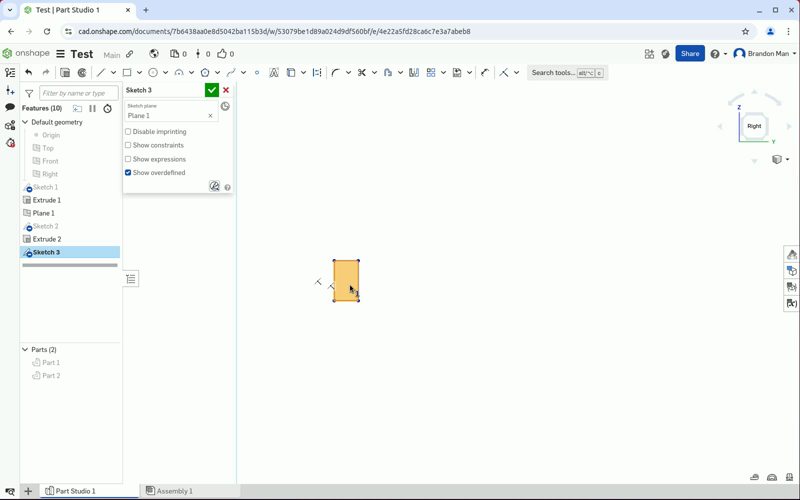
scroll(-6)
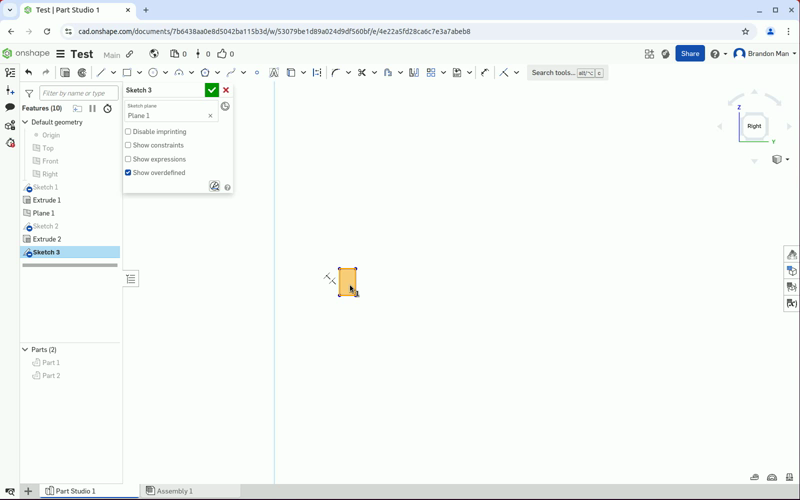
scroll(-6)
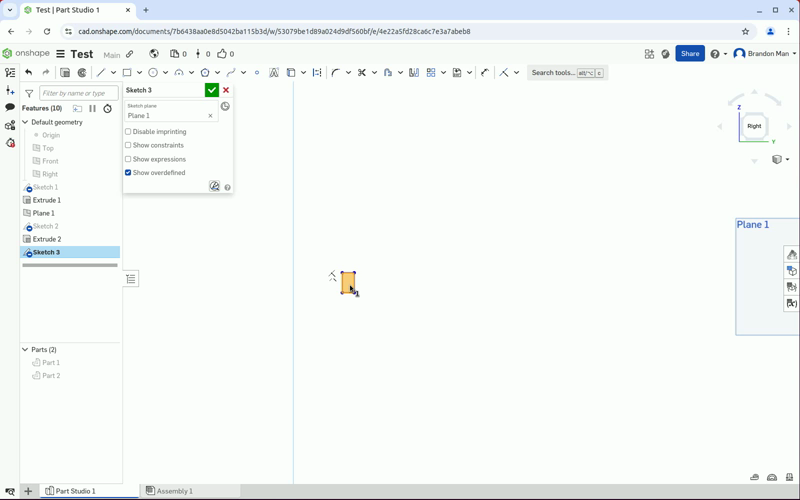
scroll(-6)
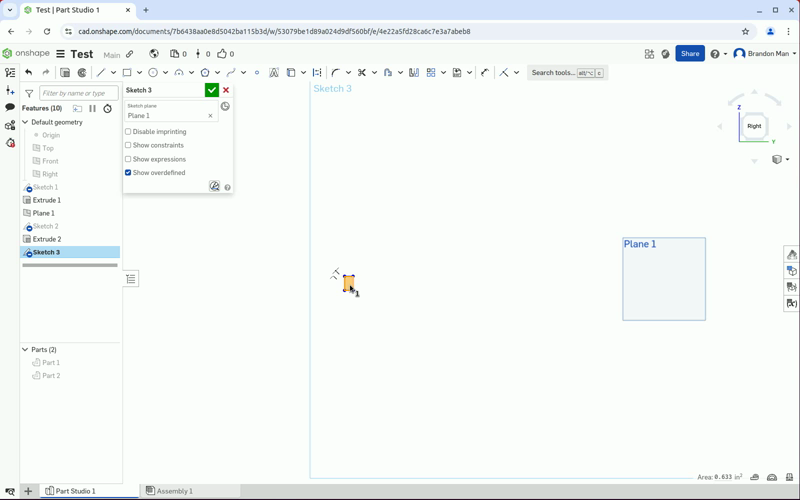
scroll(-6)
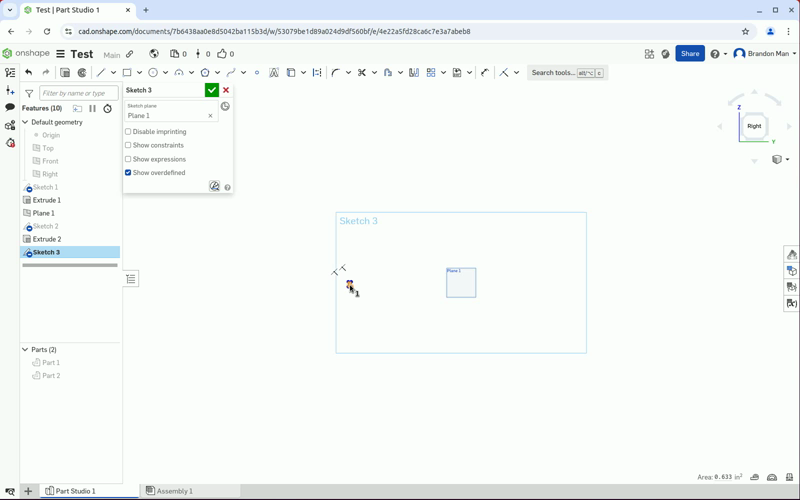
mouse_move(73, 352)
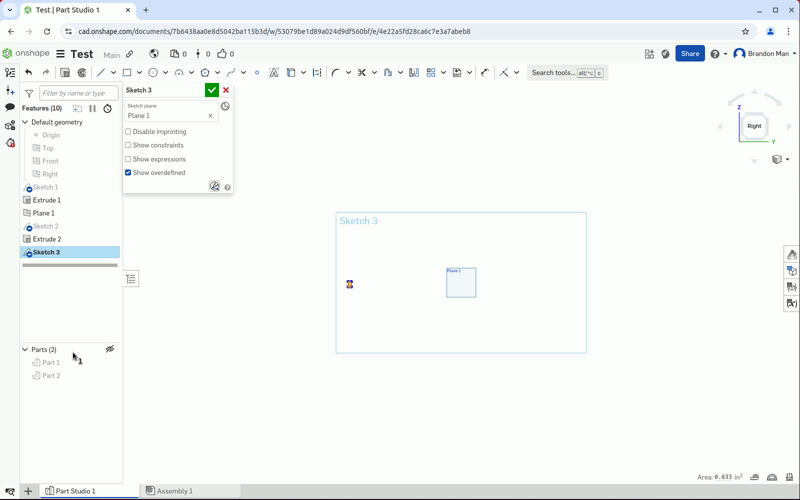
key(shift+y)
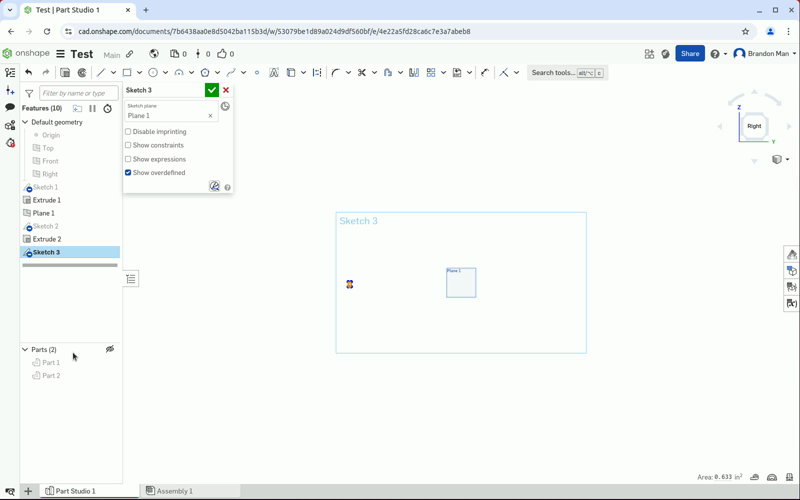
key(shift+e)
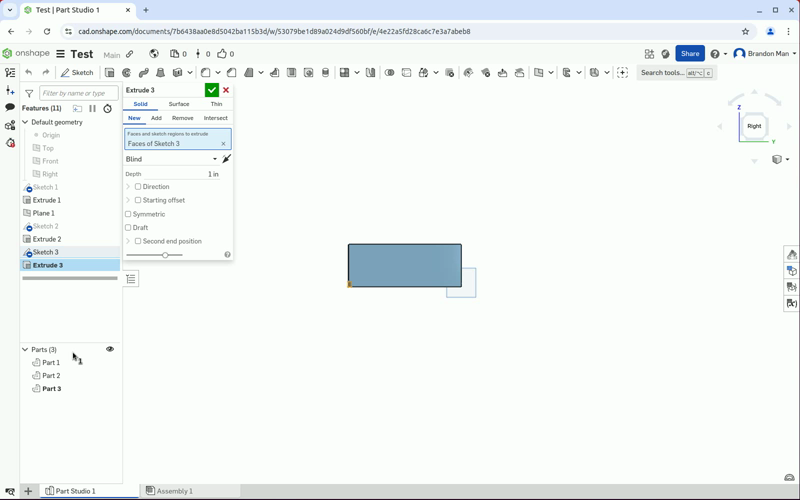
mouse_move(143, 106)
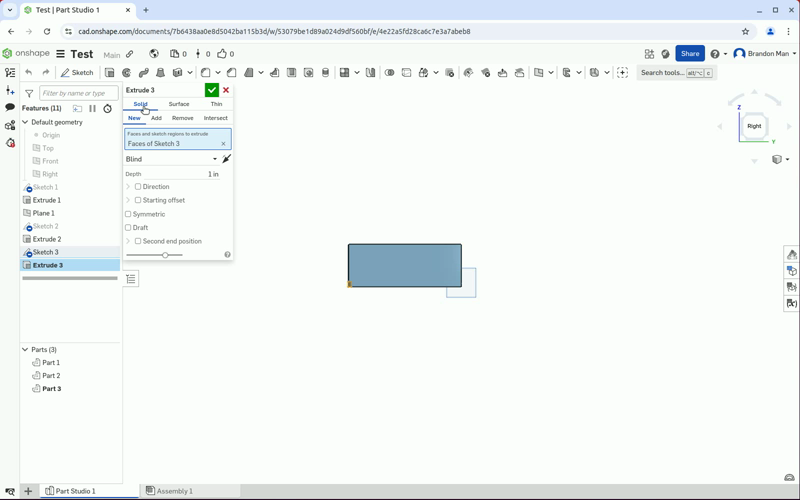
click(143, 106)
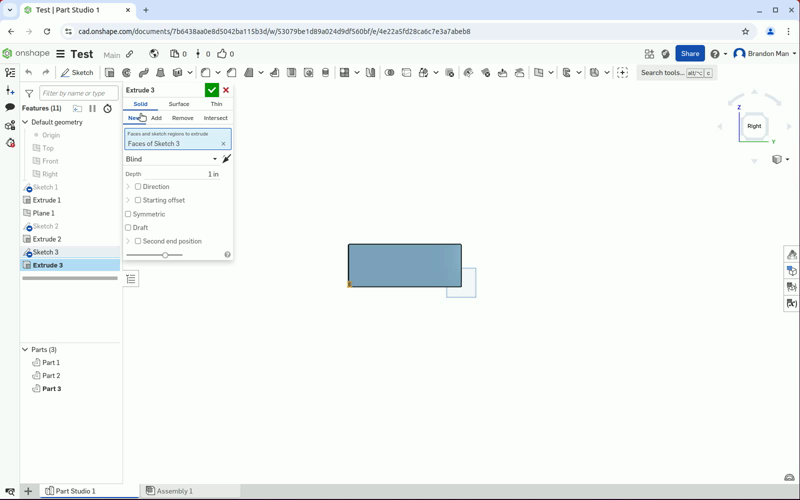
mouse_move(137, 120)
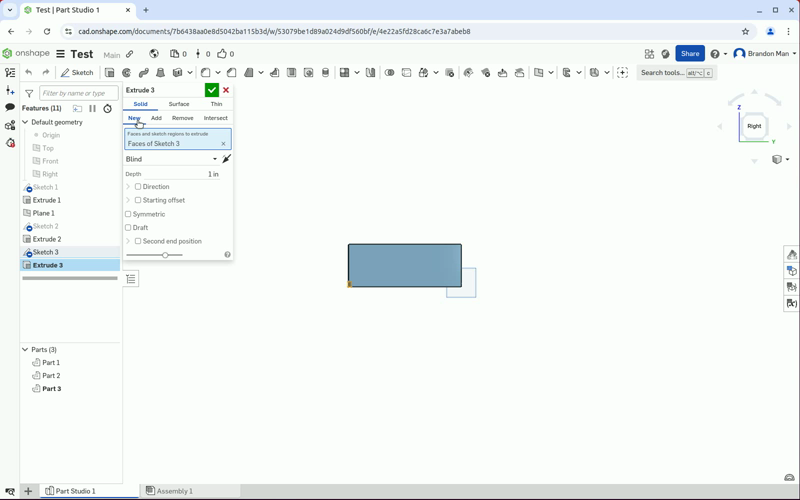
click(137, 120)
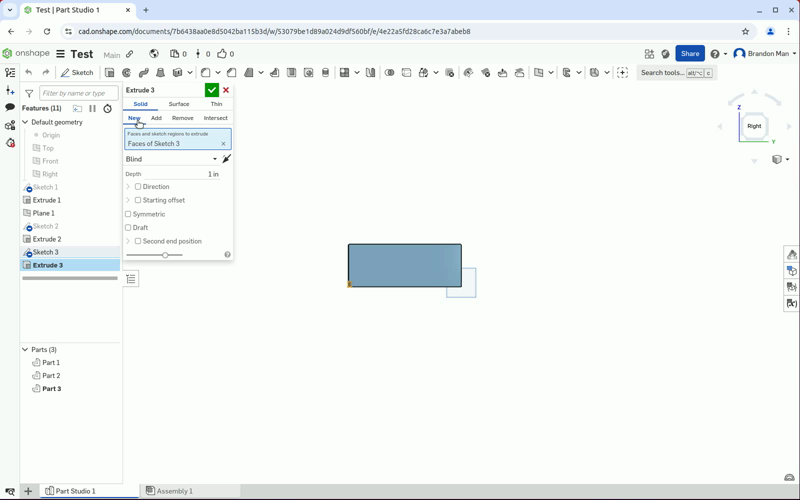
key(tab, 4)
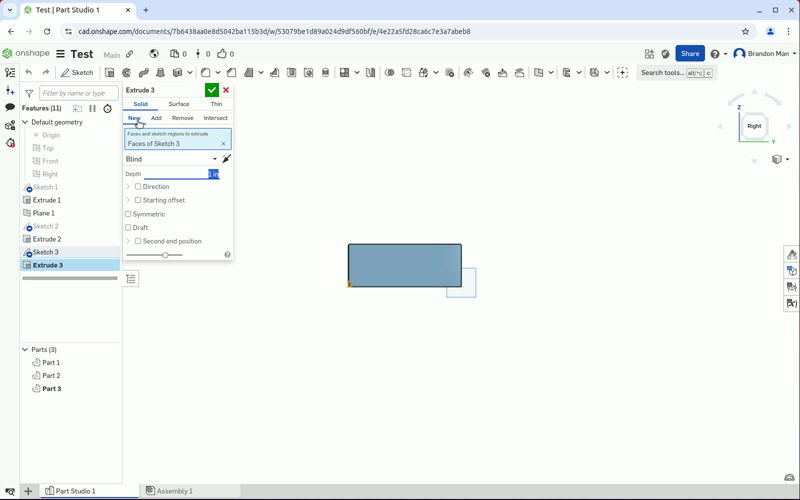
text(16.368)
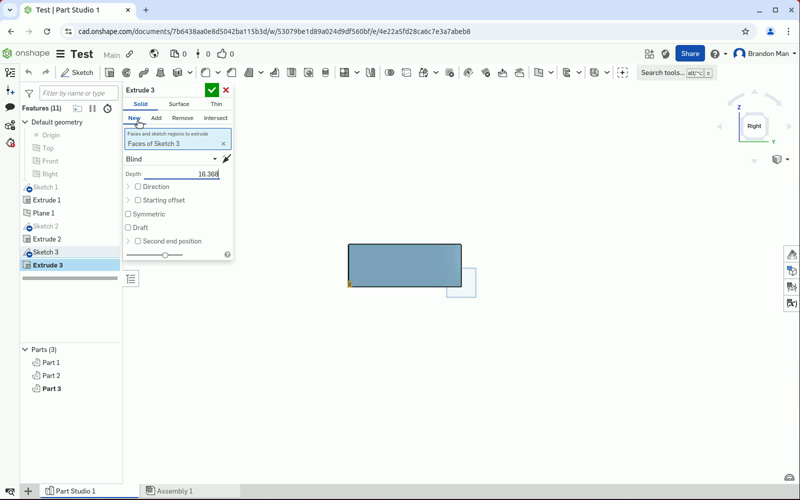
key(enter)
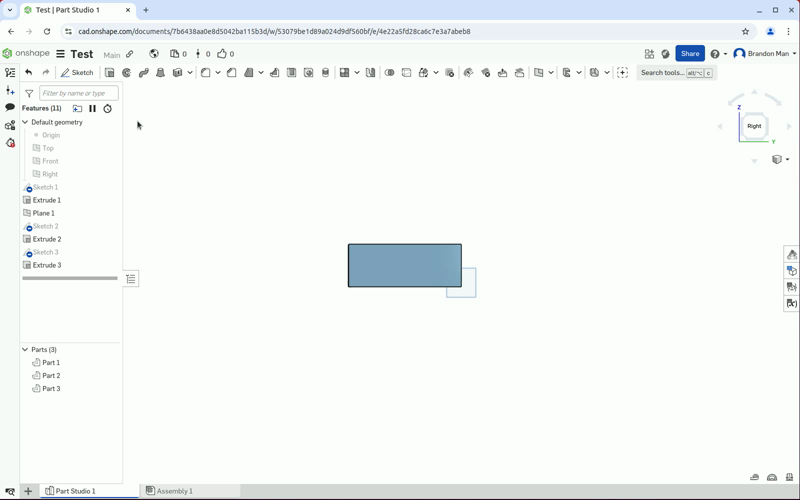
key(shift+h)
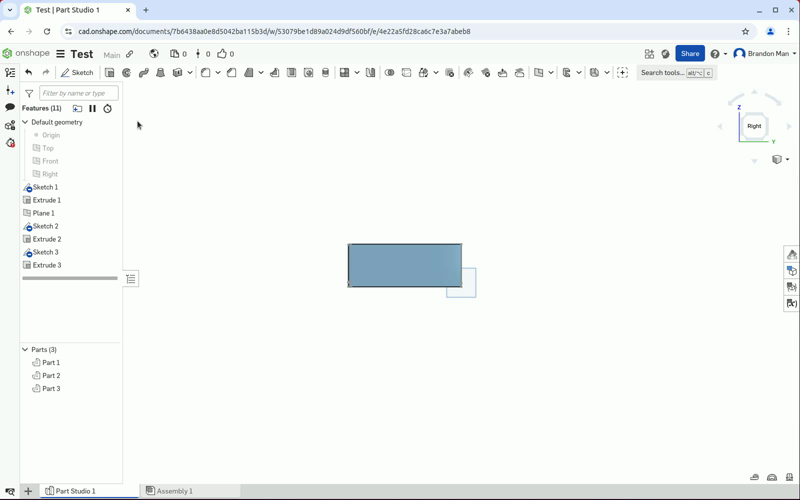
key(shift+h)
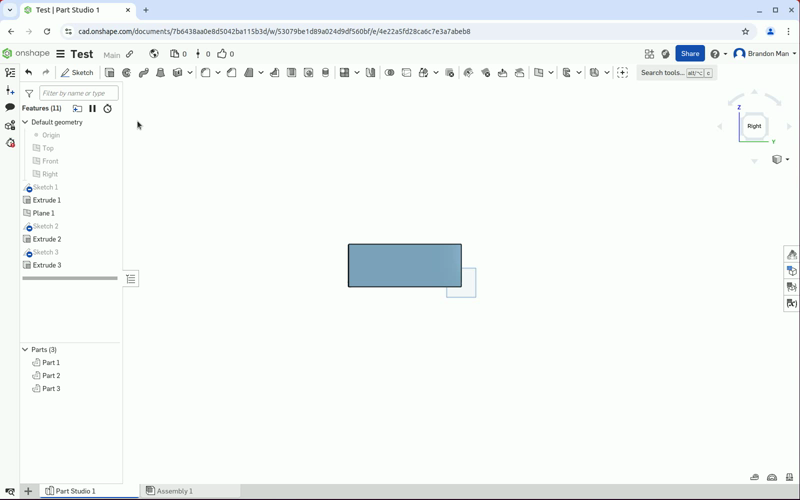
mouse_move(73, 189)
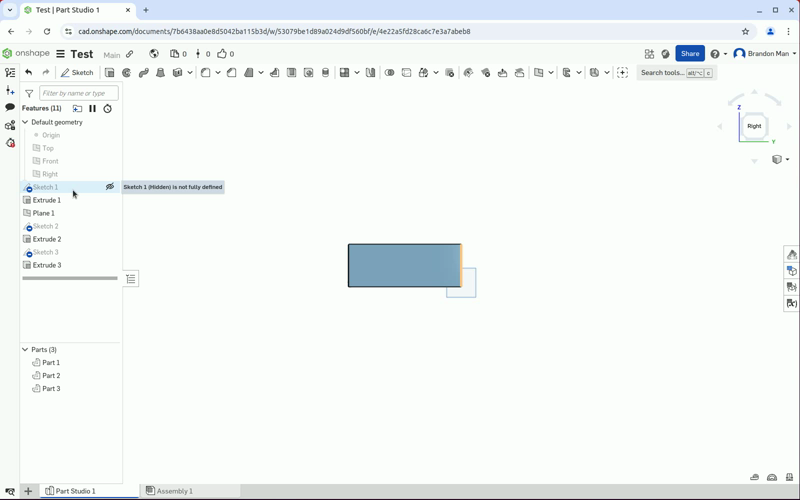
click(73, 189)
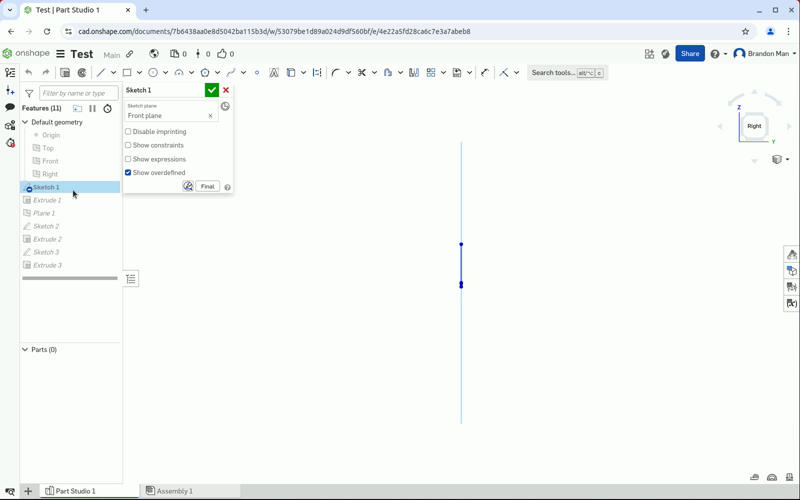
mouse_move(229, 92)
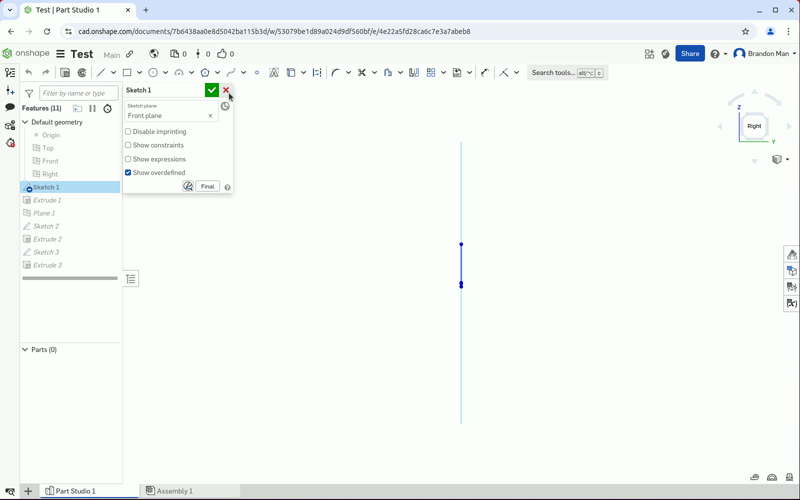
click(229, 92)
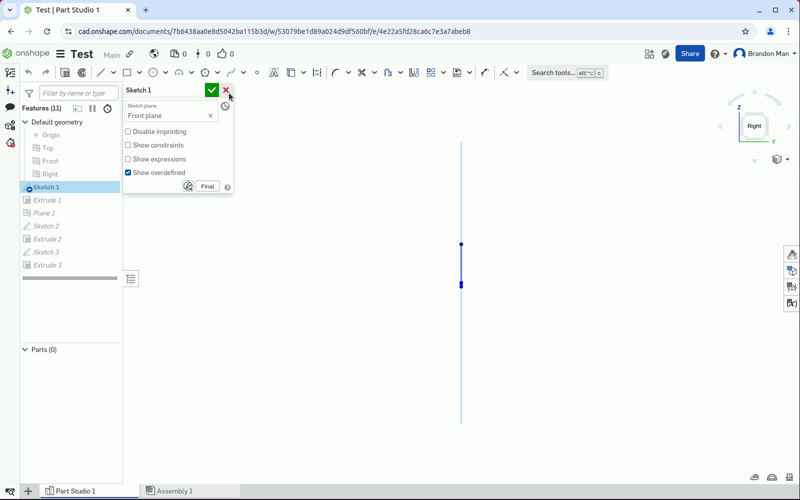
key(shift+s)
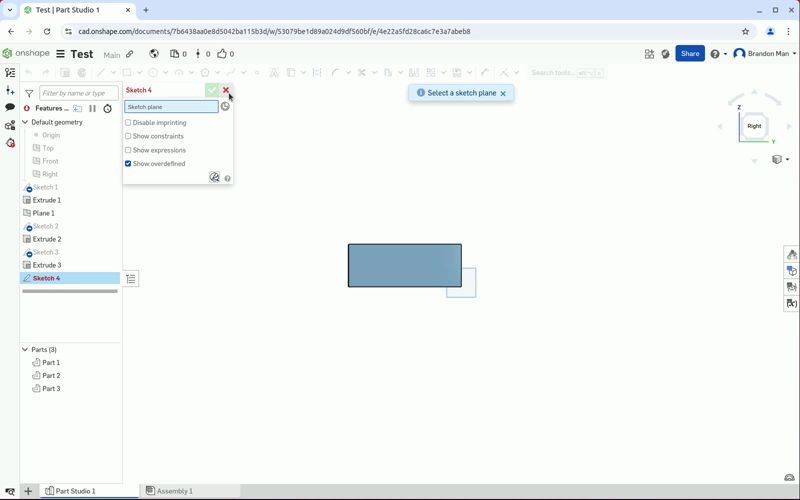
mouse_move(73, 215)
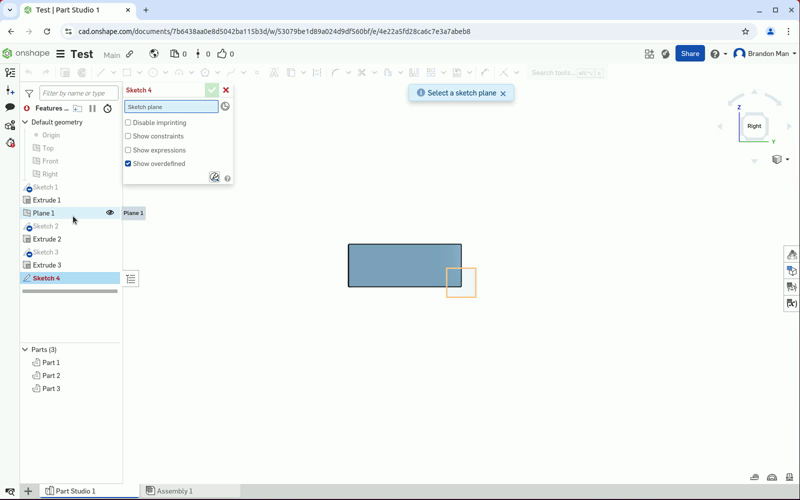
click(73, 215)
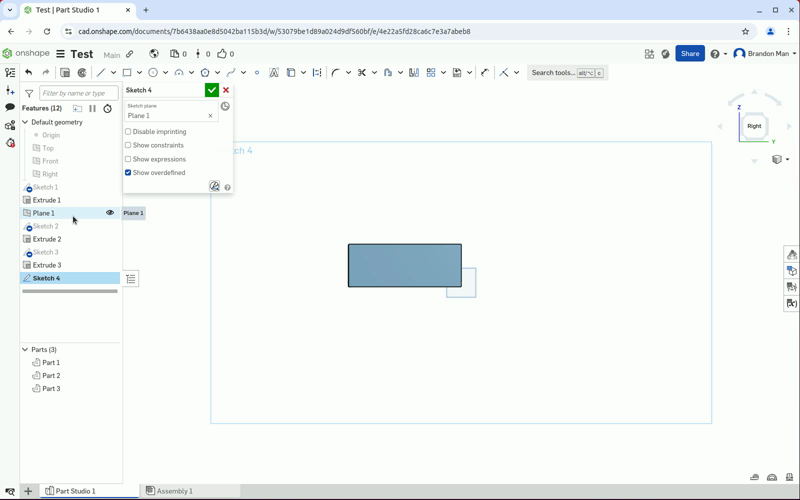
mouse_move(73, 352)
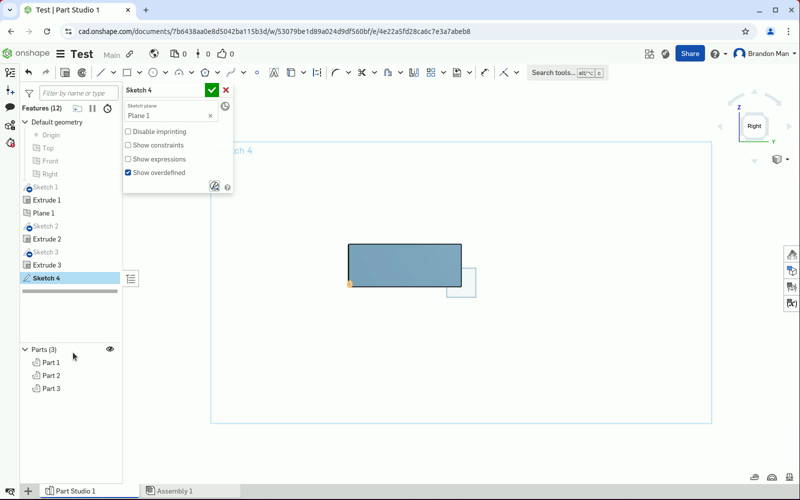
key(y)
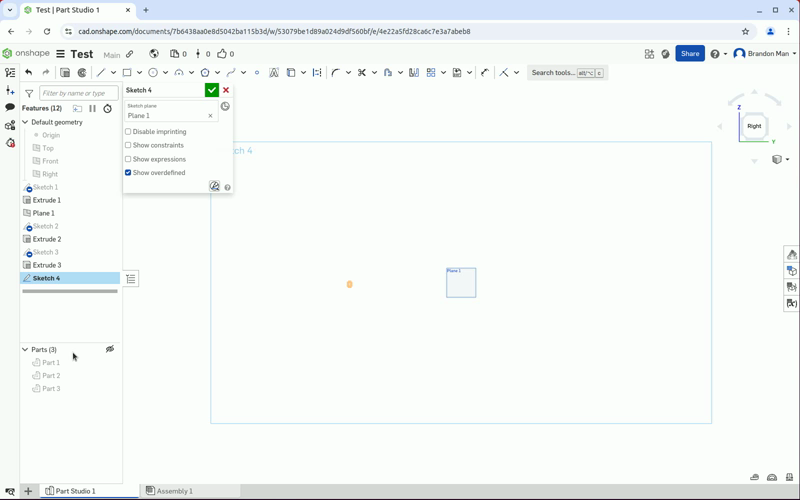
key(l)
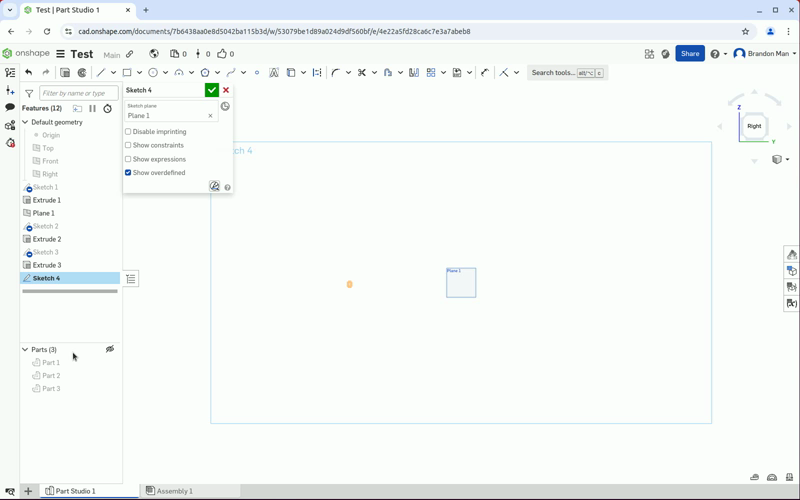
key_down(shift)
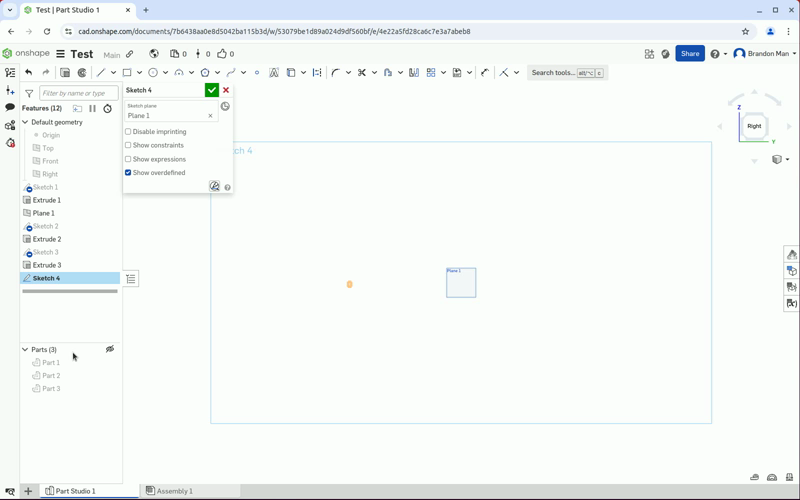
mouse_move(458, 282)
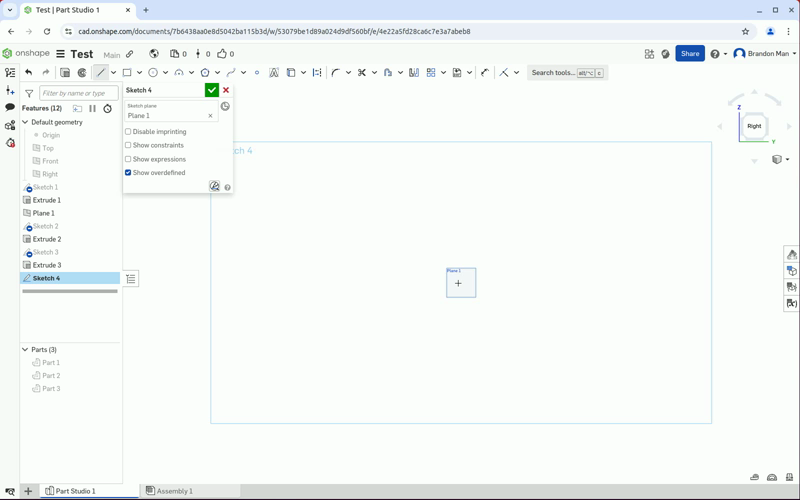
click(458, 282)
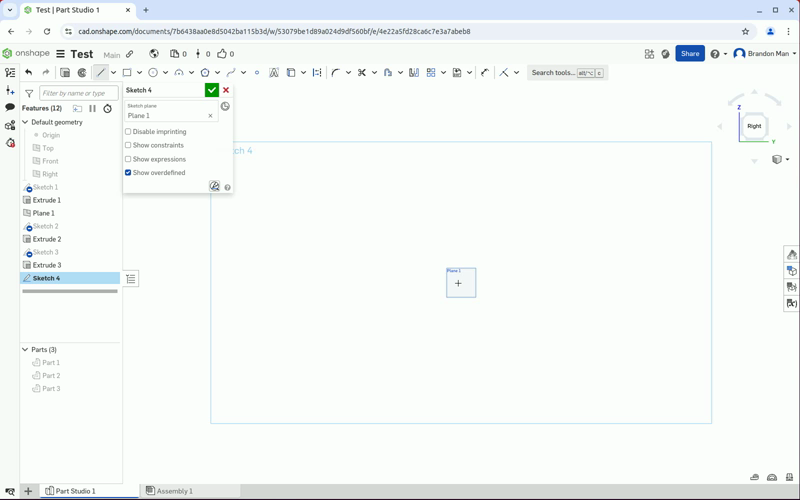
key_up(shift)
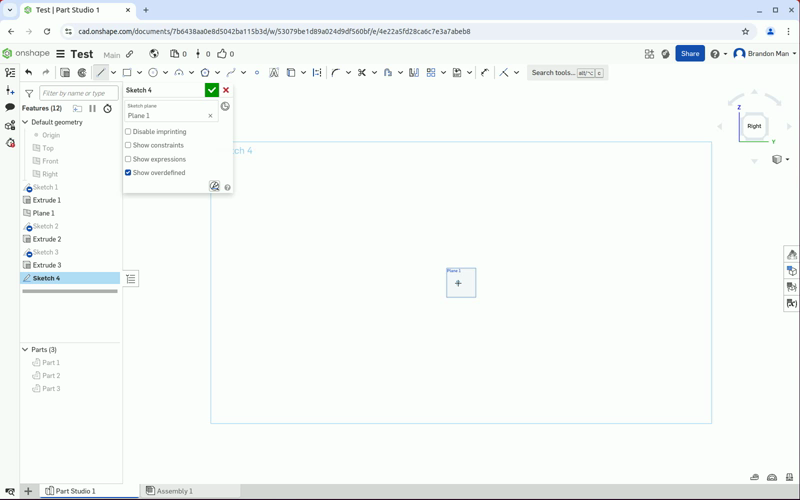
key_down(shift)
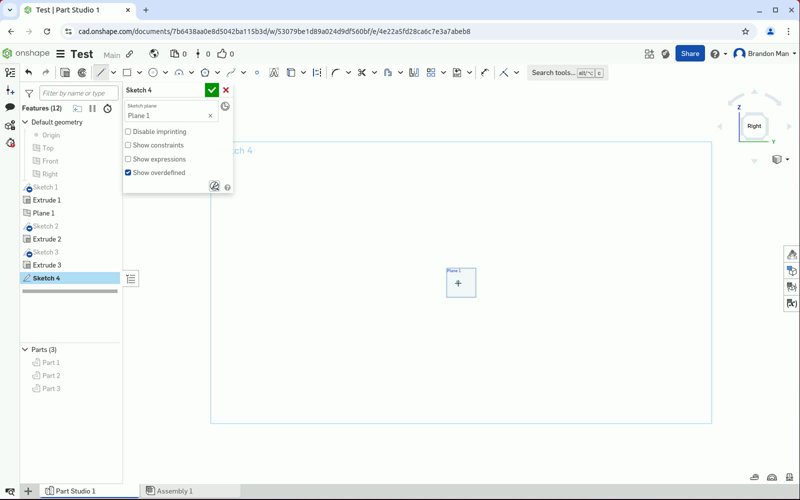
mouse_move(488, 282)
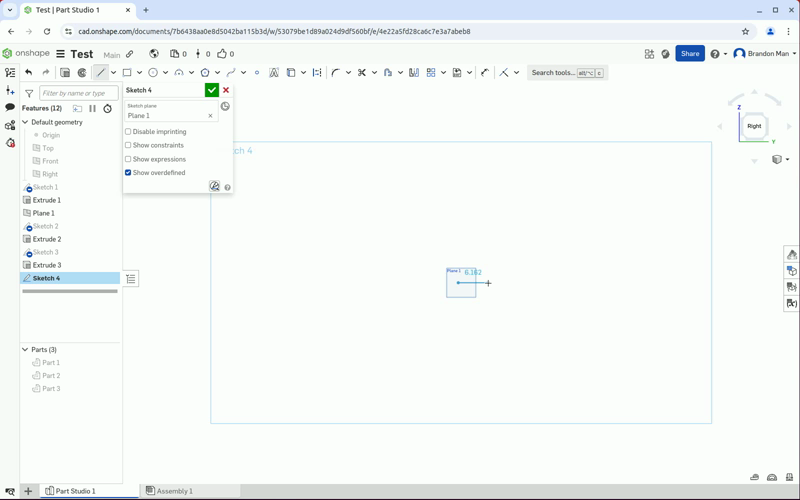
mouse_move(460, 282)
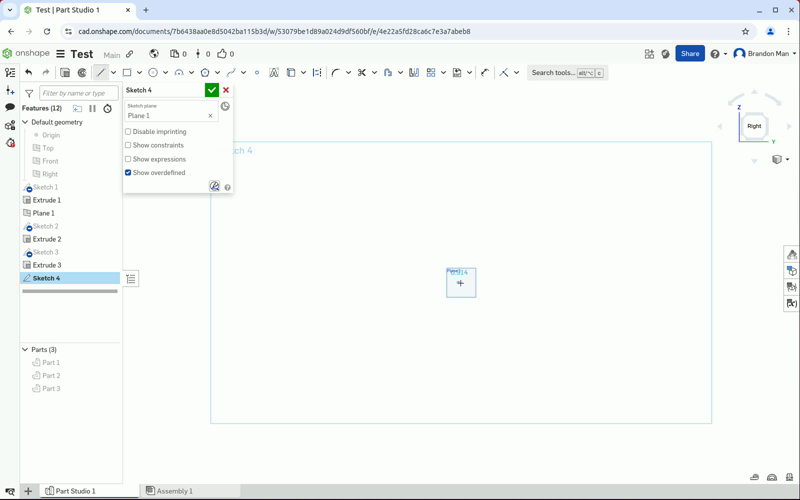
scroll(6)
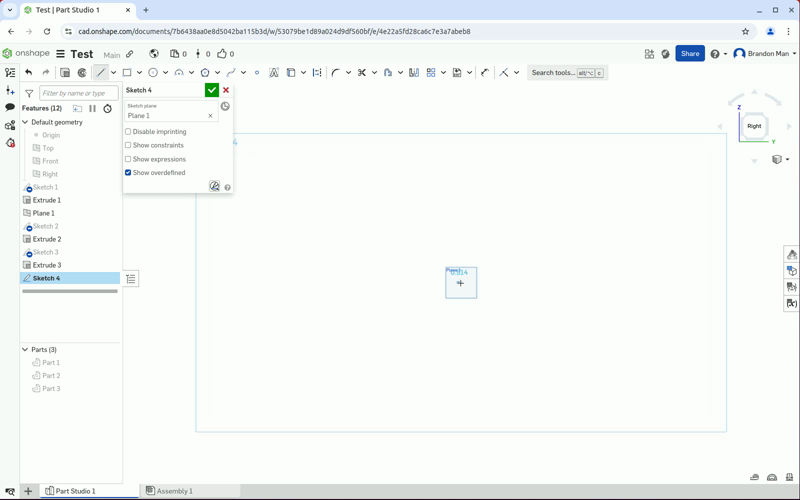
scroll(6)
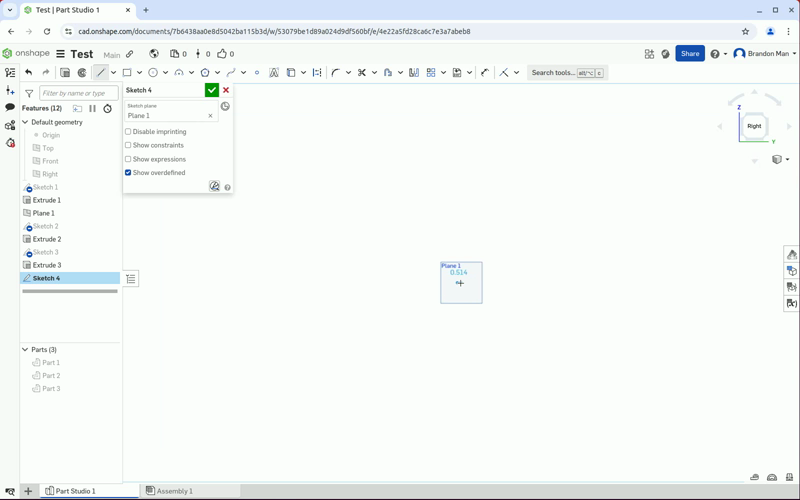
scroll(6)
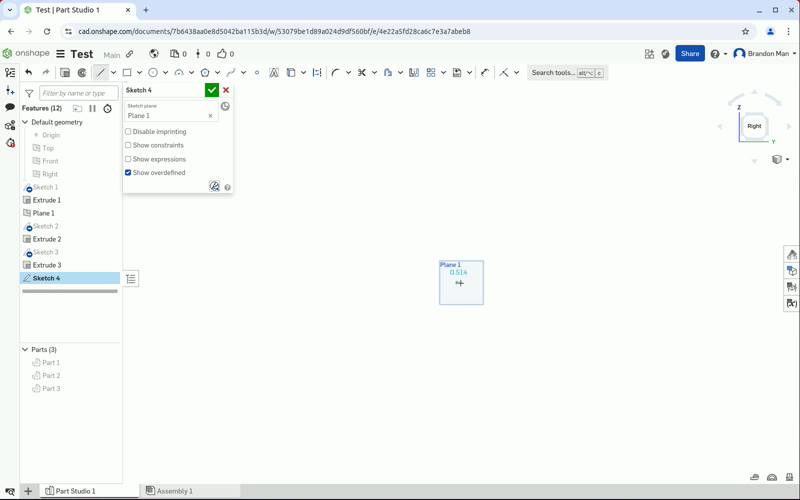
scroll(6)
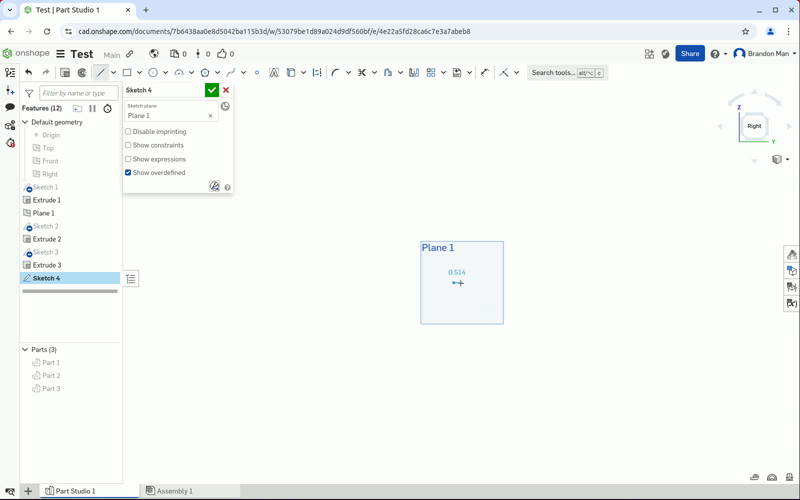
scroll(6)
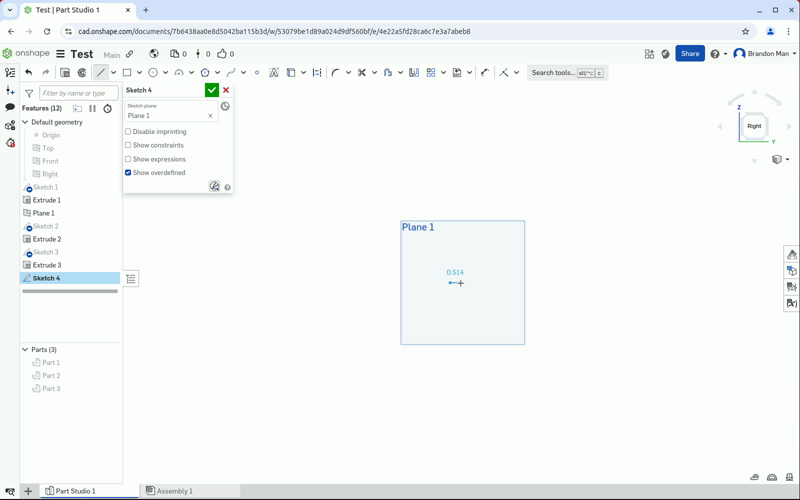
scroll(6)
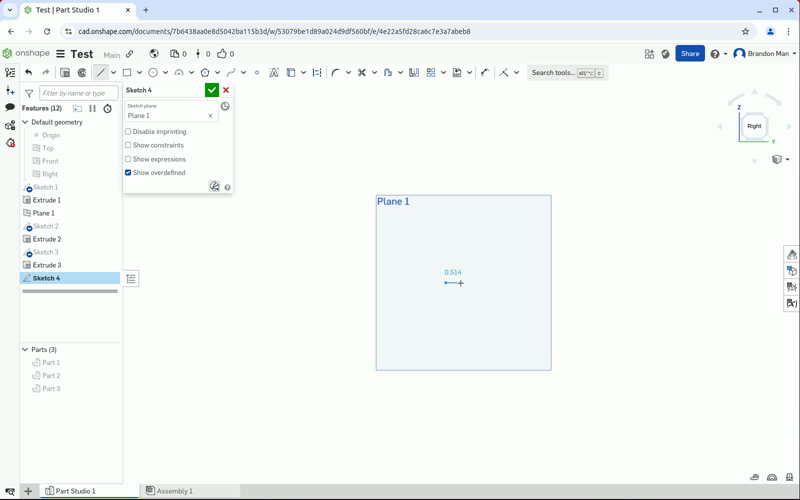
scroll(6)
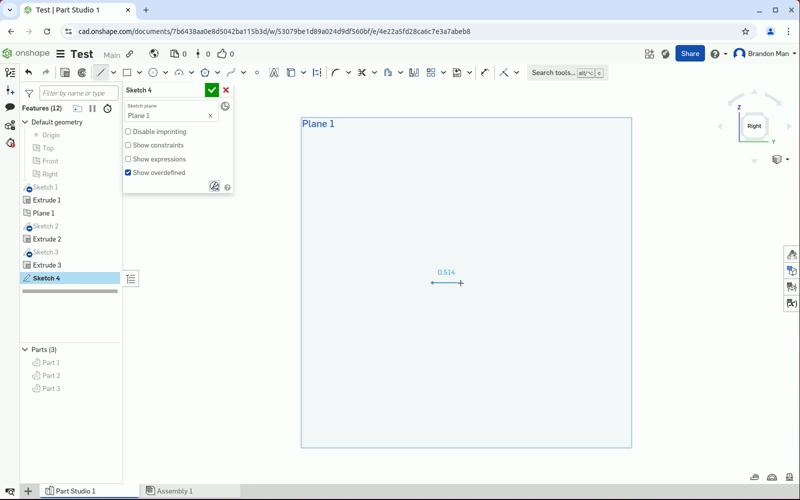
click(460, 282)
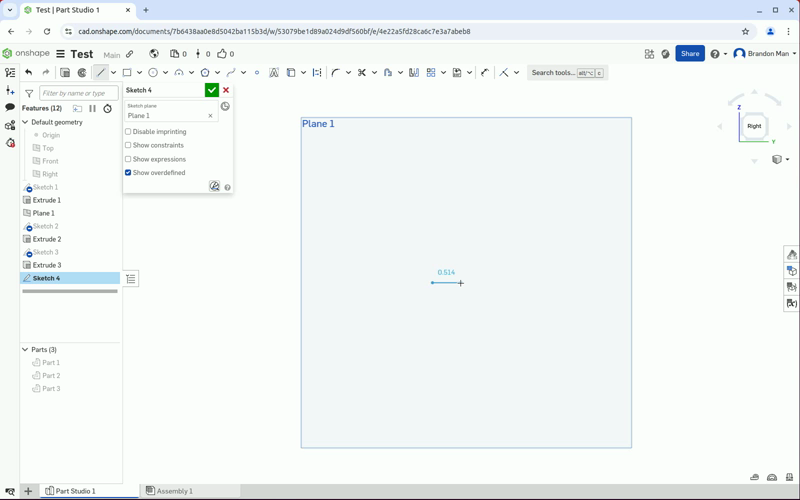
scroll(-6)
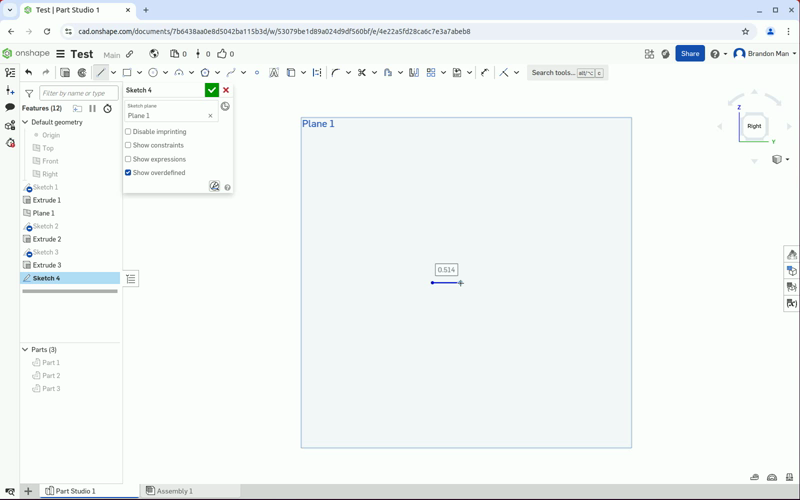
scroll(-6)
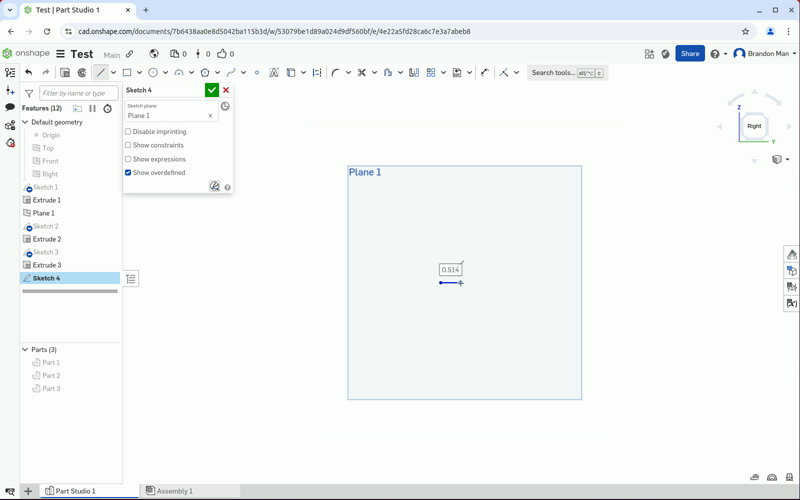
scroll(-6)
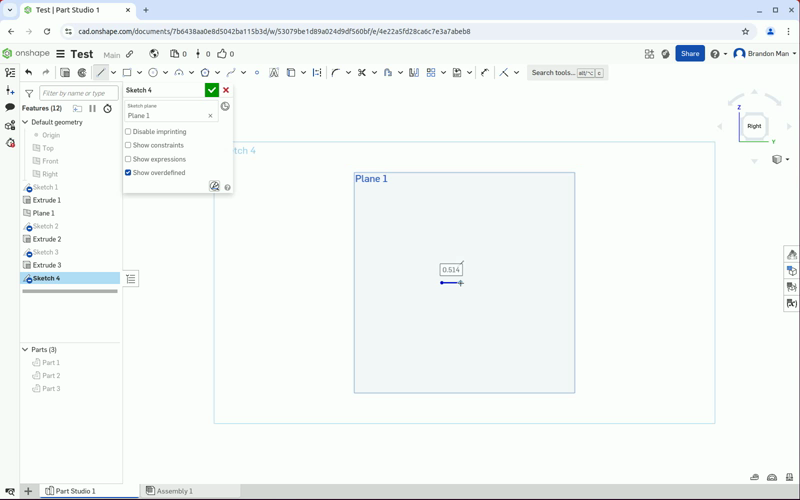
scroll(-6)
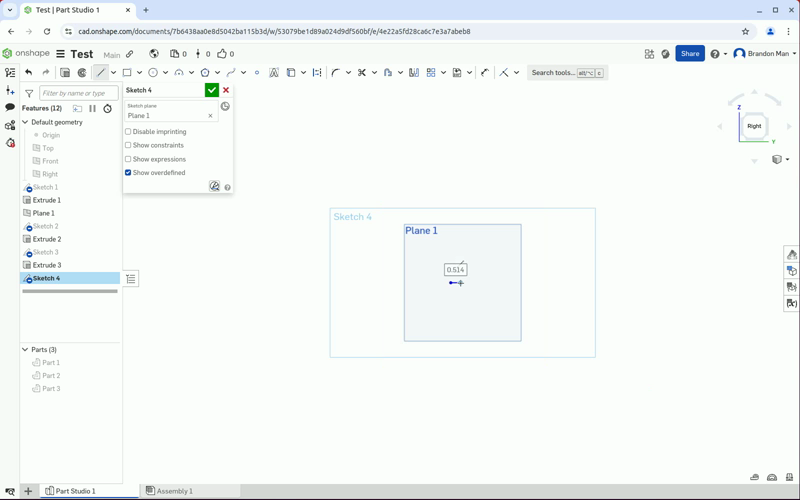
scroll(-6)
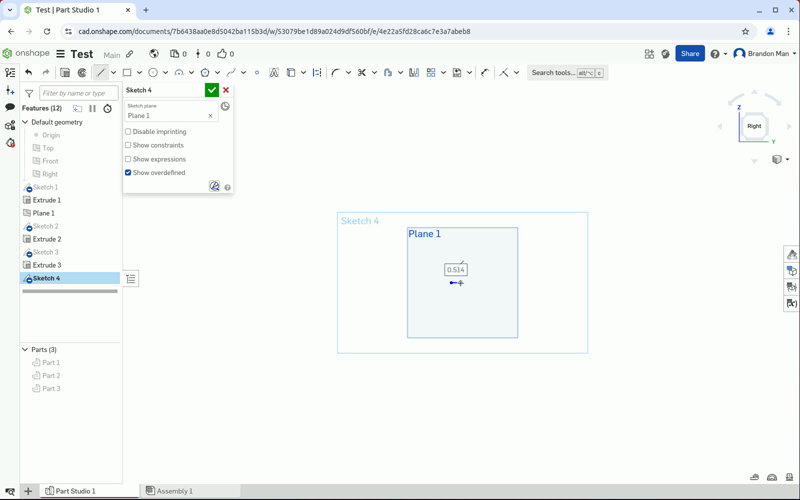
scroll(-6)
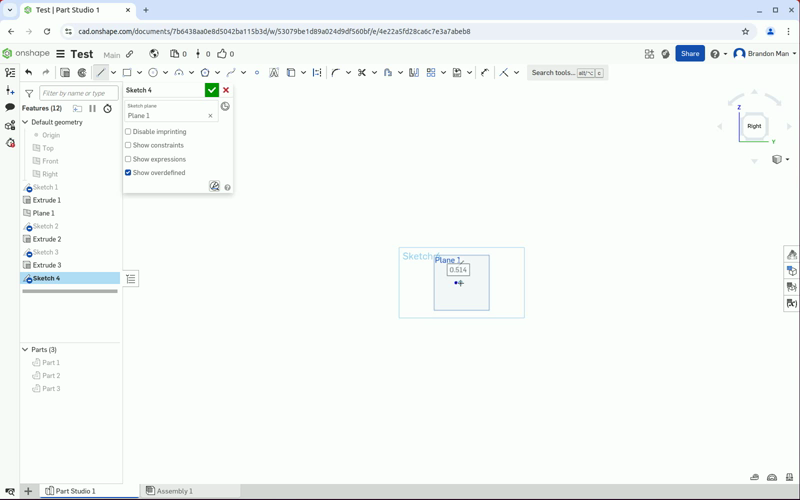
scroll(-6)
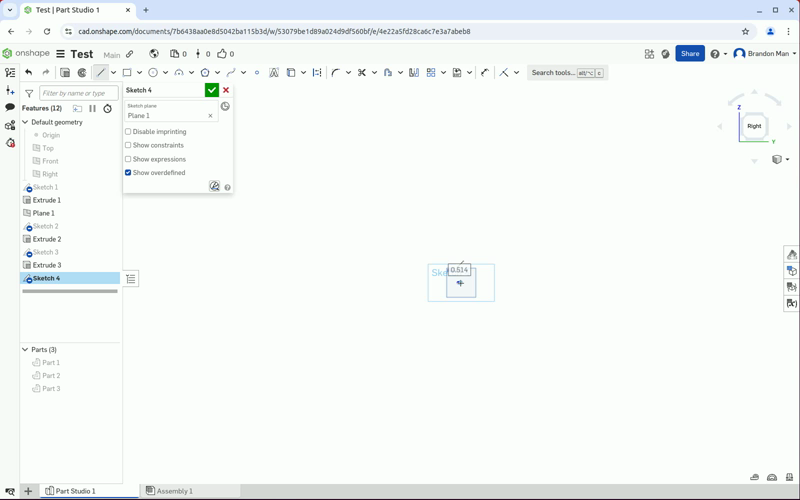
key_up(shift)
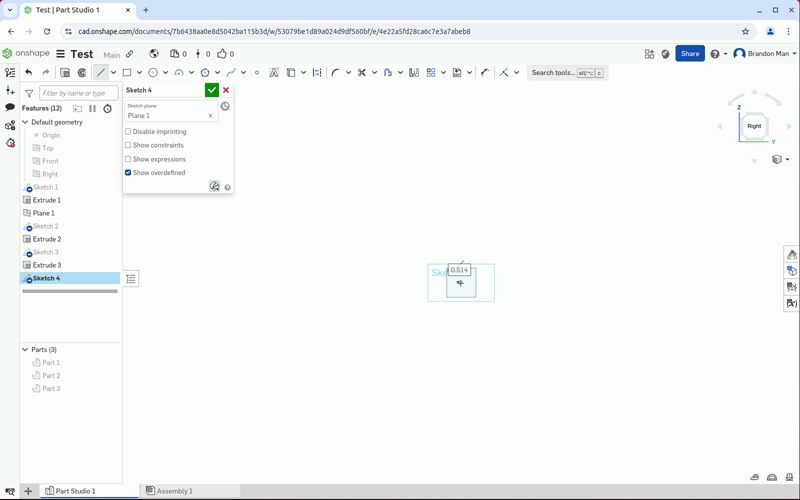
key_down(shift)
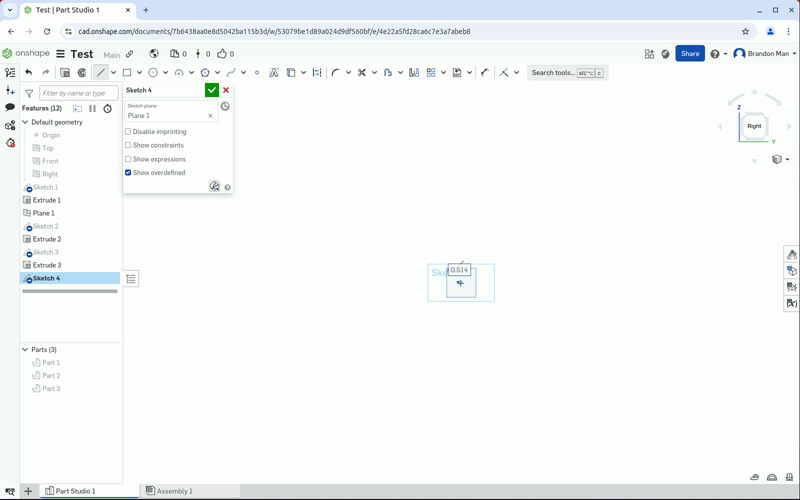
mouse_move(490, 282)
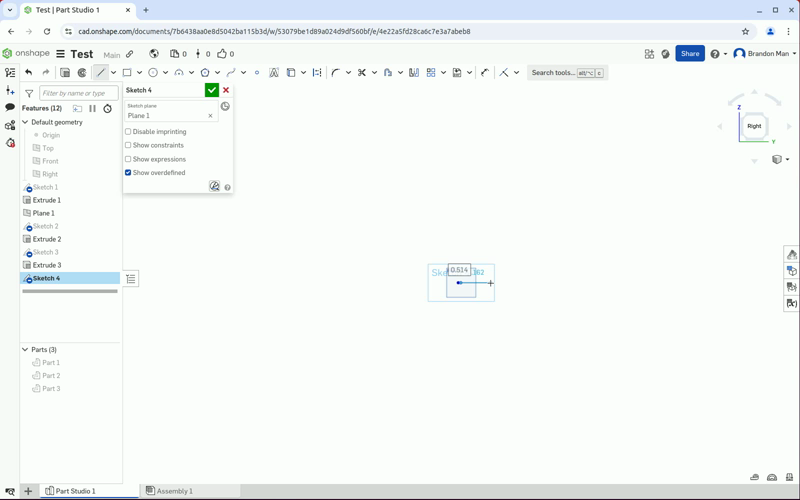
mouse_move(460, 244)
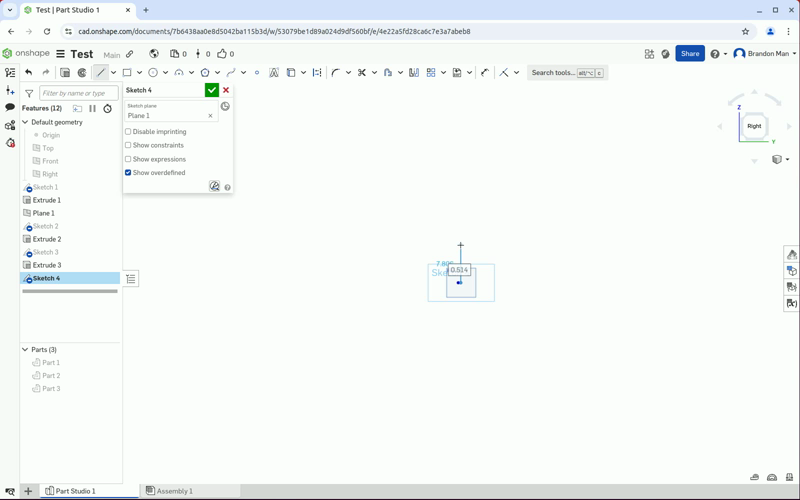
click(460, 244)
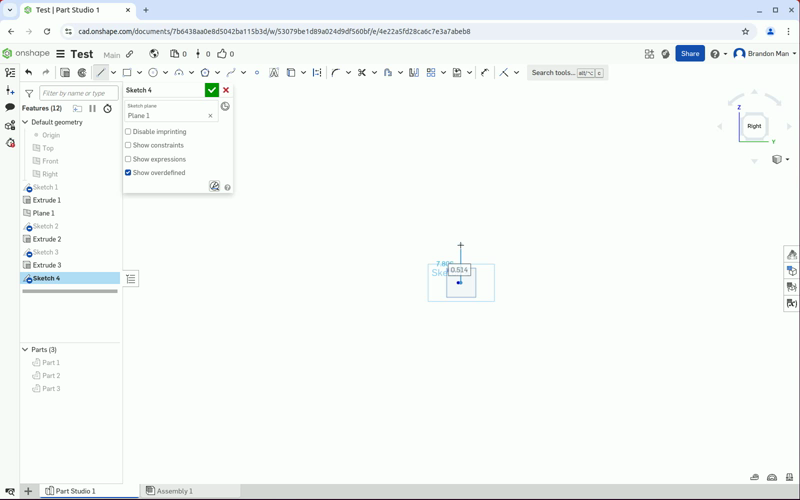
key_up(shift)
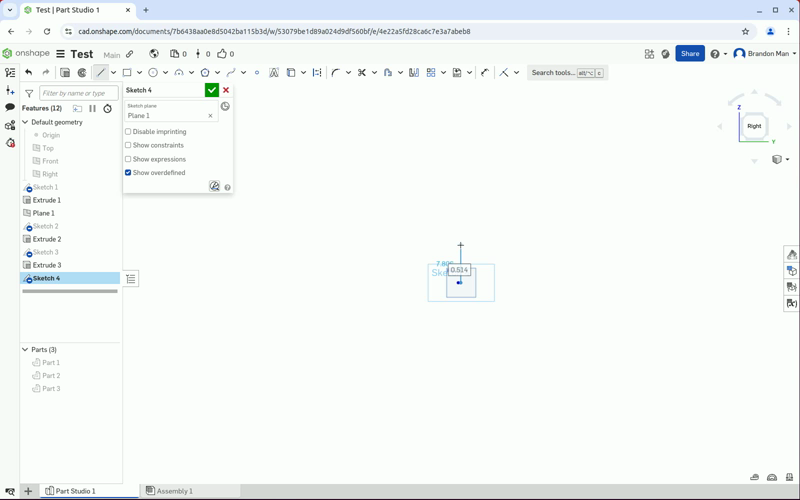
key_down(shift)
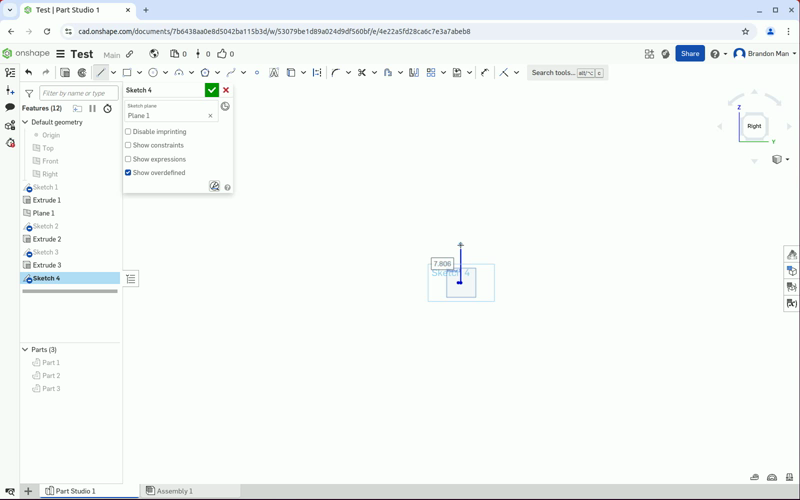
mouse_move(490, 244)
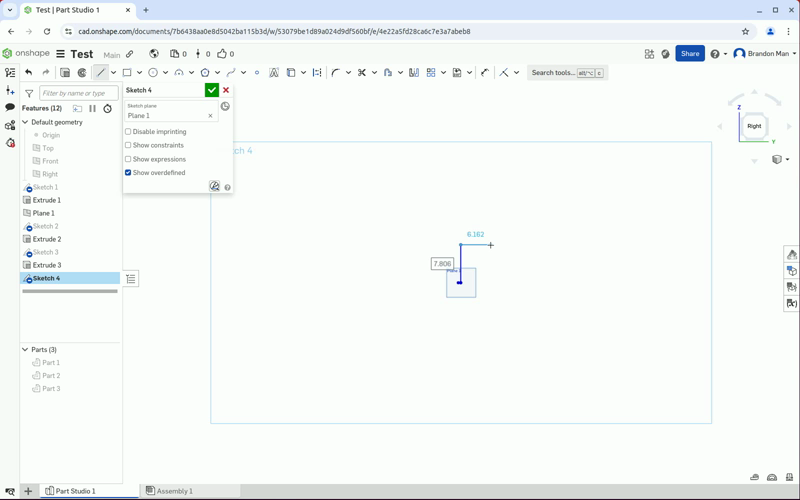
mouse_move(458, 244)
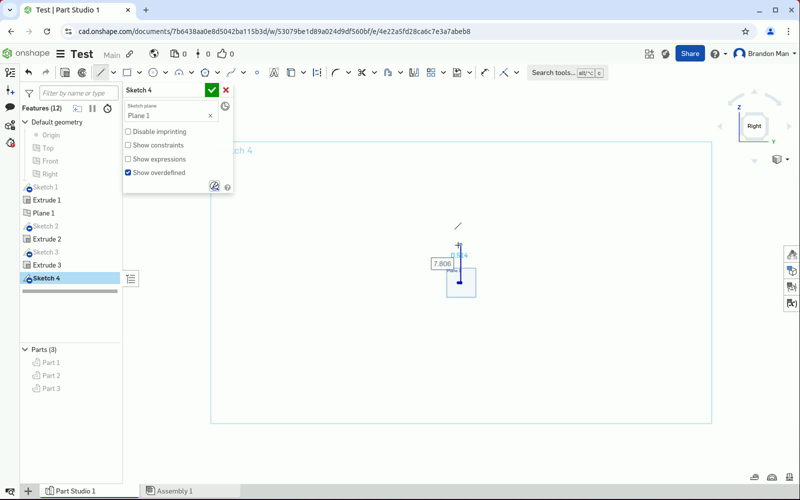
scroll(6)
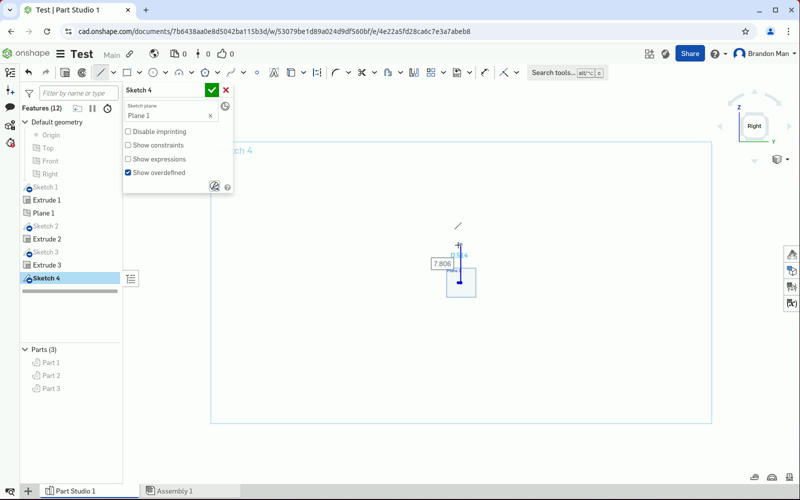
scroll(6)
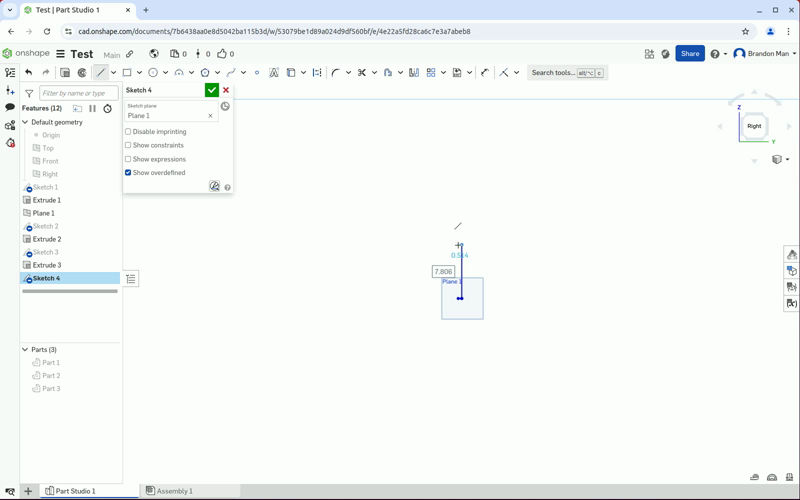
scroll(6)
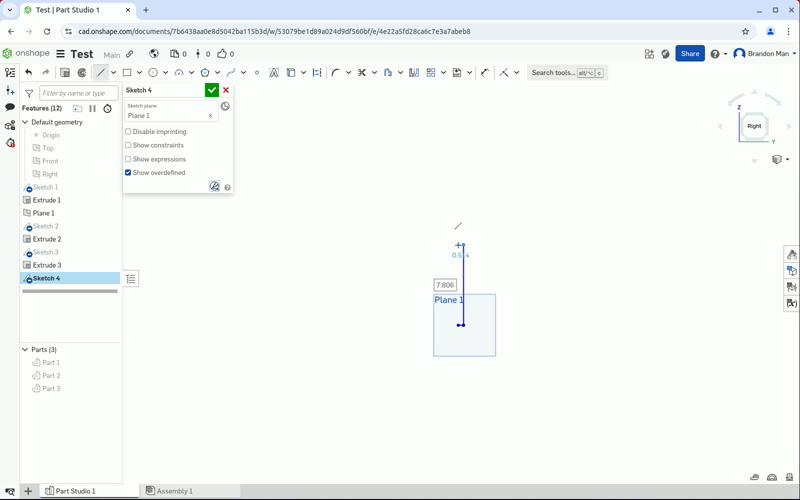
scroll(6)
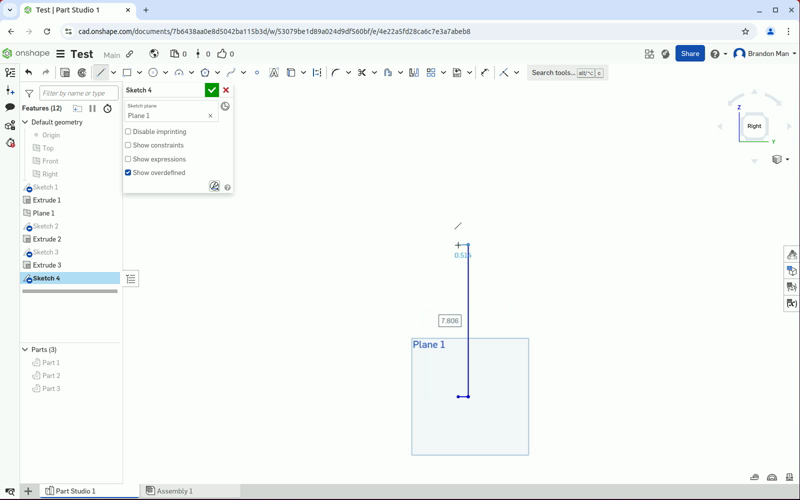
scroll(6)
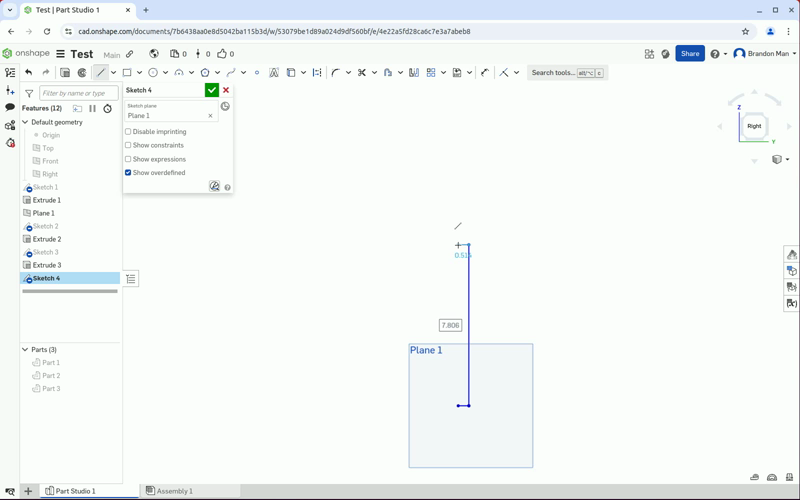
scroll(6)
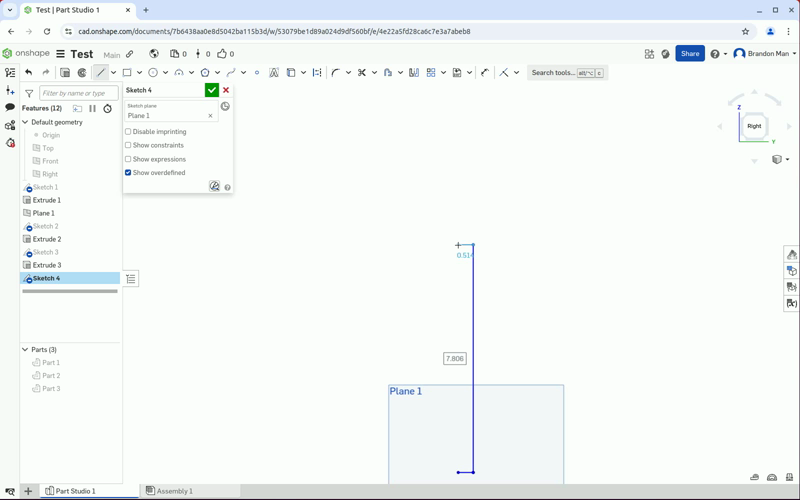
scroll(6)
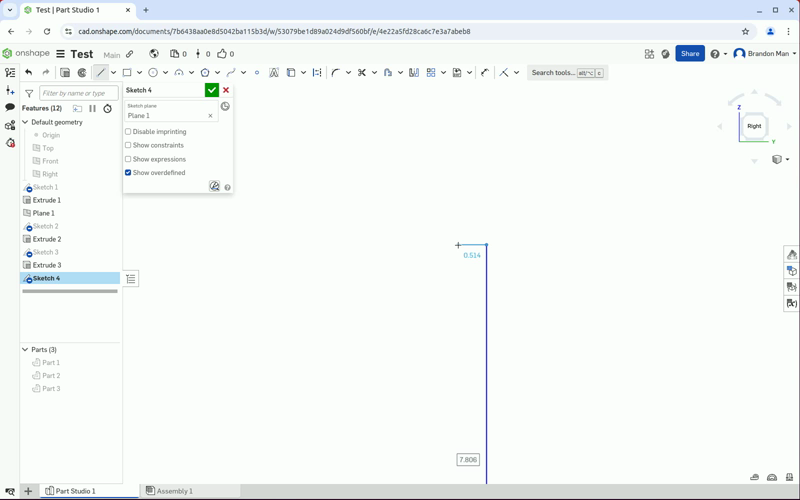
click(458, 244)
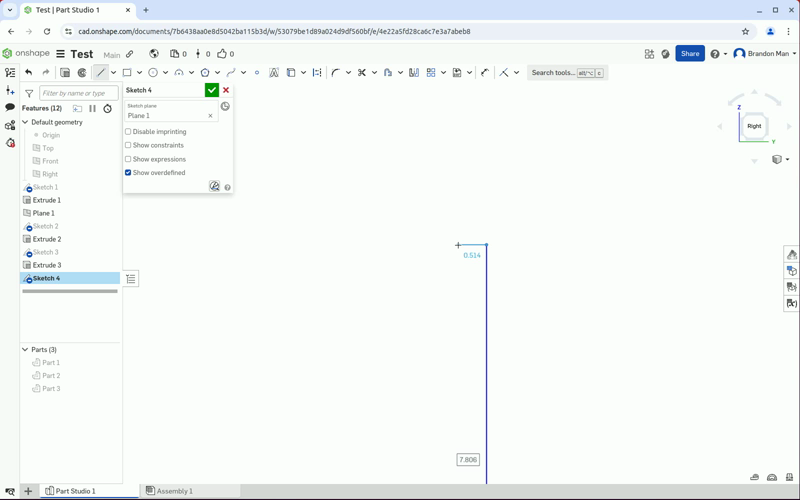
scroll(-6)
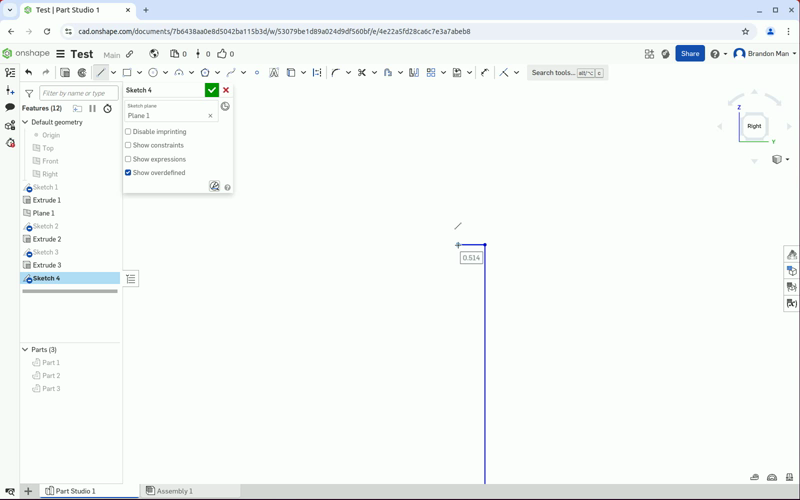
scroll(-6)
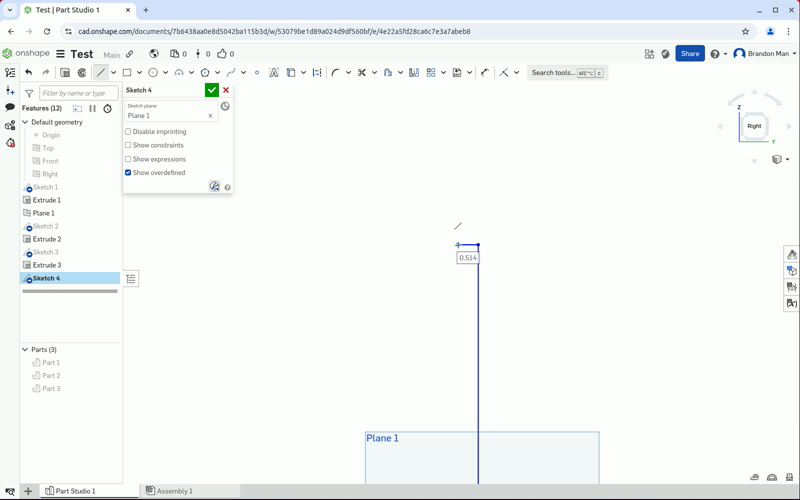
scroll(-6)
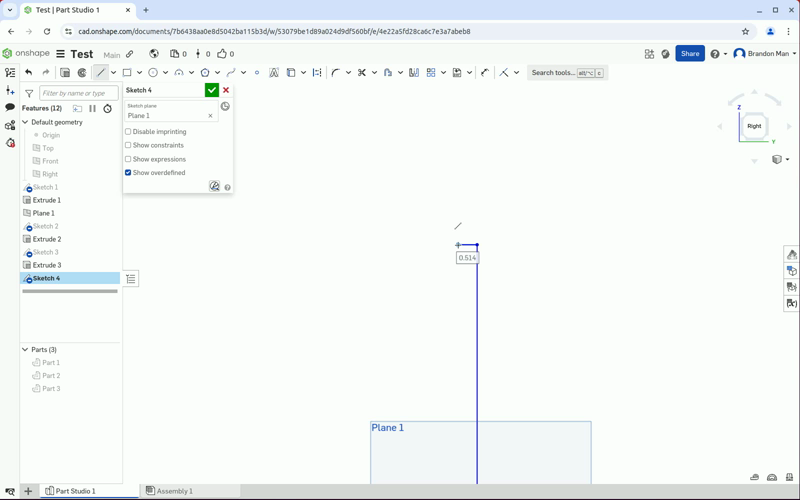
scroll(-6)
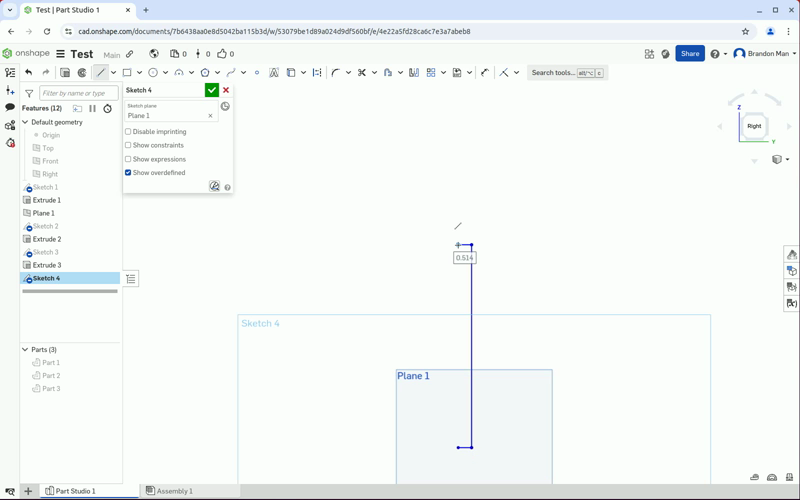
scroll(-6)
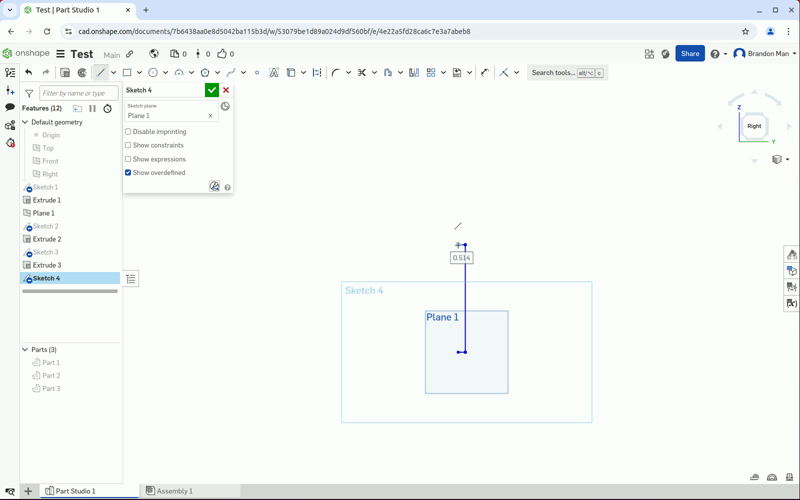
scroll(-6)
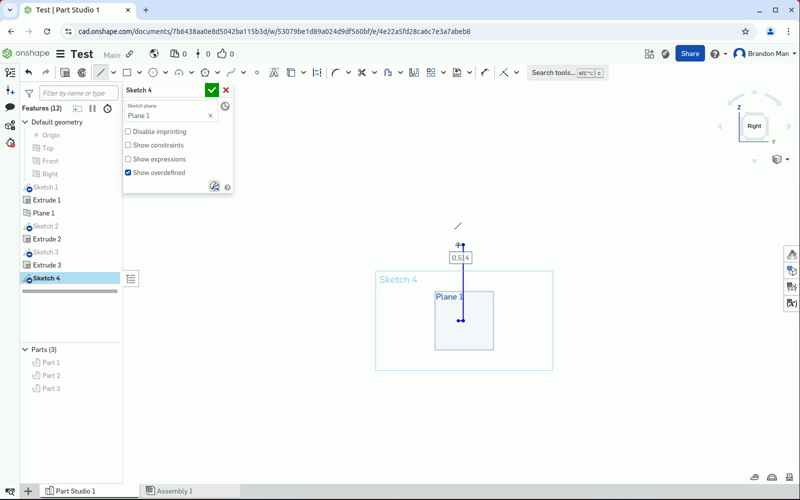
scroll(-6)
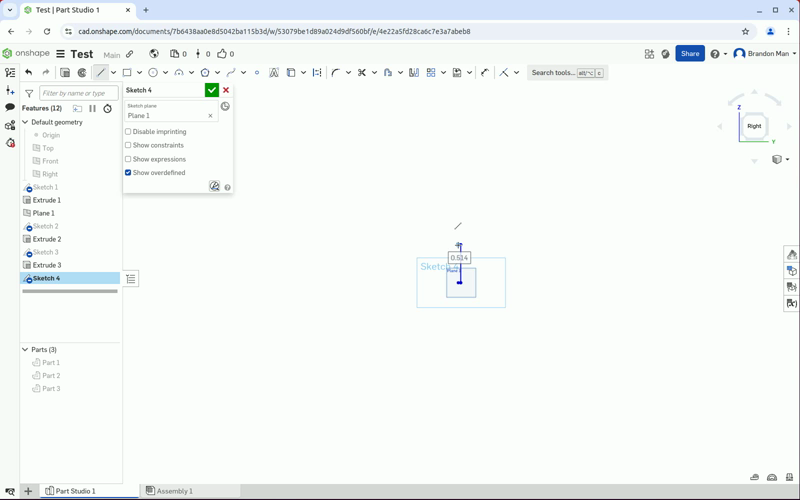
key_up(shift)
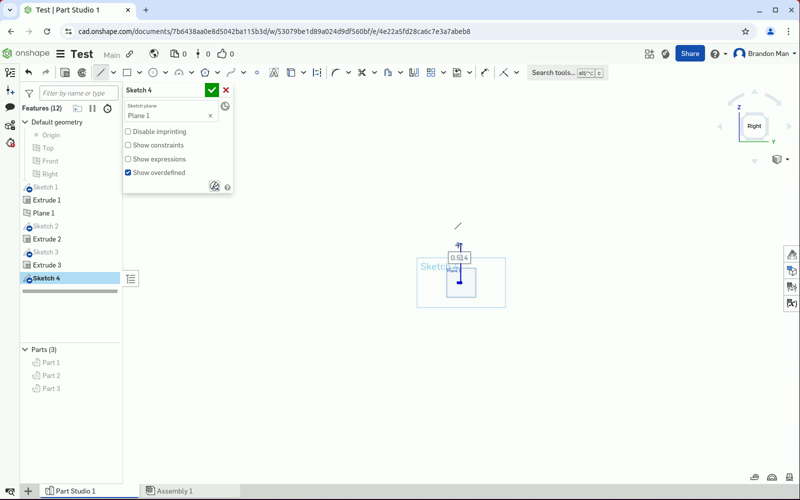
mouse_move(488, 244)
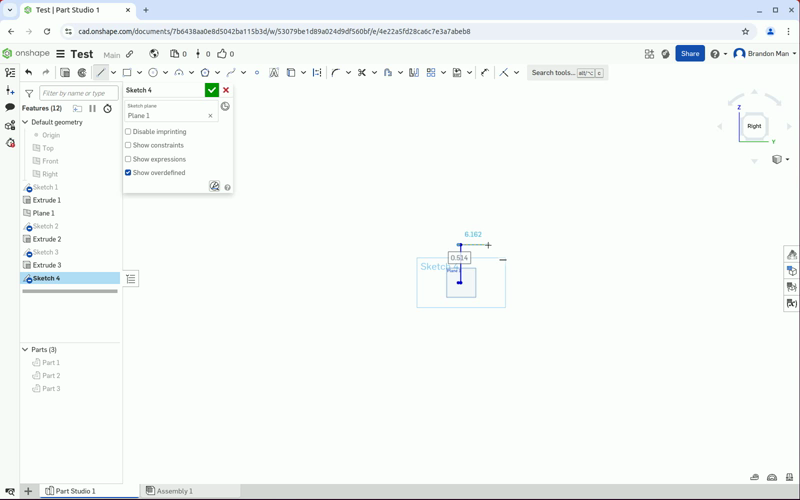
key_down(shift)
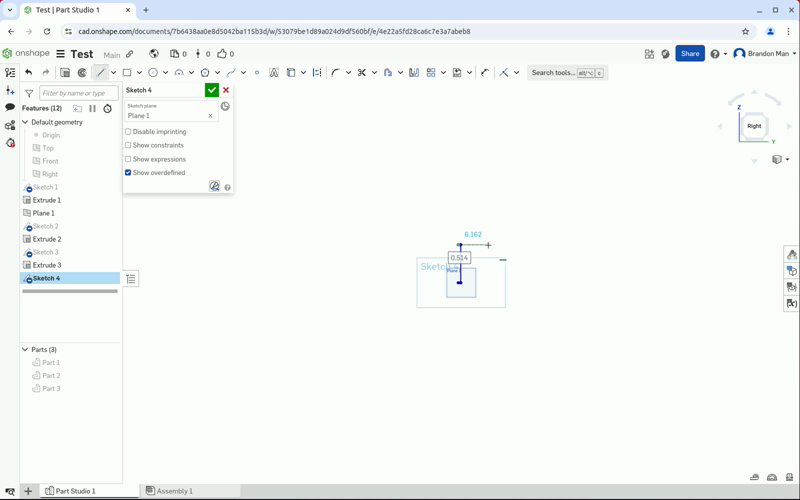
mouse_move(458, 282)
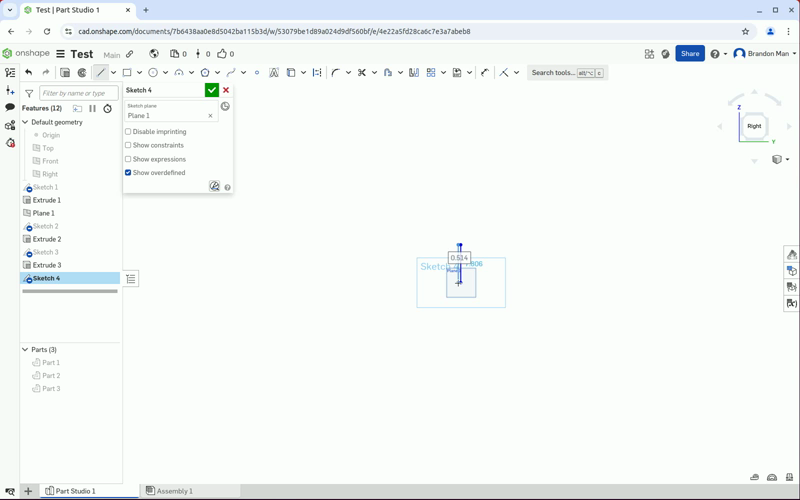
scroll(6)
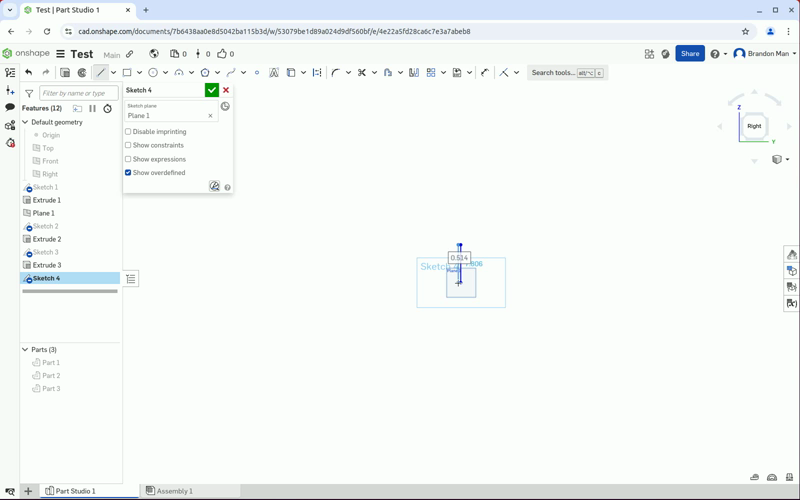
scroll(6)
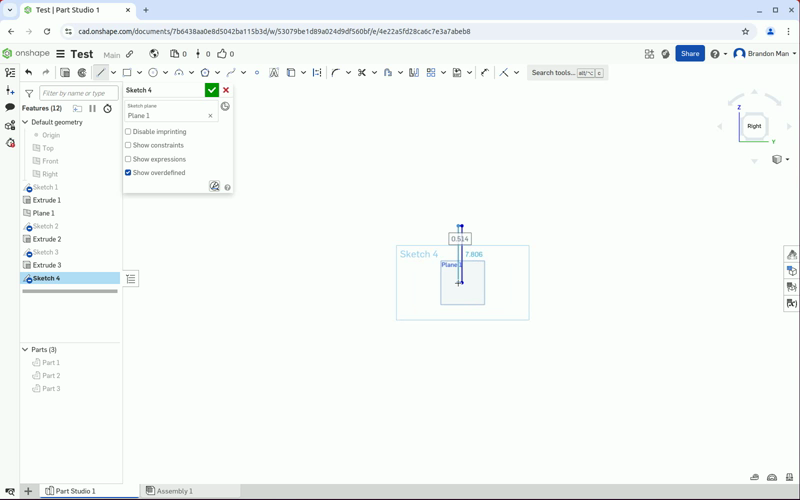
scroll(6)
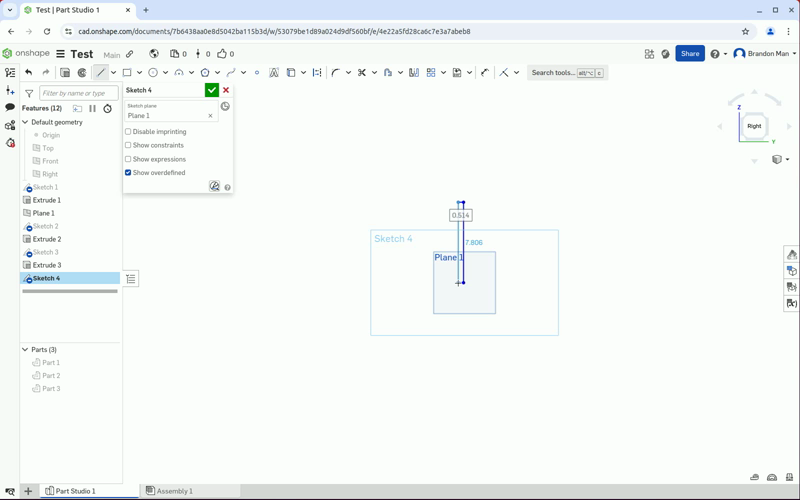
scroll(6)
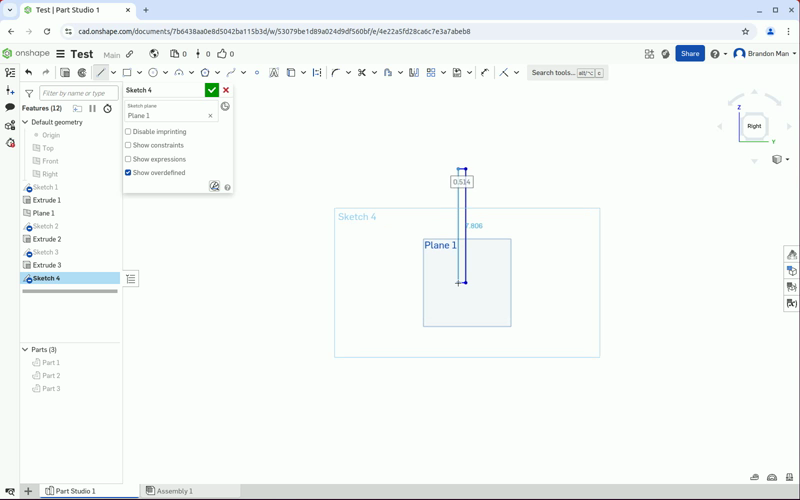
scroll(6)
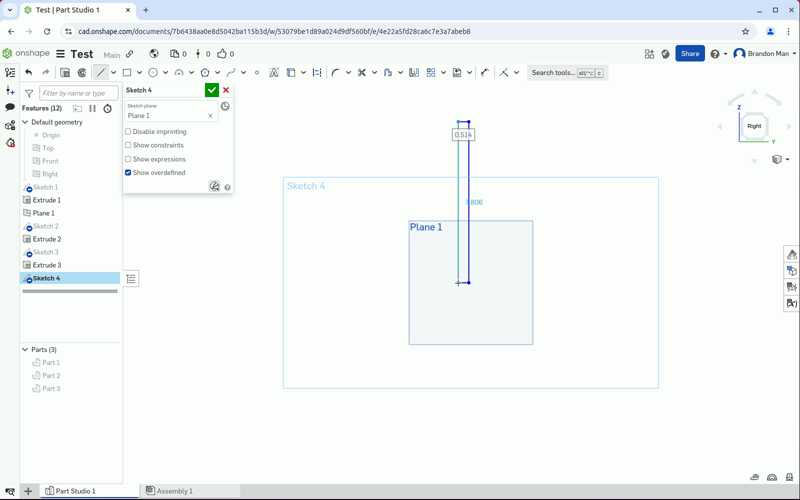
scroll(6)
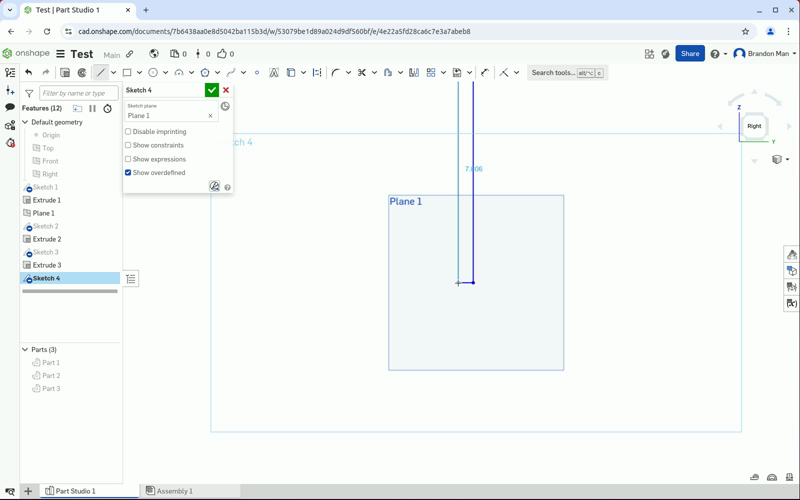
scroll(6)
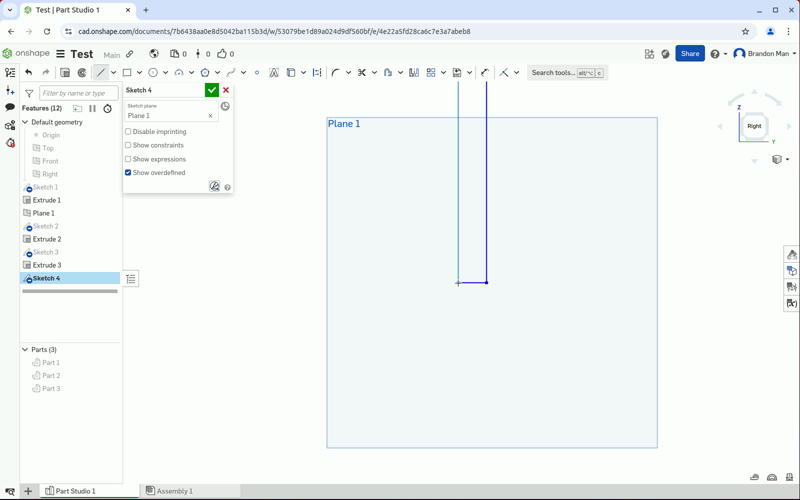
key_up(shift)
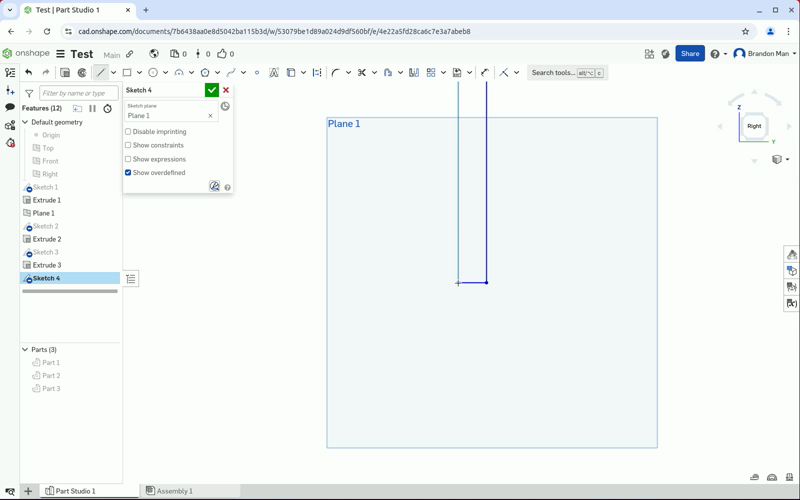
click(458, 282)
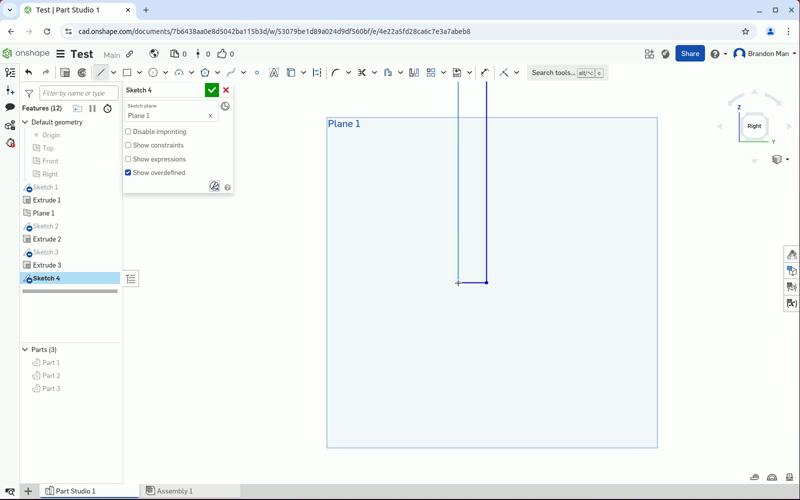
scroll(-6)
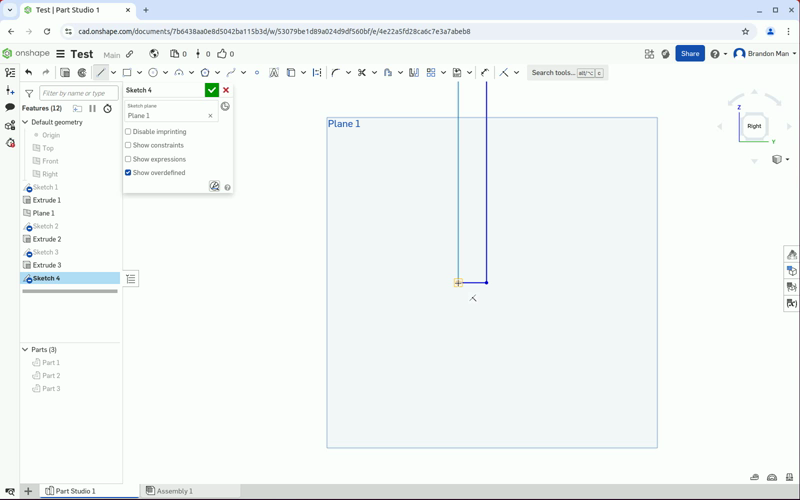
scroll(-6)
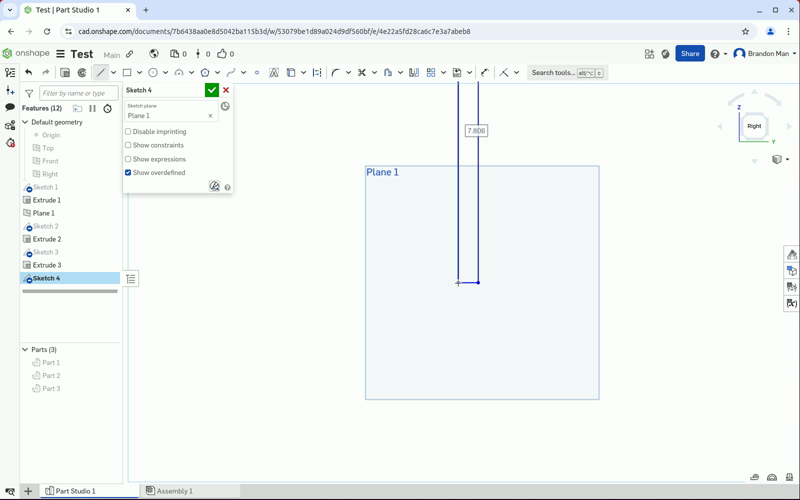
scroll(-6)
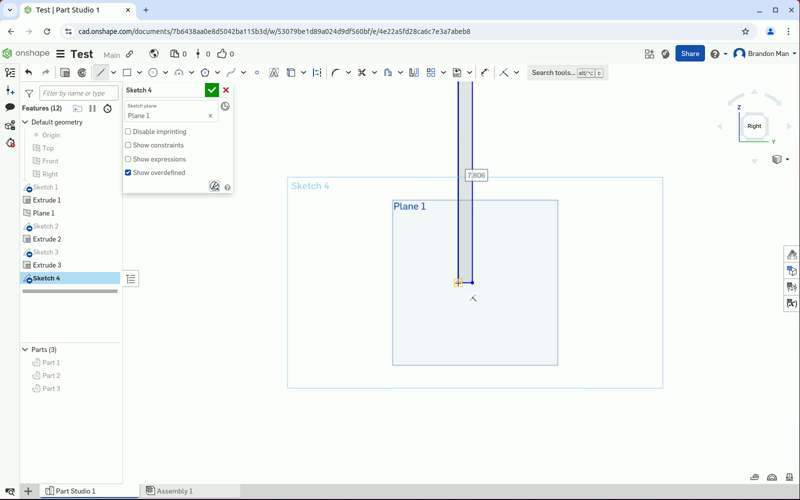
scroll(-6)
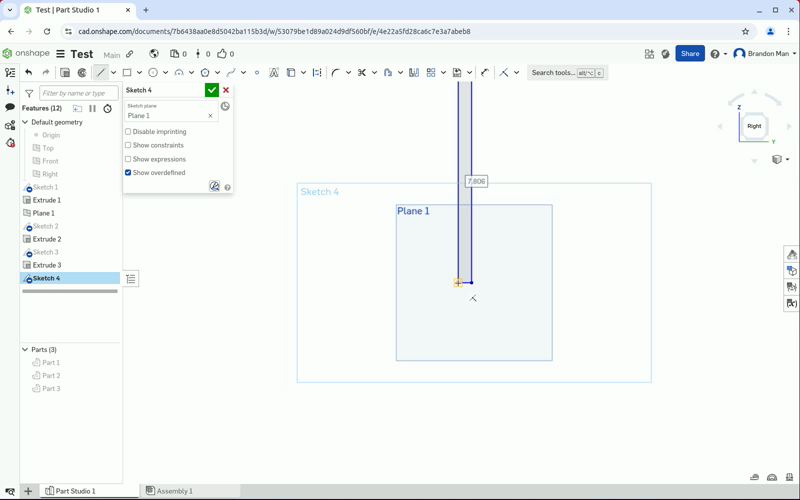
scroll(-6)
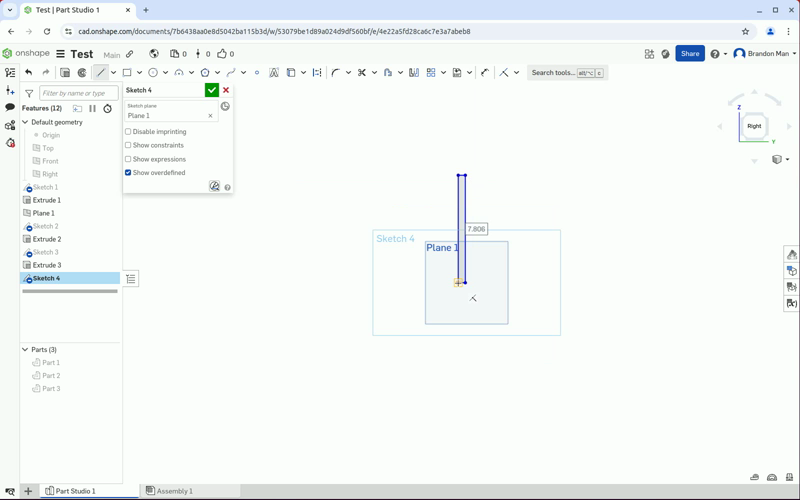
scroll(-6)
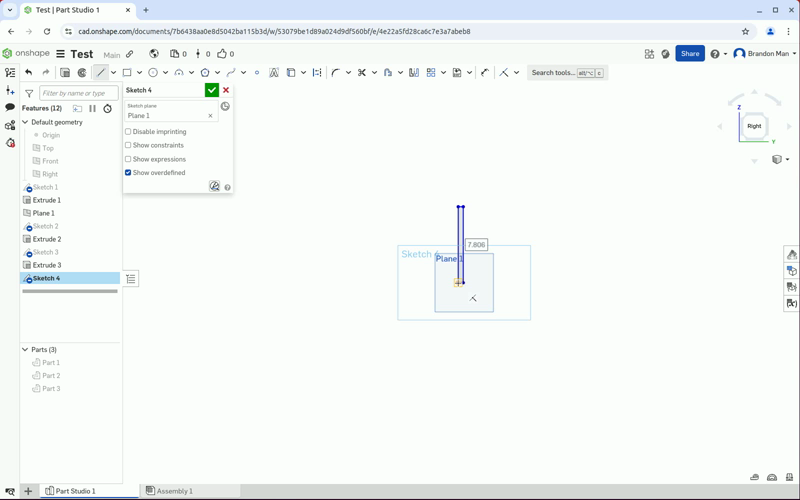
scroll(-6)
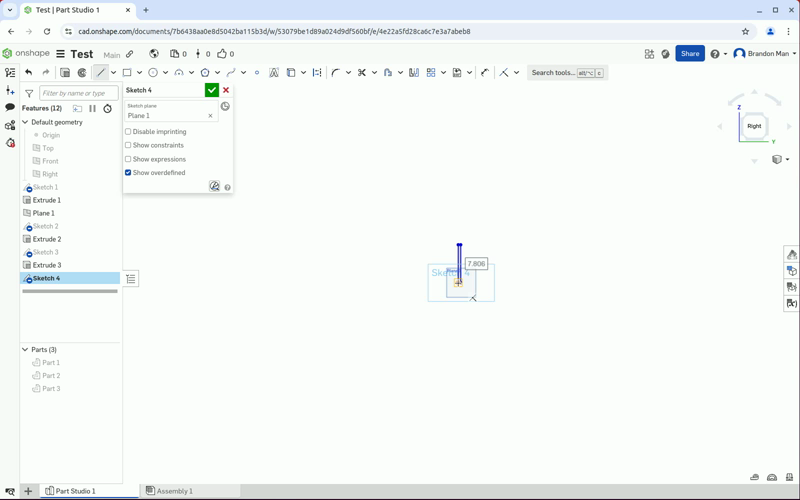
key(esc)
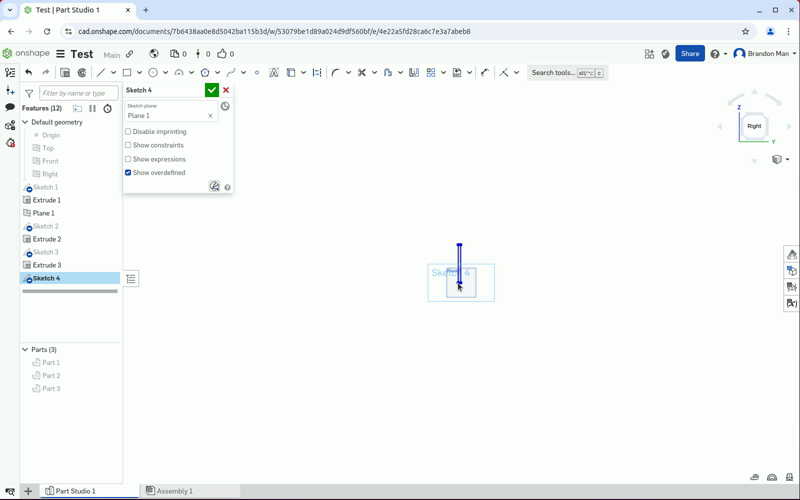
mouse_move(458, 248)
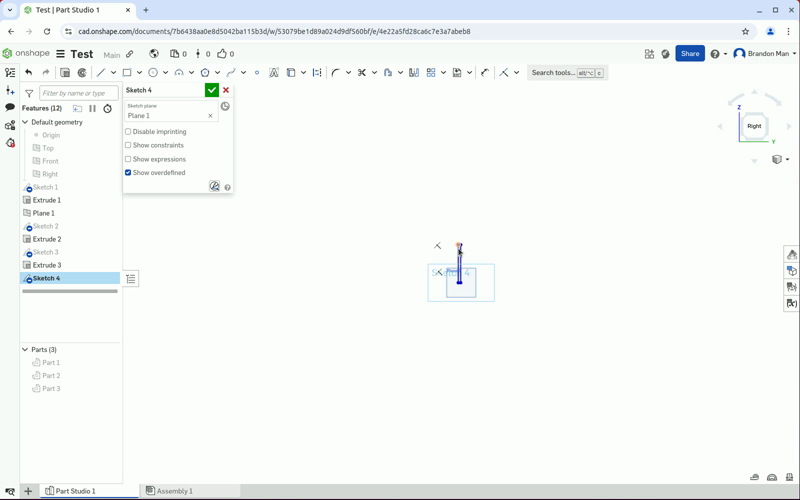
scroll(6)
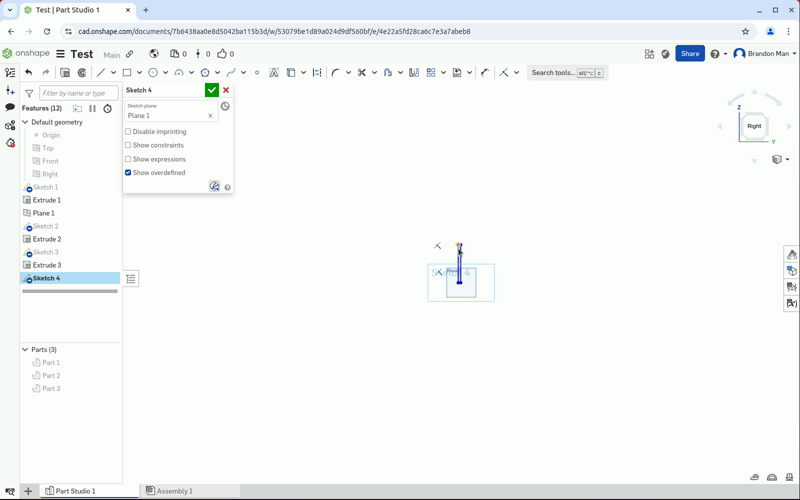
scroll(6)
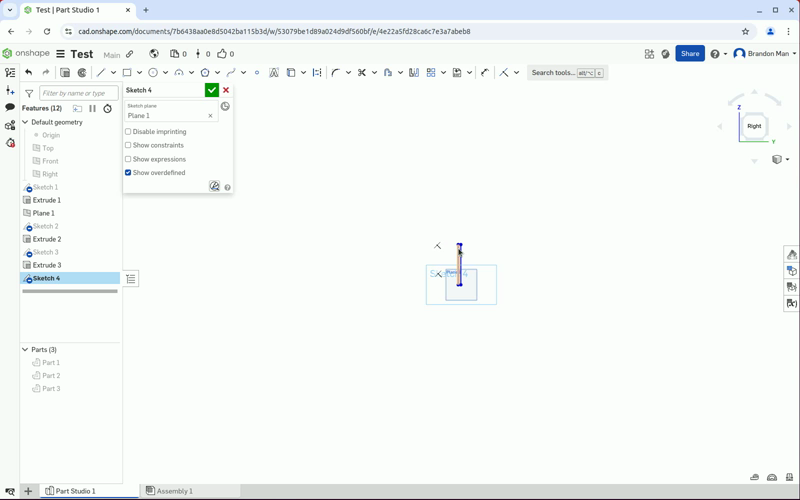
scroll(6)
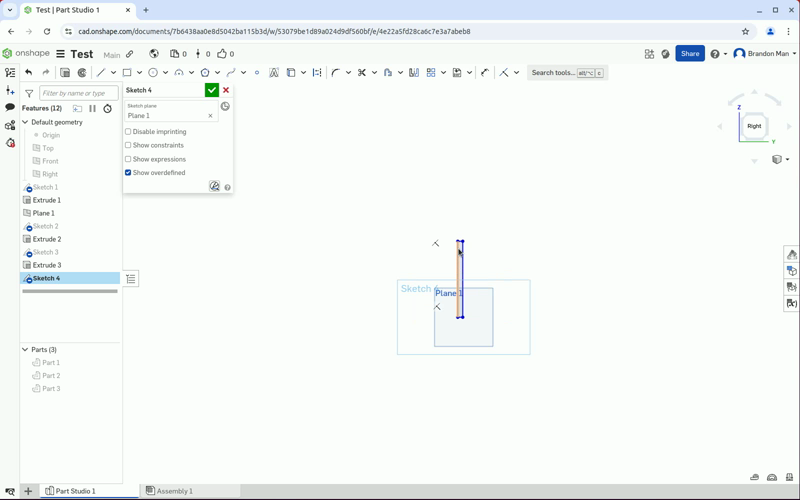
scroll(6)
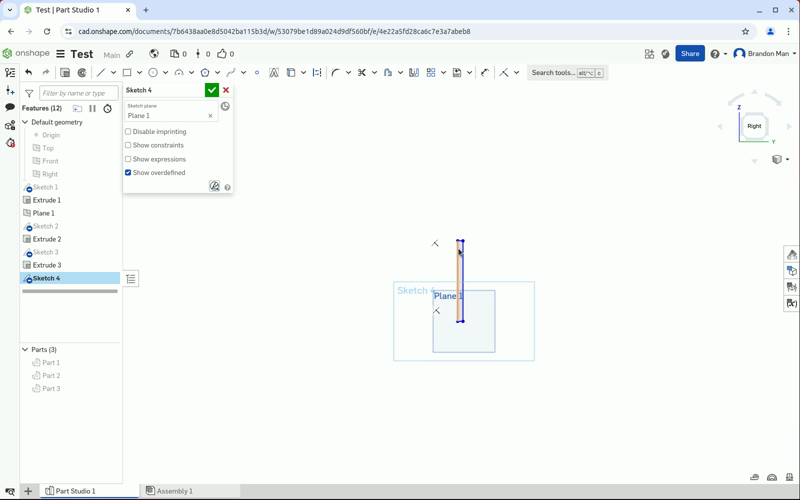
scroll(6)
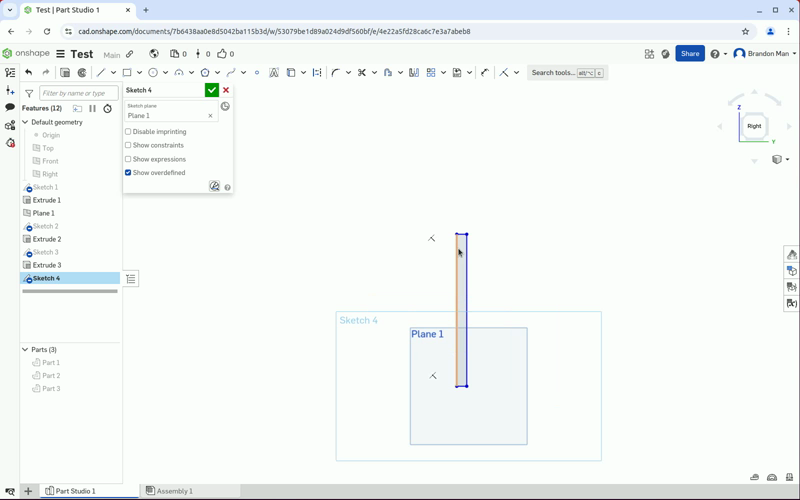
scroll(6)
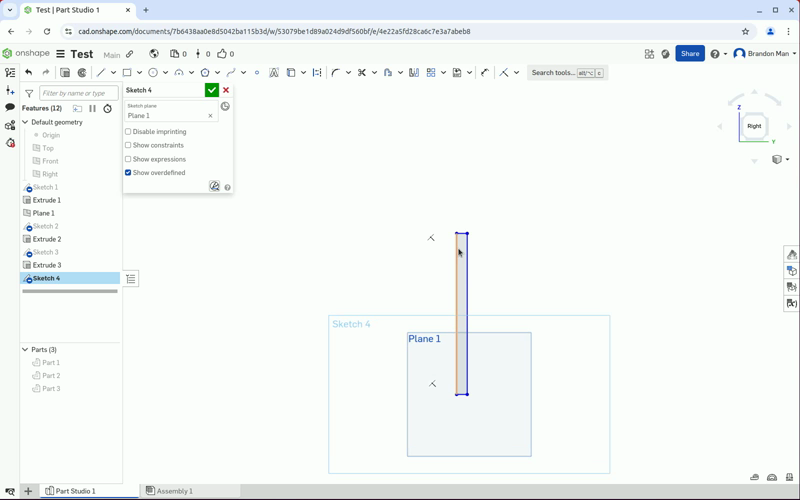
scroll(6)
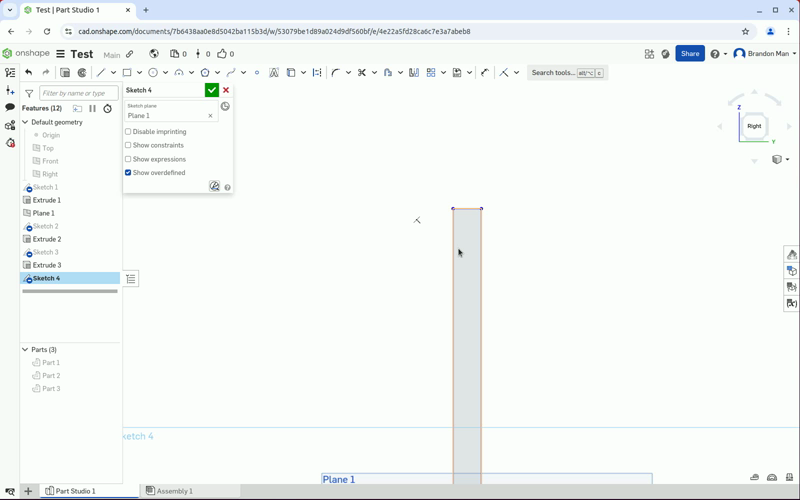
click(458, 248)
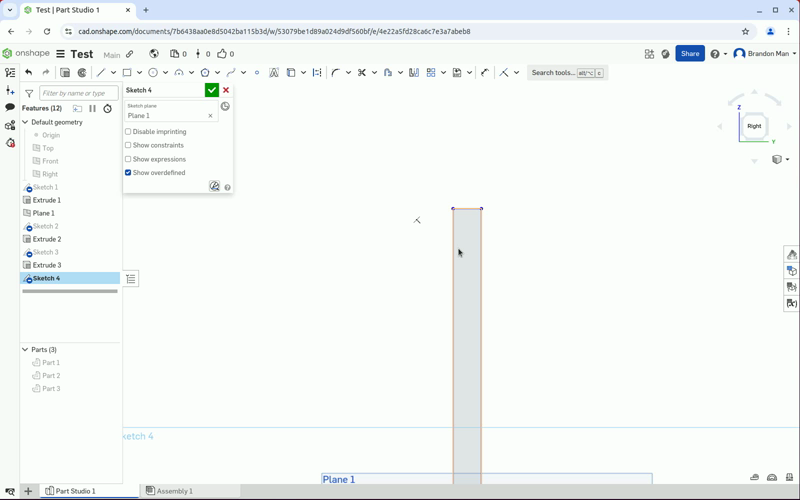
scroll(-6)
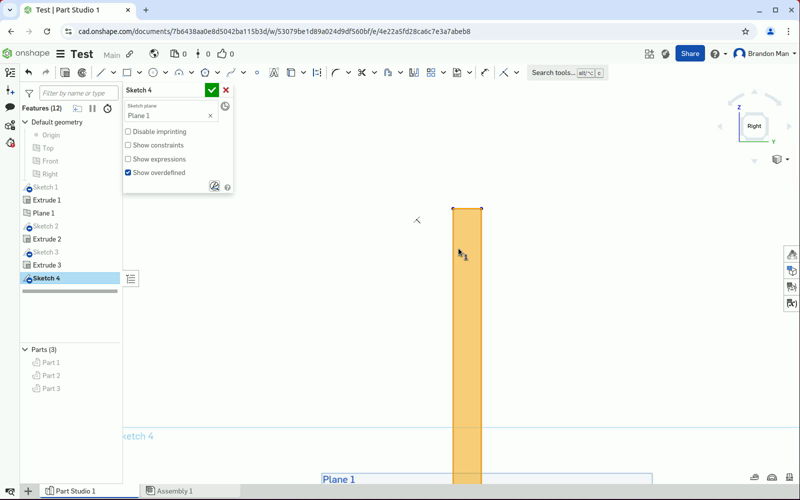
scroll(-6)
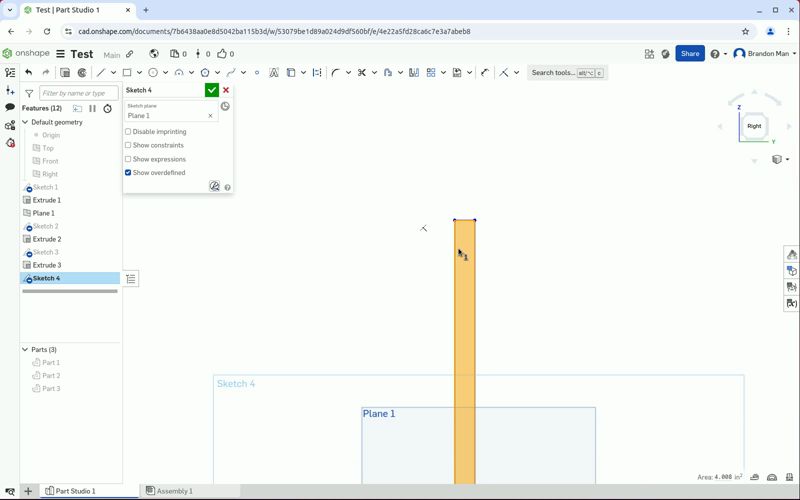
scroll(-6)
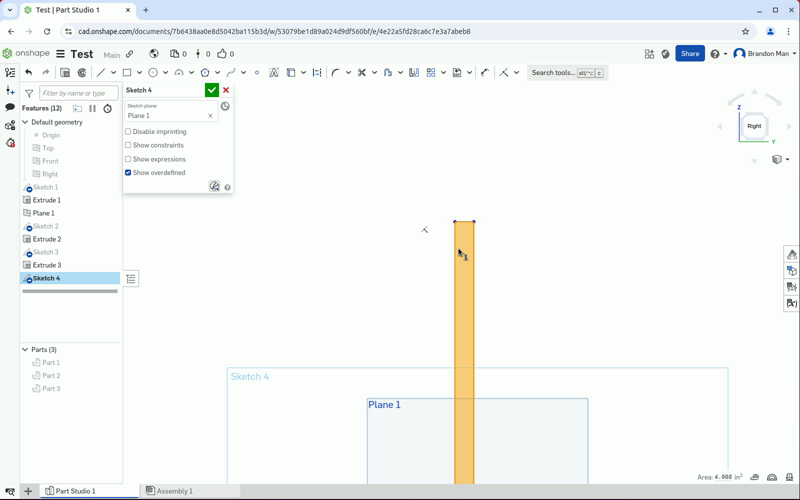
scroll(-6)
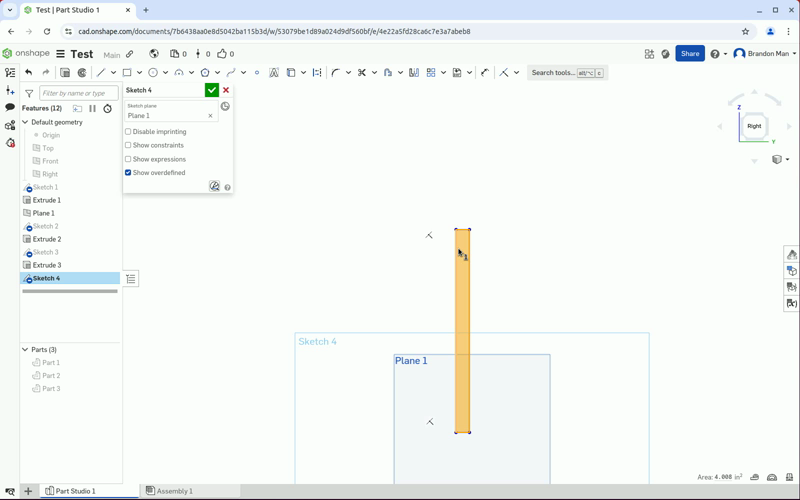
scroll(-6)
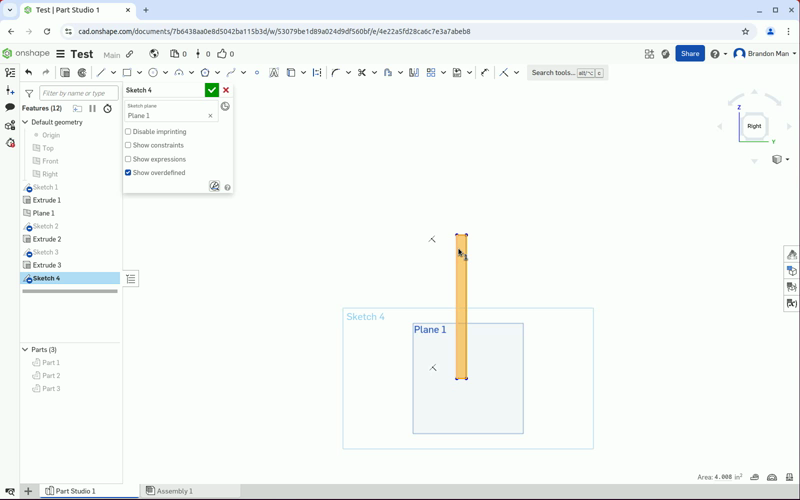
scroll(-6)
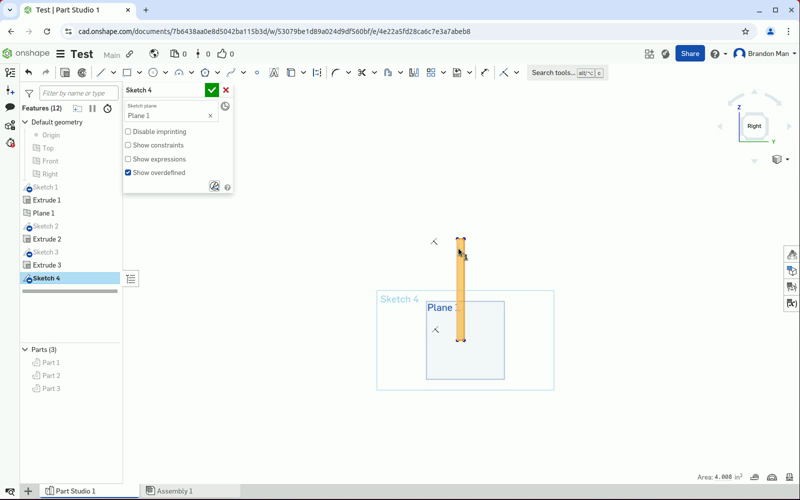
scroll(-6)
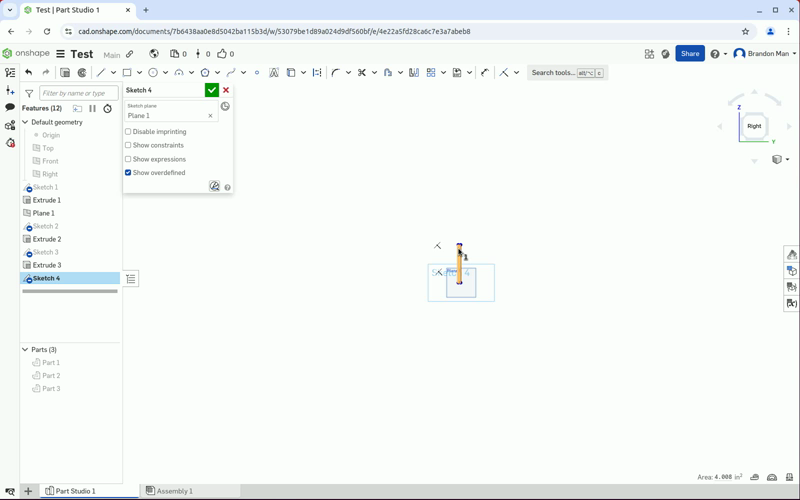
mouse_move(73, 352)
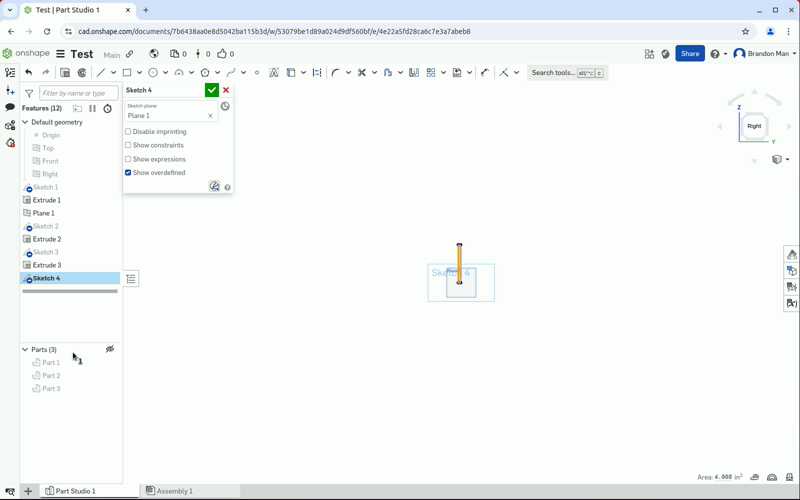
key(shift+y)
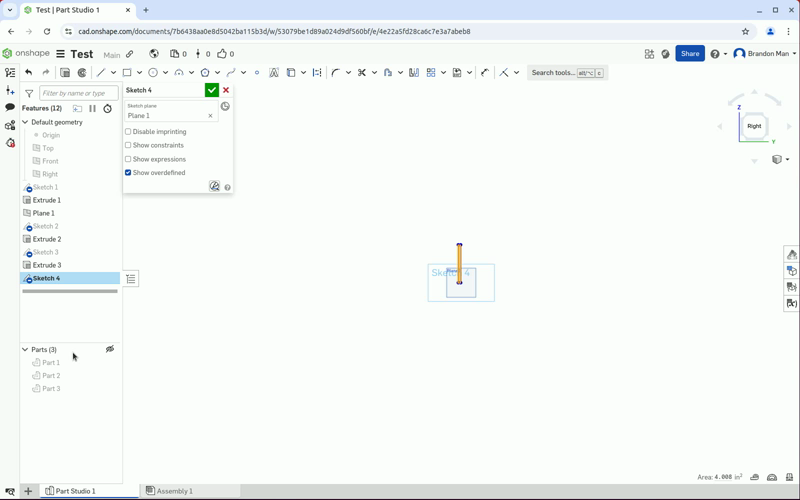
key(shift+e)
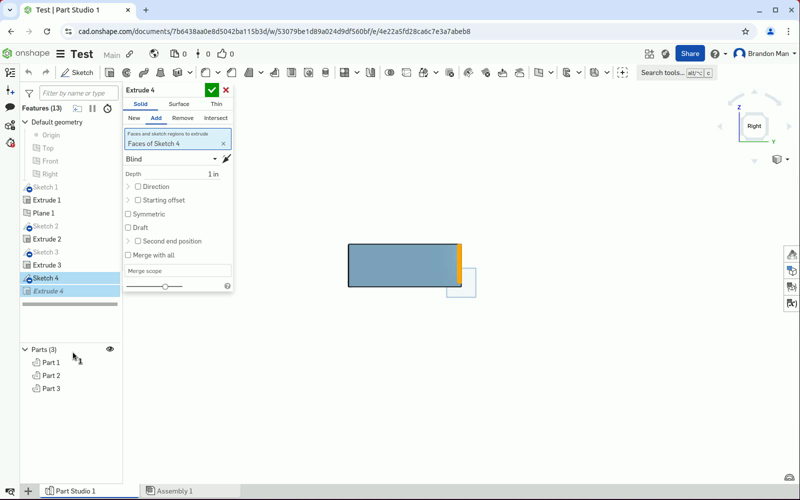
mouse_move(143, 106)
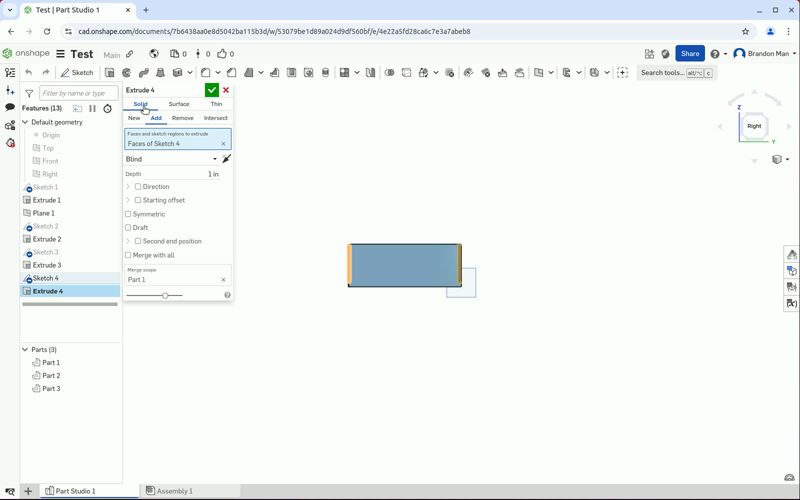
click(143, 106)
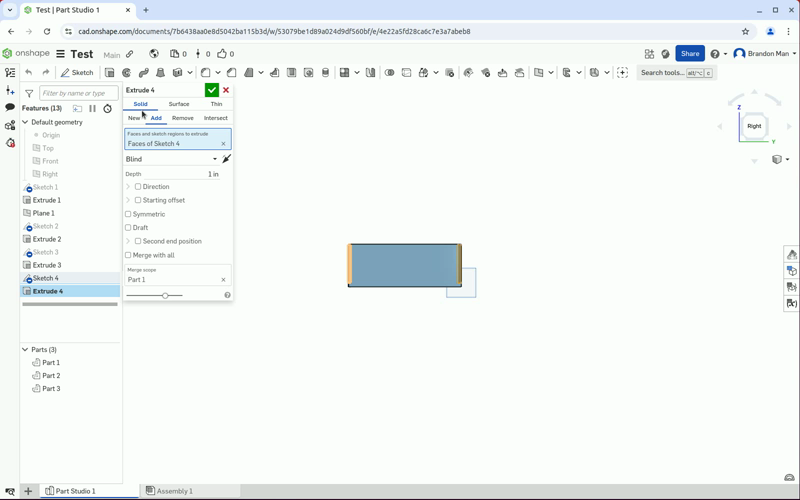
mouse_move(137, 120)
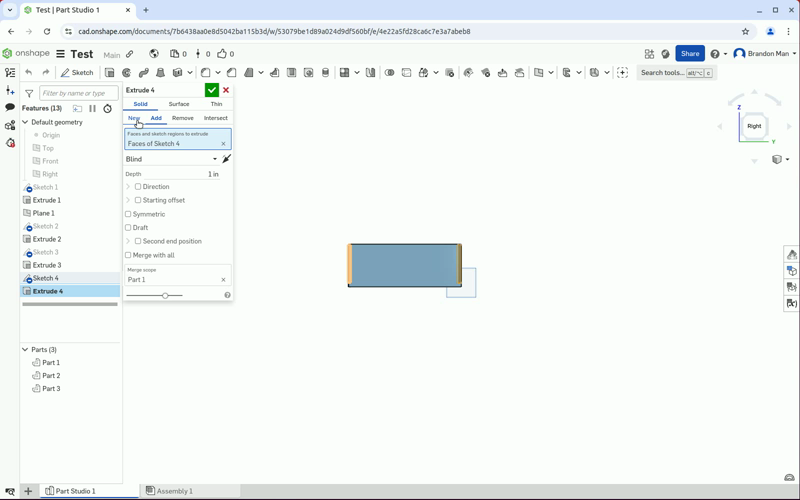
click(137, 120)
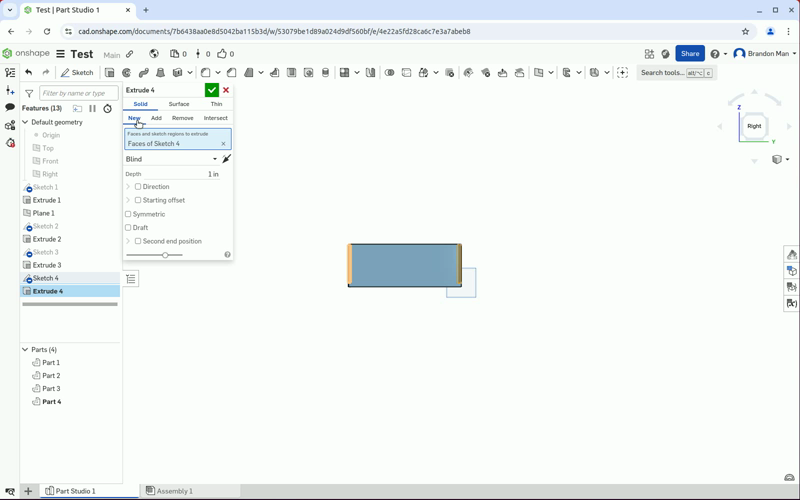
key(tab, 4)
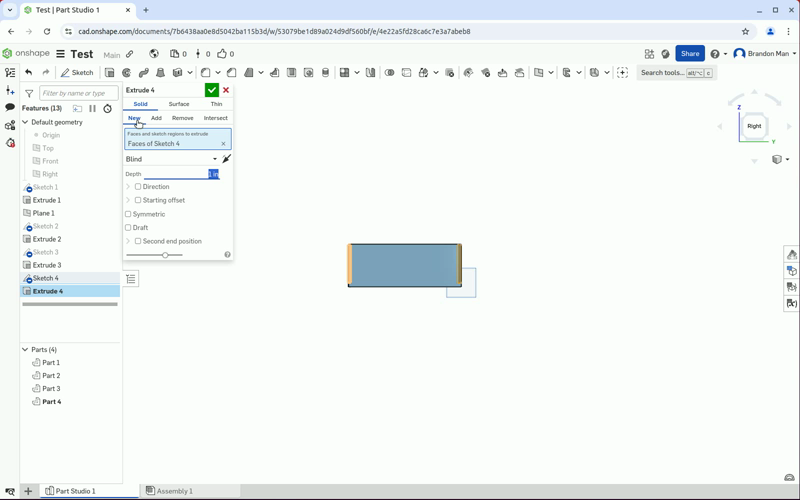
text(16.368)
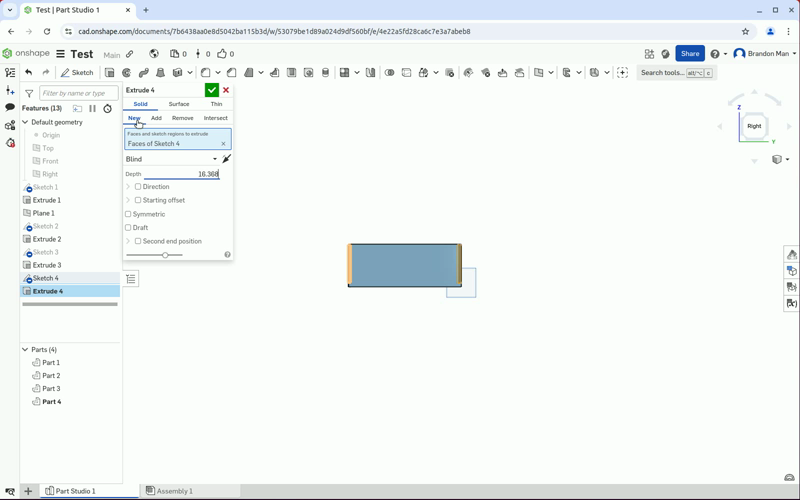
key(enter)
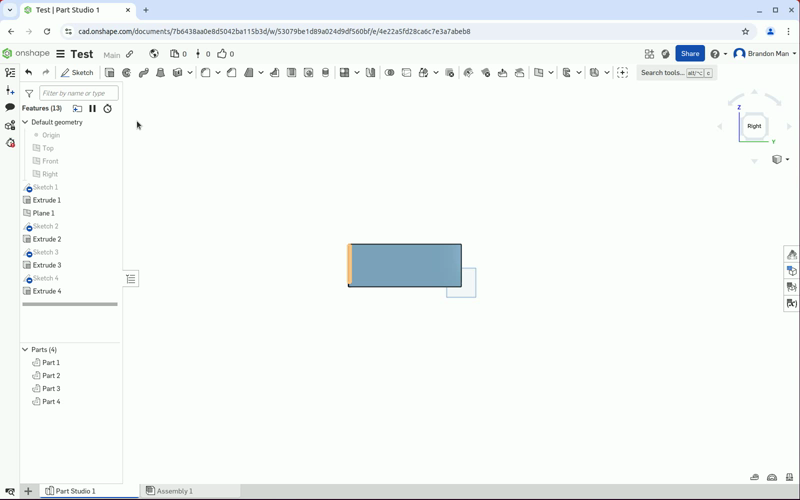
key(shift+h)
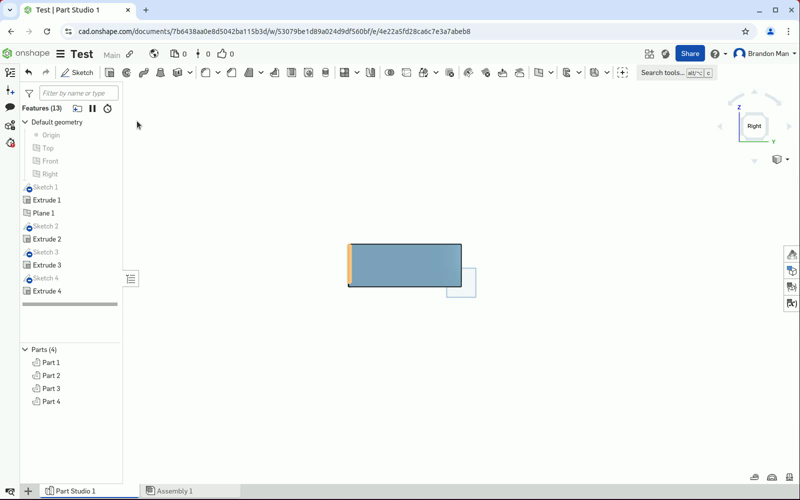
key(shift+h)
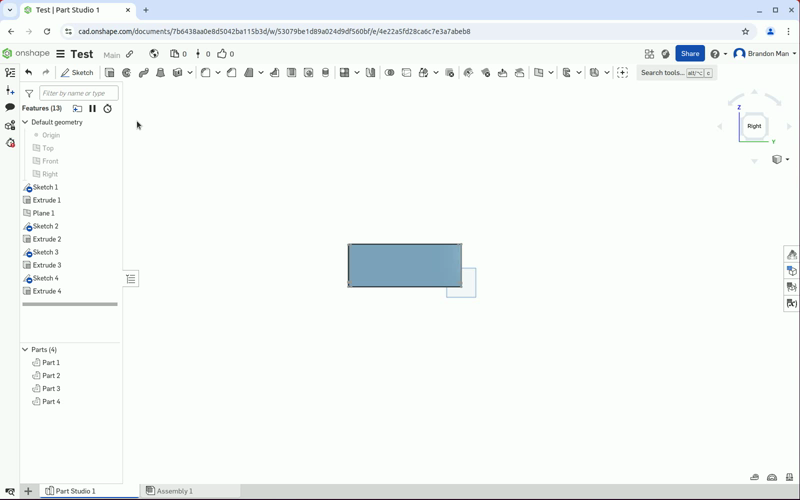
key(shift+7)
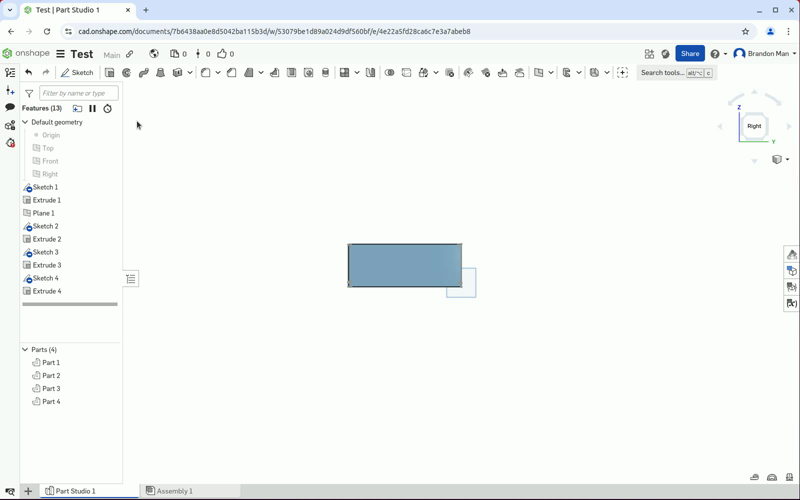
key(right, 2)
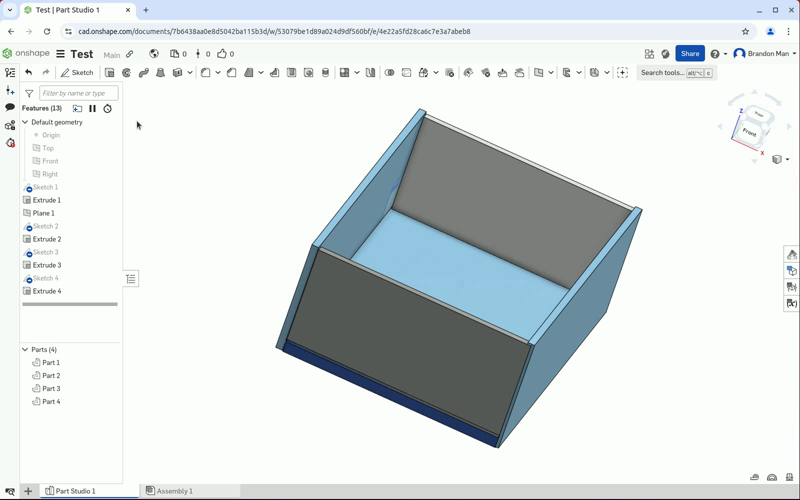
key(down, 2)
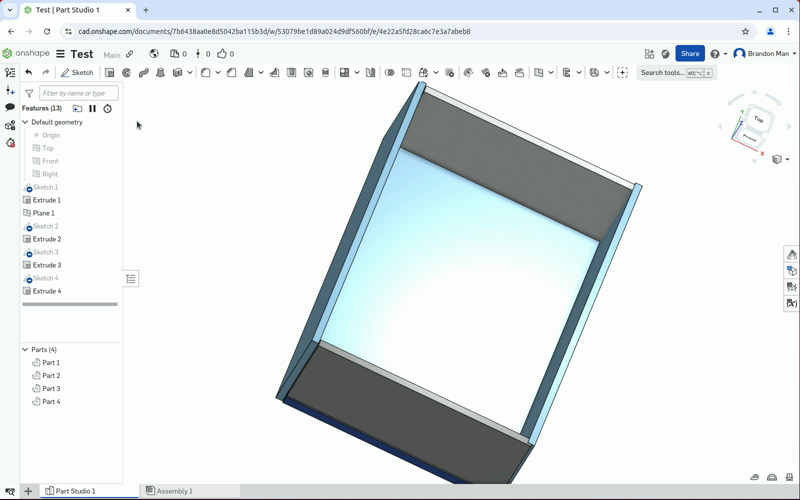
key(up, 2)
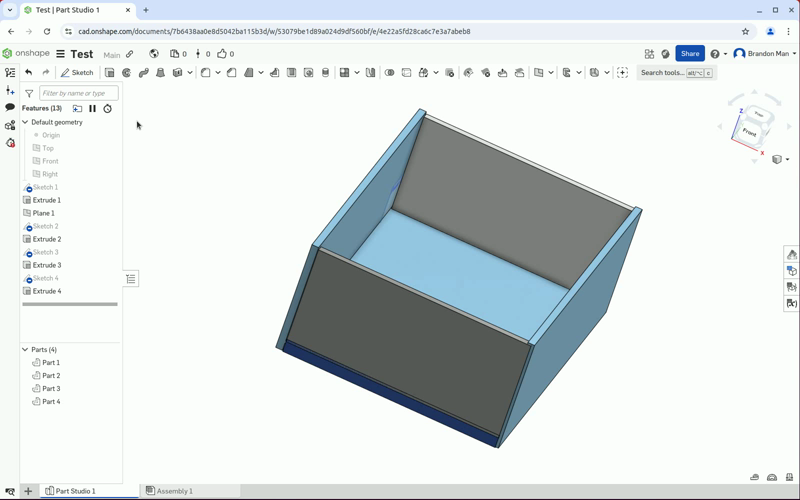
key(left, 2)
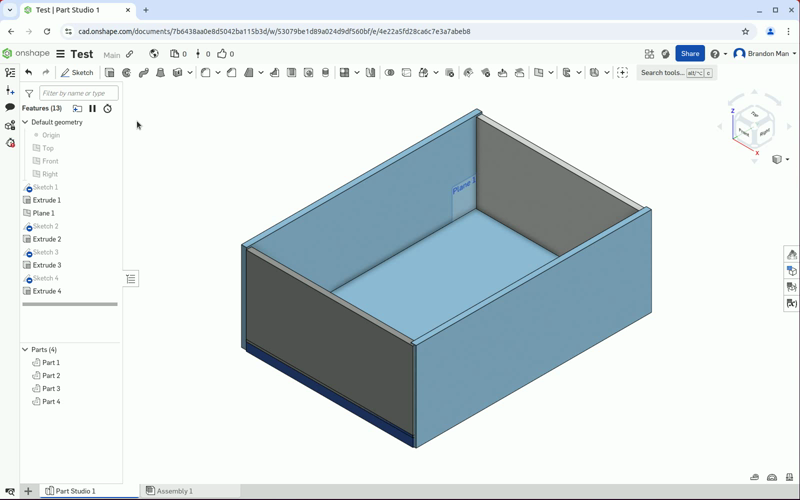
mouse_move(73, 189)
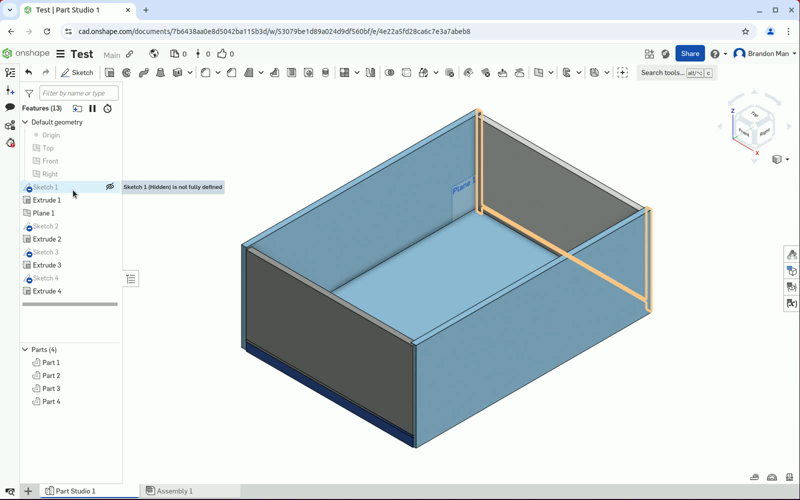
click(73, 189)